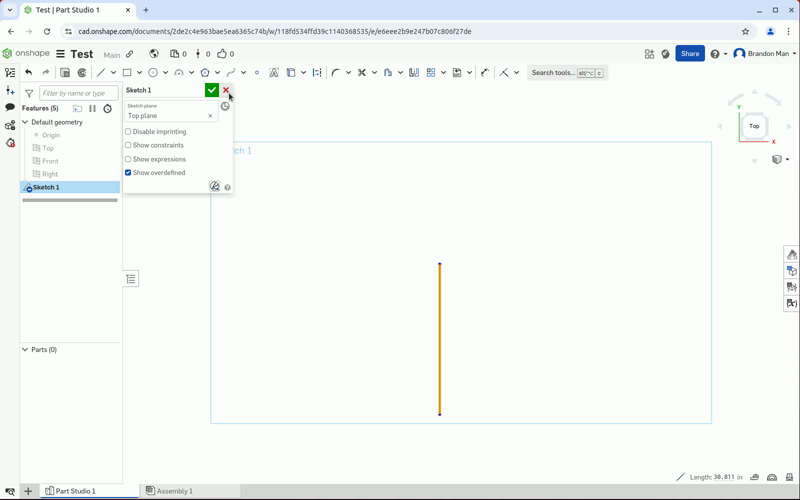
key(shift+h)
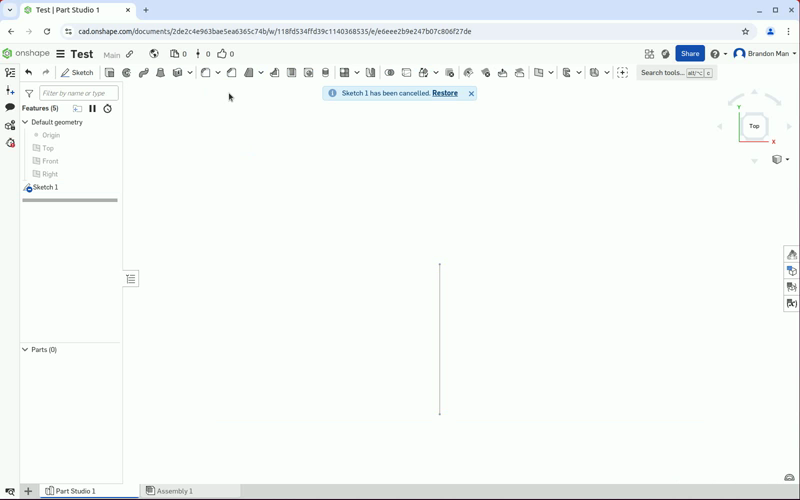
key(shift+s)
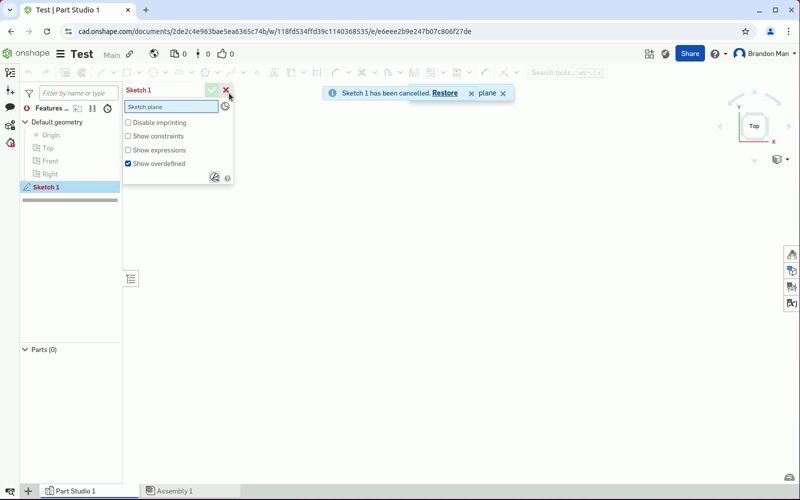
mouse_move(73, 150)
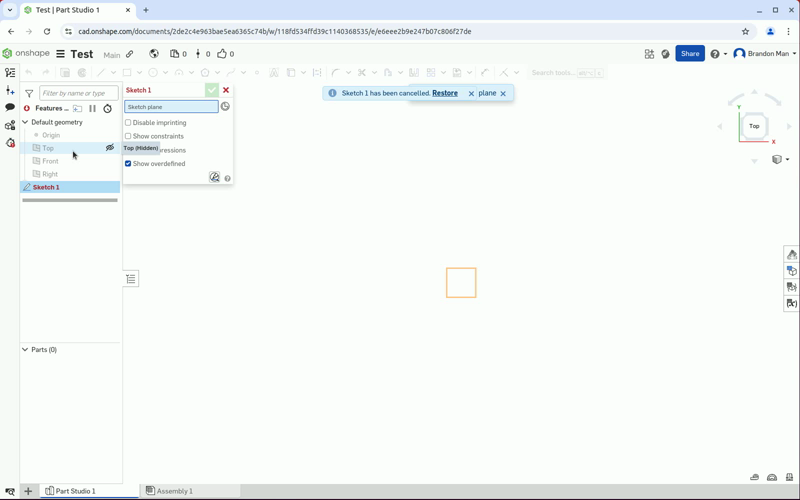
click(73, 150)
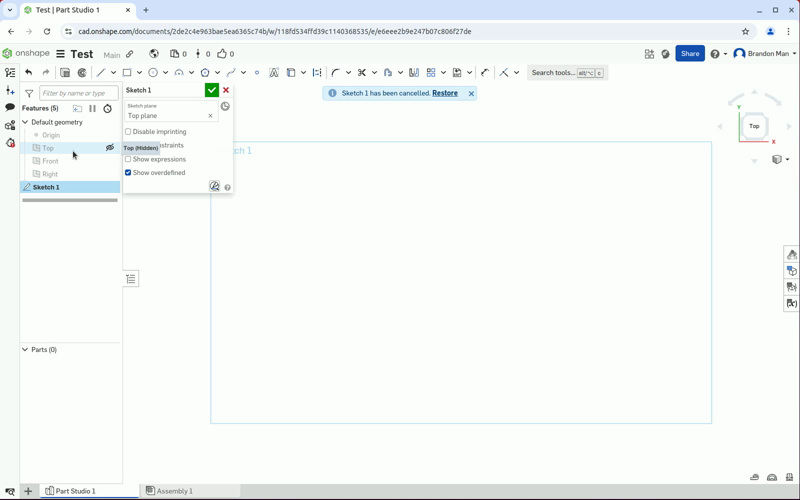
mouse_move(73, 352)
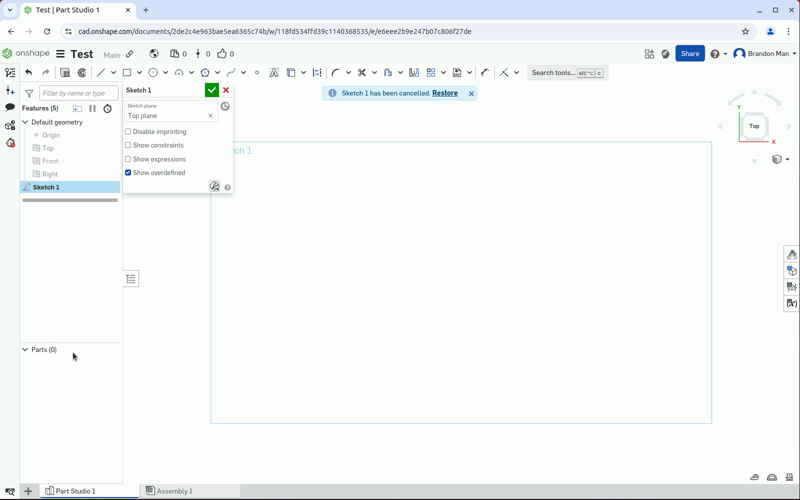
key(y)
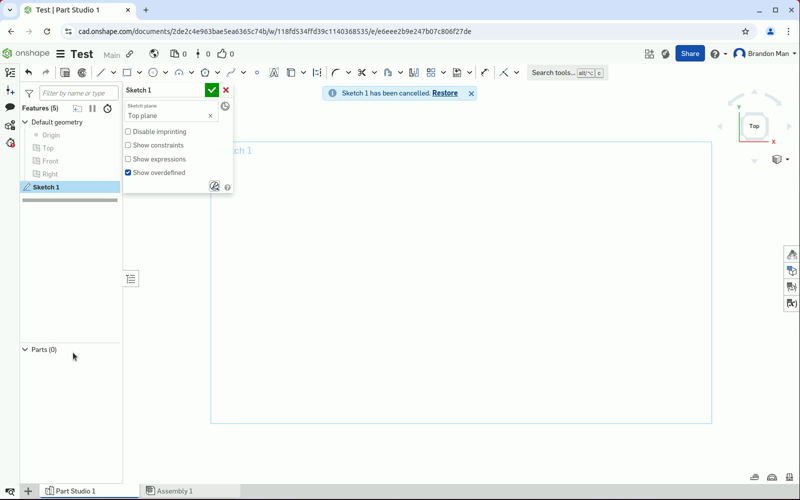
key(l)
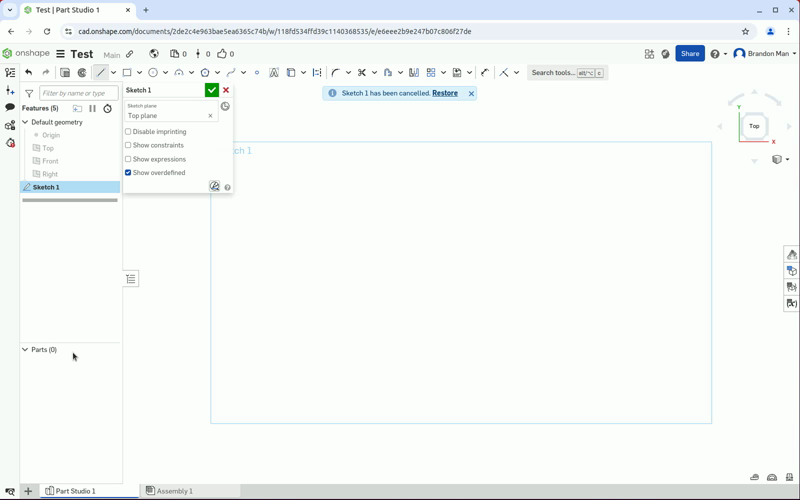
key_down(shift)
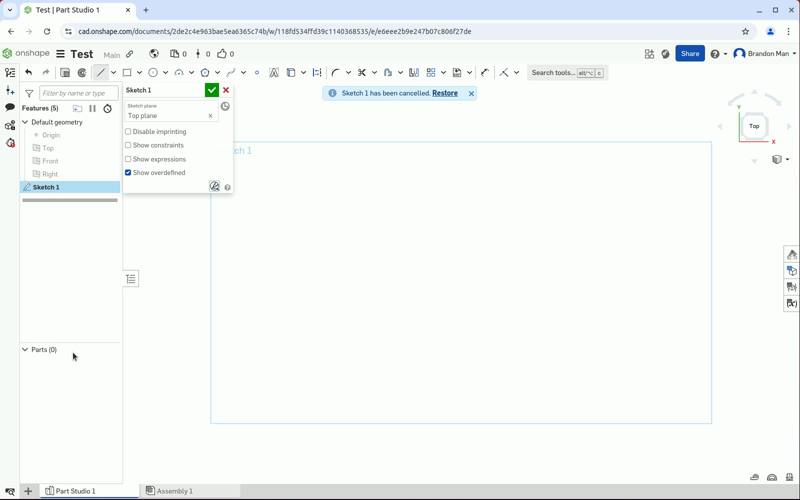
mouse_move(467, 275)
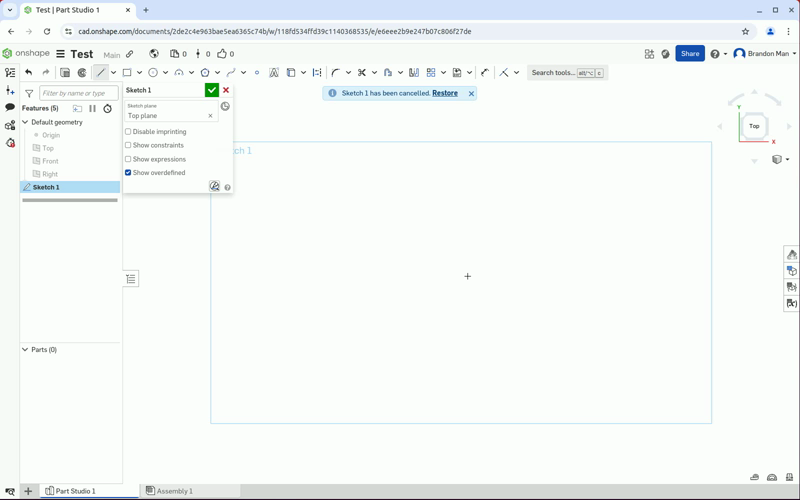
click(467, 275)
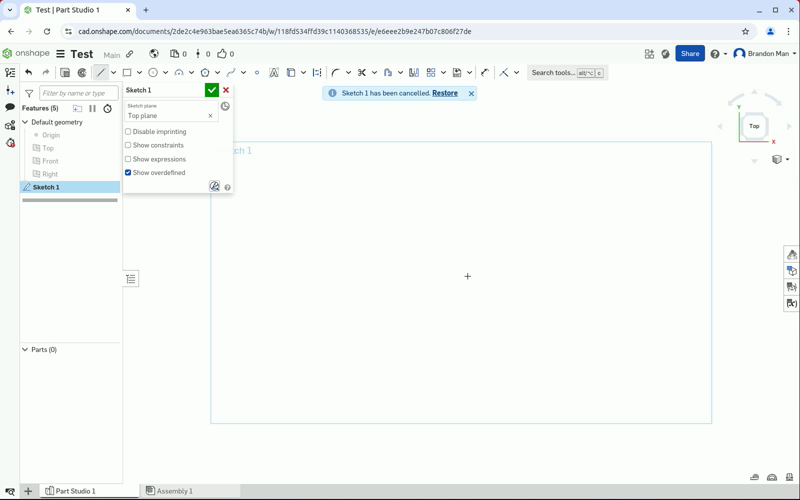
key_up(shift)
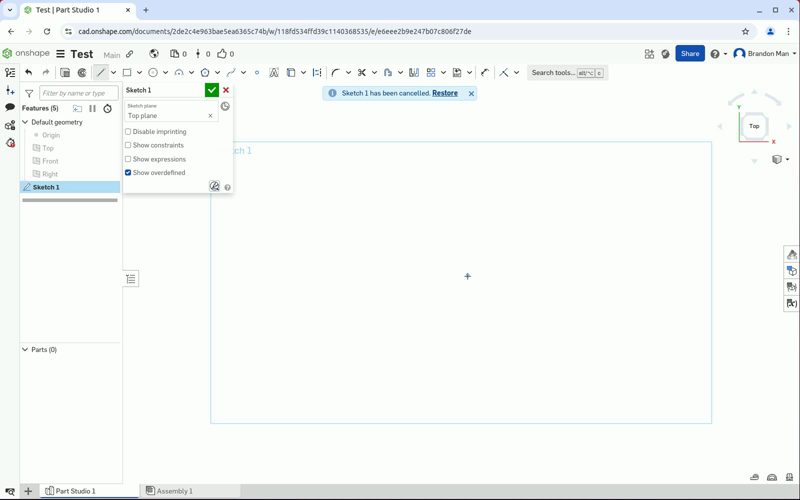
key_down(shift)
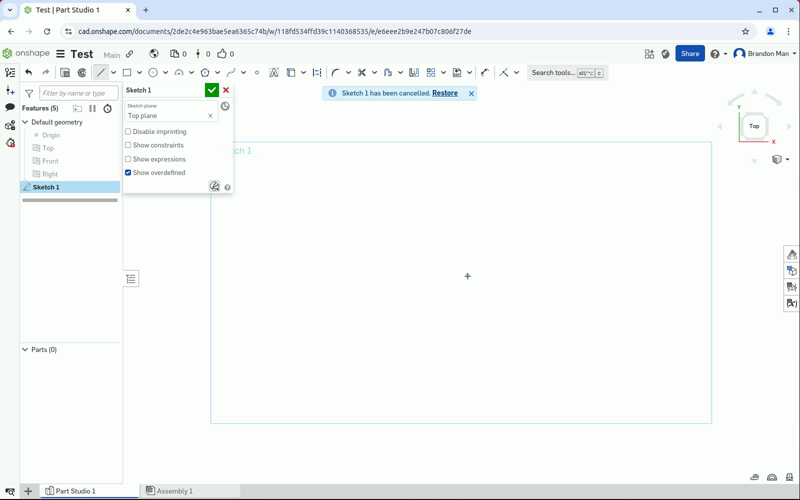
mouse_move(497, 275)
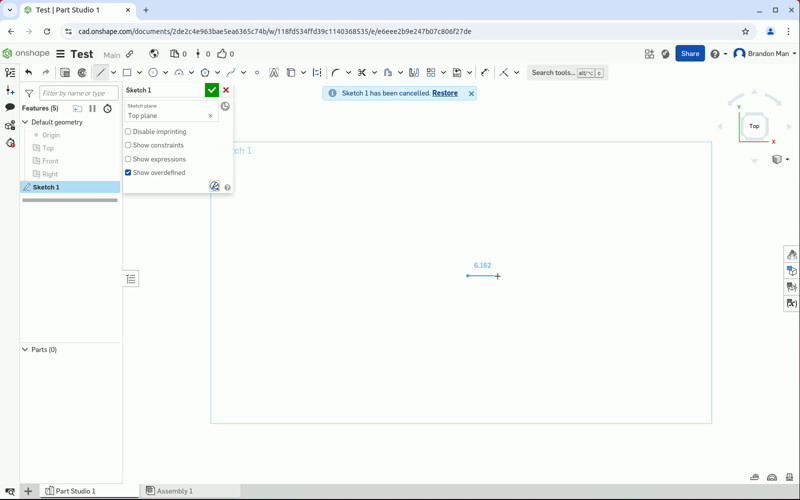
mouse_move(481, 275)
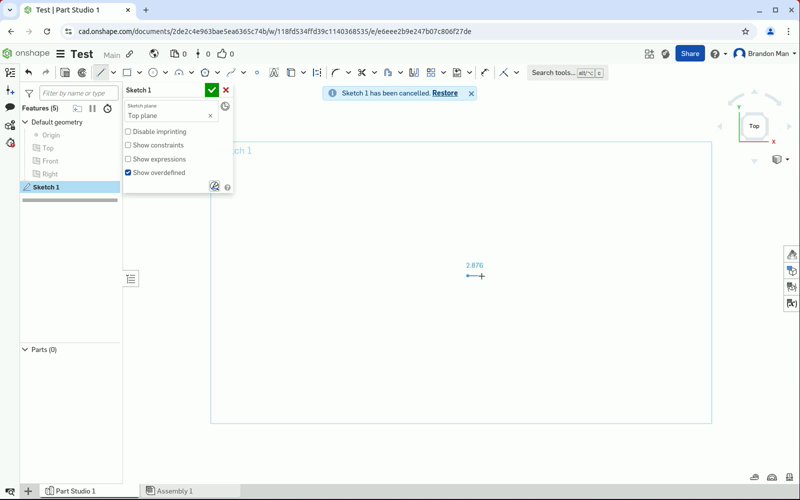
click(481, 275)
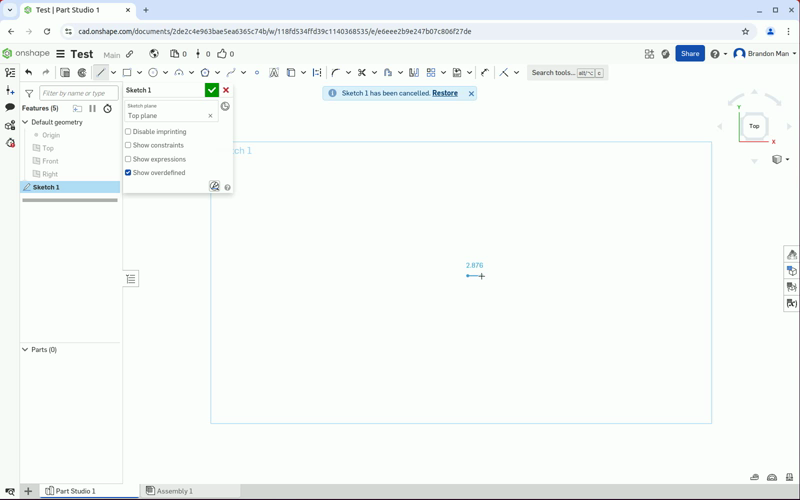
key_up(shift)
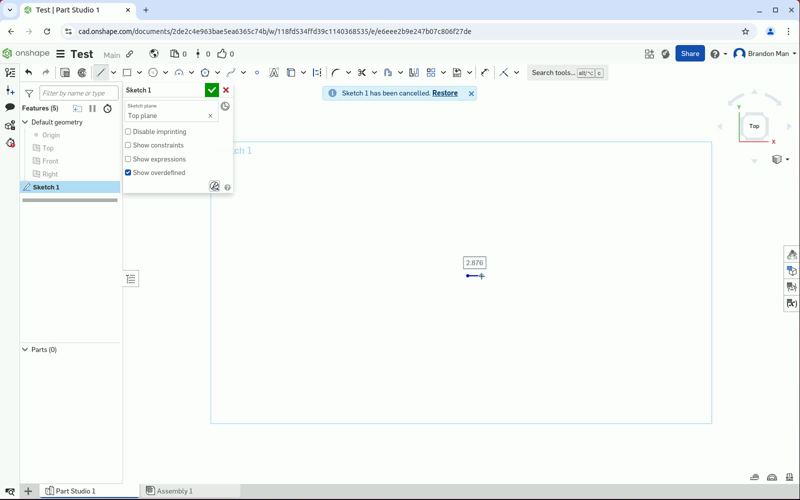
key_down(shift)
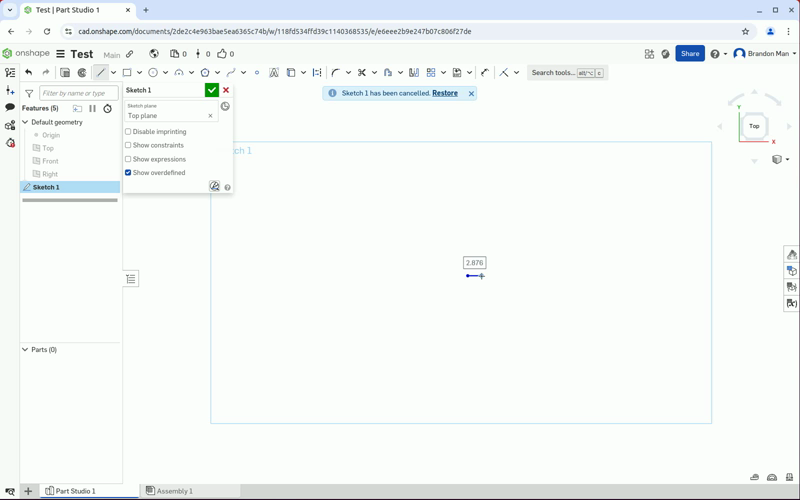
mouse_move(511, 275)
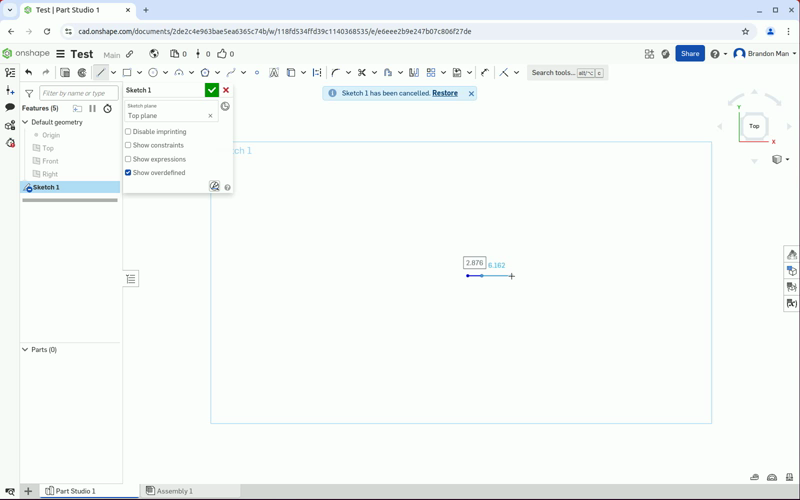
mouse_move(481, 267)
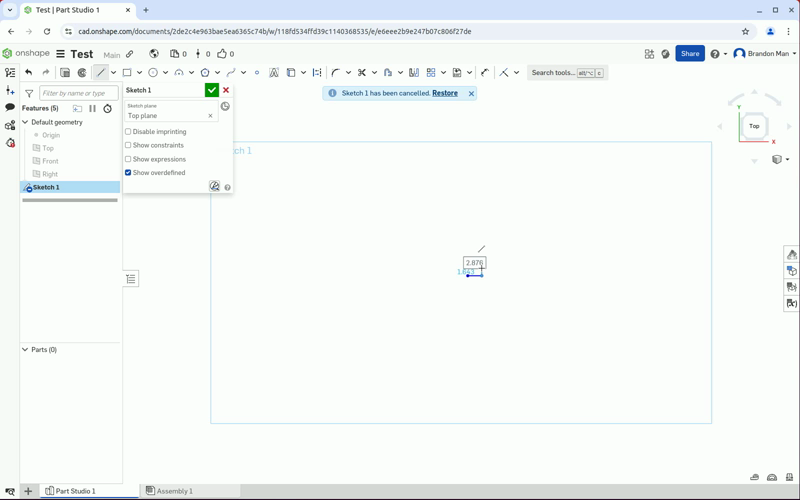
click(481, 267)
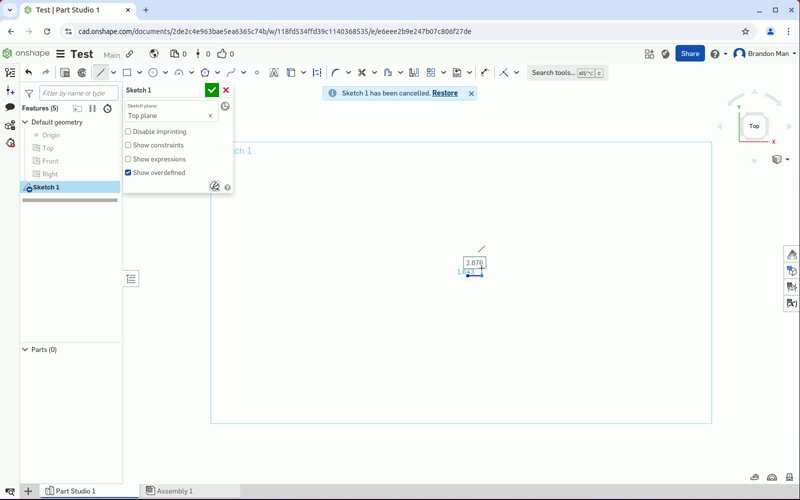
key_up(shift)
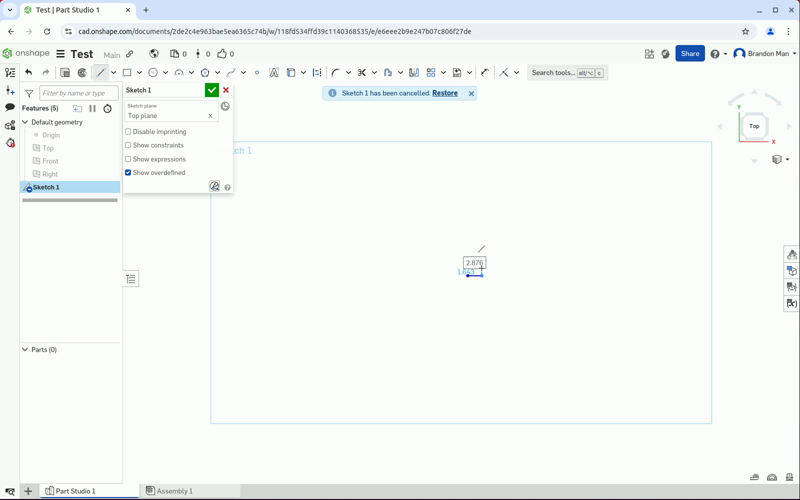
key_down(shift)
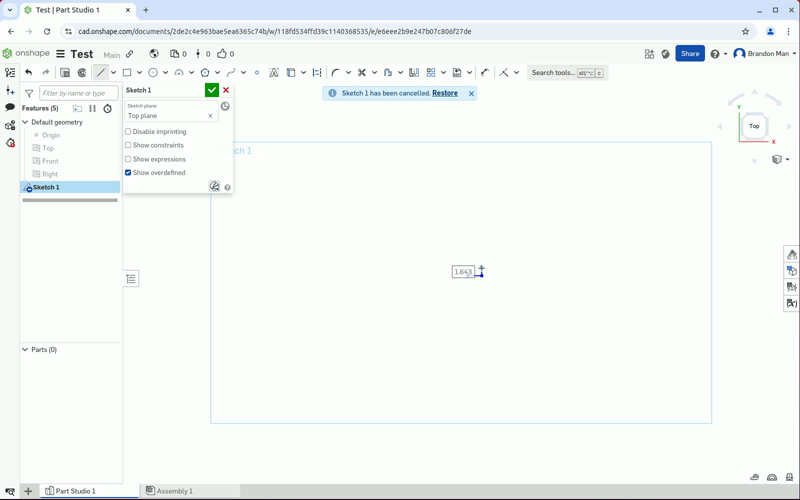
mouse_move(511, 267)
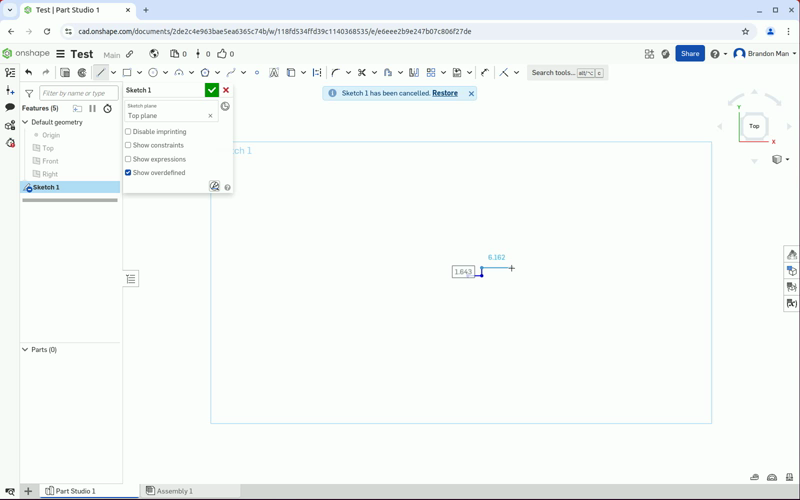
mouse_move(467, 267)
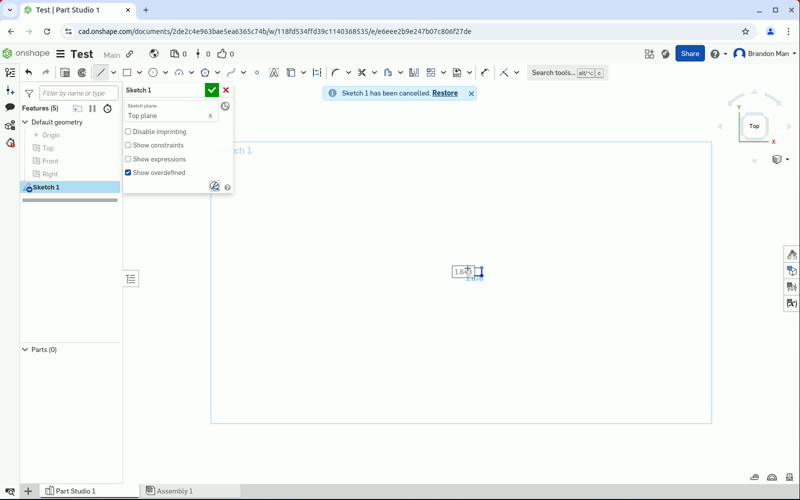
click(467, 267)
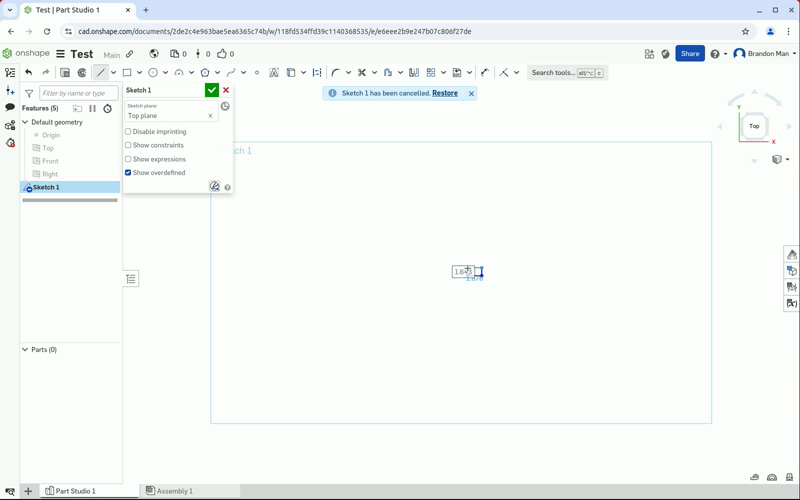
key_up(shift)
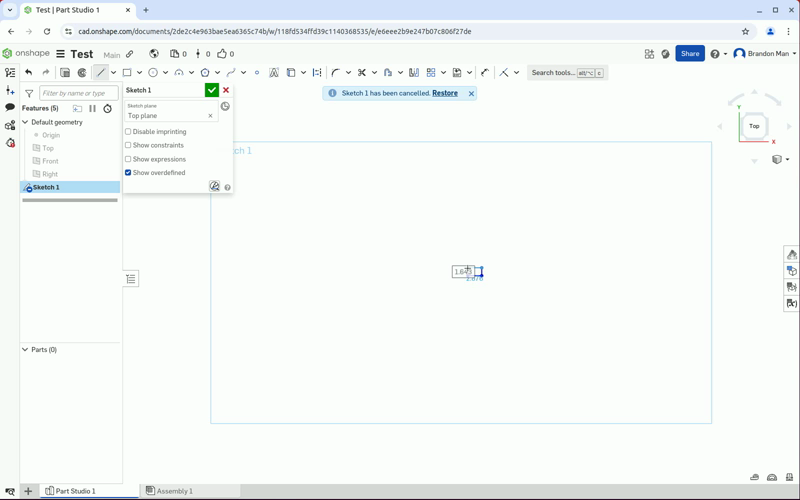
mouse_move(497, 267)
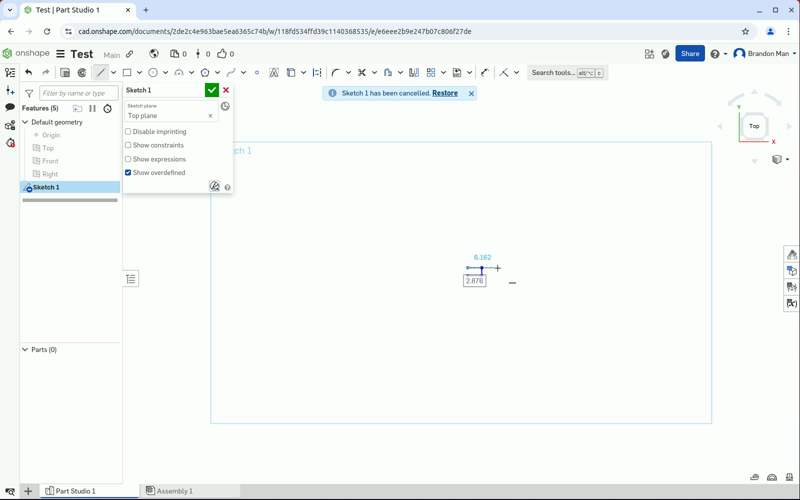
key_down(shift)
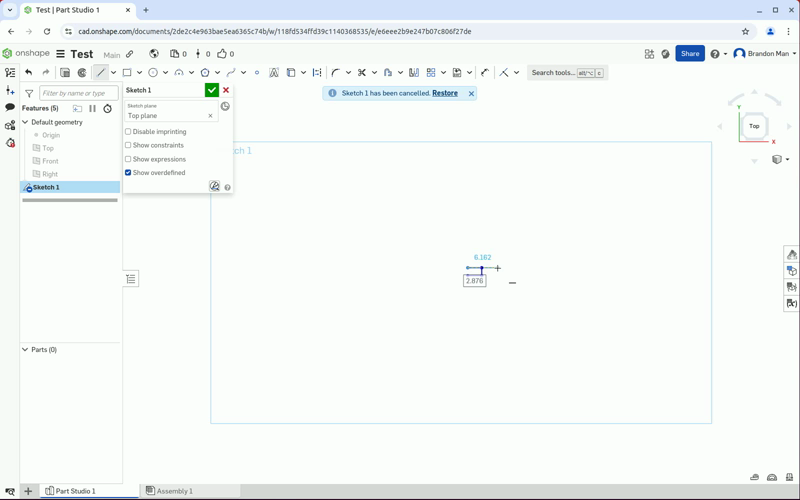
mouse_move(467, 275)
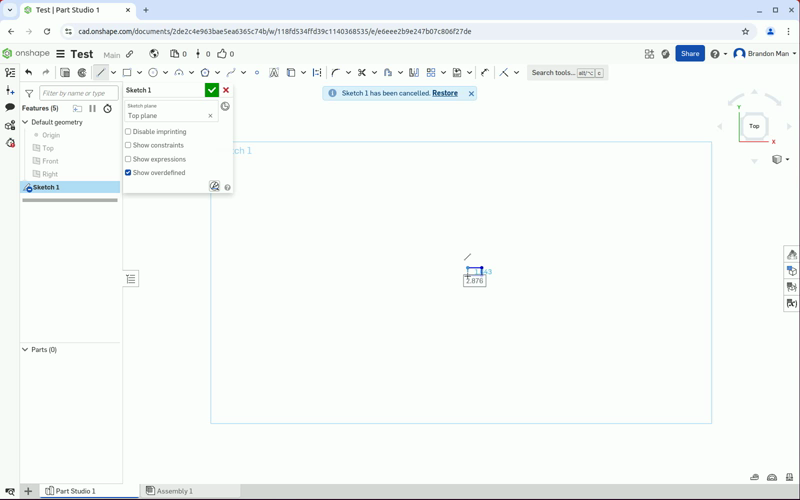
key_up(shift)
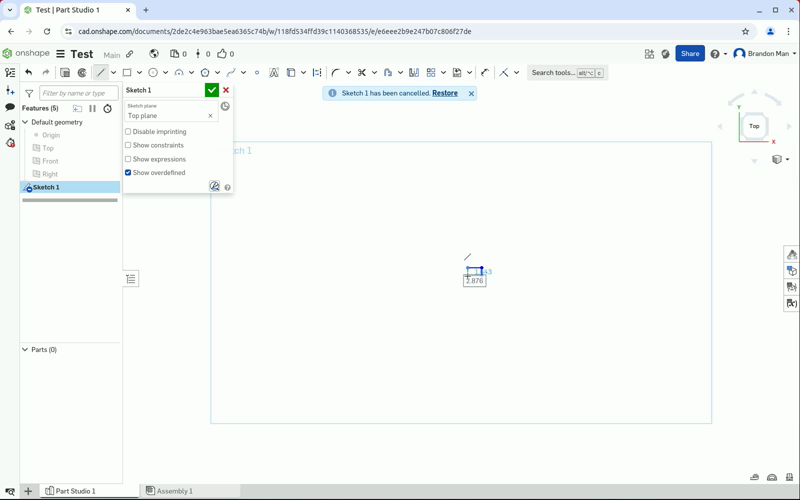
click(467, 275)
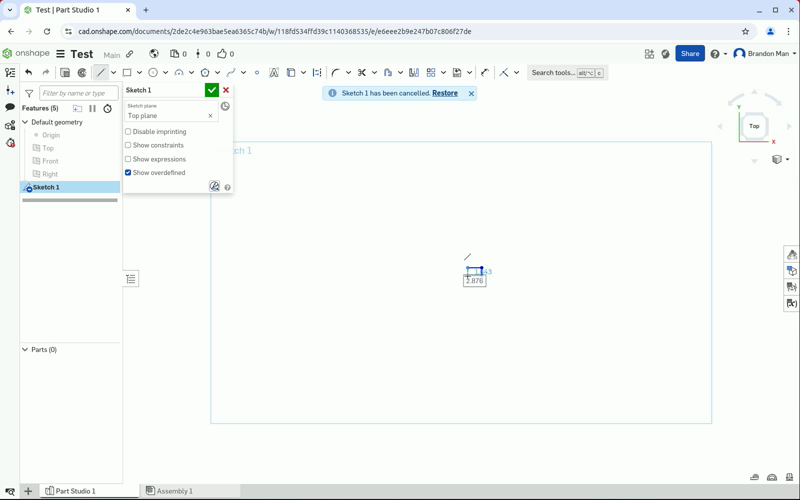
key(esc)
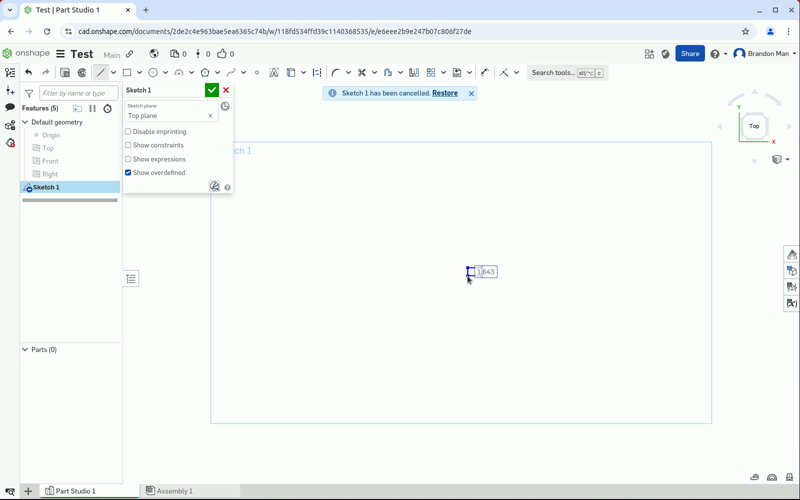
mouse_move(469, 270)
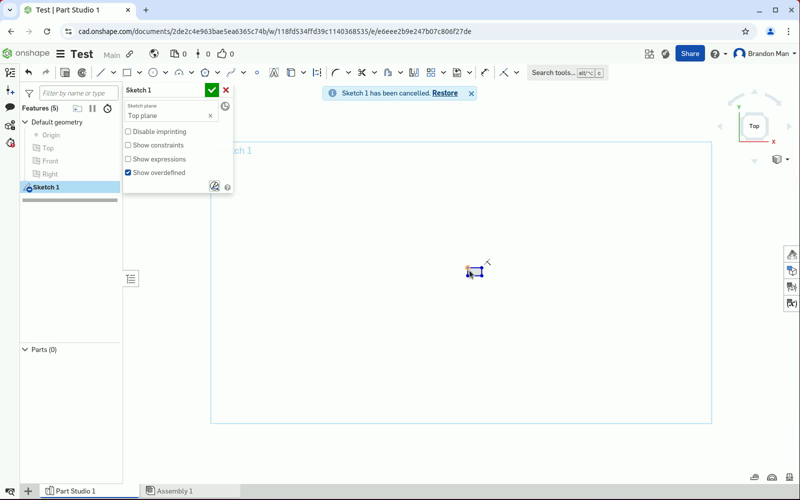
scroll(6)
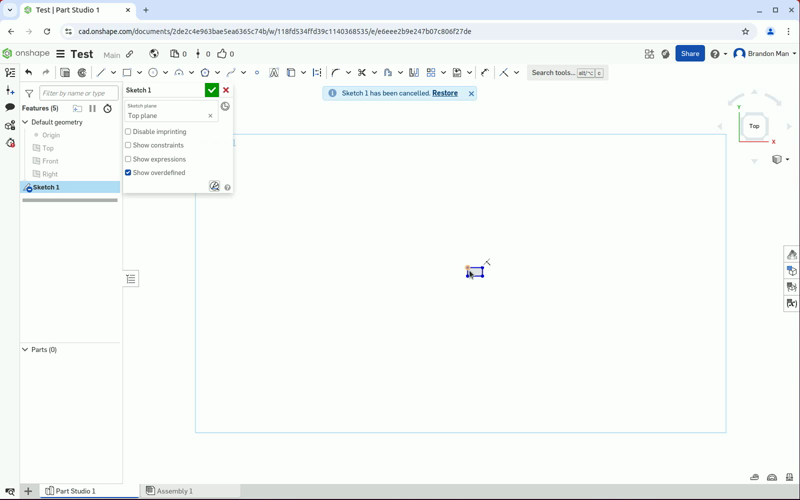
scroll(6)
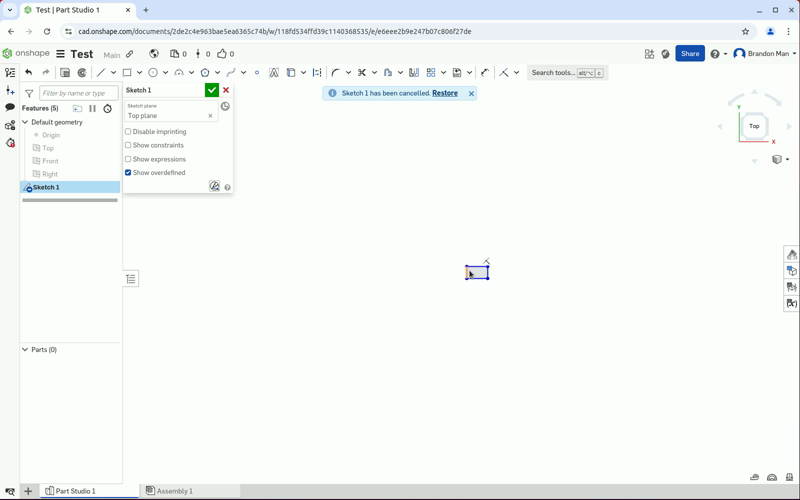
scroll(6)
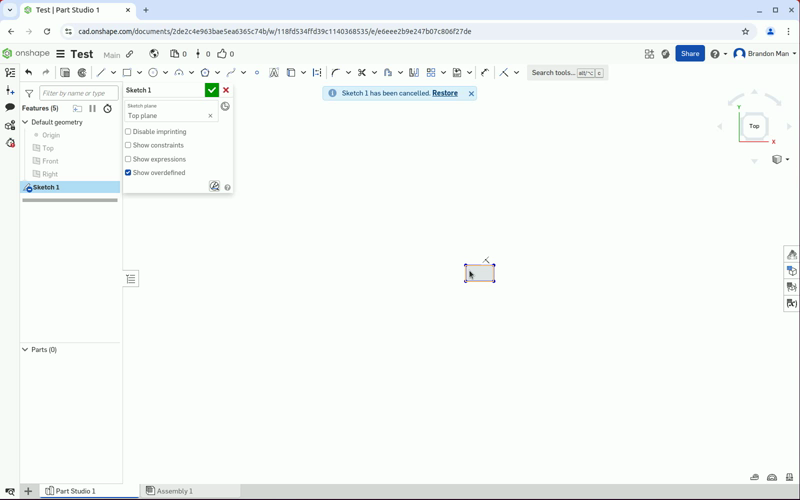
scroll(6)
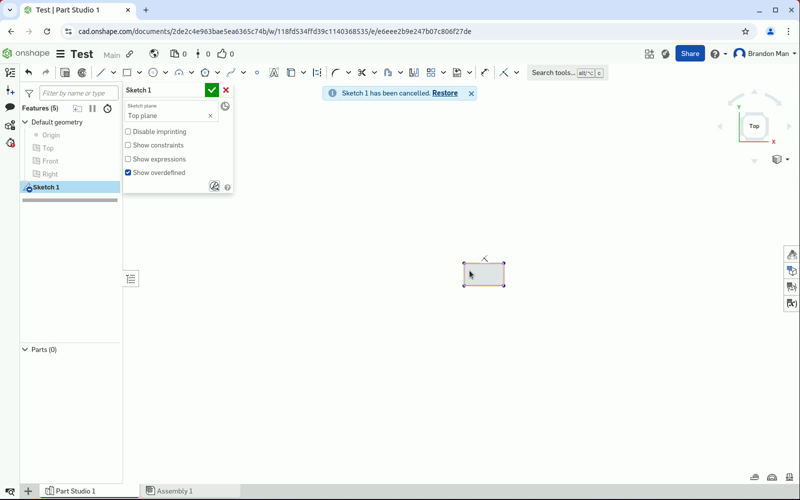
scroll(6)
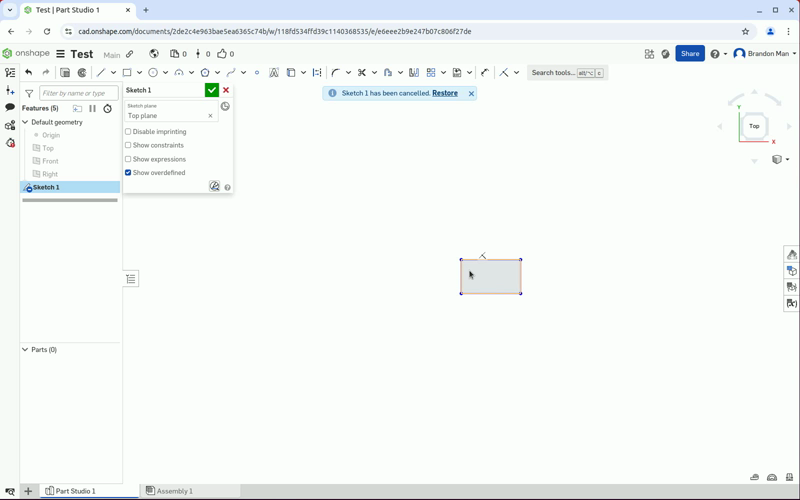
scroll(6)
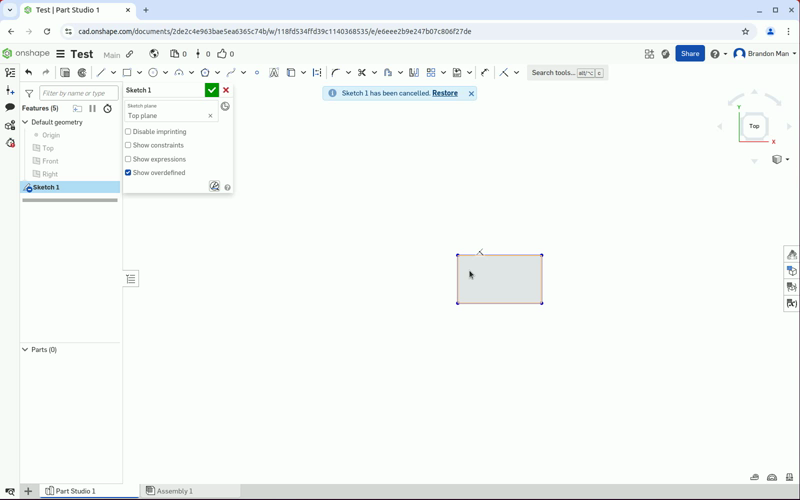
scroll(6)
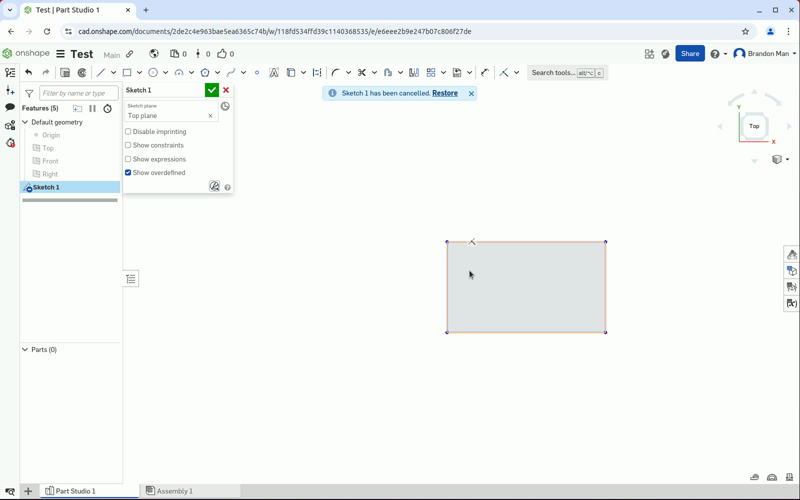
click(469, 270)
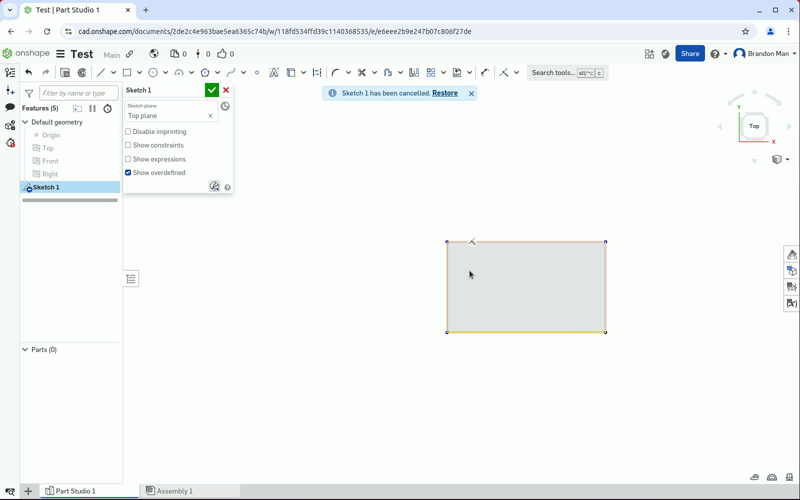
scroll(-6)
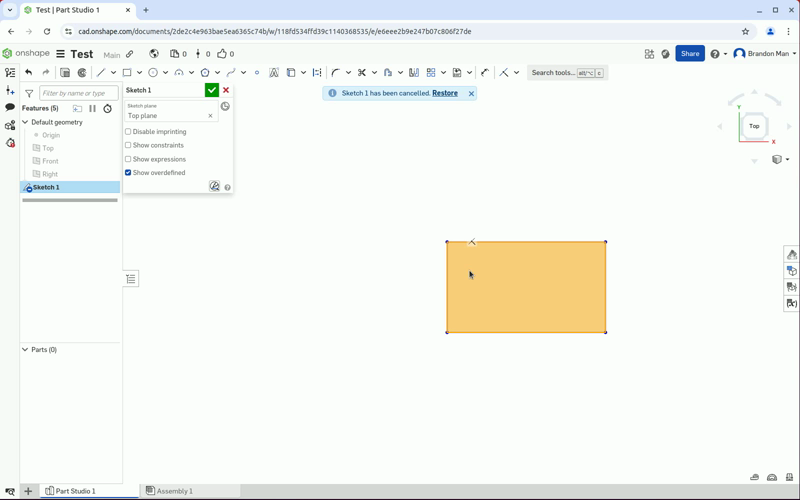
scroll(-6)
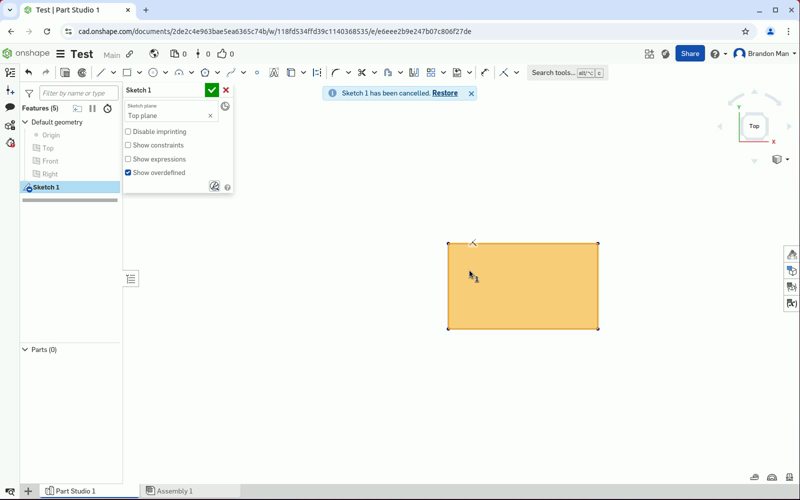
scroll(-6)
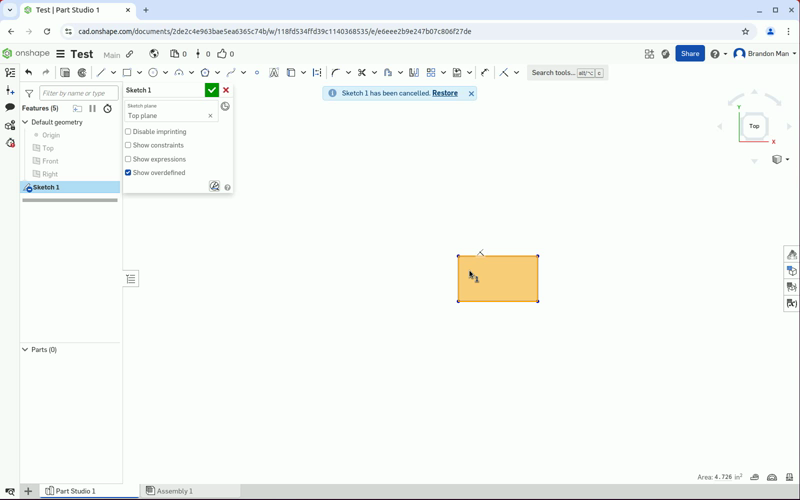
scroll(-6)
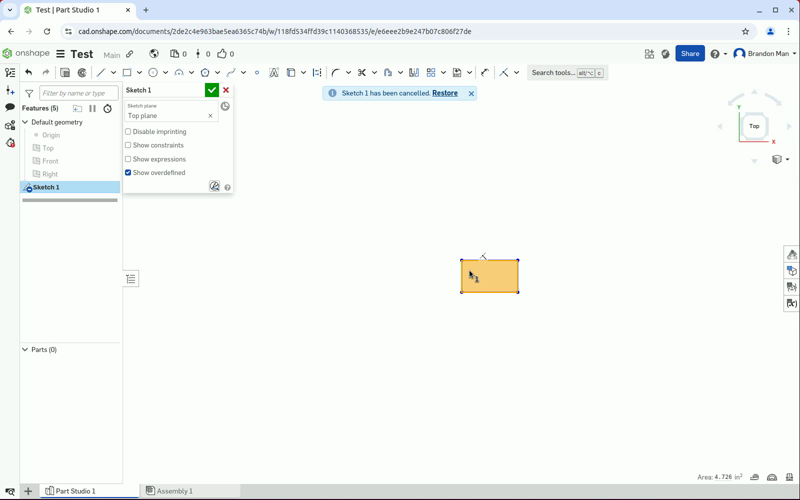
scroll(-6)
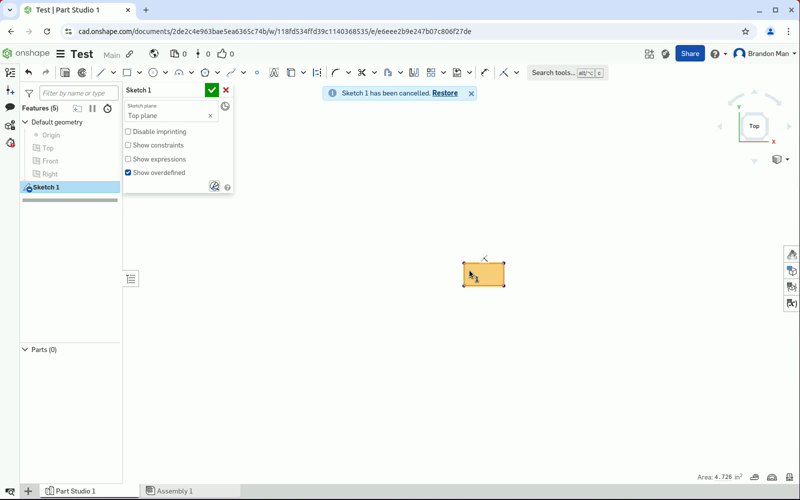
scroll(-6)
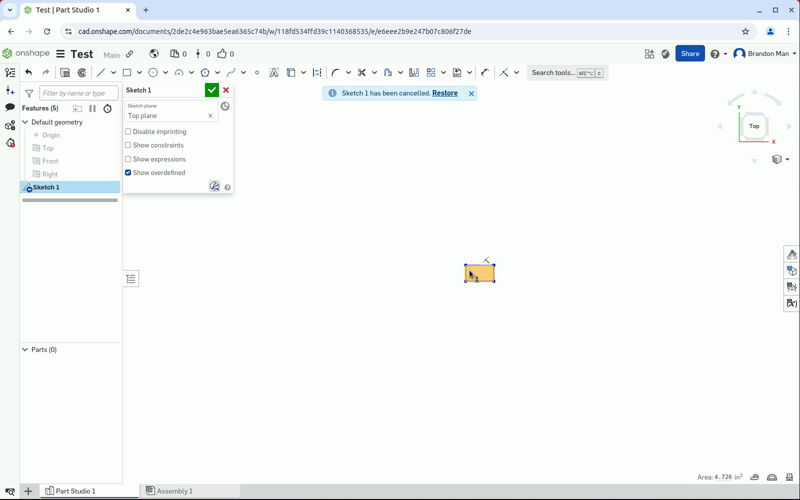
scroll(-6)
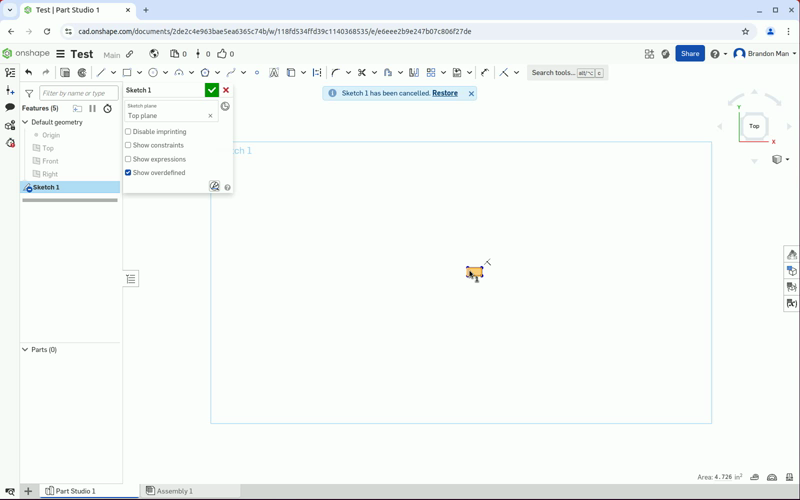
mouse_move(73, 352)
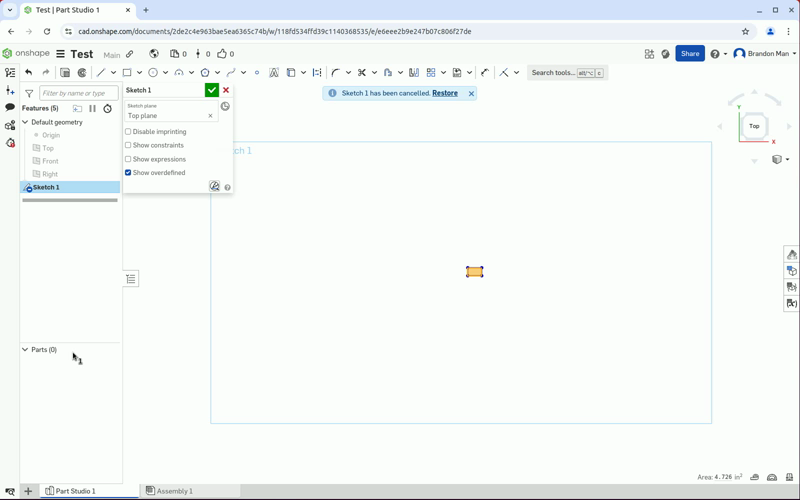
key(shift+y)
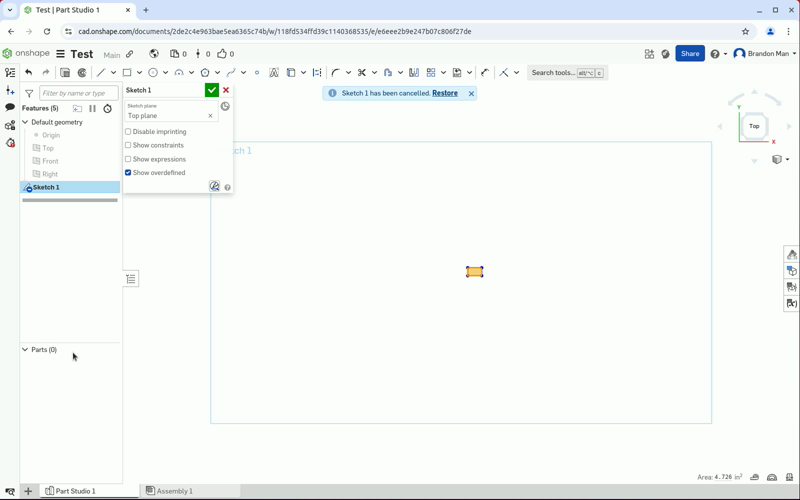
key(shift+e)
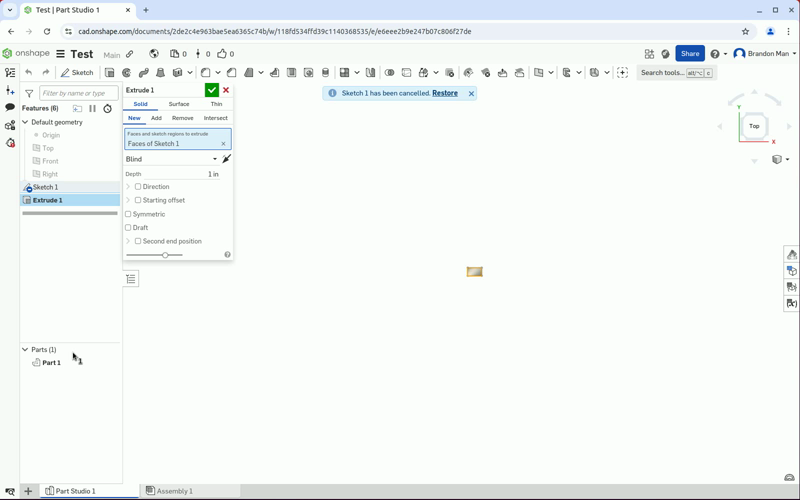
mouse_move(143, 106)
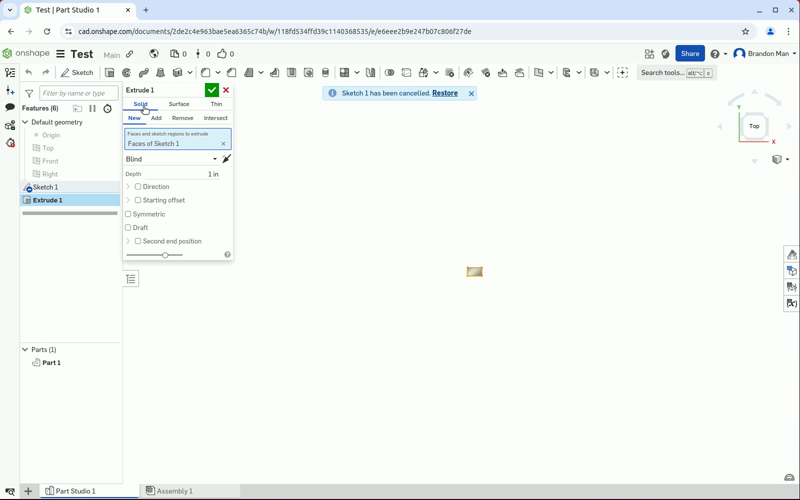
click(143, 106)
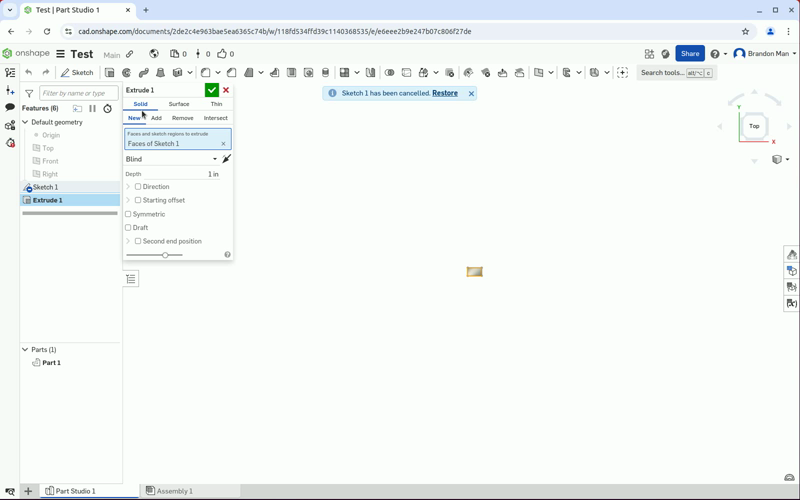
mouse_move(137, 120)
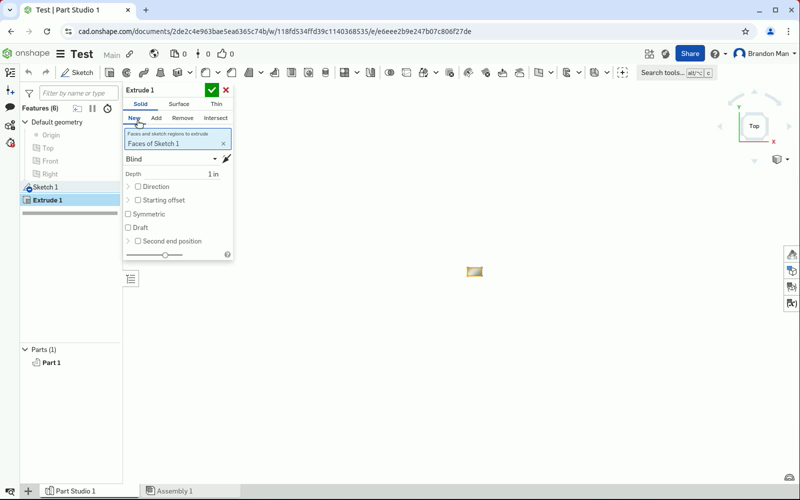
click(137, 120)
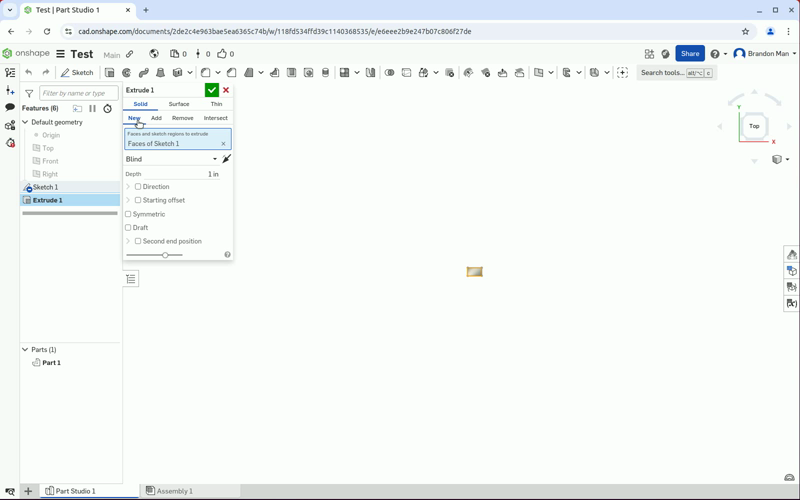
key(tab, 4)
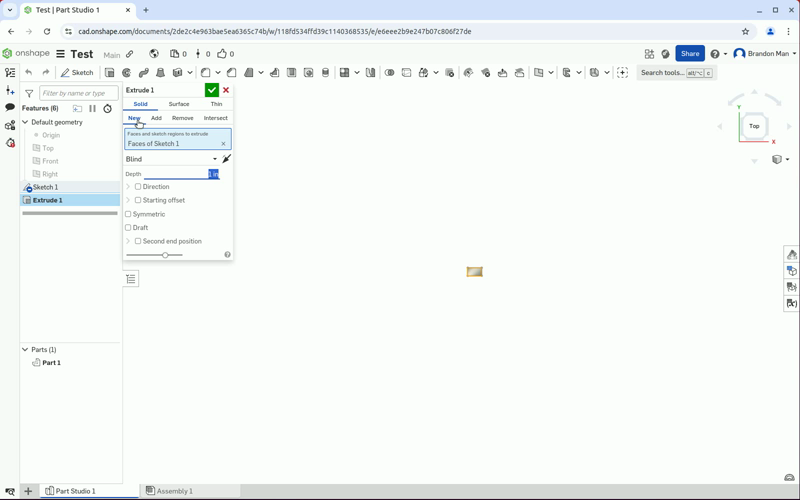
text(0.963)
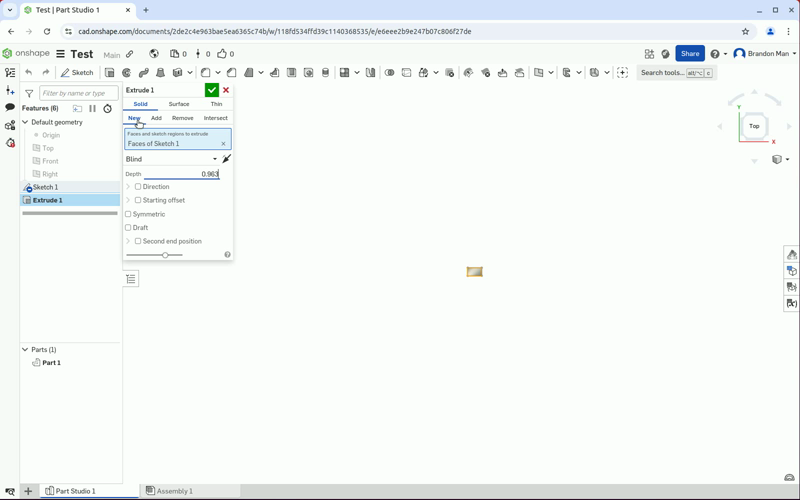
key(enter)
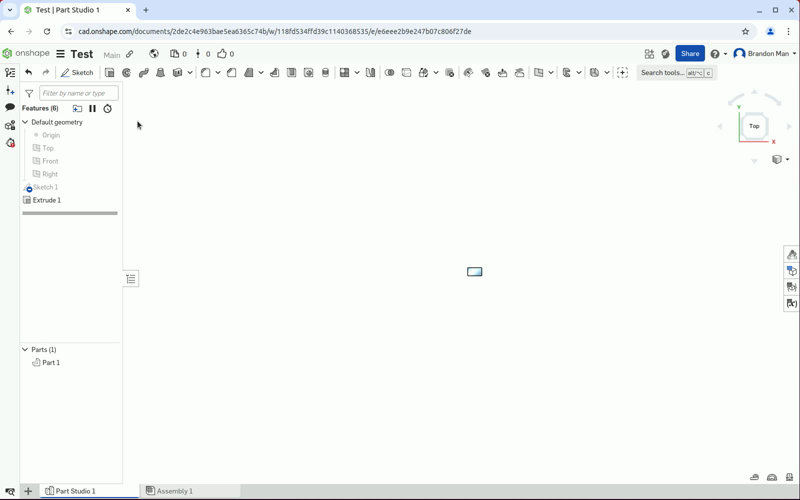
key(shift+h)
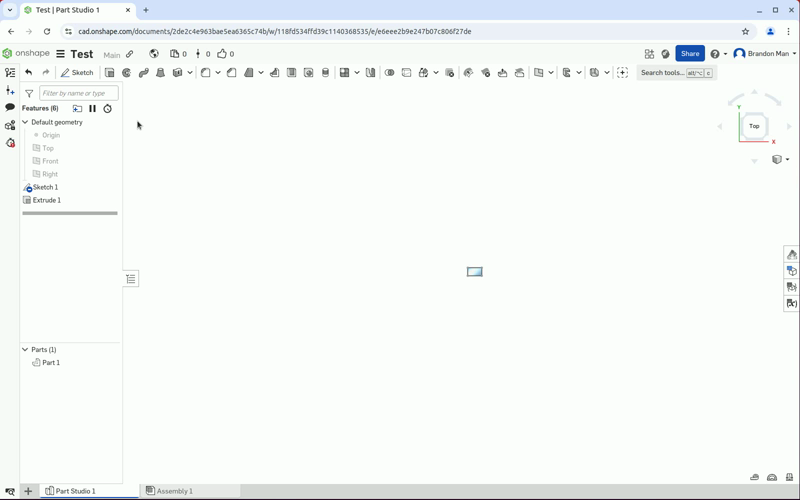
key(shift+h)
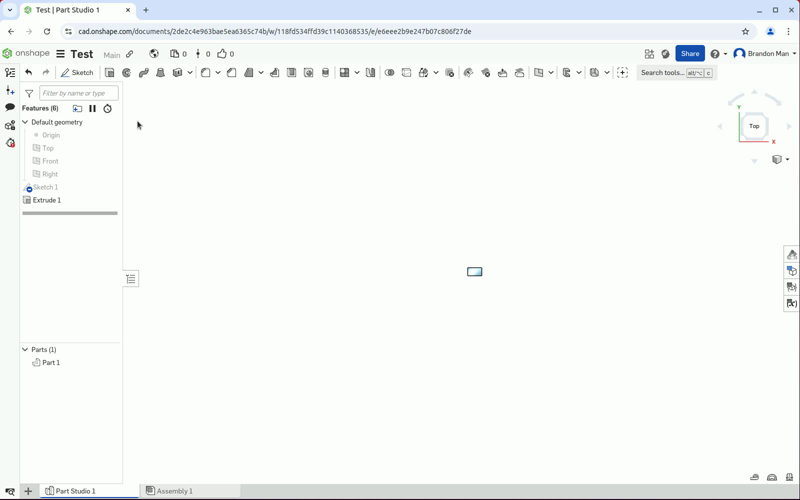
mouse_move(73, 189)
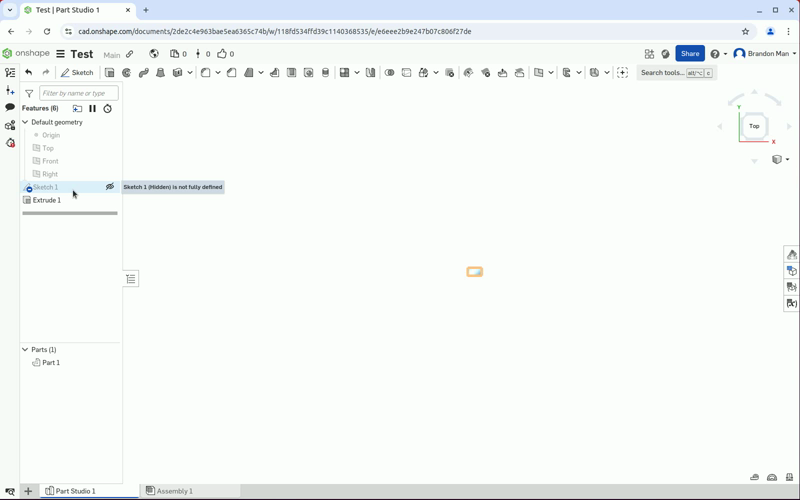
click(73, 189)
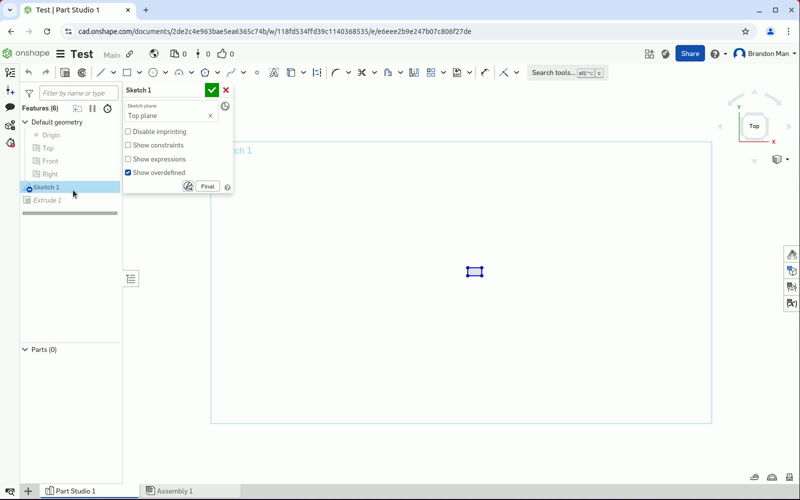
mouse_move(229, 92)
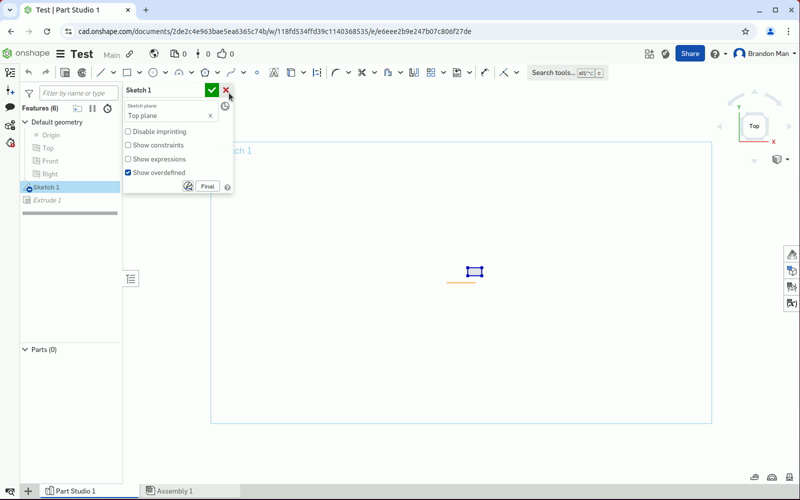
click(229, 92)
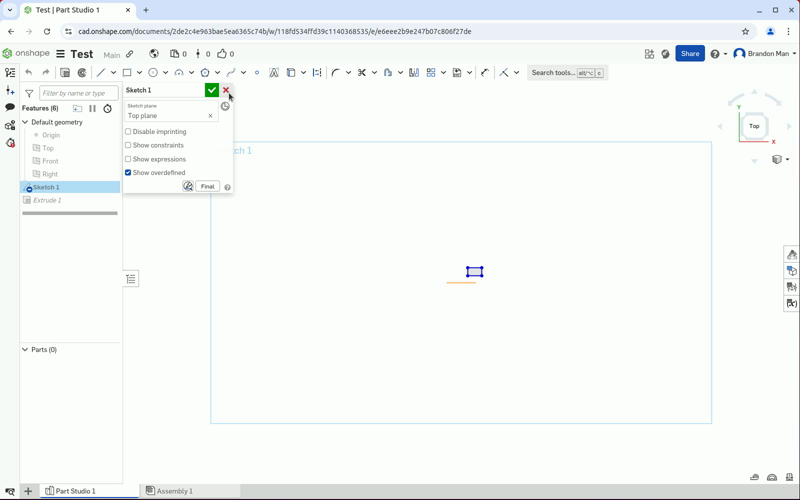
key(shift+s)
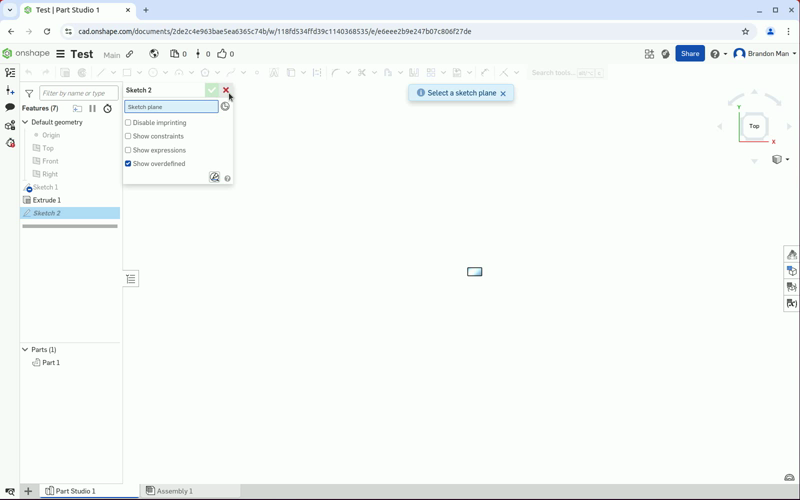
mouse_move(73, 150)
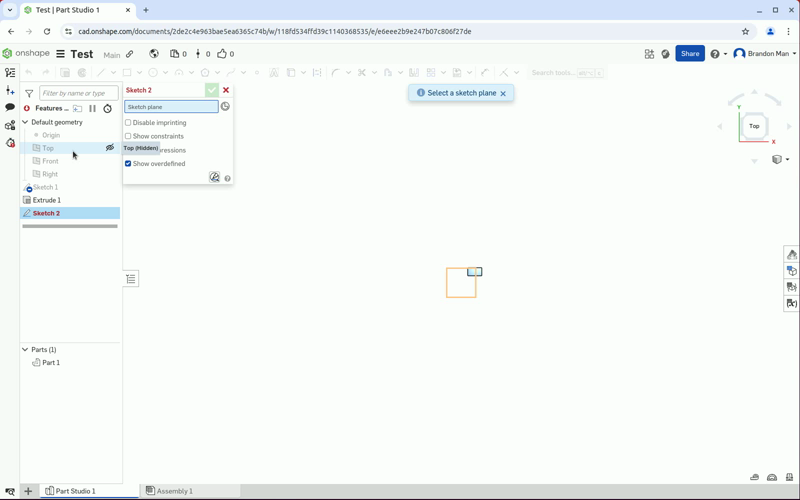
click(73, 150)
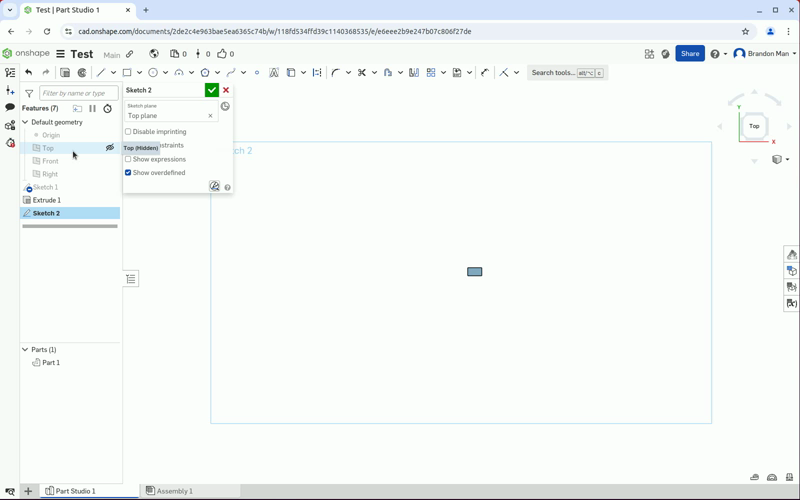
mouse_move(73, 352)
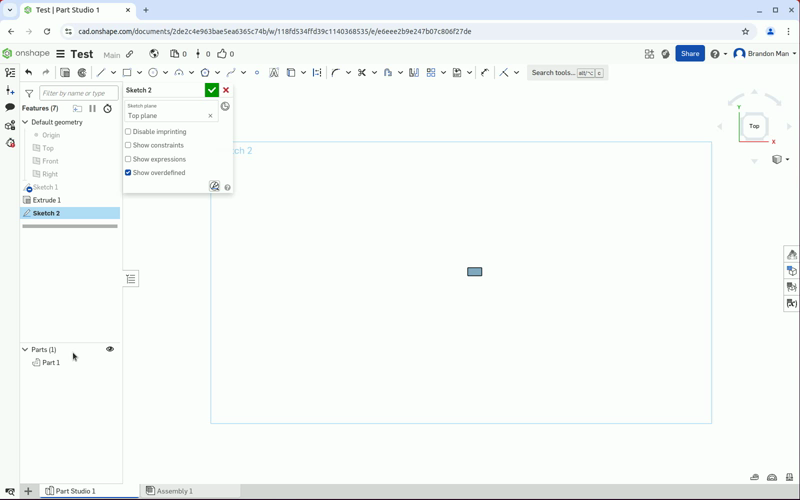
key(y)
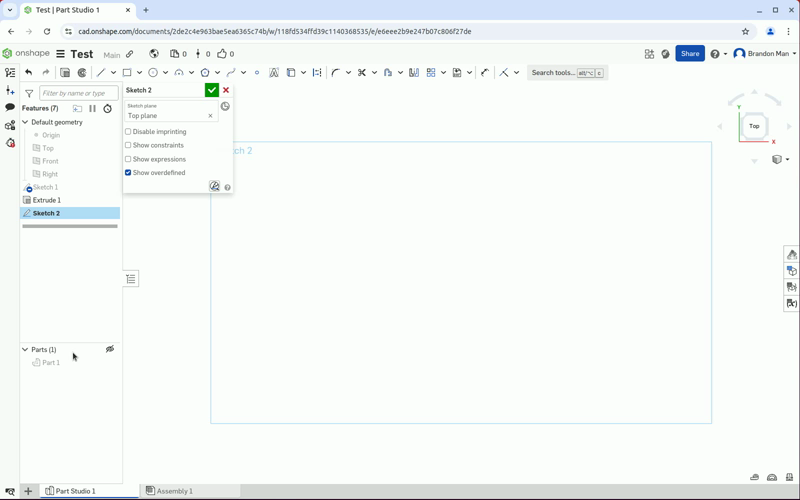
key(c)
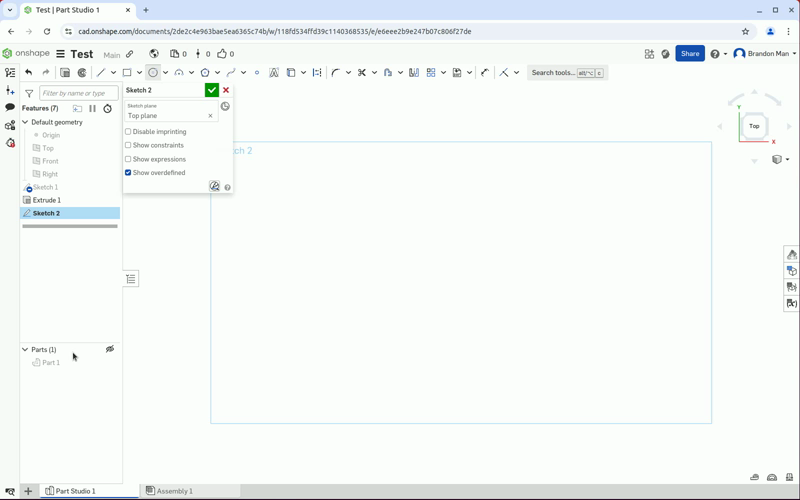
key_down(shift)
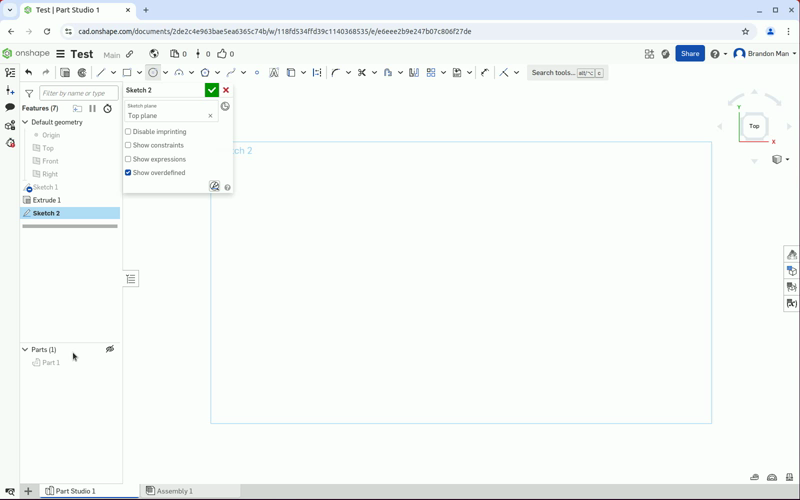
mouse_move(443, 267)
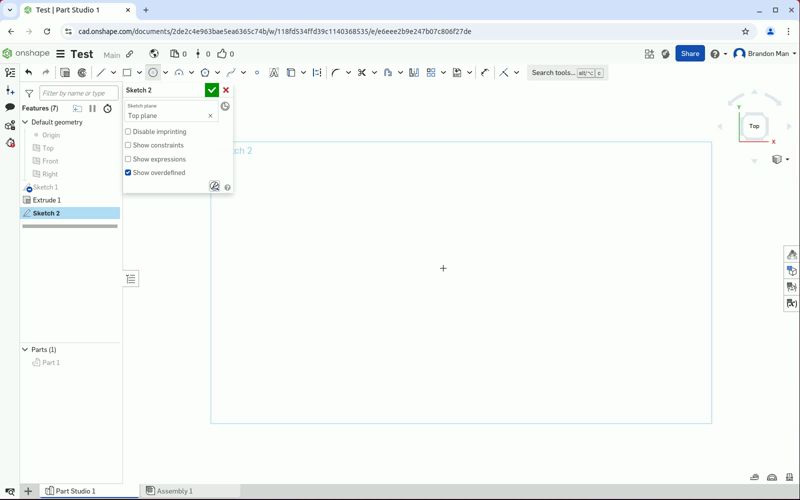
click(443, 267)
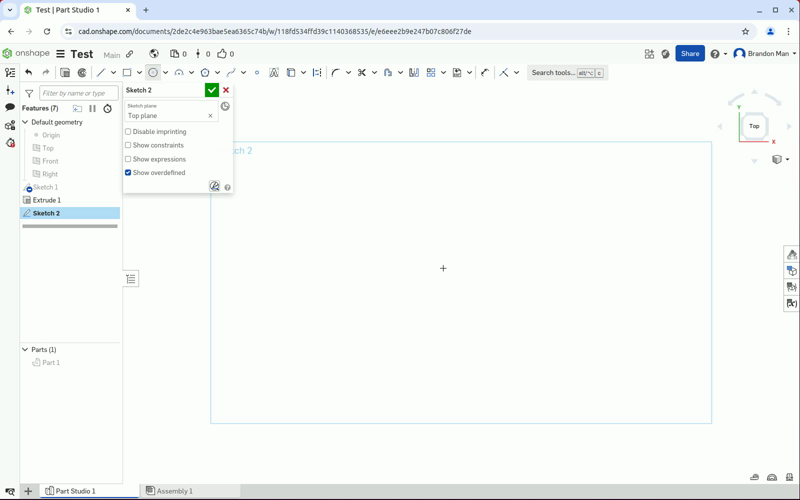
key_up(shift)
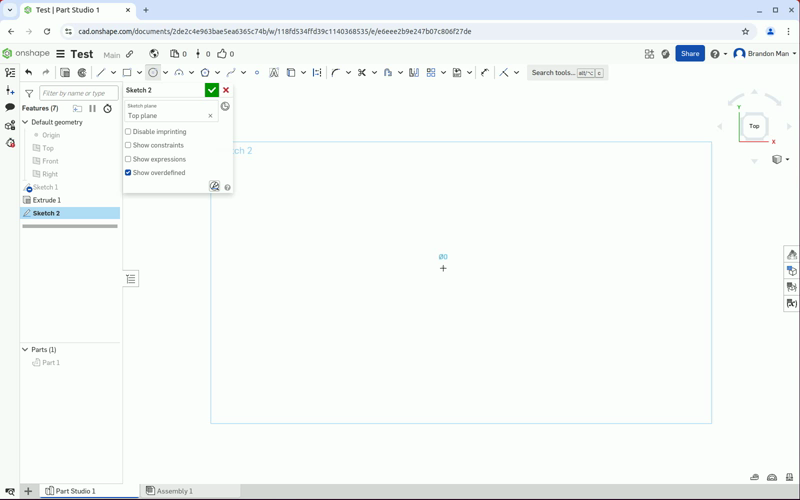
mouse_move(448, 267)
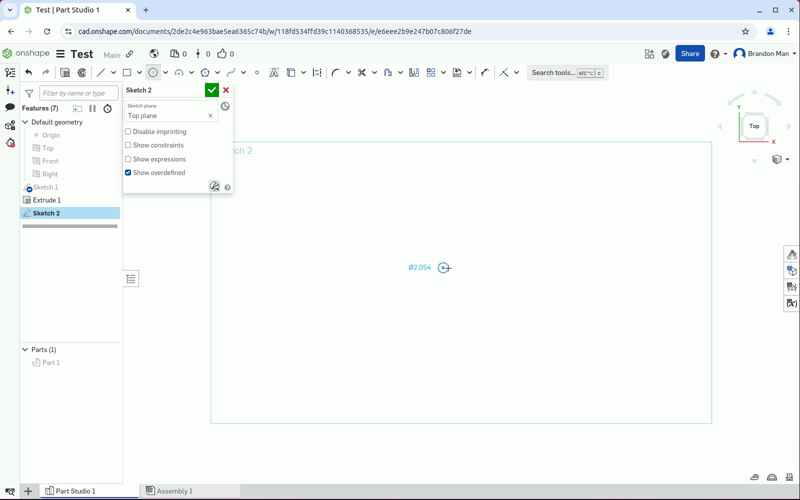
click(448, 267)
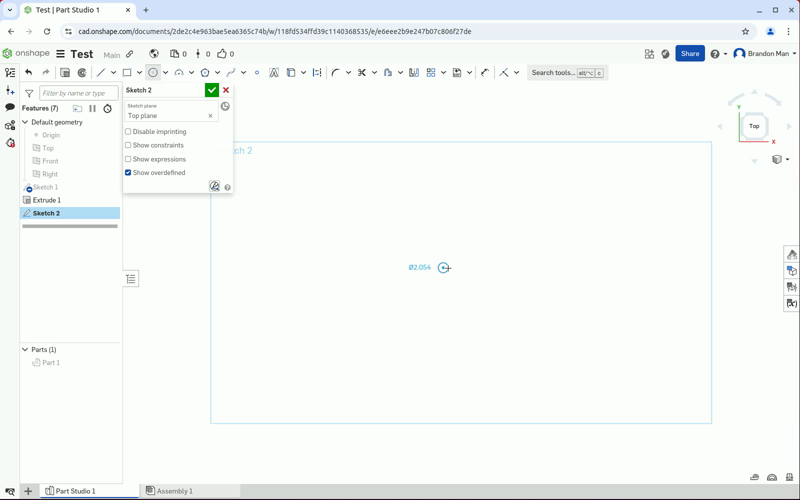
key(esc)
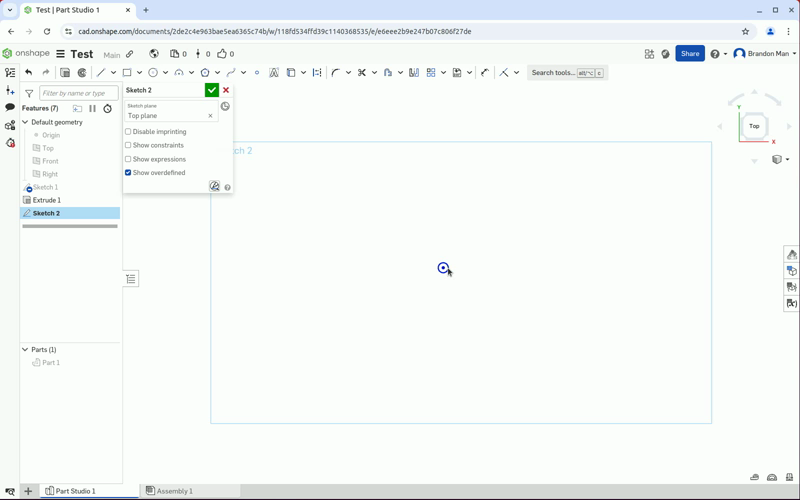
mouse_move(441, 266)
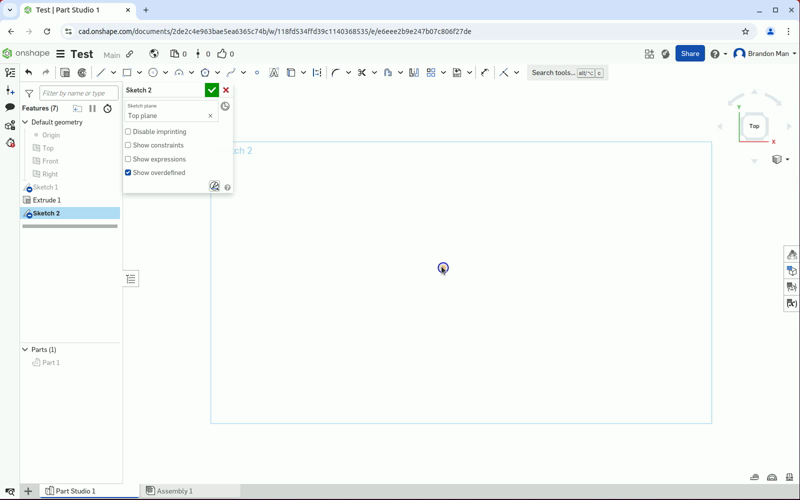
scroll(6)
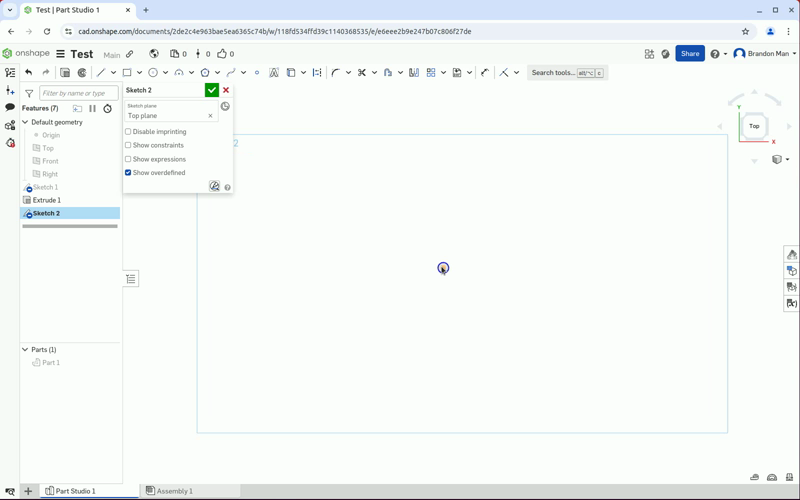
scroll(6)
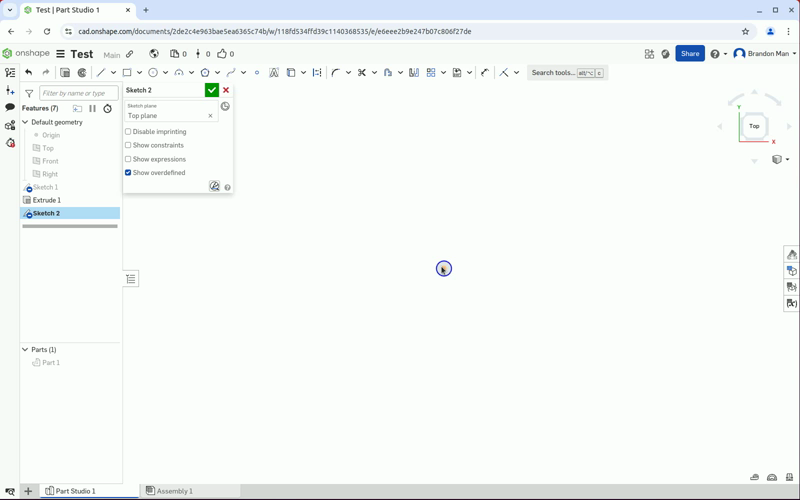
scroll(6)
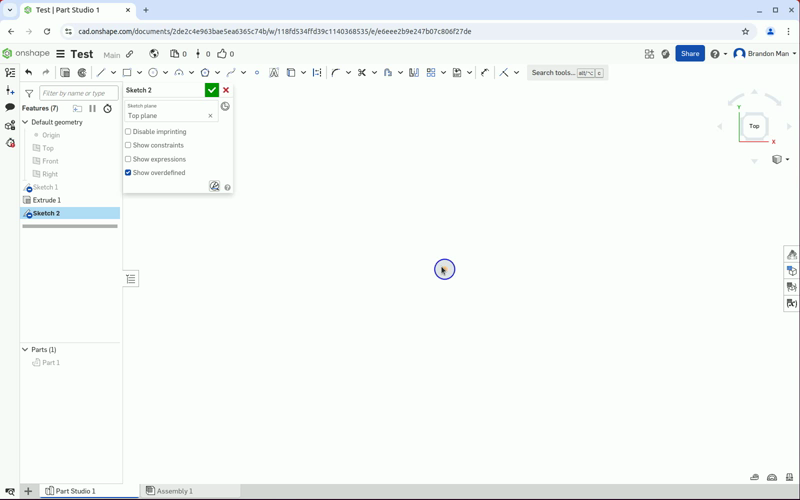
scroll(6)
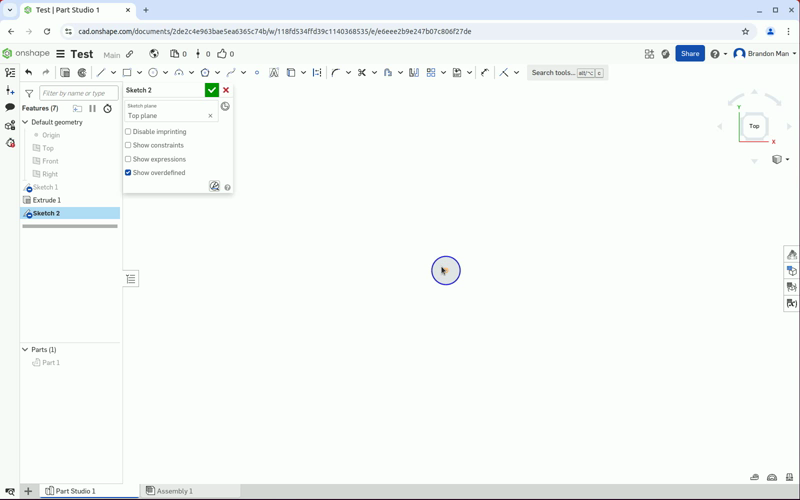
scroll(6)
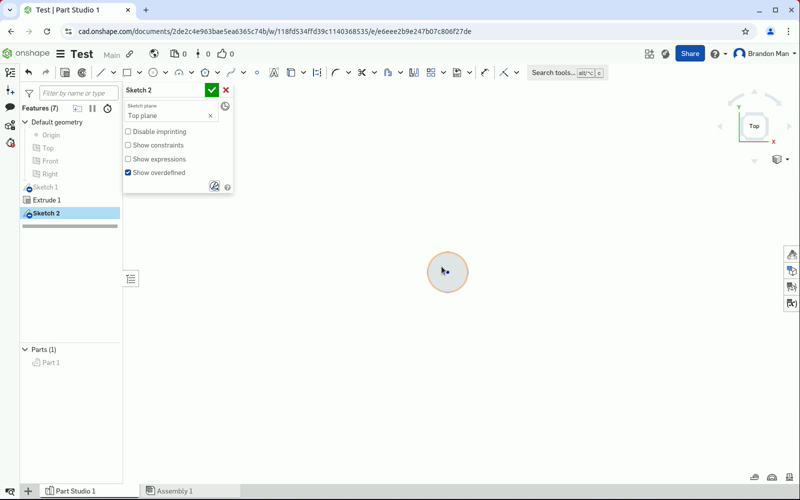
scroll(6)
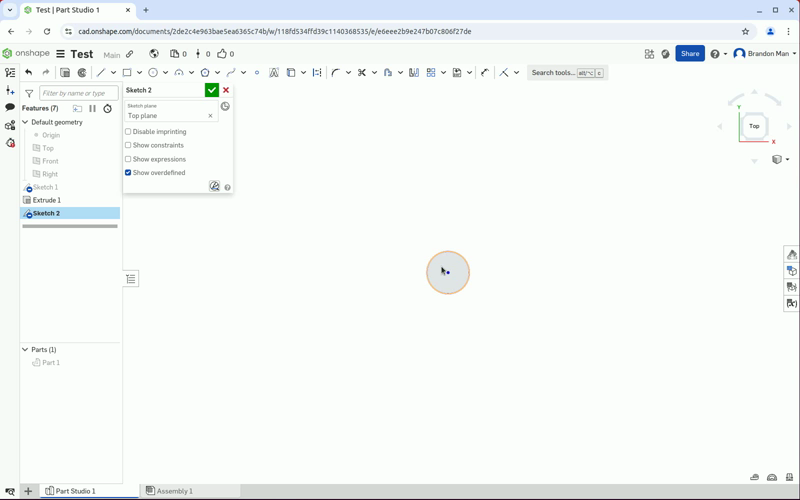
scroll(6)
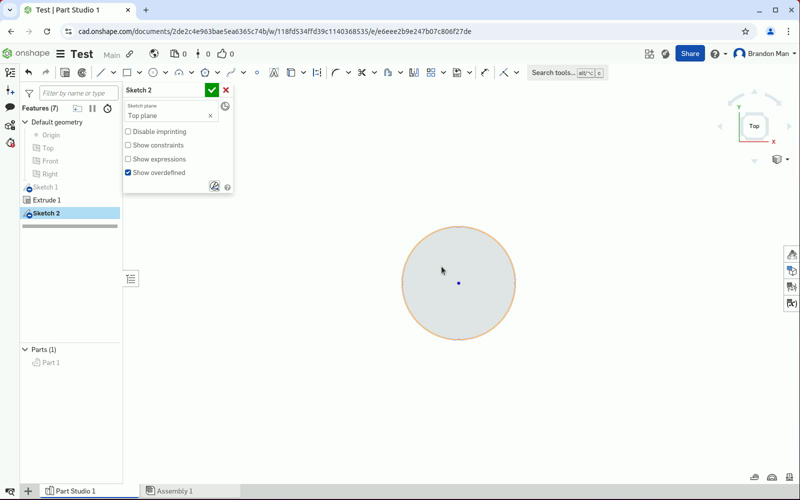
click(441, 266)
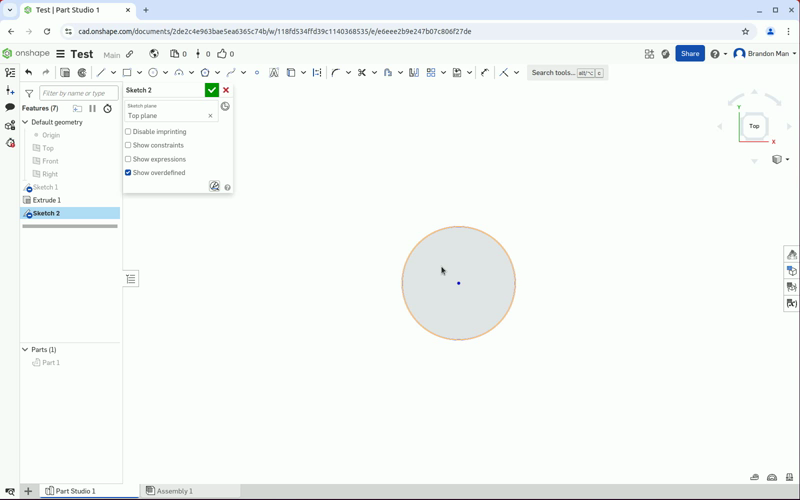
scroll(-6)
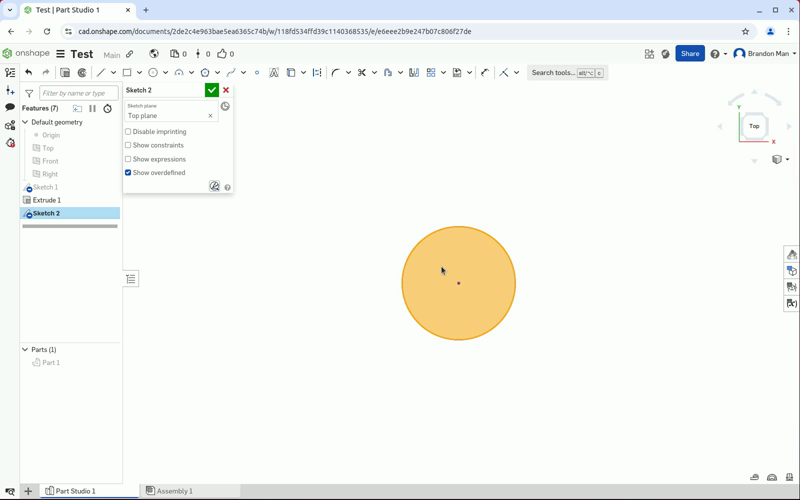
scroll(-6)
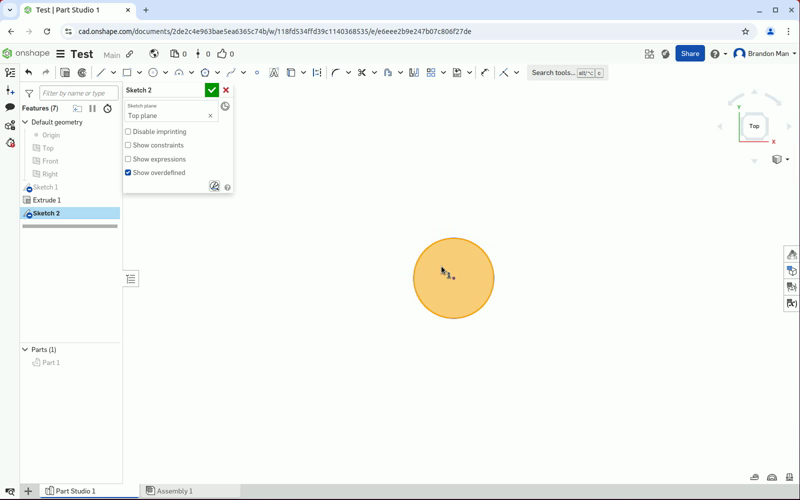
scroll(-6)
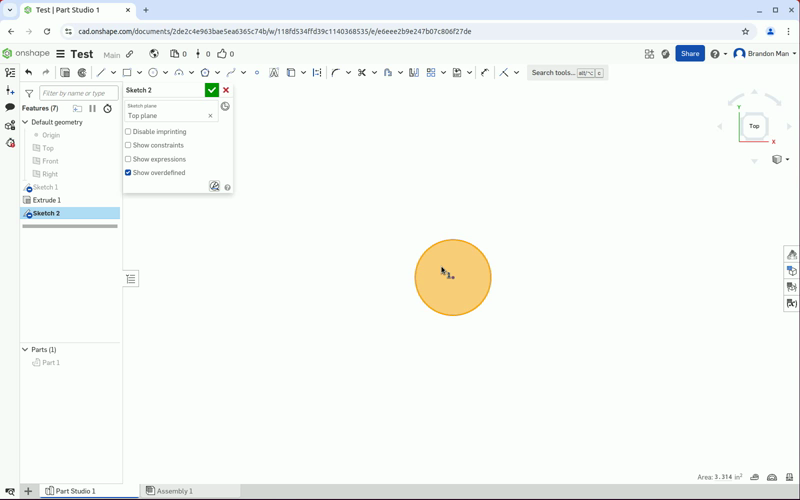
scroll(-6)
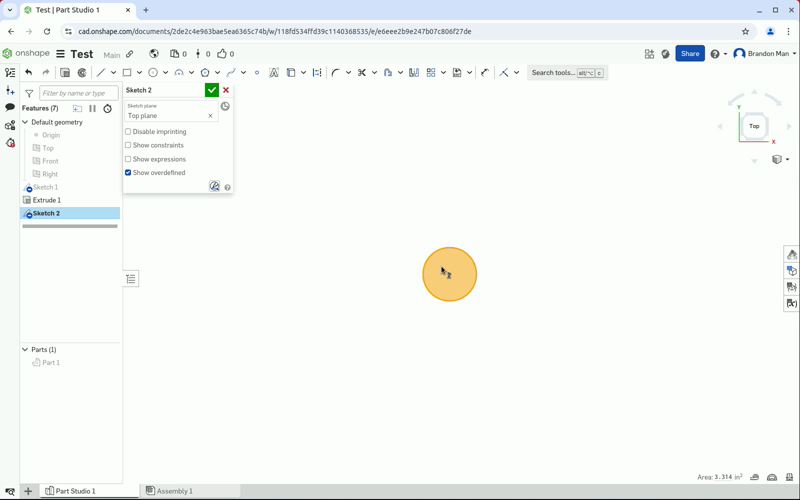
scroll(-6)
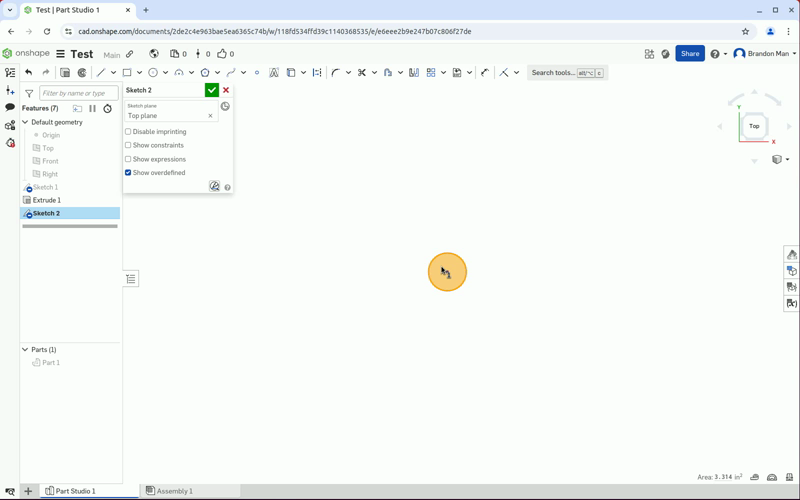
scroll(-6)
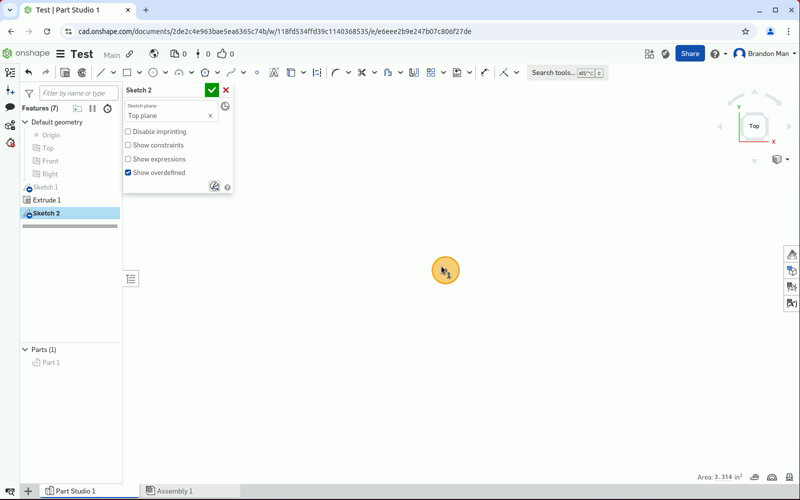
scroll(-6)
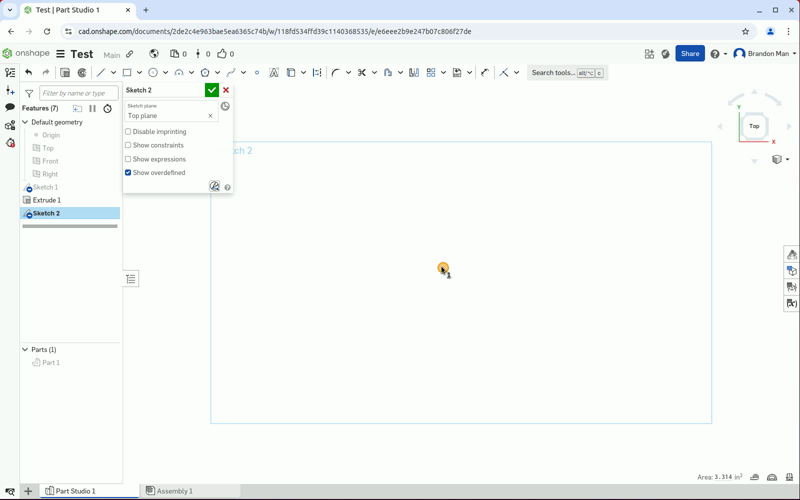
mouse_move(73, 352)
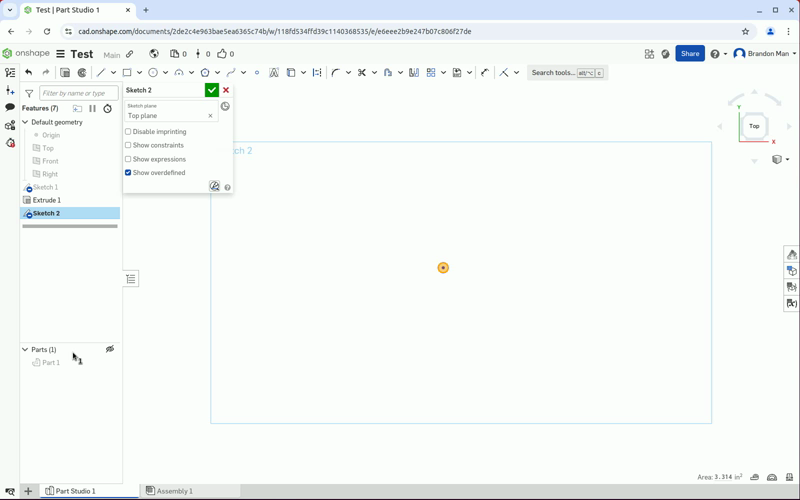
key(shift+y)
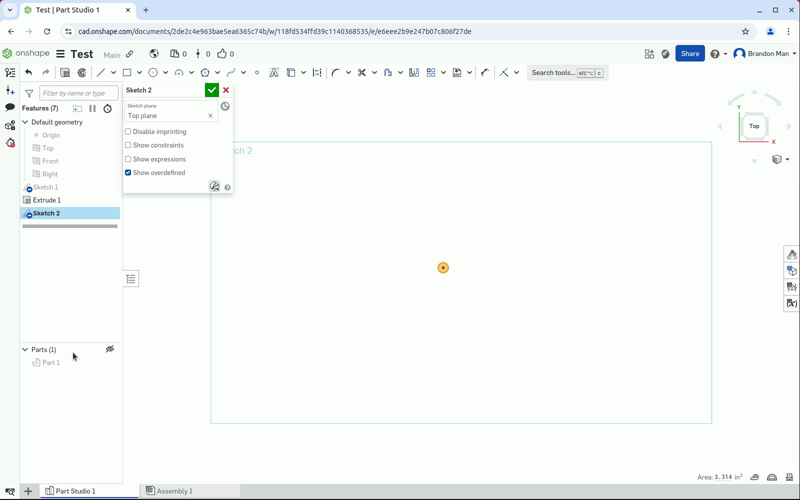
key(shift+e)
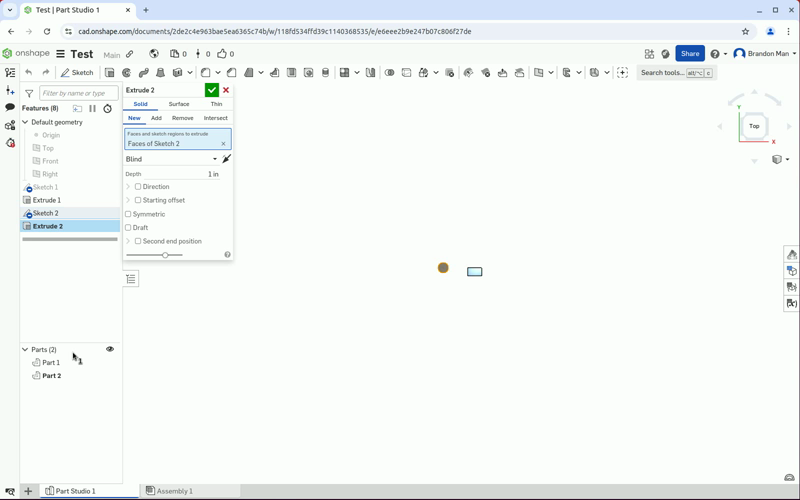
mouse_move(143, 106)
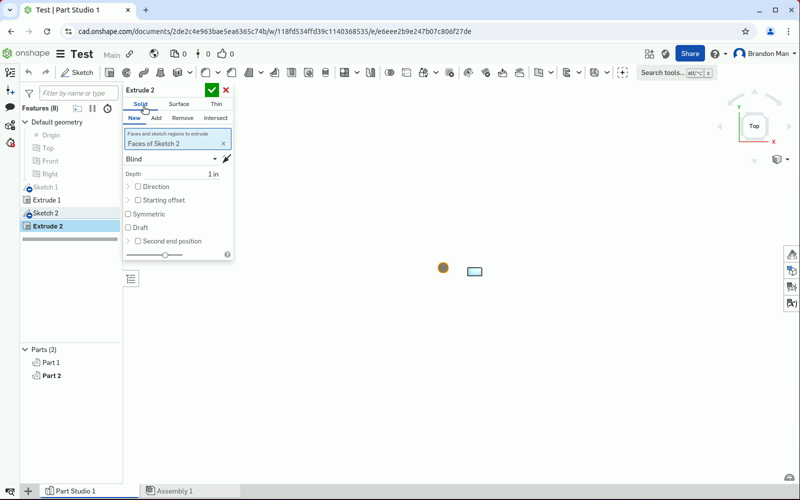
click(143, 106)
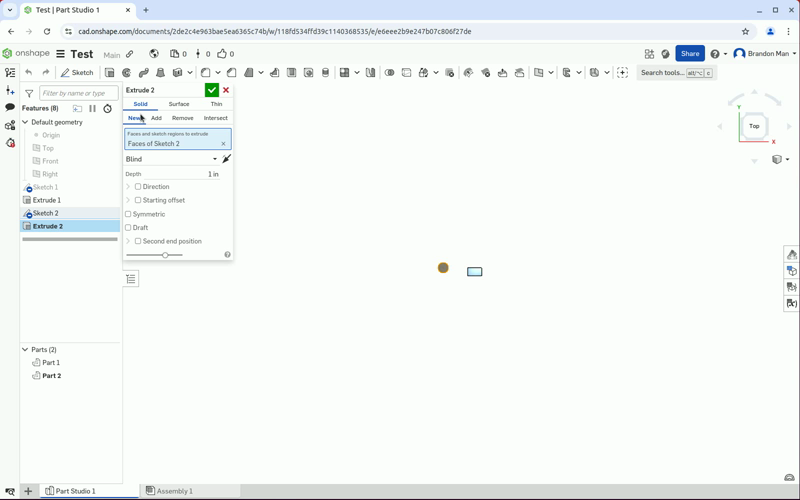
mouse_move(137, 120)
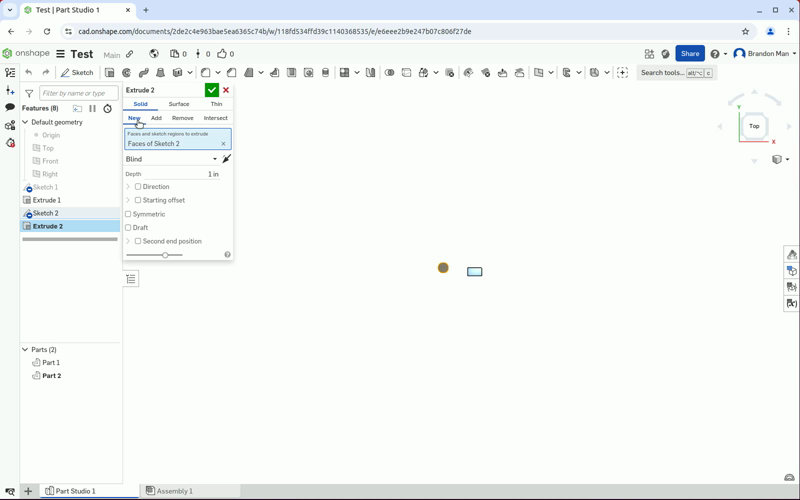
click(137, 120)
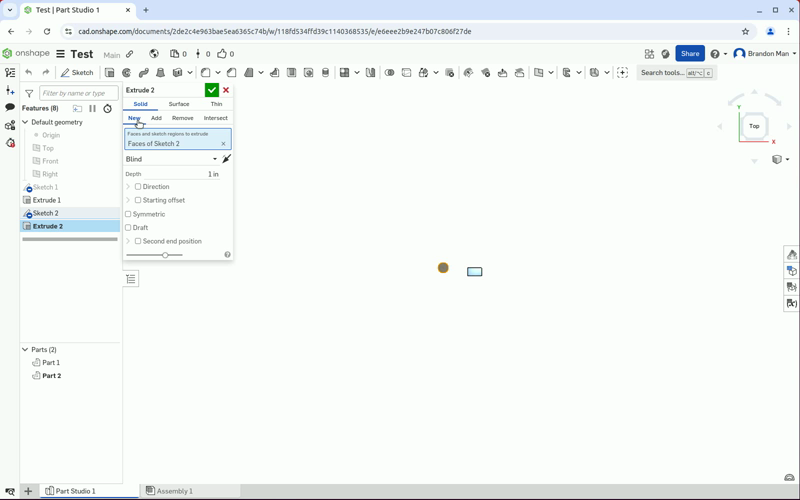
key(tab, 4)
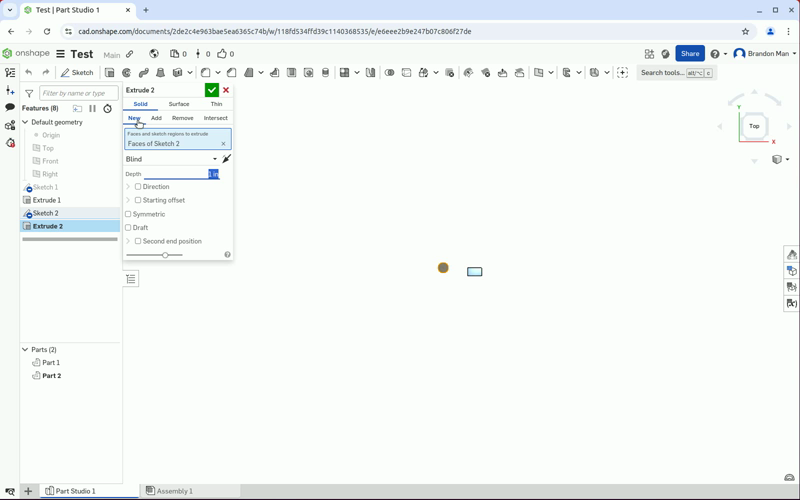
text(23.108)
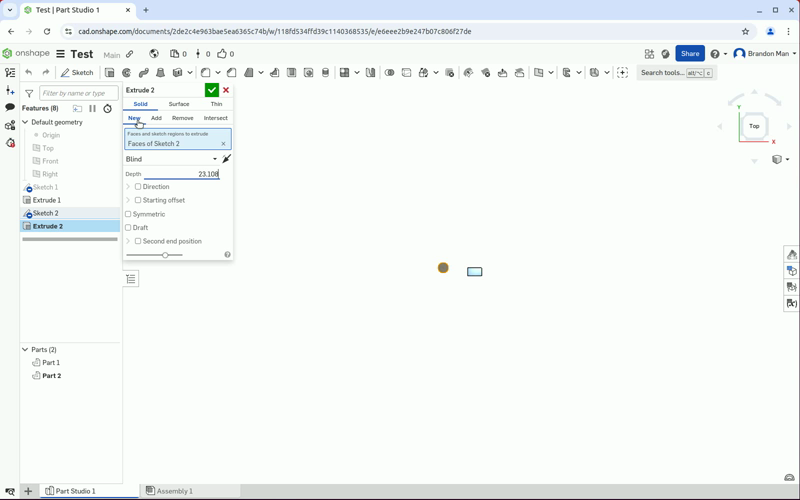
key(enter)
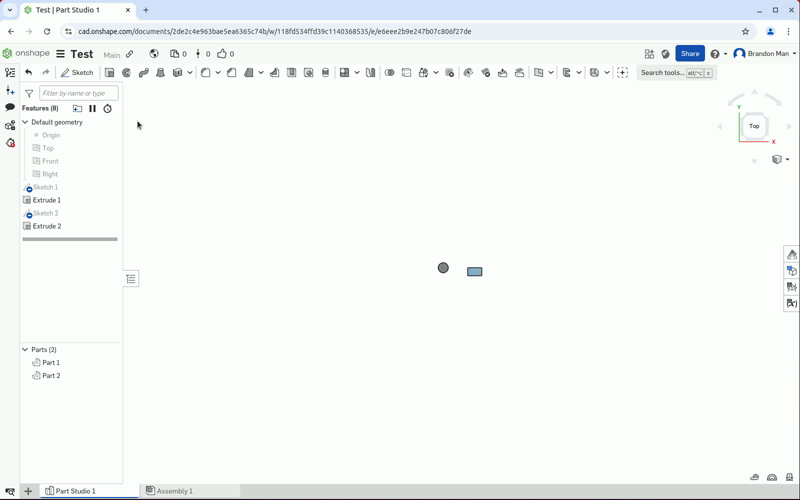
key(shift+h)
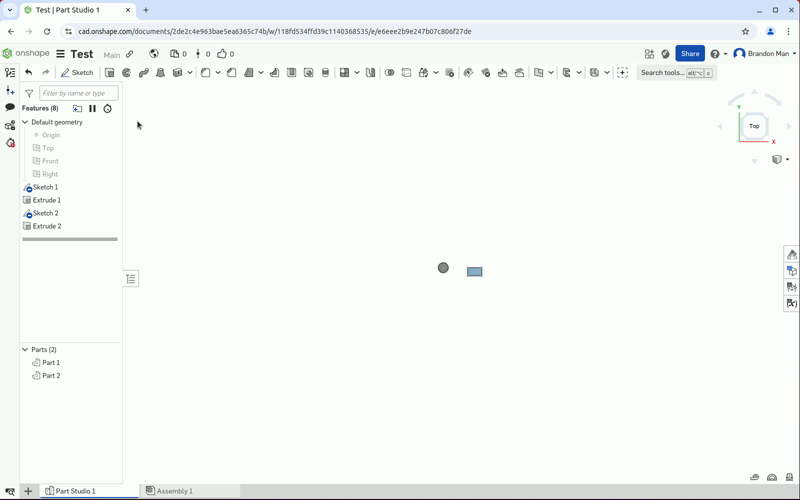
key(shift+h)
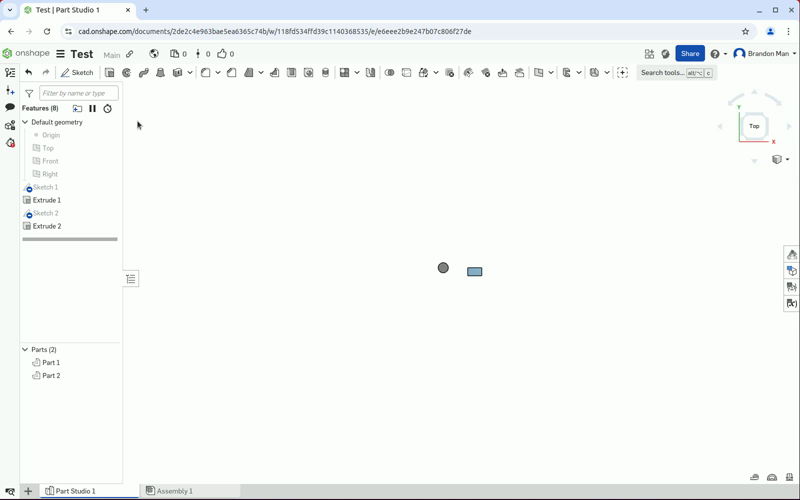
mouse_move(73, 189)
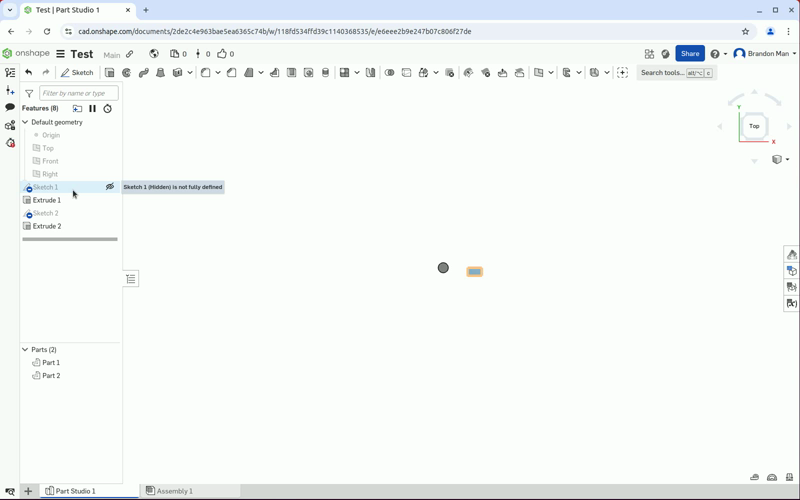
click(73, 189)
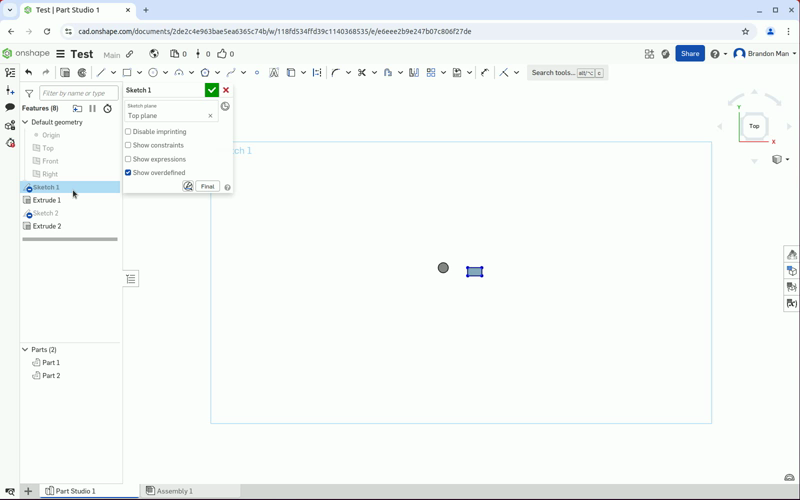
mouse_move(229, 92)
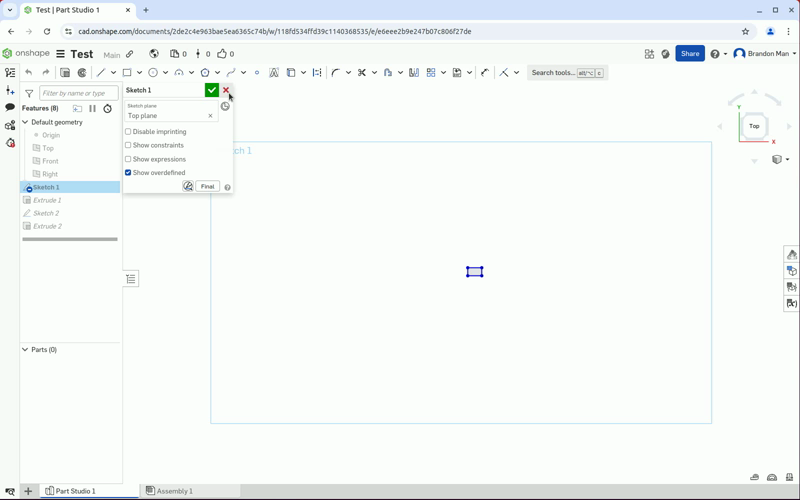
click(229, 92)
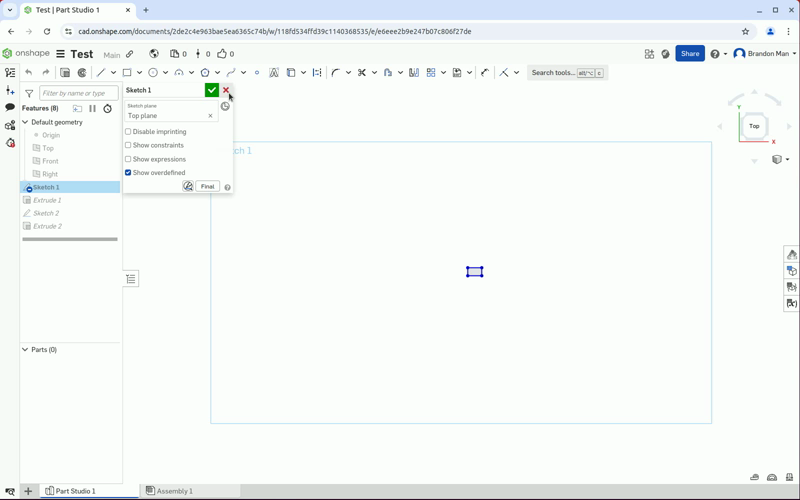
key(shift+s)
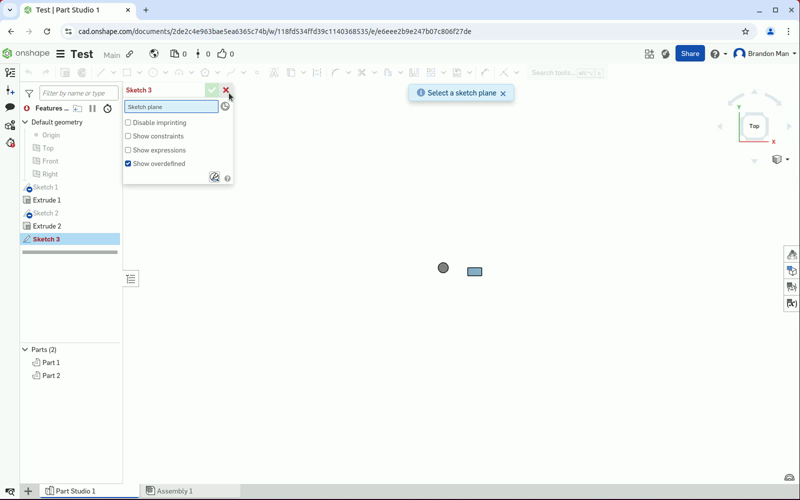
mouse_move(73, 150)
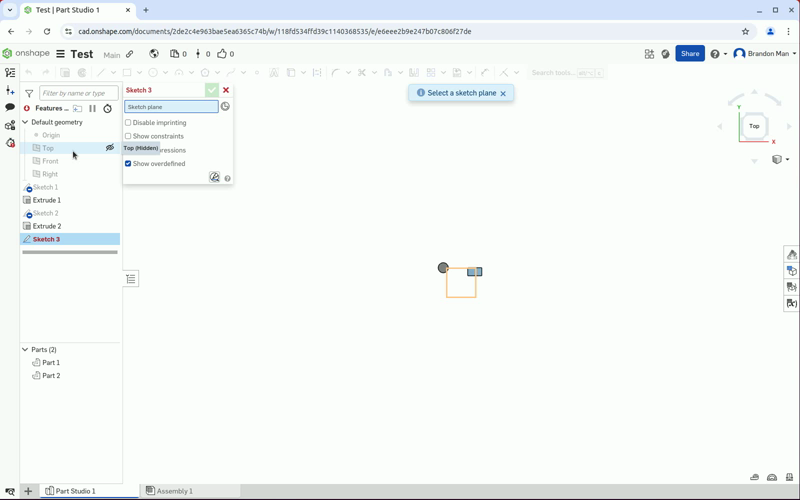
click(73, 150)
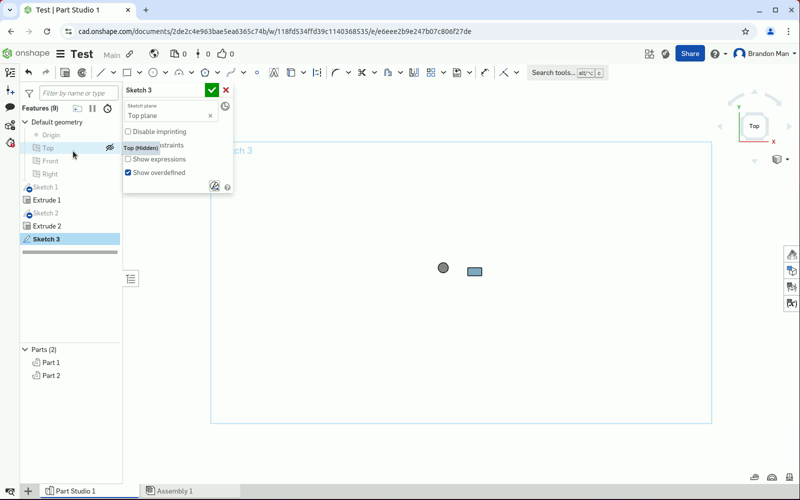
mouse_move(73, 352)
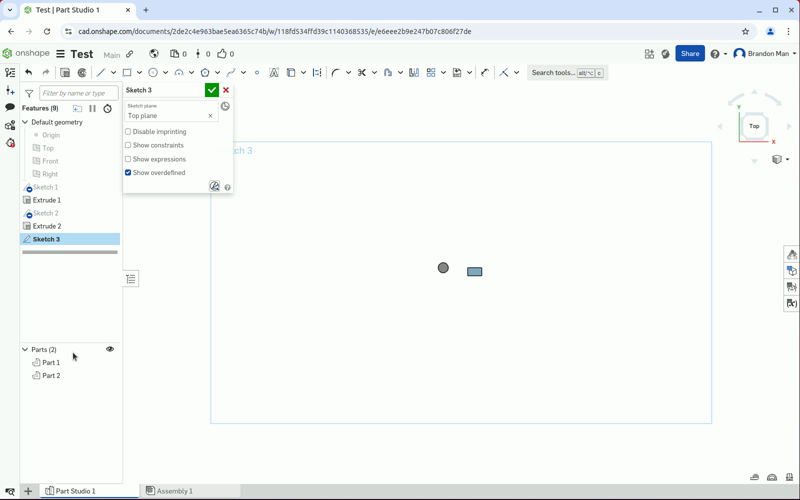
key(y)
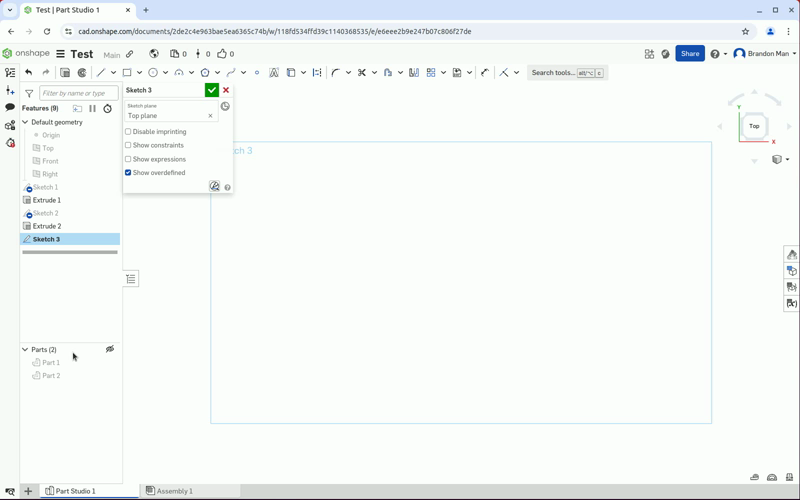
key(l)
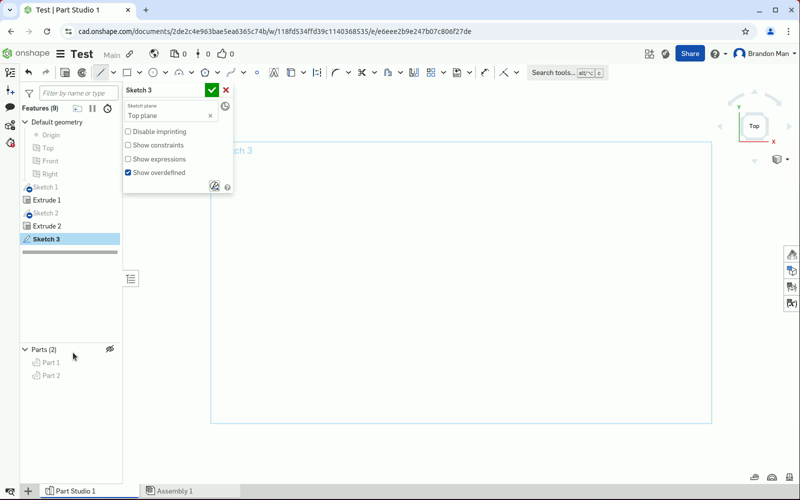
key_down(shift)
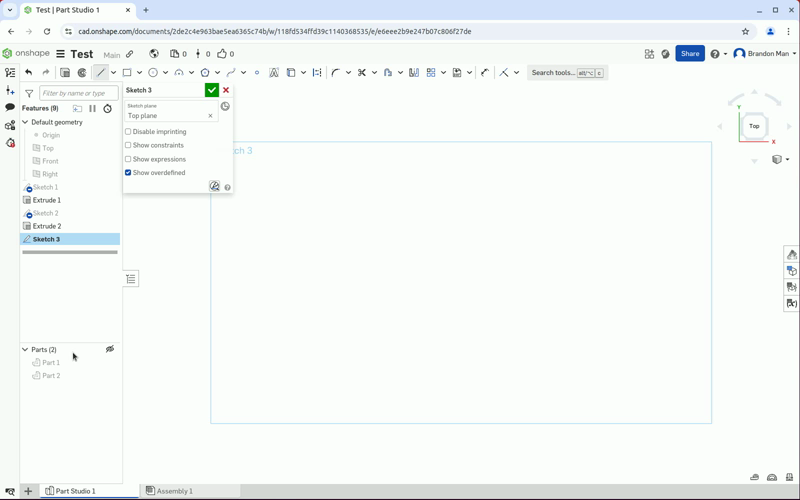
mouse_move(438, 305)
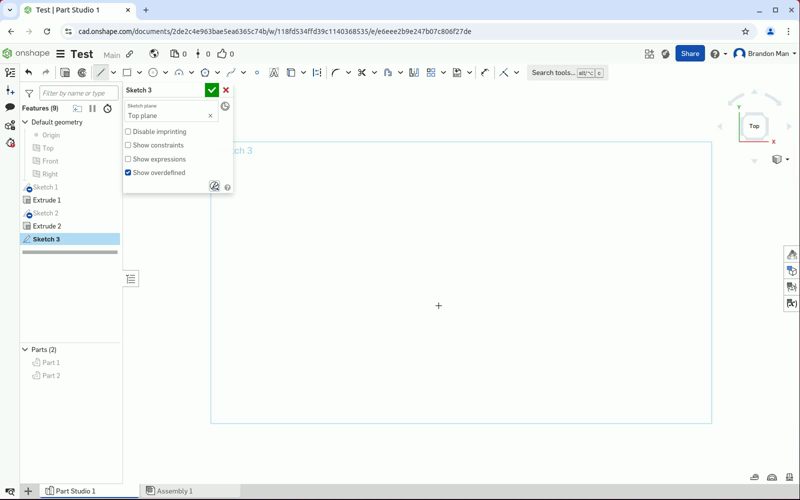
click(438, 305)
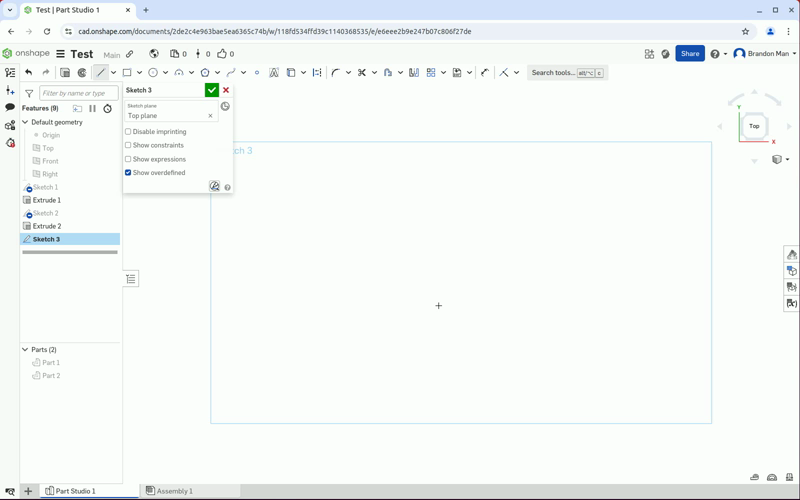
key_up(shift)
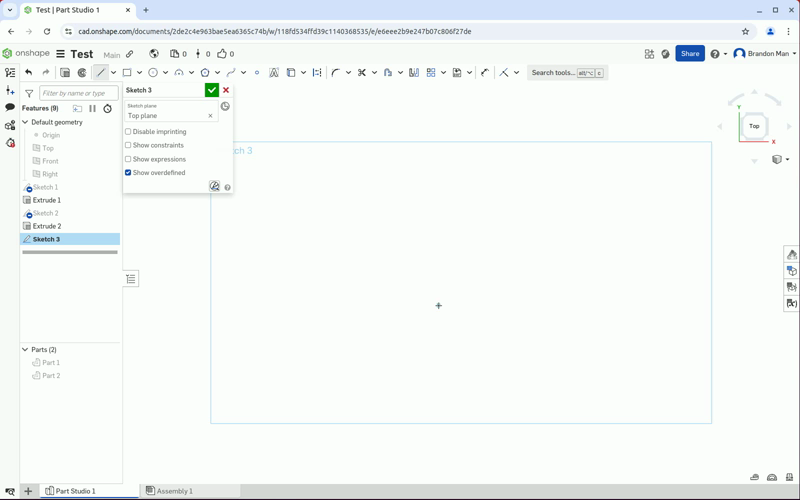
key_down(shift)
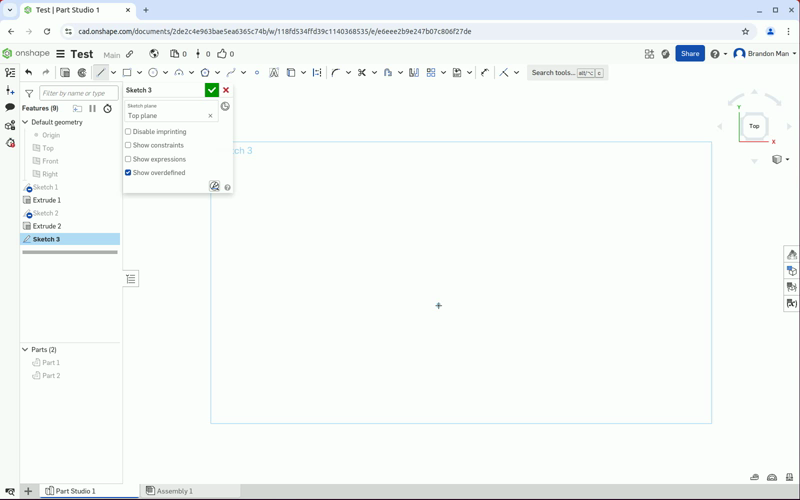
mouse_move(468, 305)
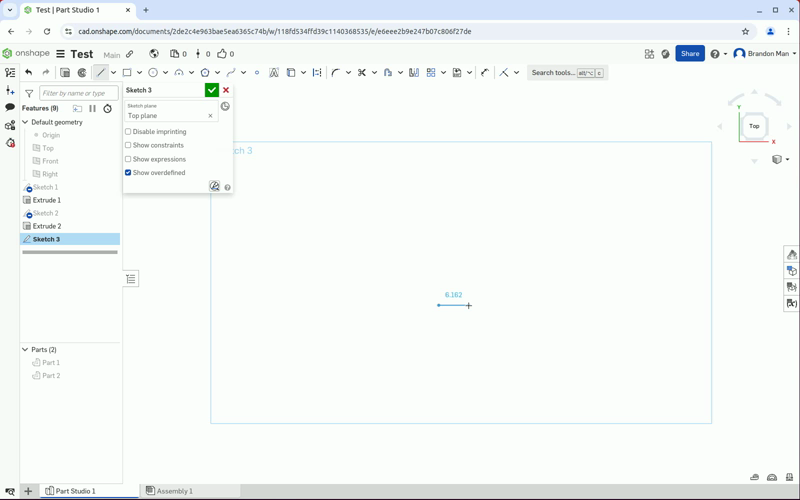
mouse_move(452, 303)
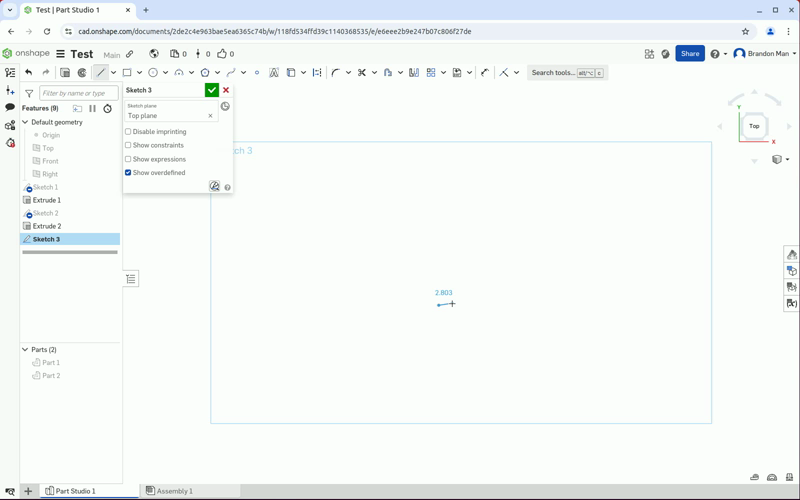
click(452, 303)
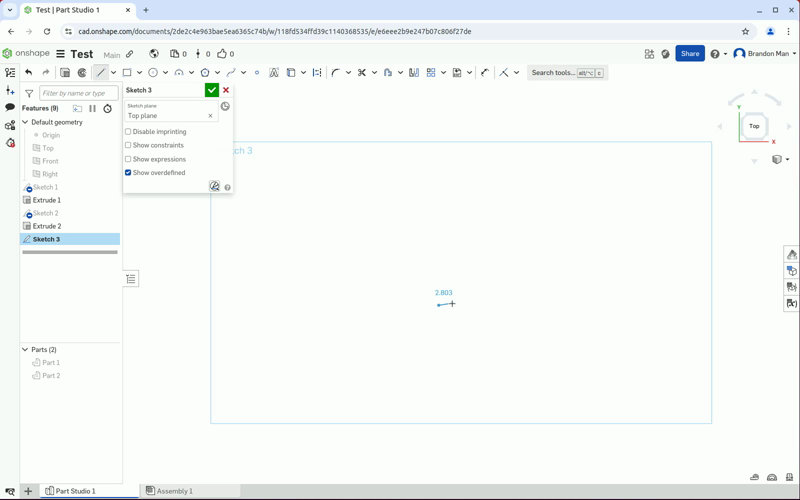
key_up(shift)
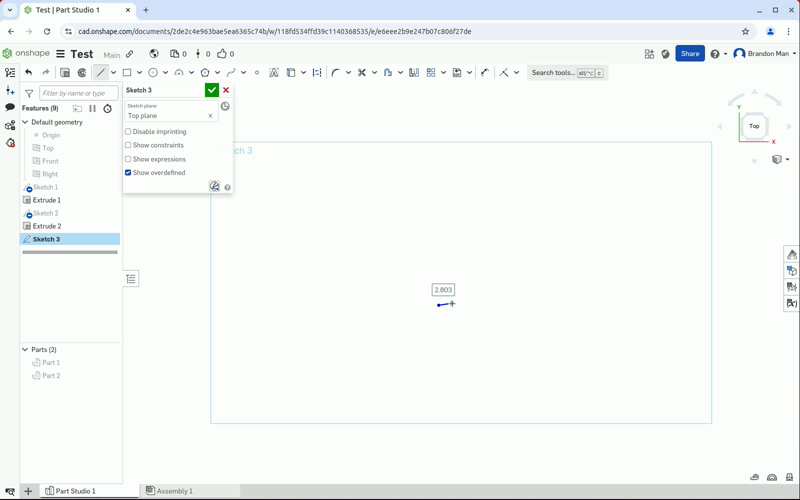
key_down(shift)
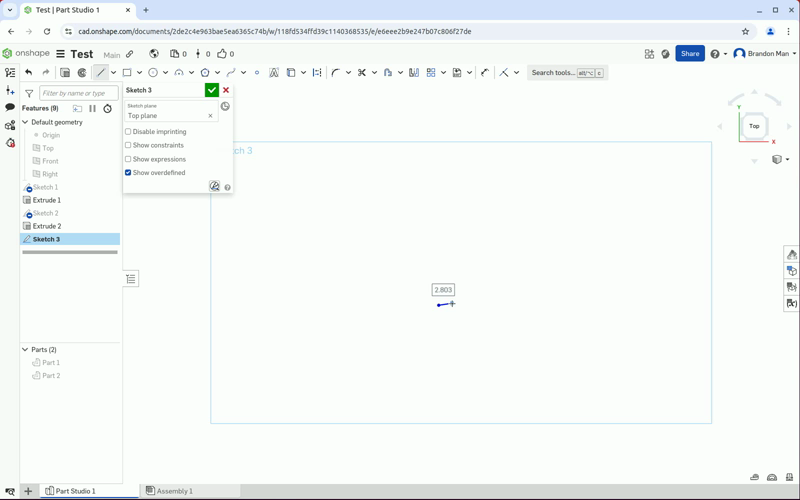
mouse_move(482, 303)
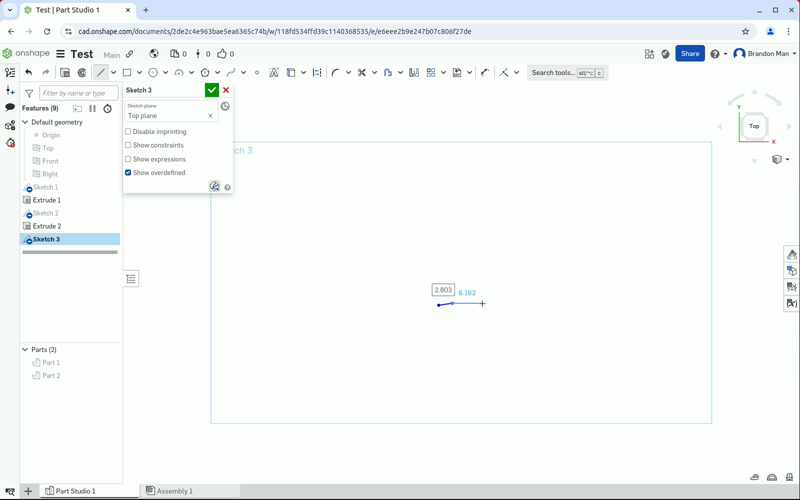
mouse_move(452, 290)
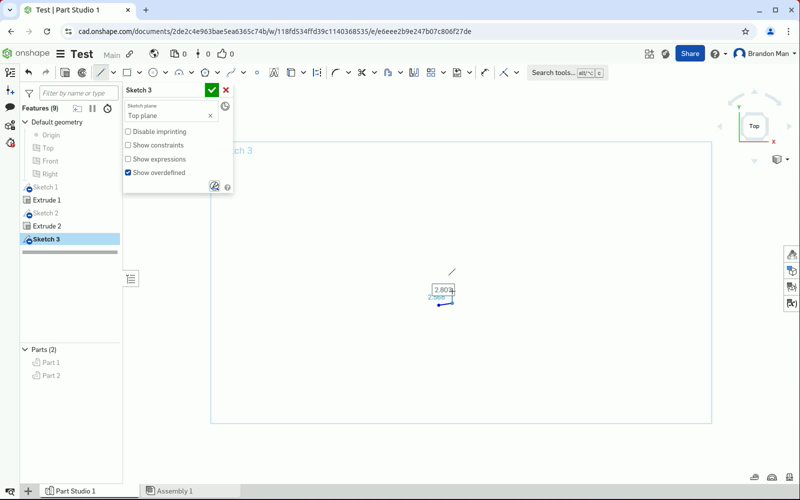
click(452, 290)
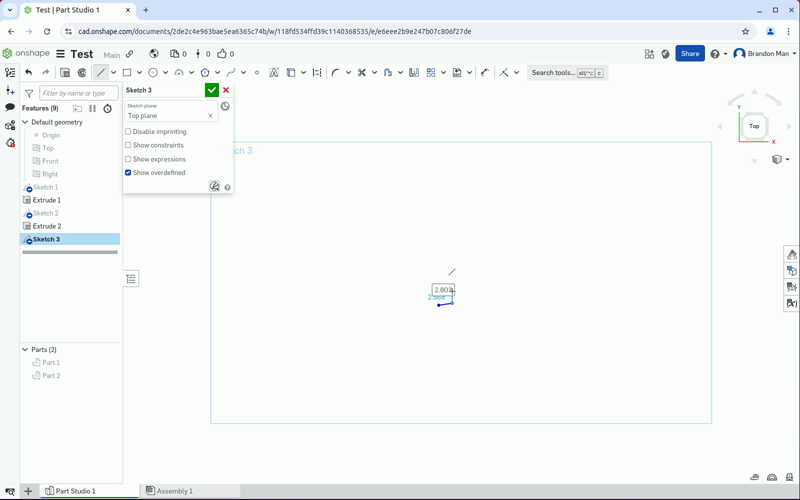
key_up(shift)
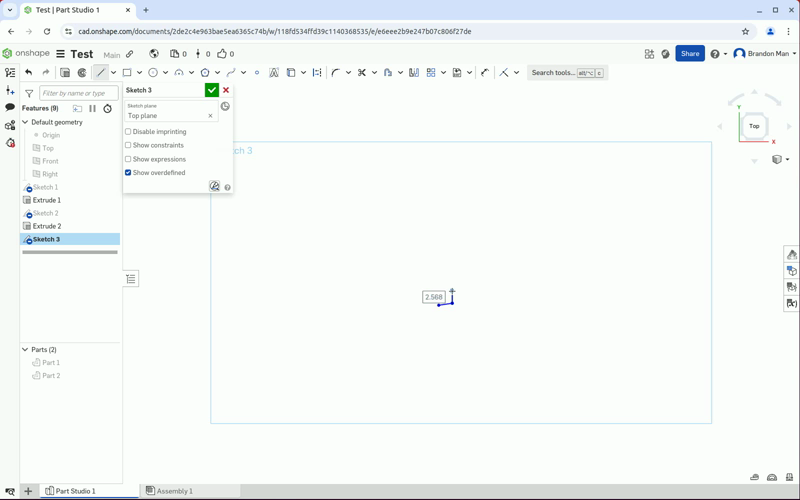
key_down(shift)
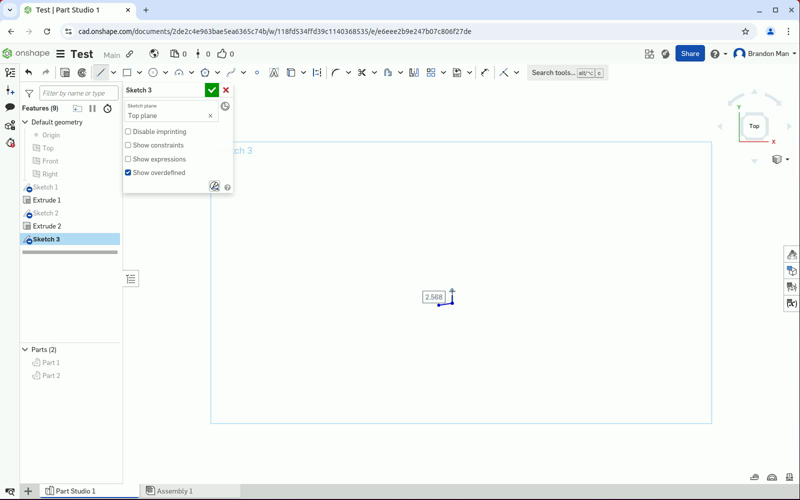
mouse_move(482, 290)
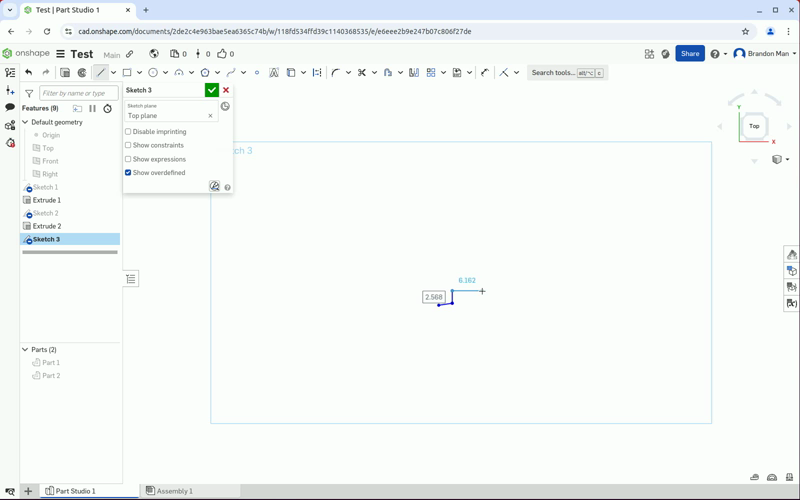
mouse_move(440, 286)
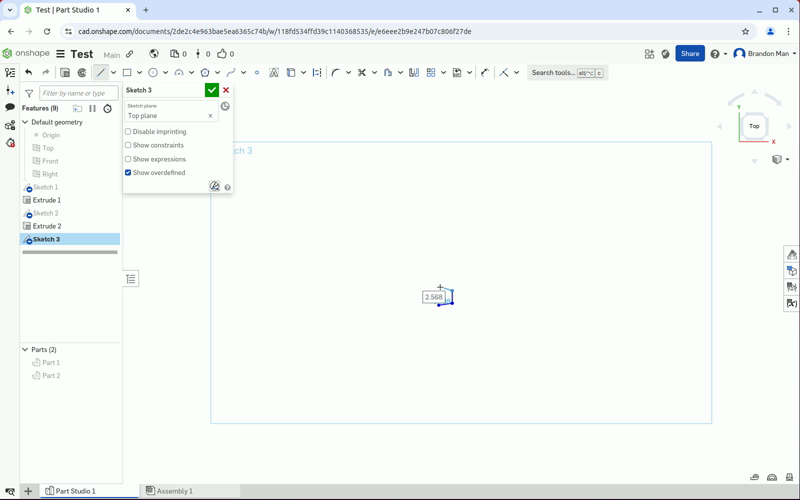
click(440, 286)
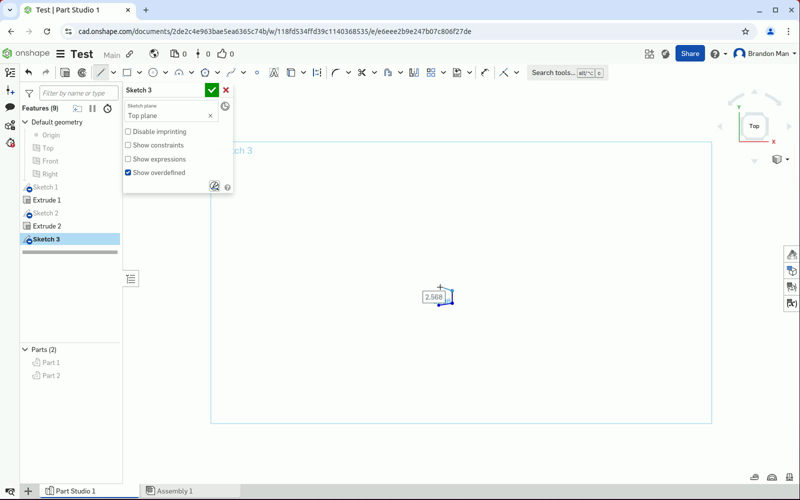
key_up(shift)
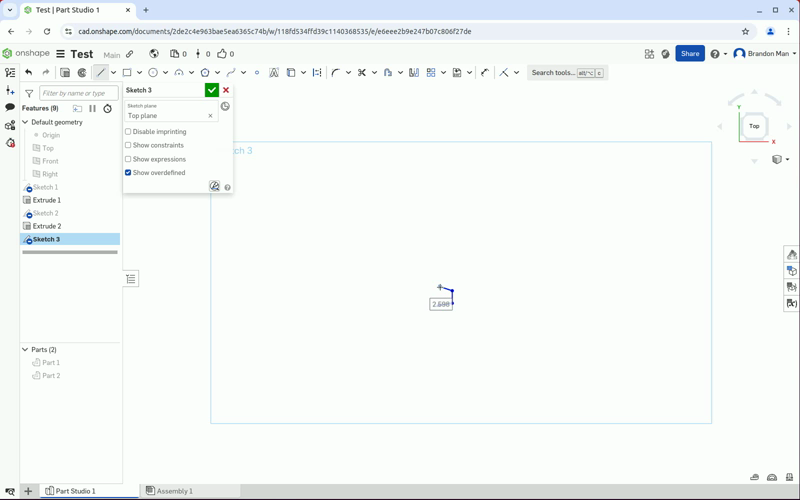
mouse_move(470, 286)
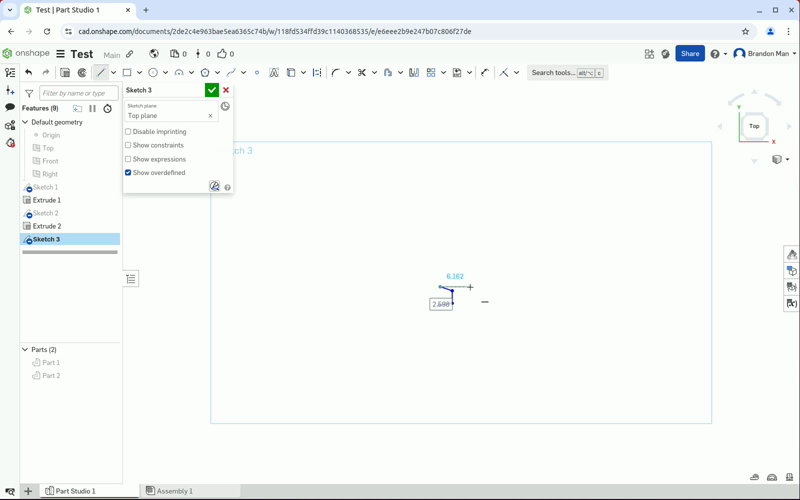
key_down(shift)
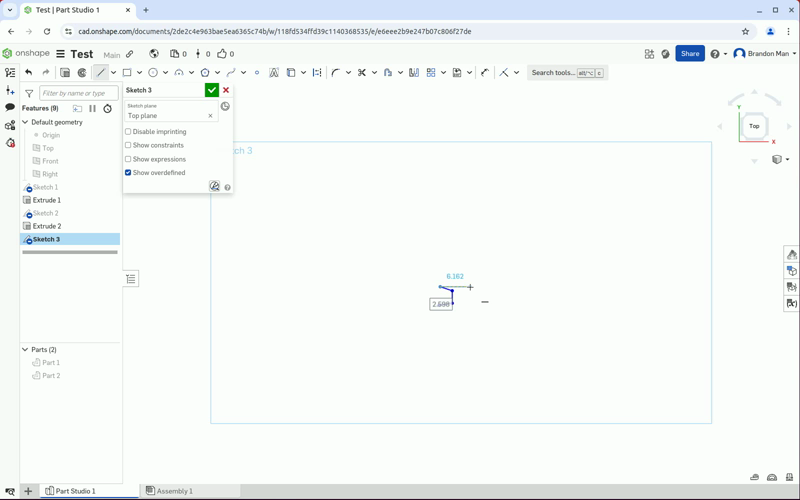
mouse_move(438, 305)
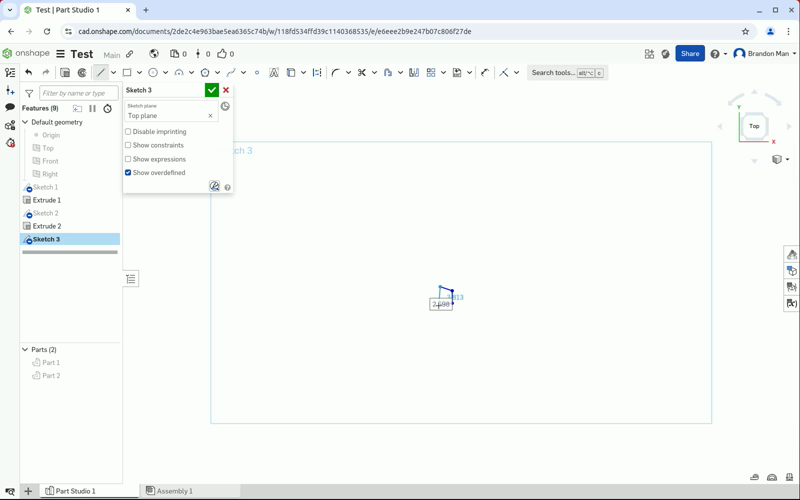
key_up(shift)
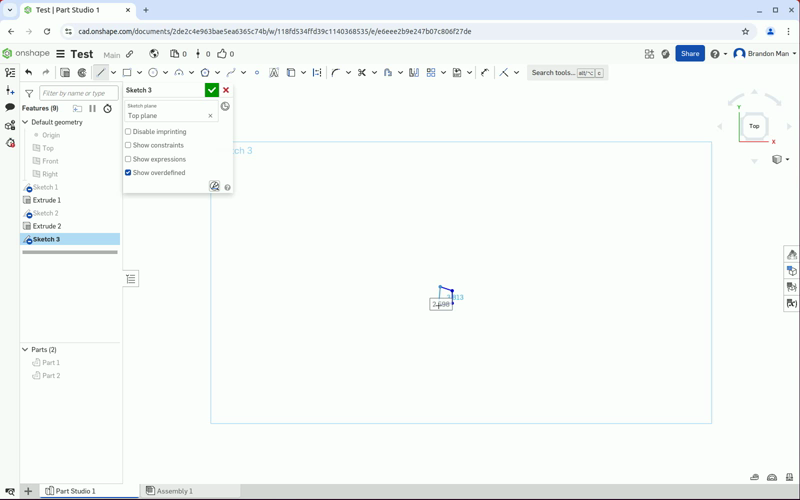
click(438, 305)
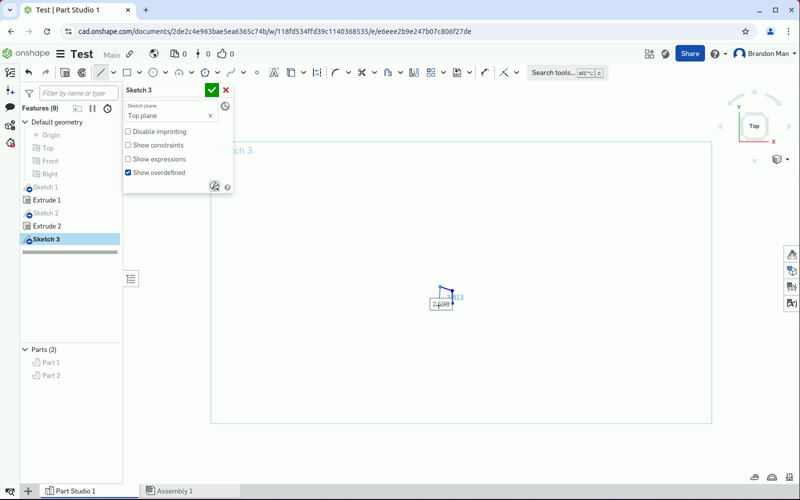
key(esc)
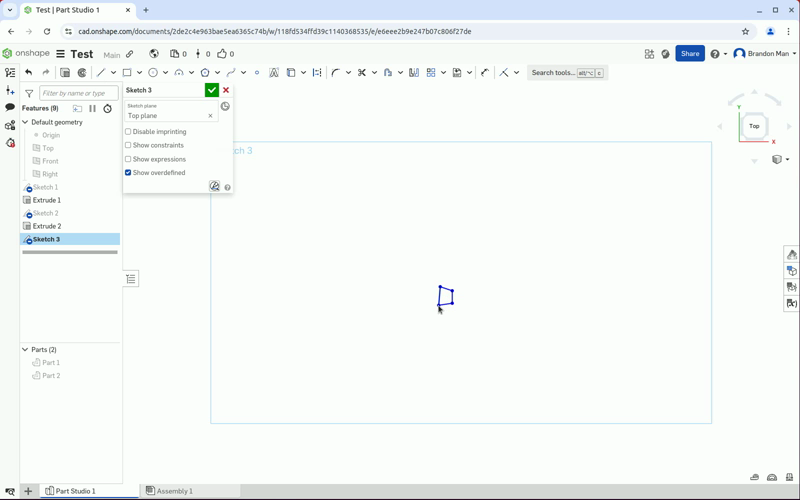
key(l)
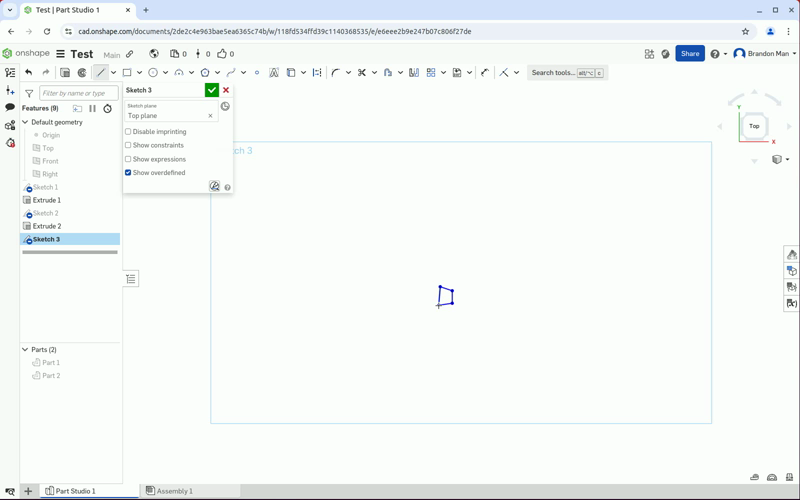
key_down(shift)
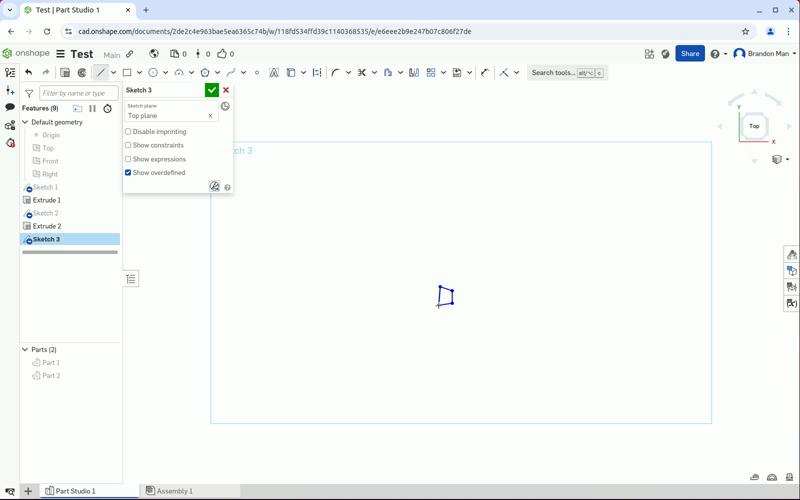
mouse_move(441, 300)
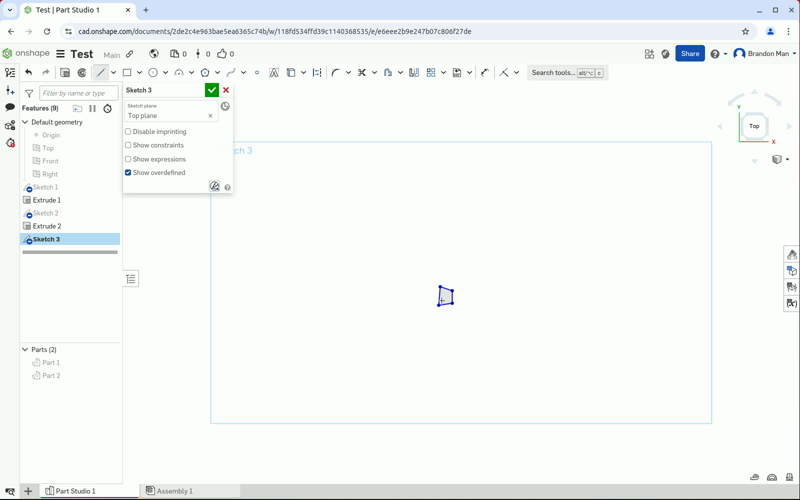
click(441, 300)
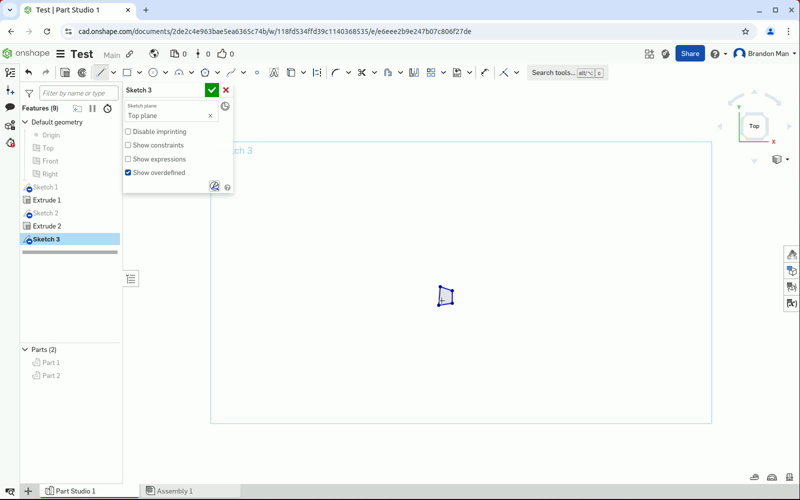
key_up(shift)
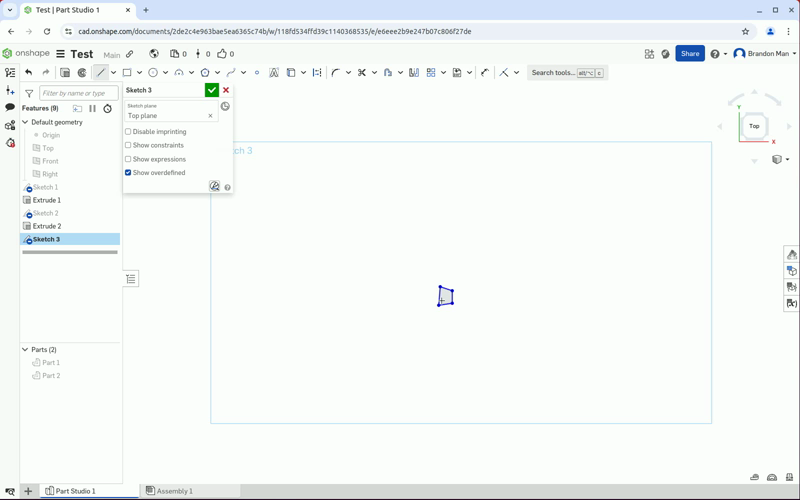
key_down(shift)
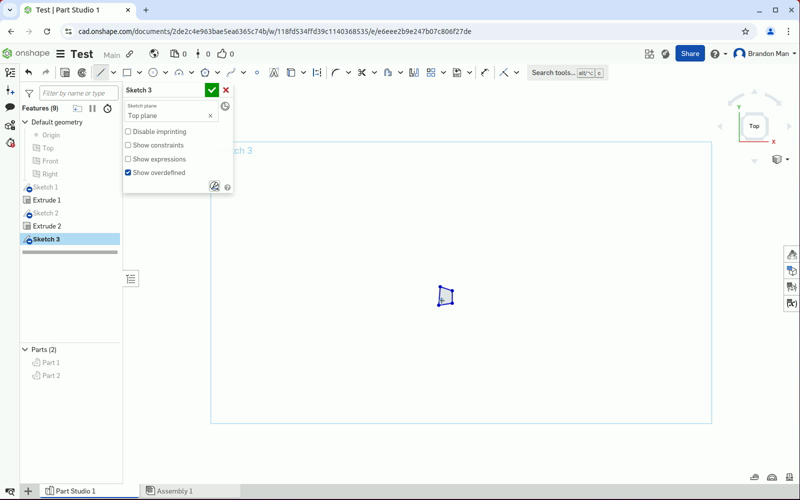
mouse_move(471, 300)
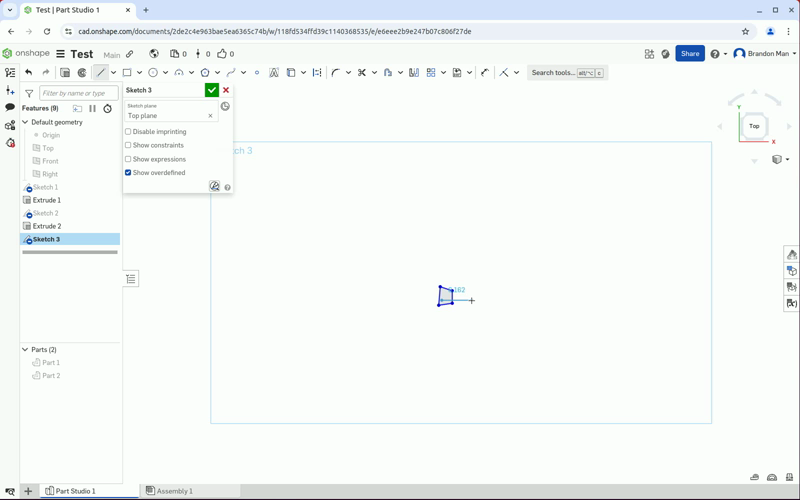
mouse_move(446, 301)
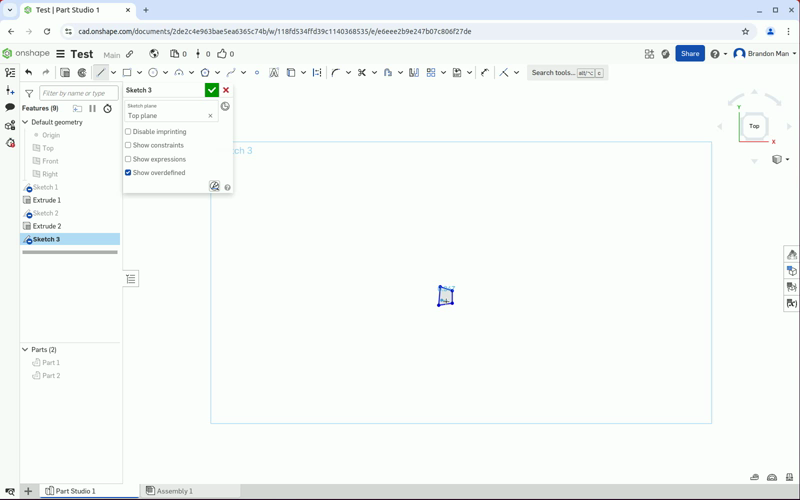
scroll(6)
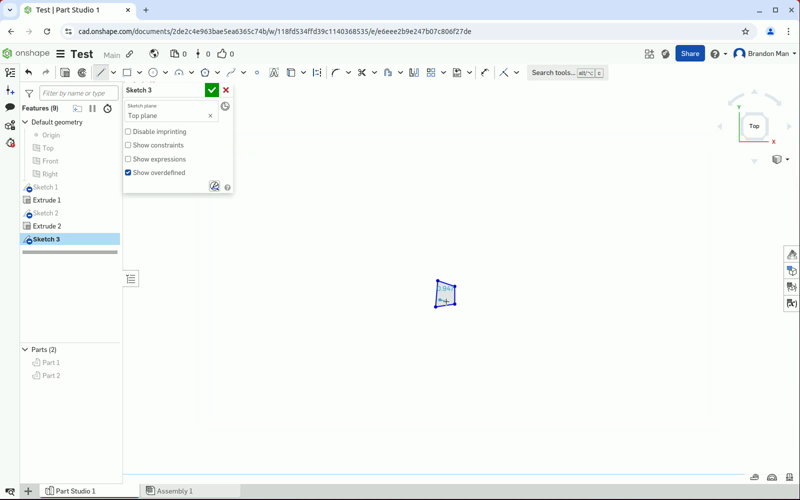
scroll(6)
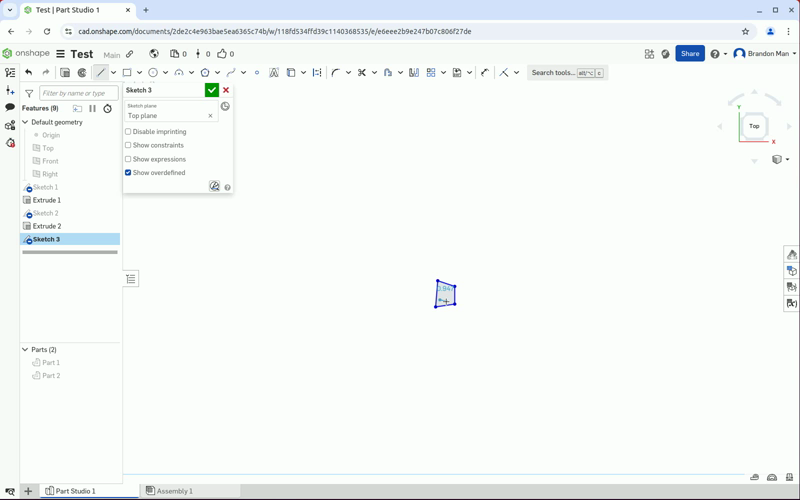
scroll(6)
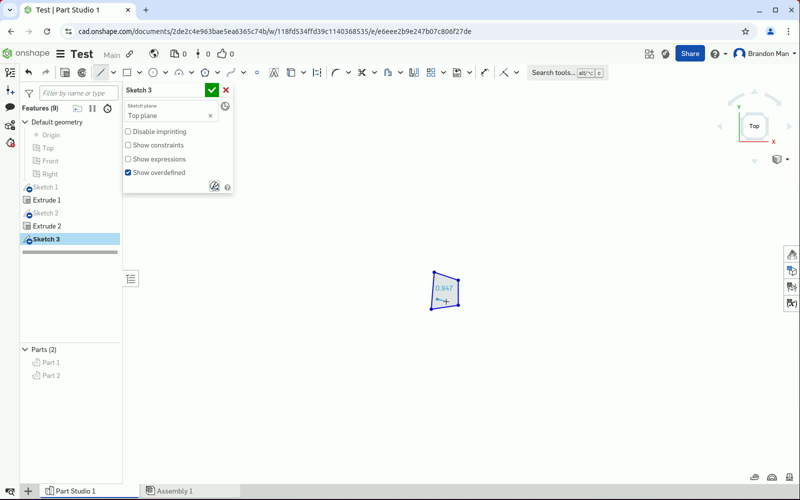
scroll(6)
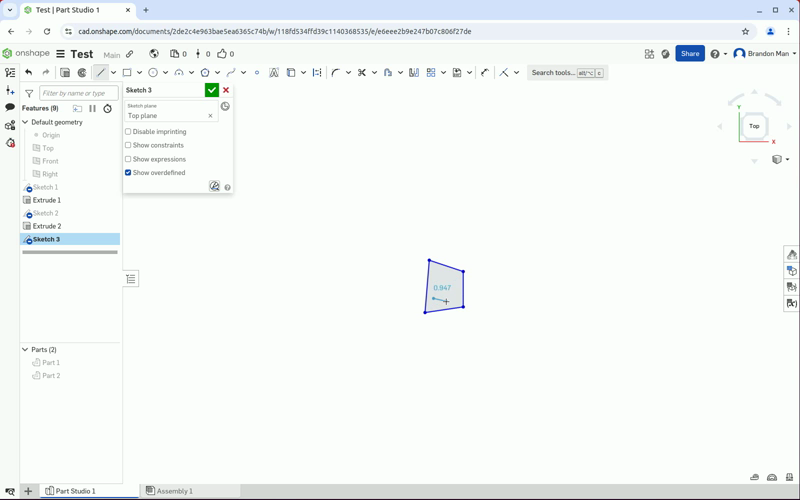
scroll(6)
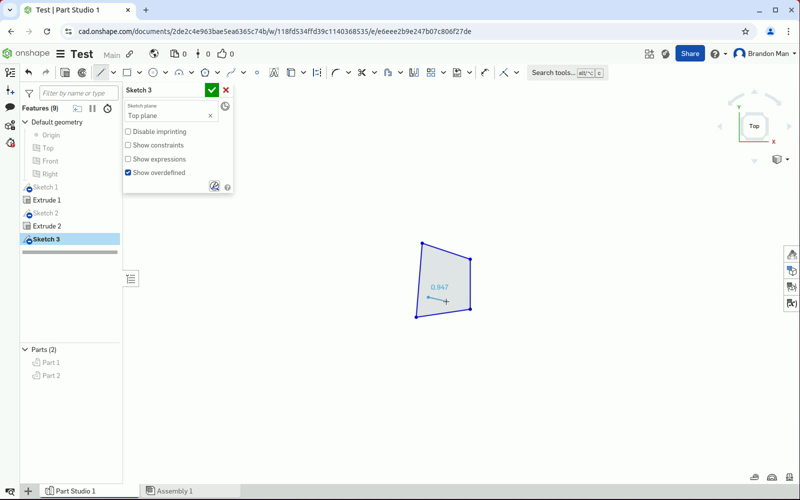
scroll(6)
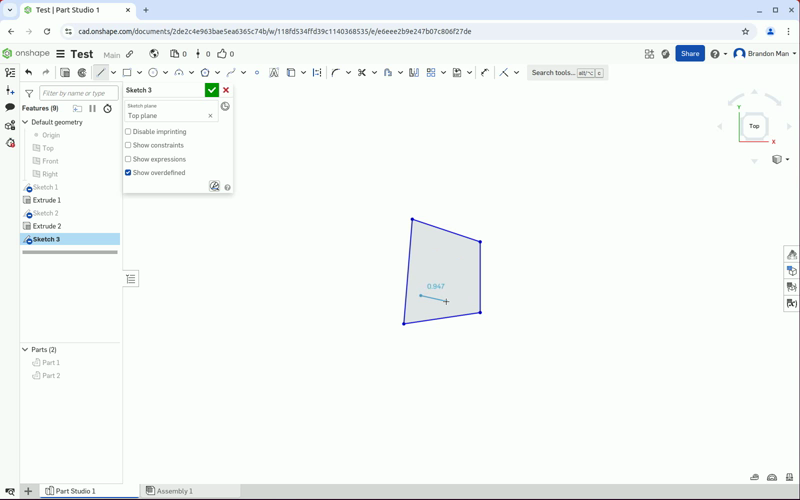
scroll(6)
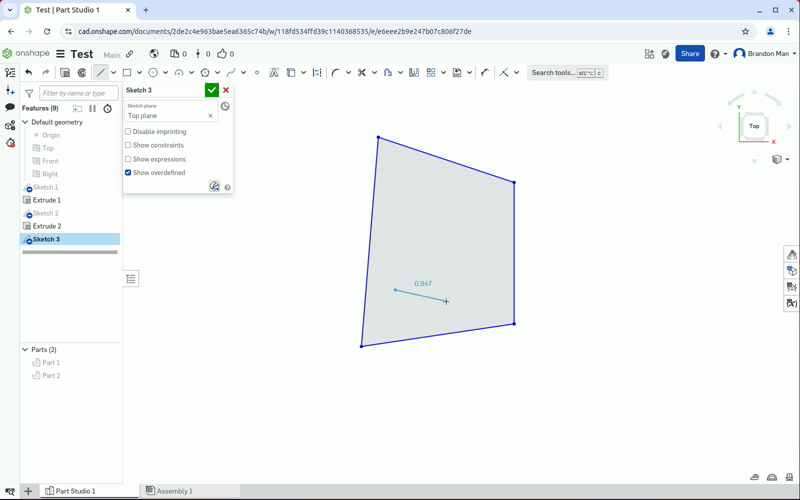
click(446, 301)
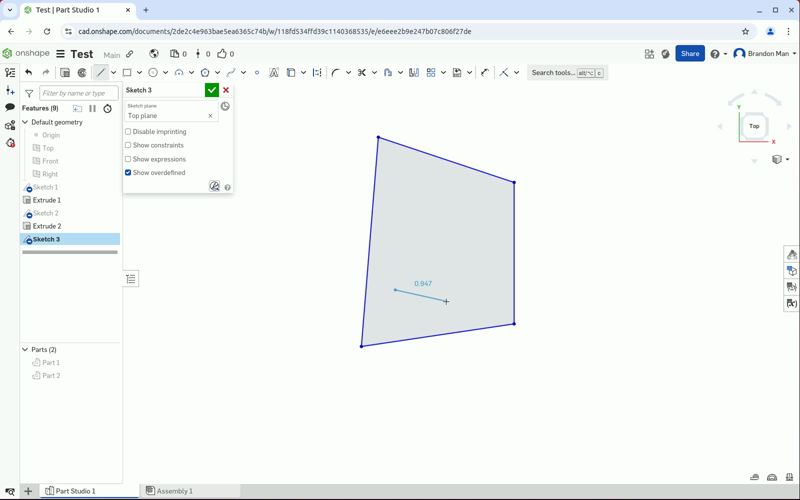
scroll(-6)
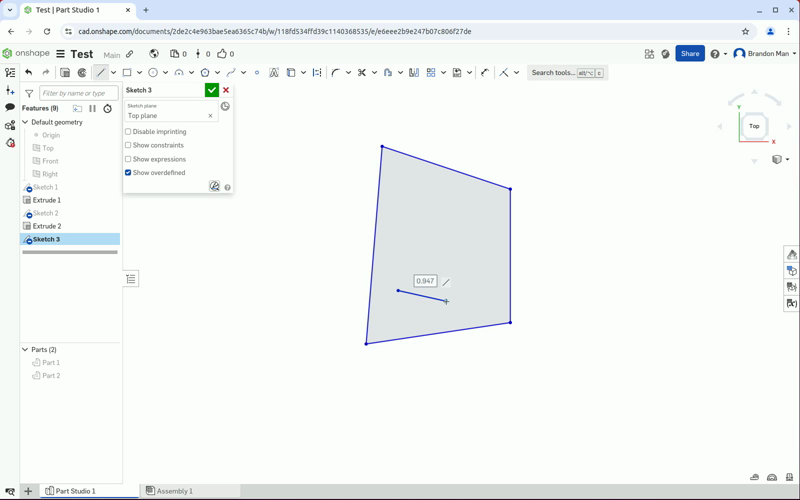
scroll(-6)
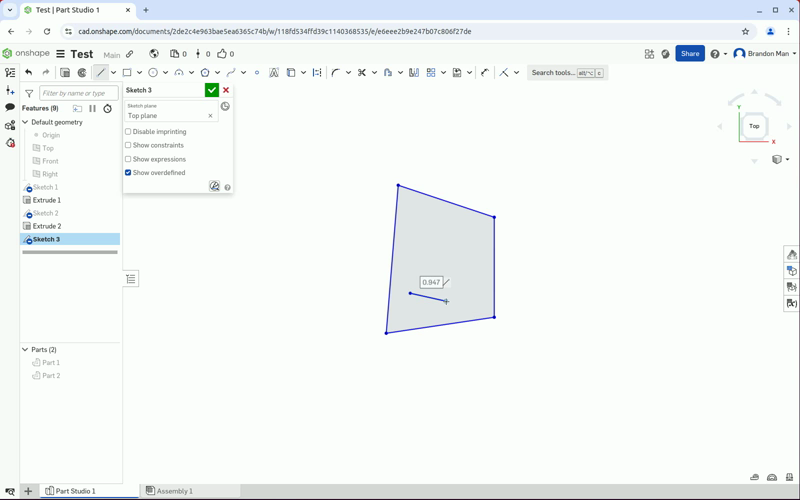
scroll(-6)
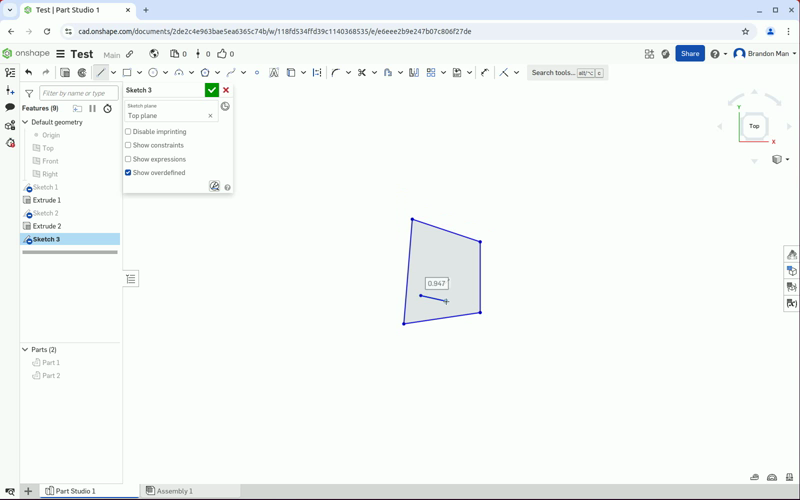
scroll(-6)
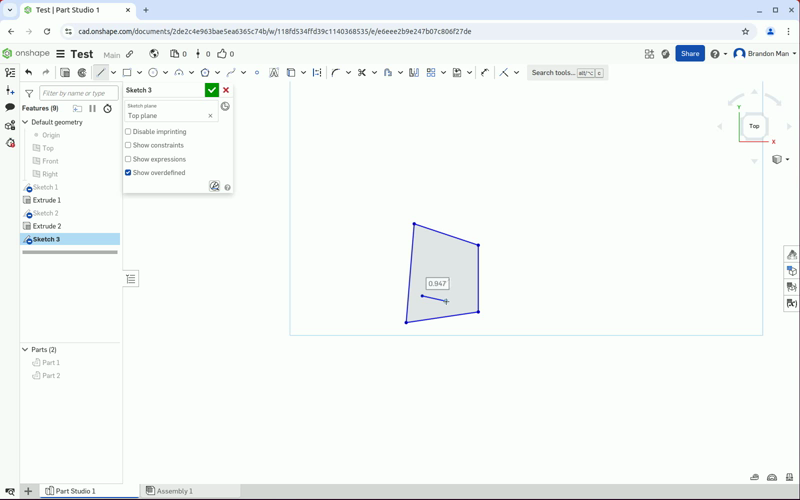
scroll(-6)
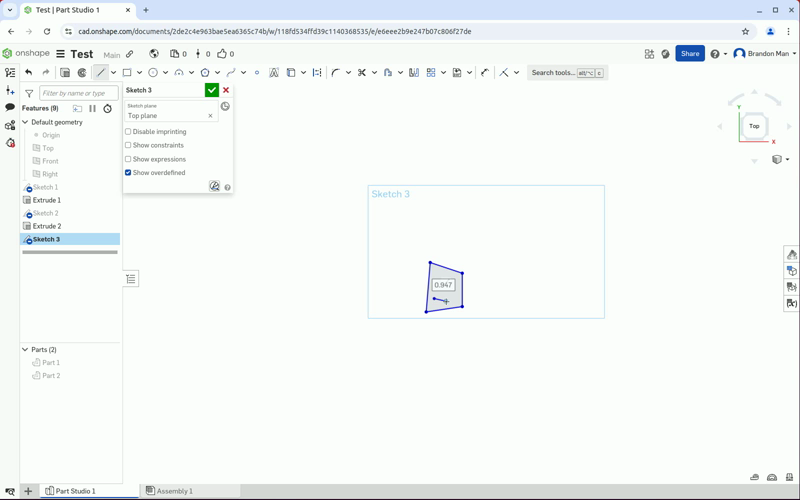
scroll(-6)
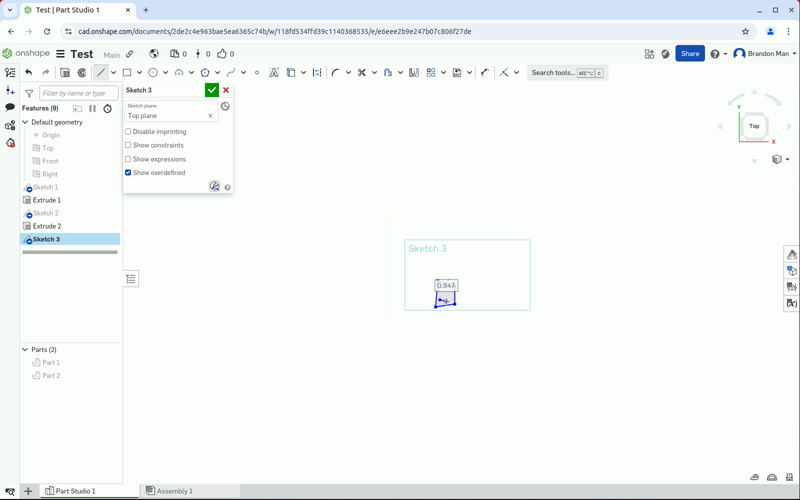
scroll(-6)
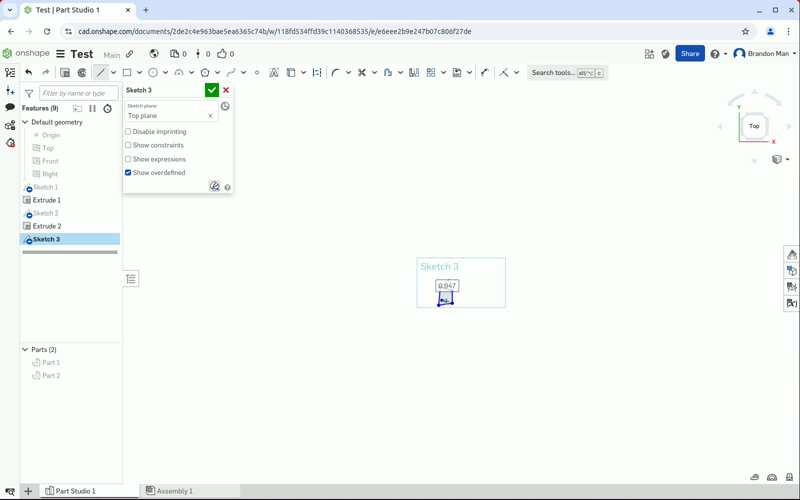
key_up(shift)
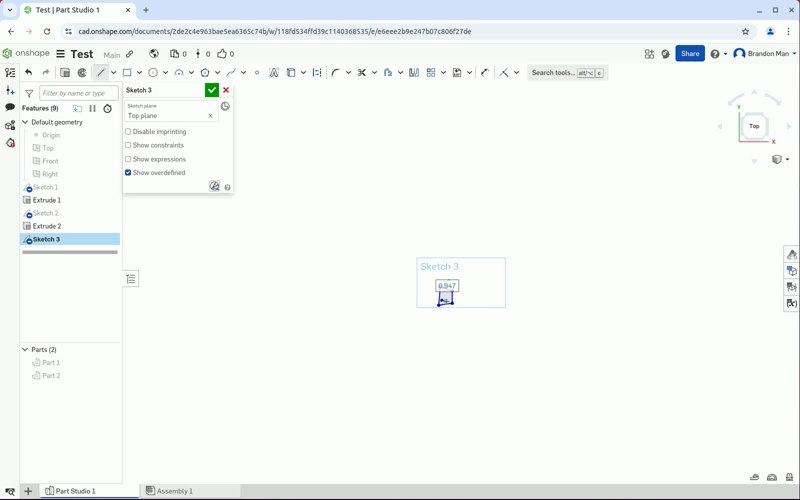
key_down(shift)
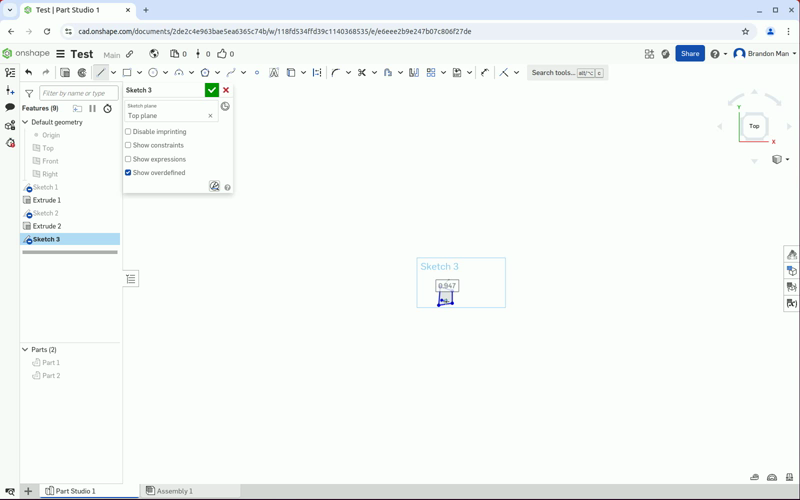
mouse_move(476, 301)
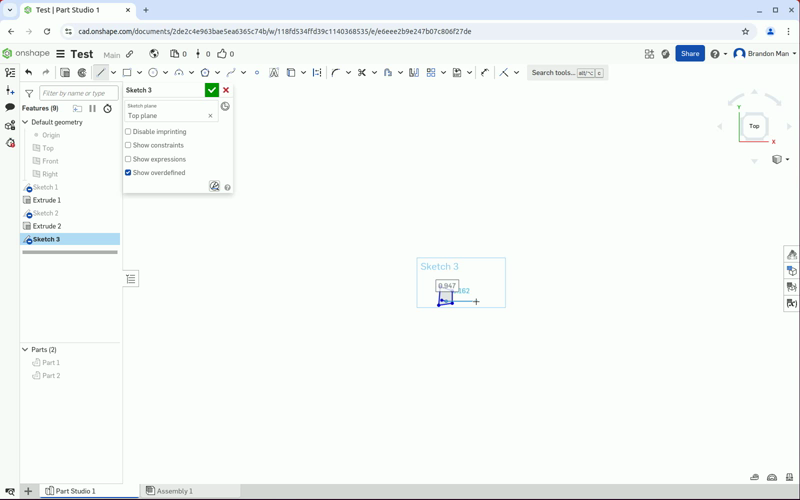
mouse_move(444, 291)
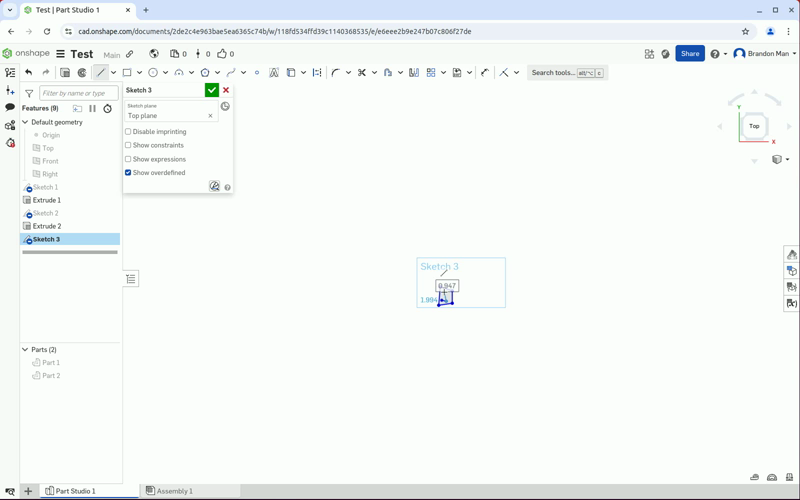
click(444, 291)
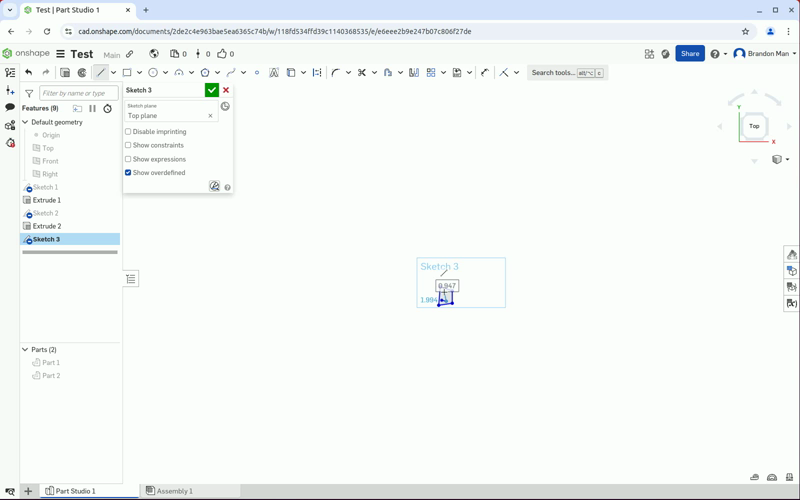
key_up(shift)
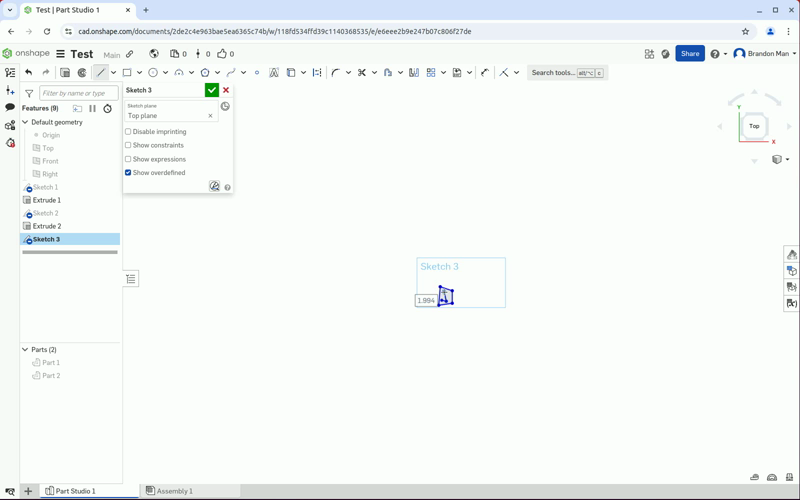
mouse_move(474, 291)
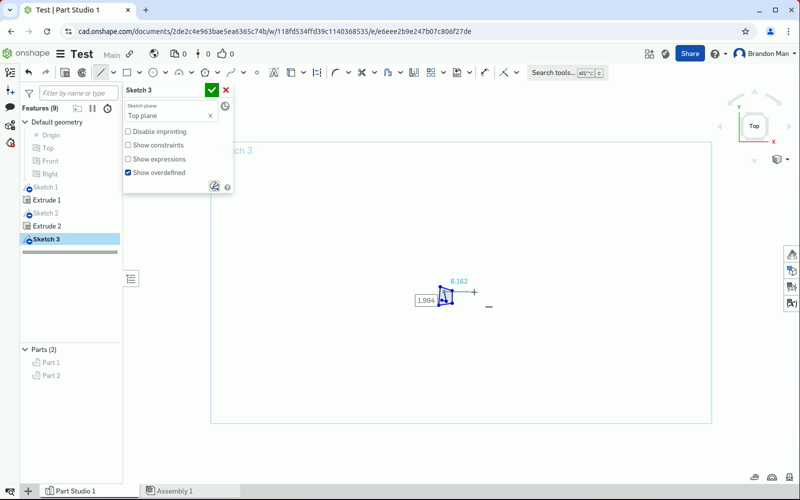
key_down(shift)
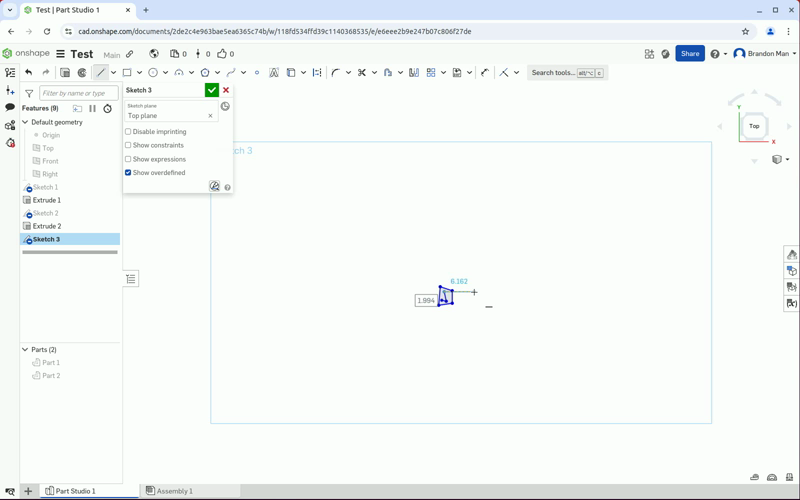
mouse_move(441, 300)
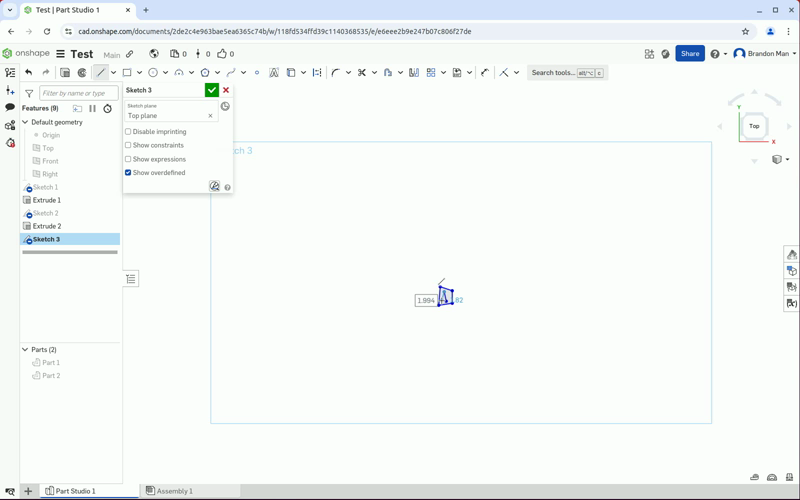
key_up(shift)
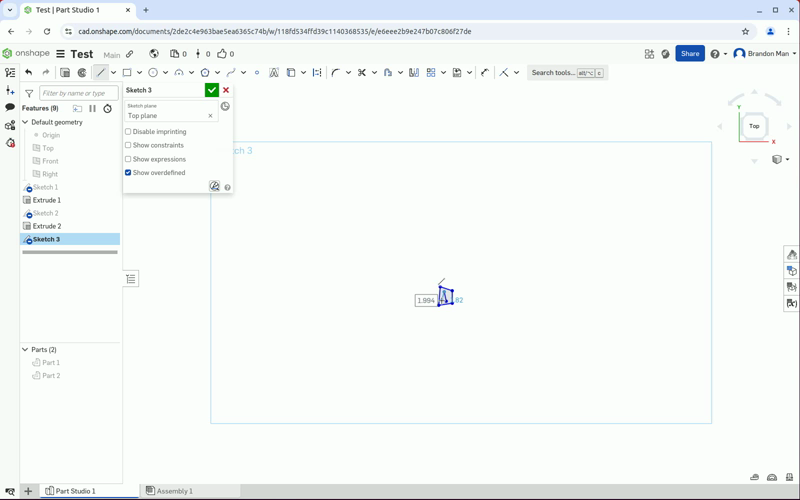
click(441, 300)
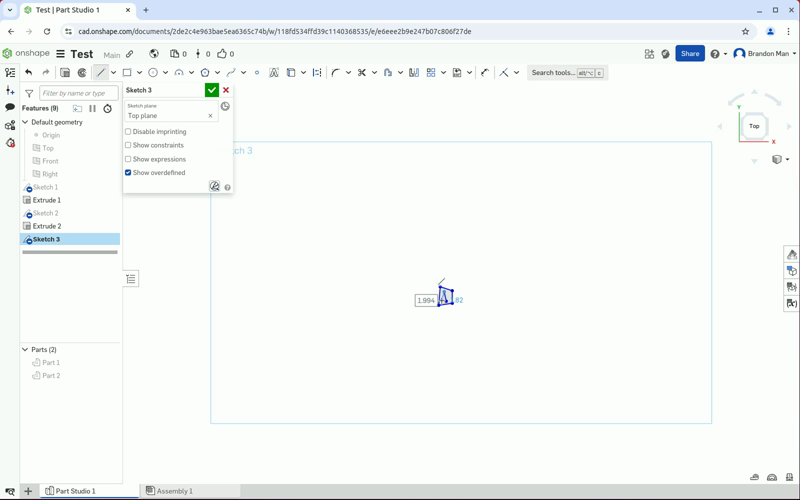
key(esc)
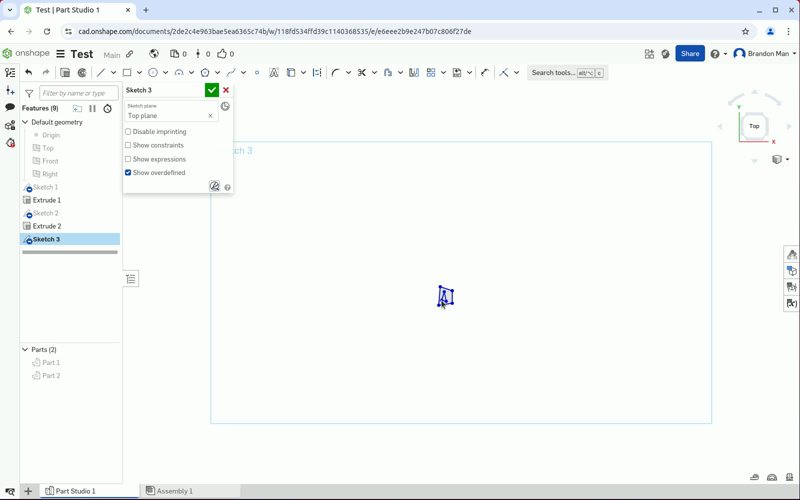
mouse_move(447, 299)
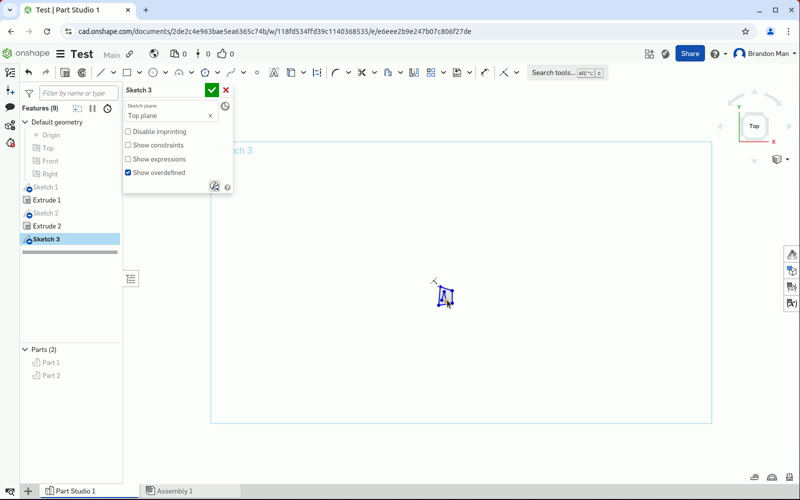
scroll(6)
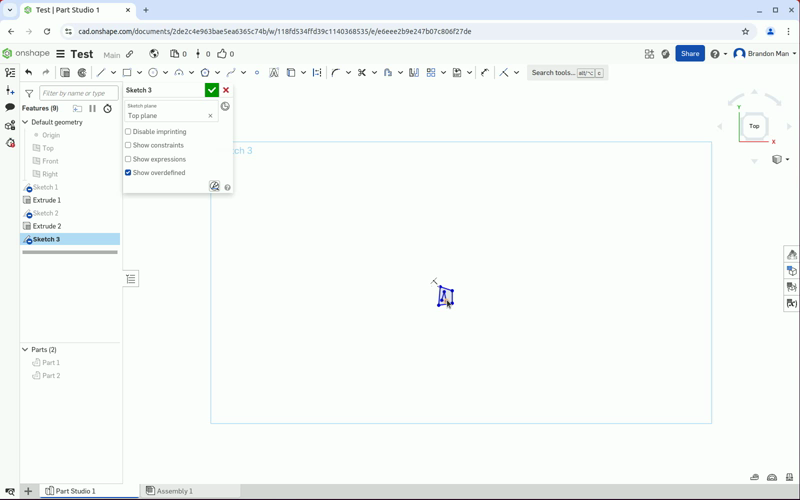
scroll(6)
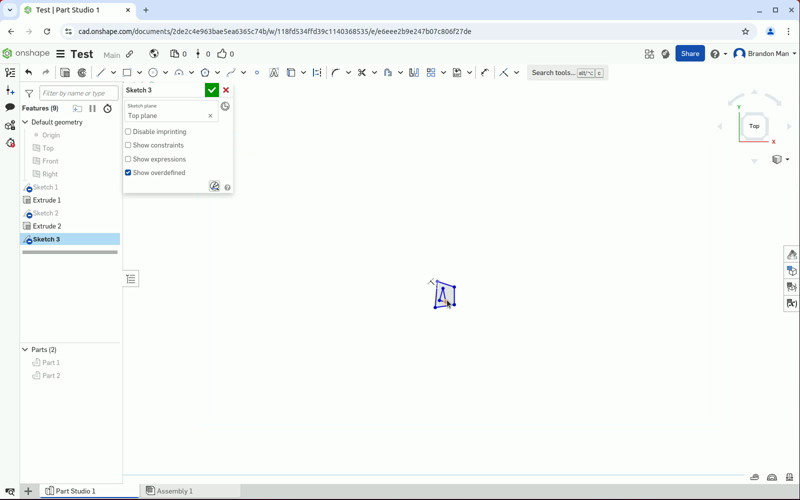
scroll(6)
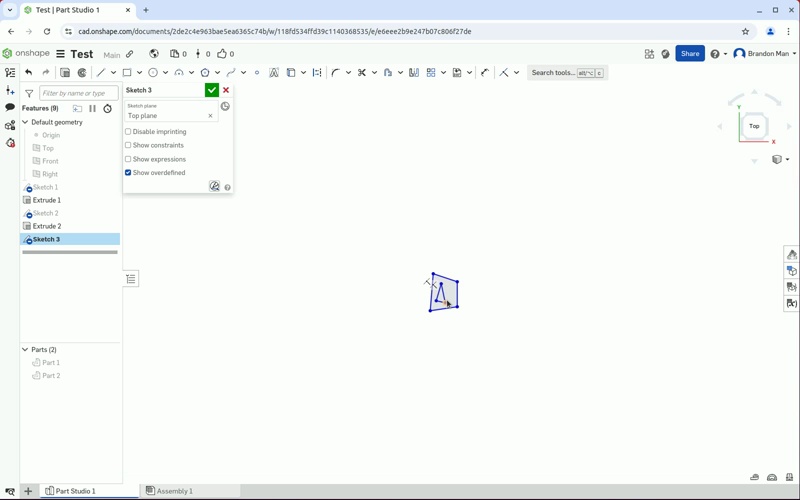
scroll(6)
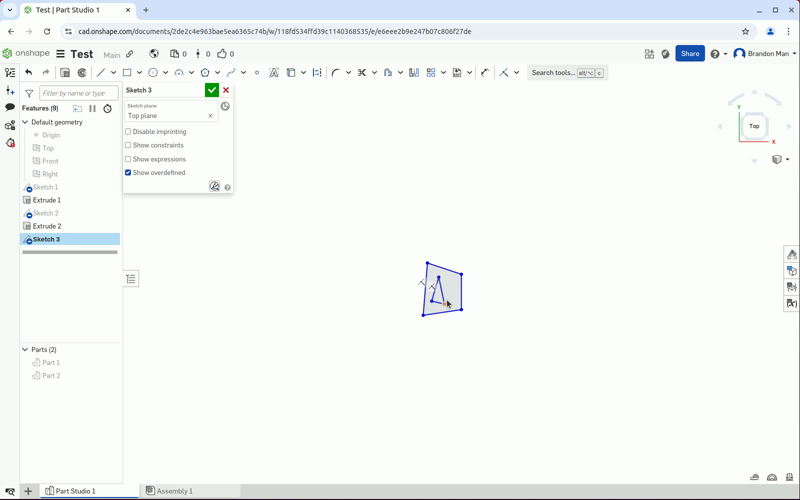
scroll(6)
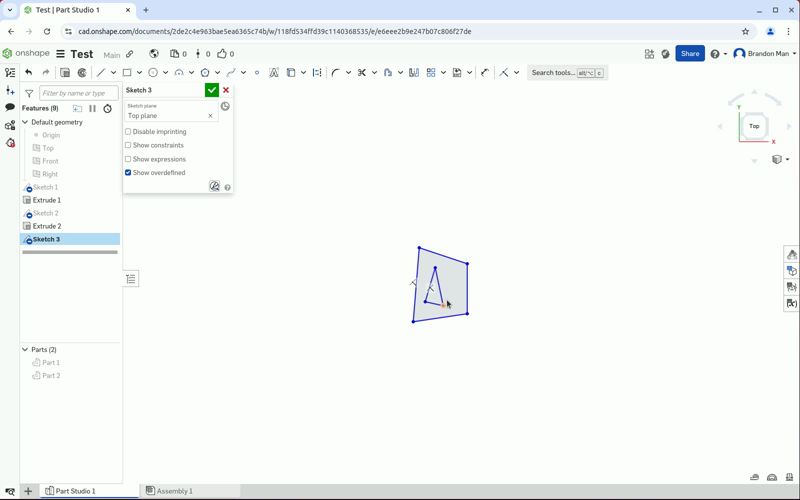
scroll(6)
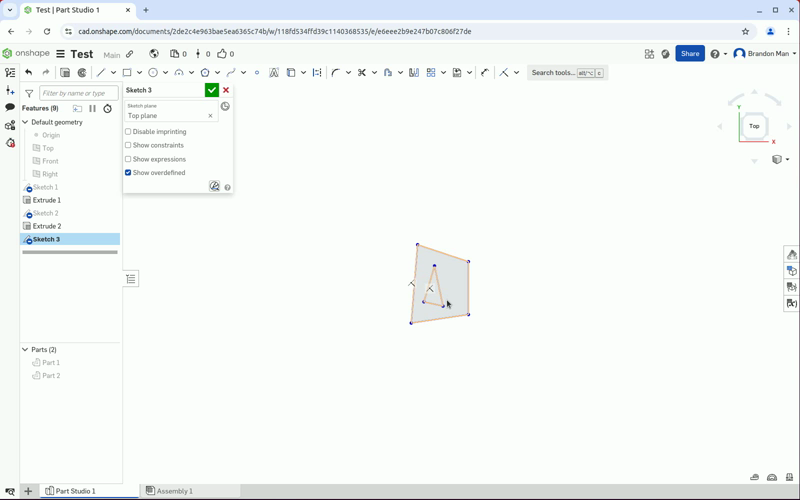
scroll(6)
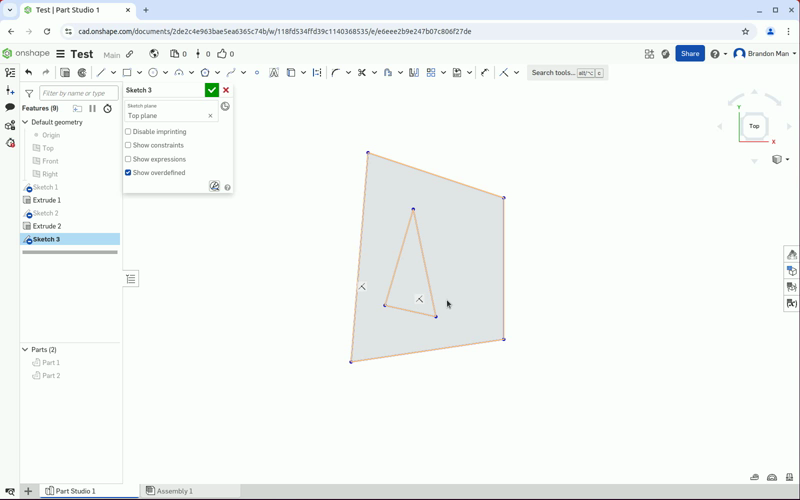
click(447, 299)
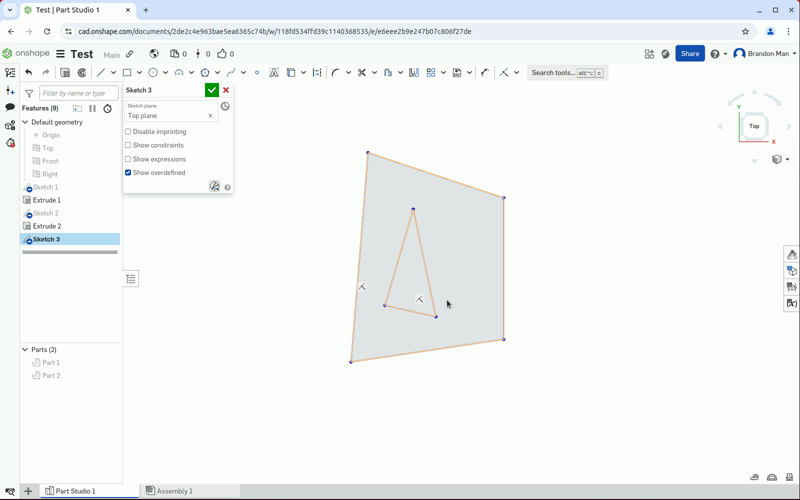
scroll(-6)
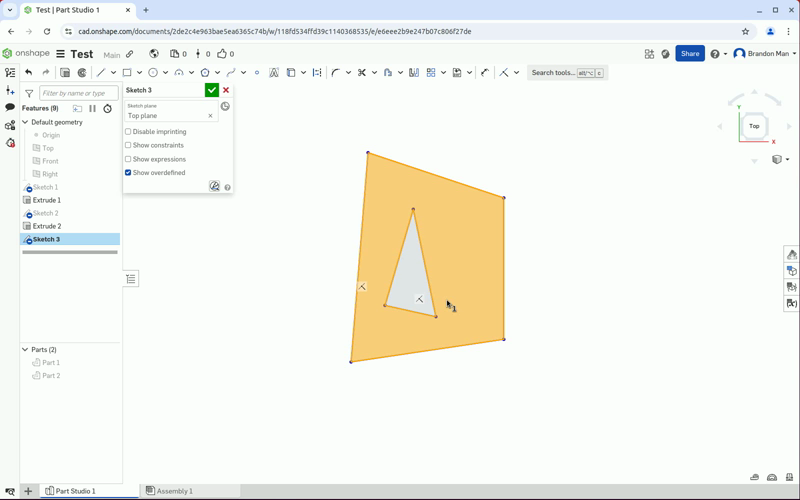
scroll(-6)
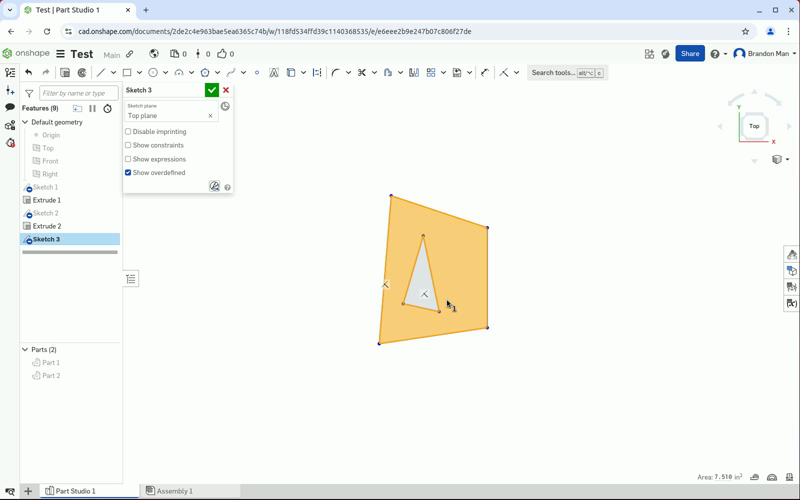
scroll(-6)
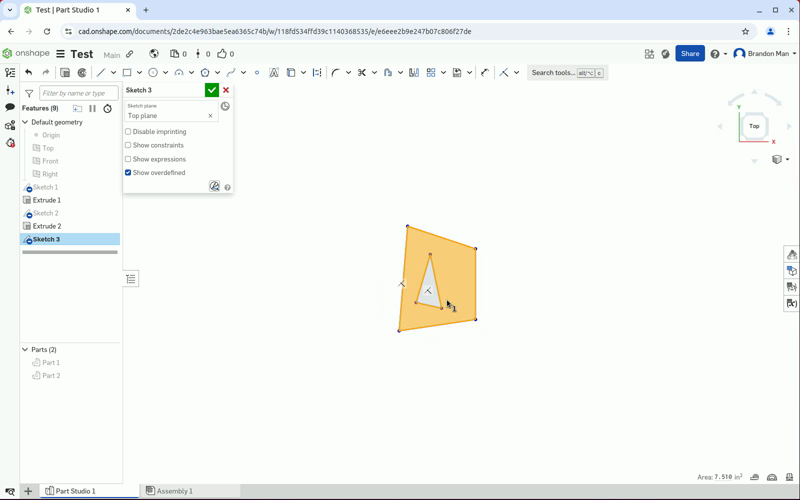
scroll(-6)
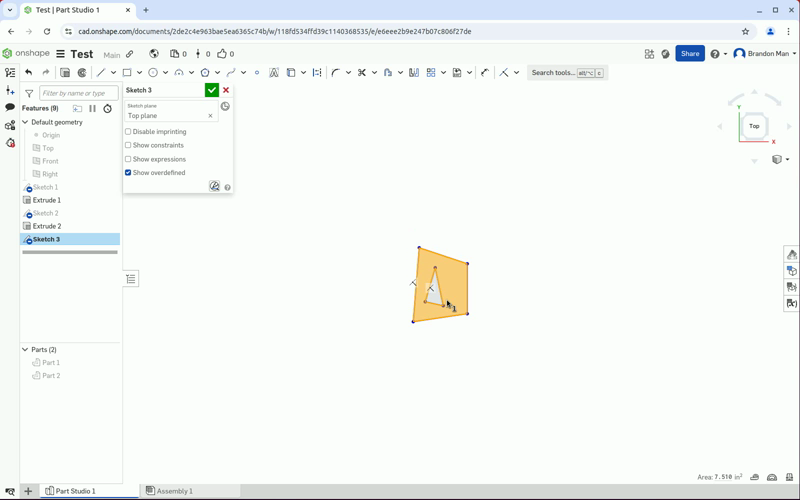
scroll(-6)
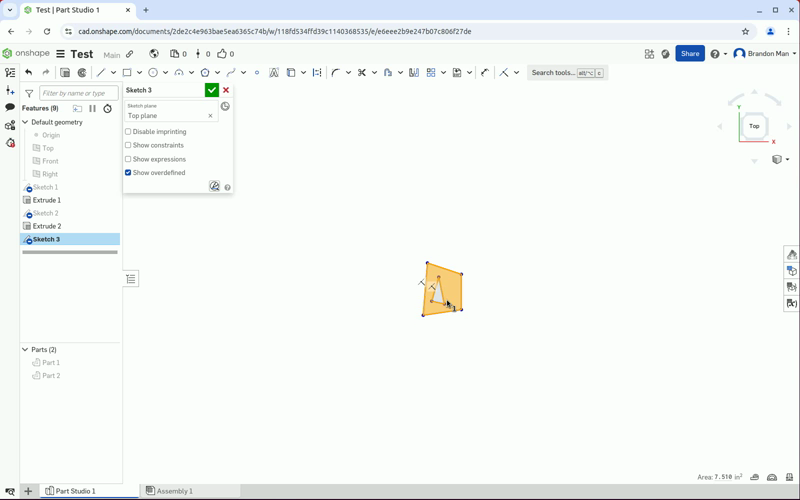
scroll(-6)
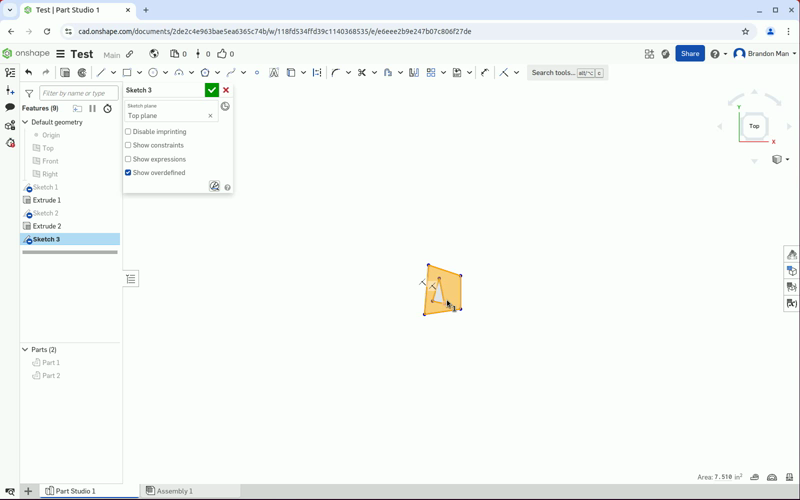
scroll(-6)
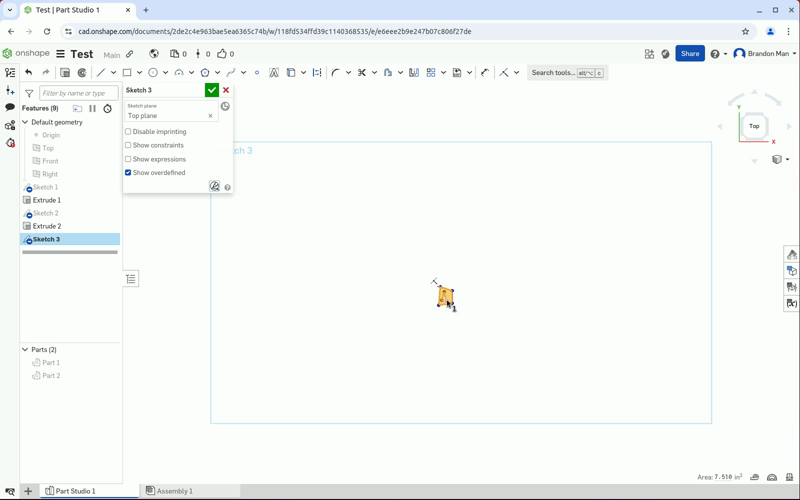
mouse_move(73, 352)
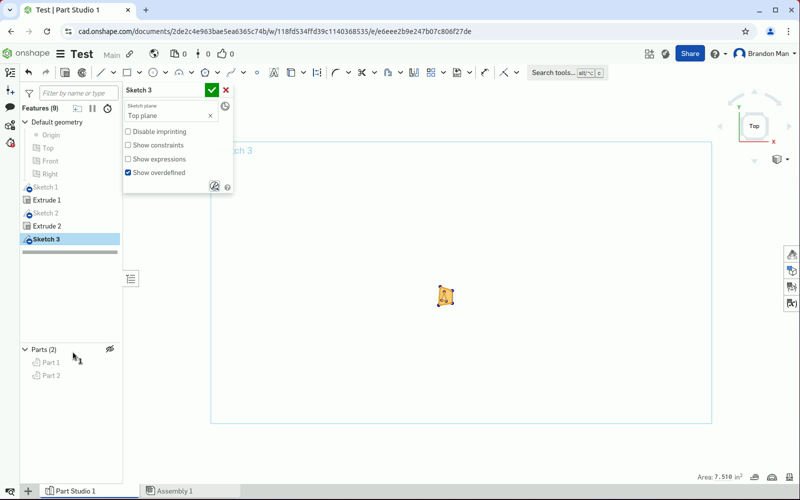
key(shift+y)
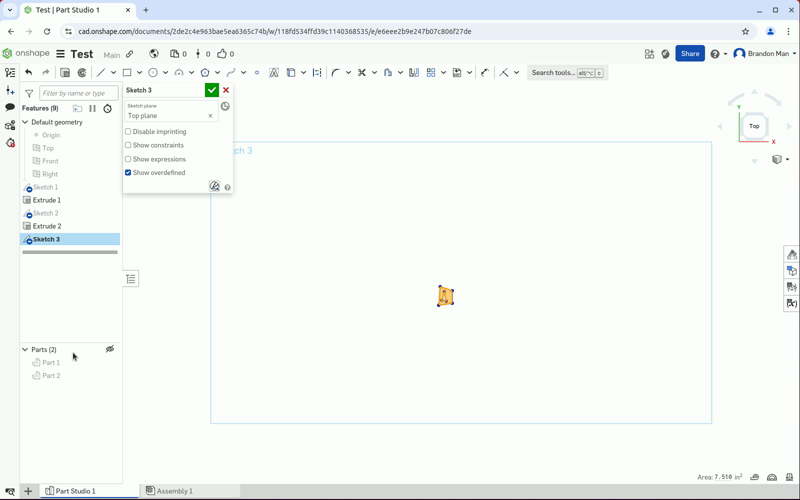
key(shift+e)
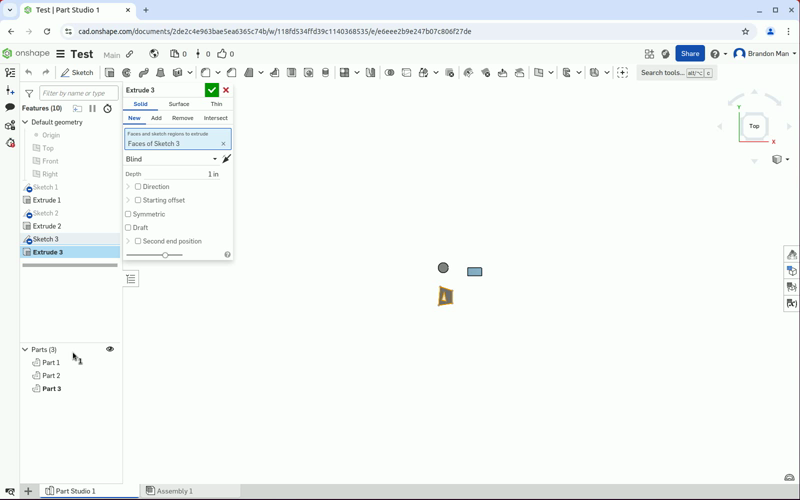
mouse_move(143, 106)
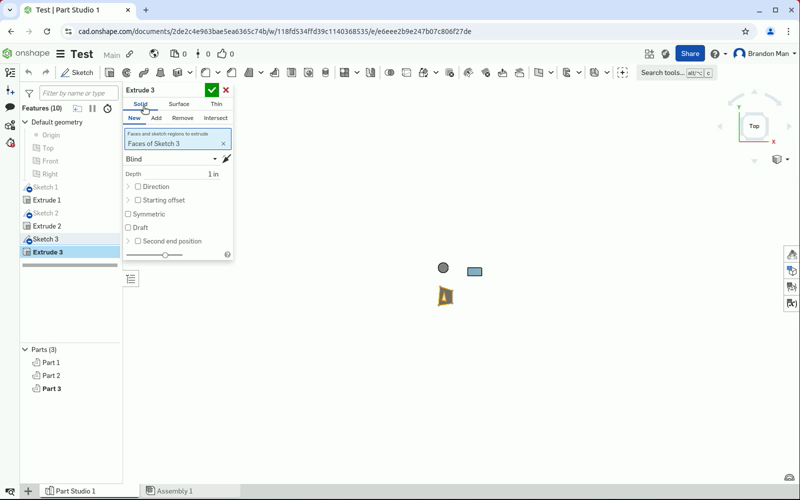
click(143, 106)
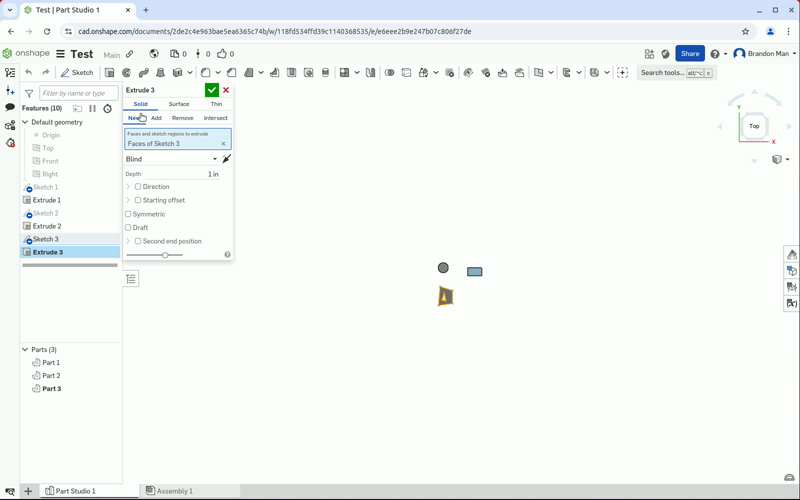
mouse_move(137, 120)
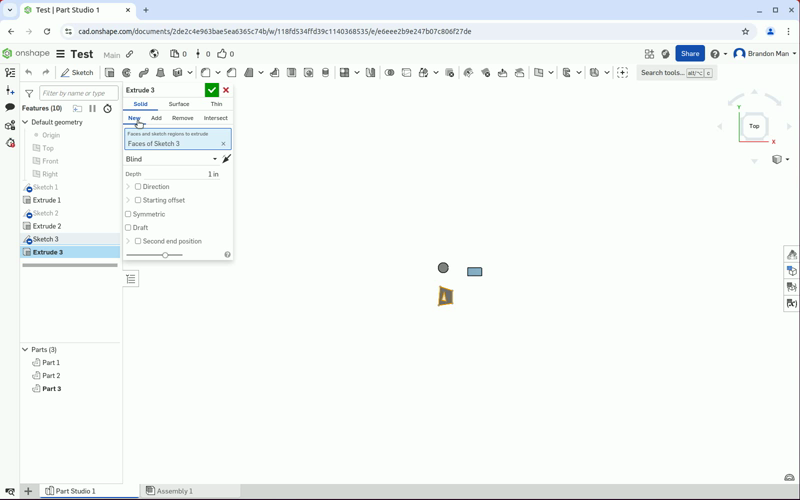
click(137, 120)
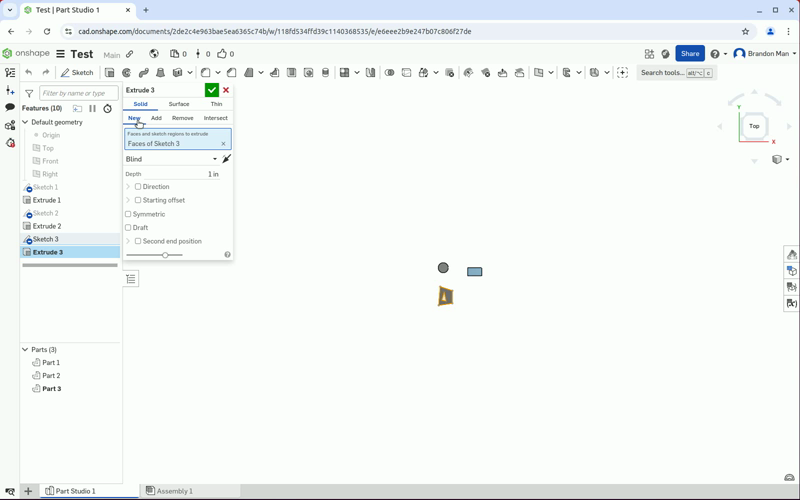
key(tab, 4)
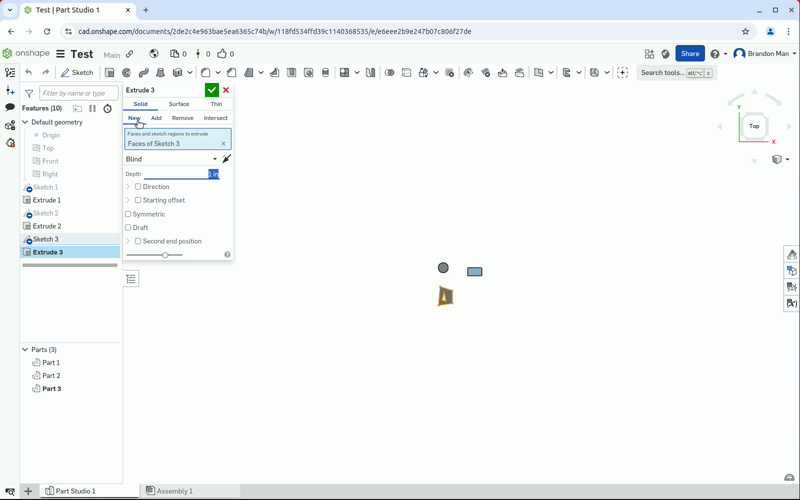
text(19.498)
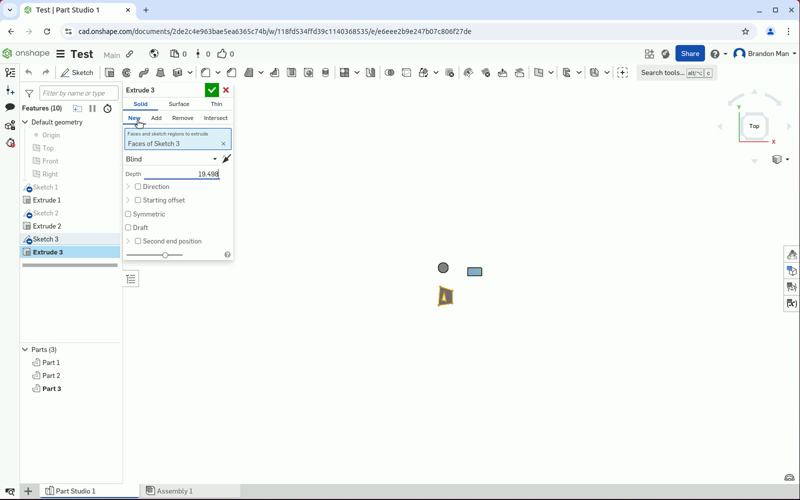
key(enter)
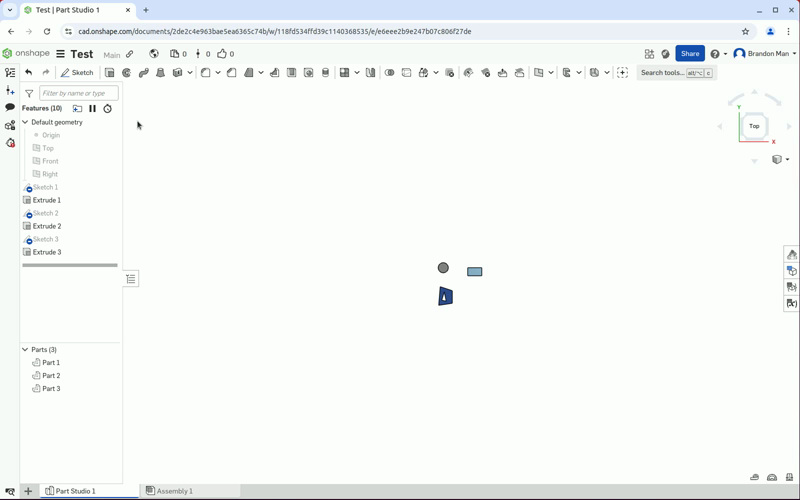
key(shift+h)
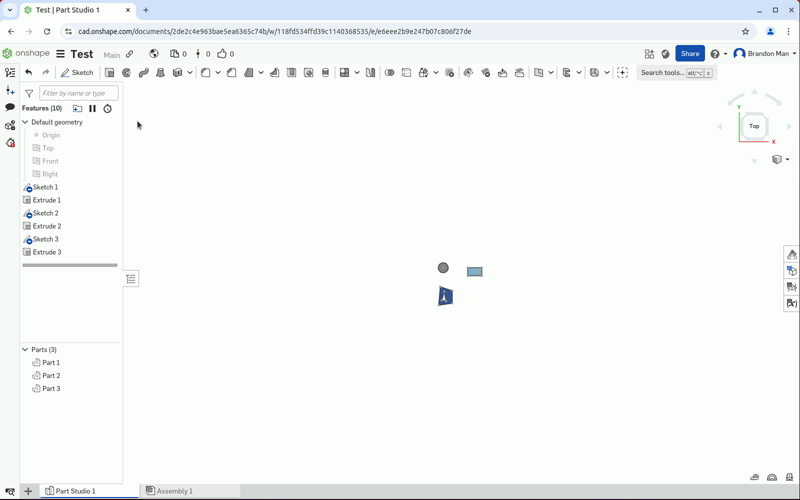
key(shift+h)
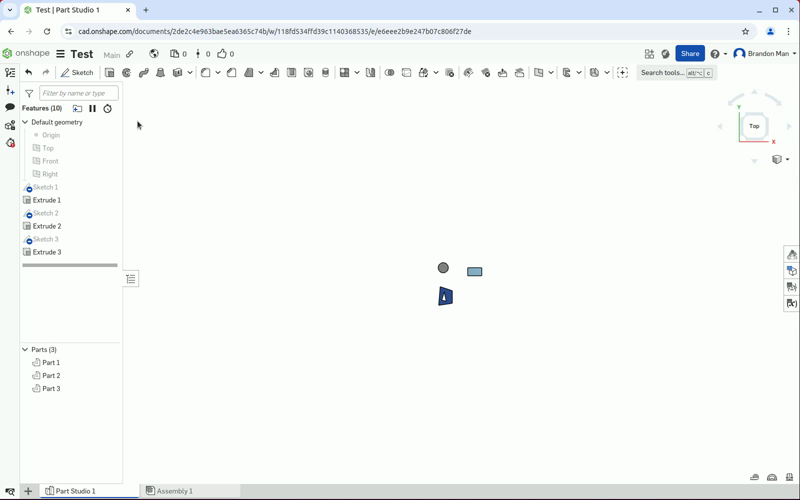
mouse_move(73, 189)
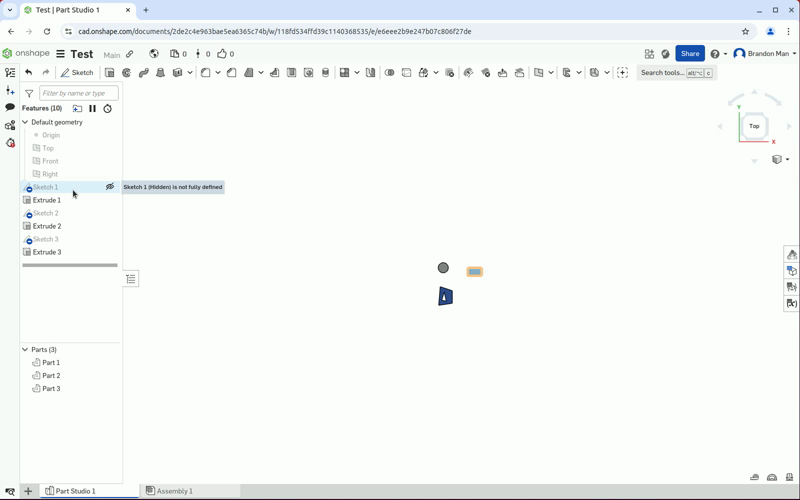
click(73, 189)
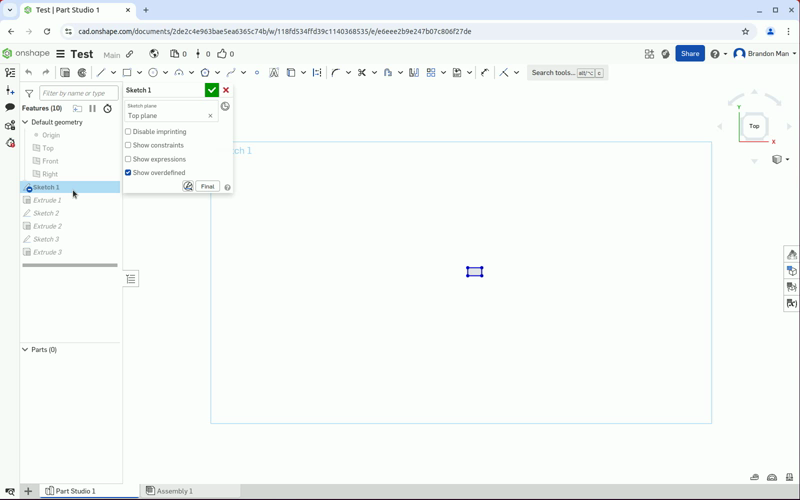
mouse_move(229, 92)
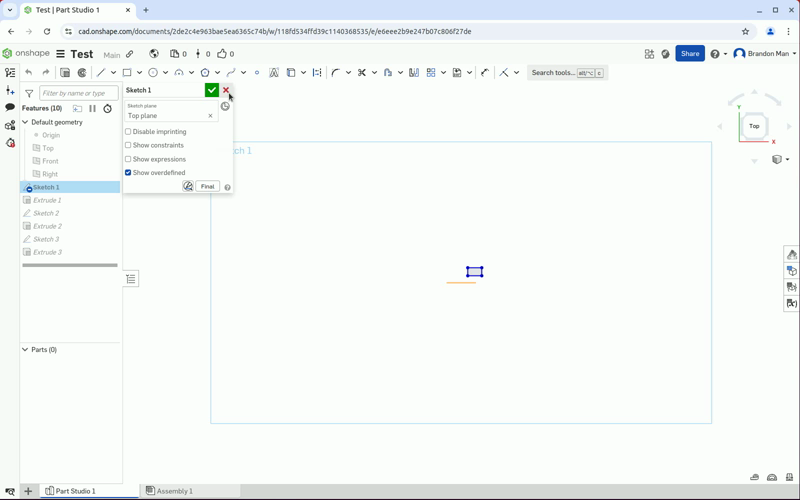
click(229, 92)
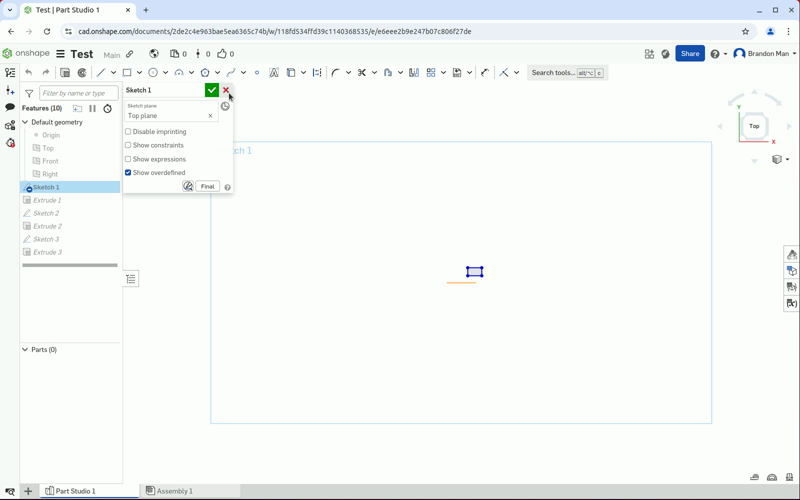
key(shift+s)
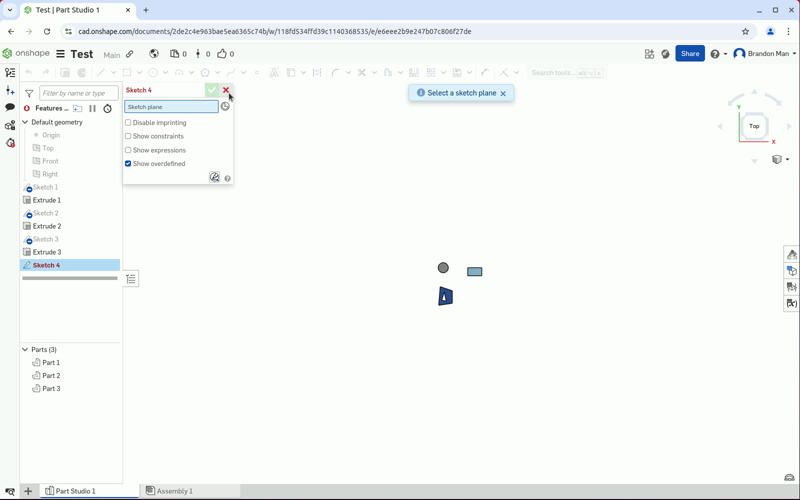
mouse_move(73, 150)
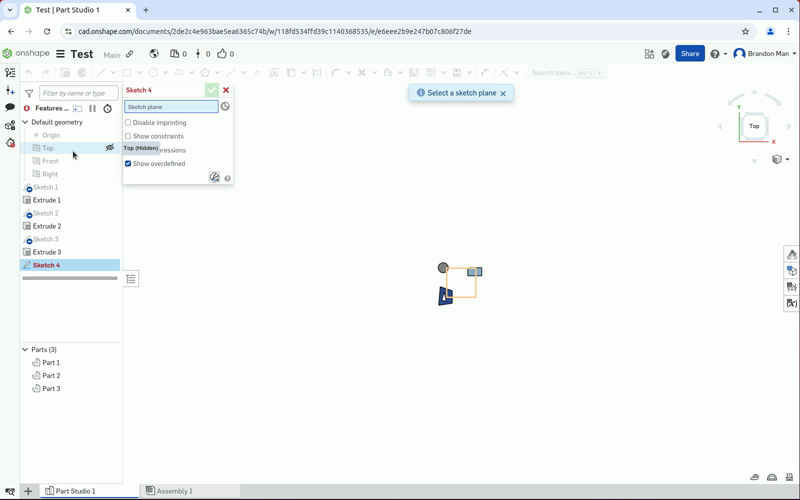
click(73, 150)
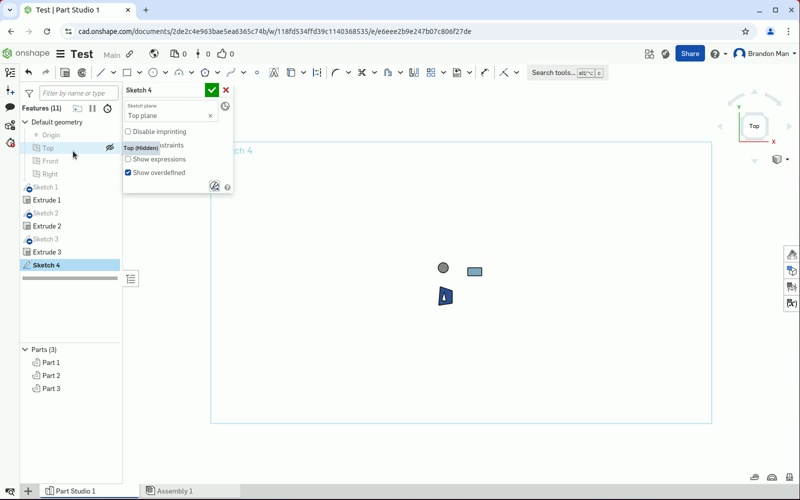
mouse_move(73, 352)
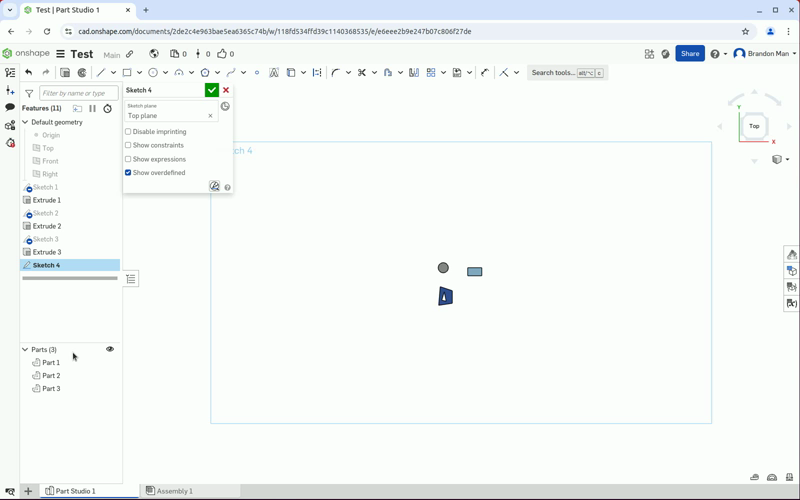
key(y)
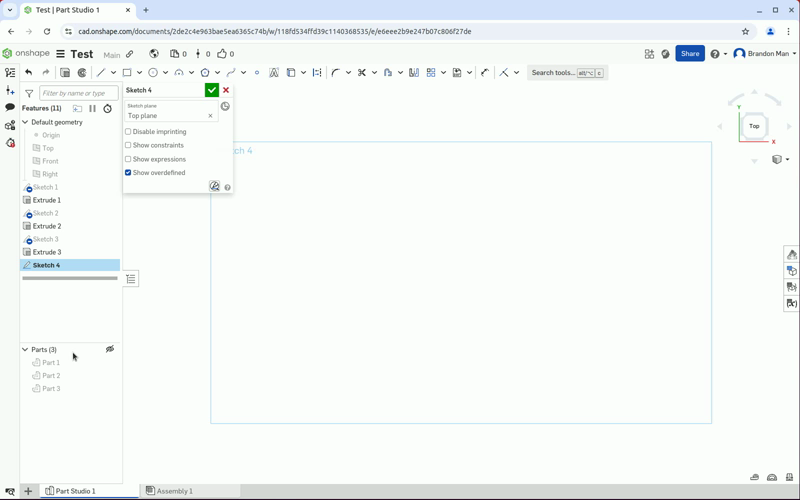
key(l)
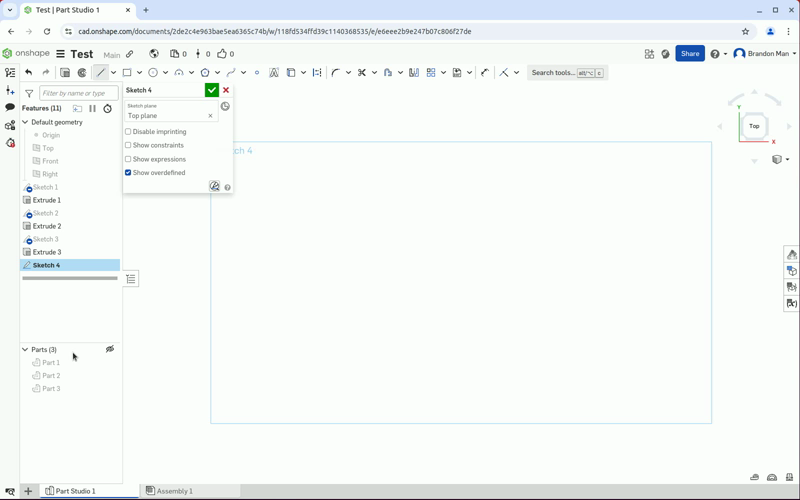
key_down(shift)
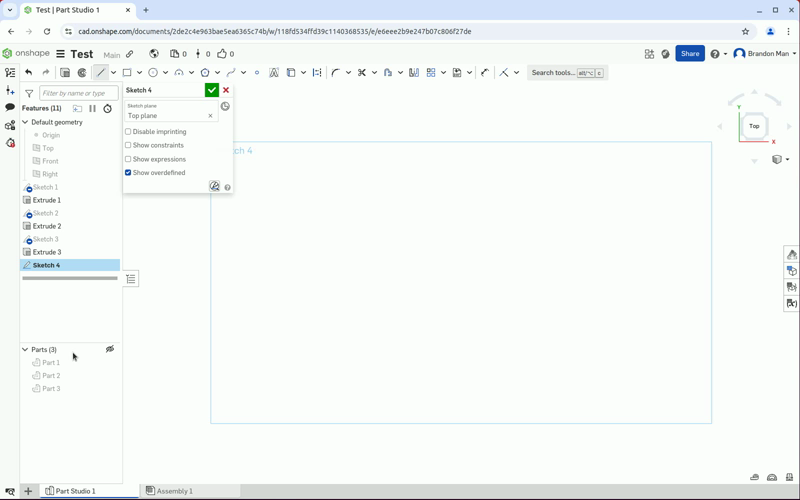
mouse_move(441, 300)
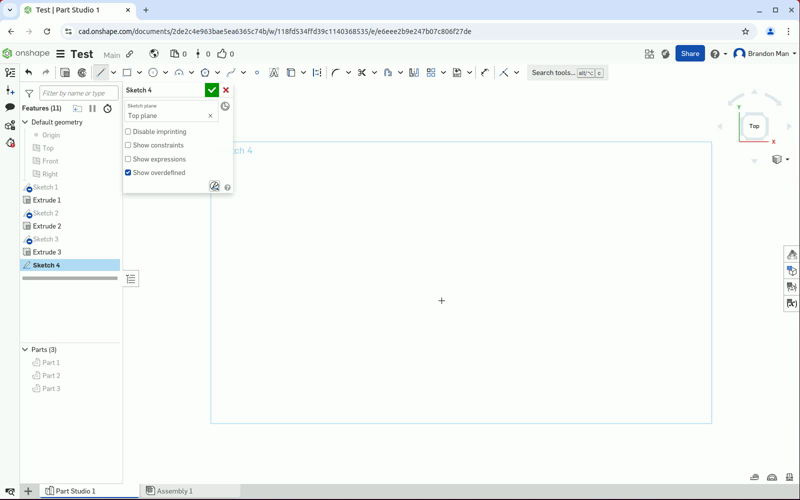
click(441, 300)
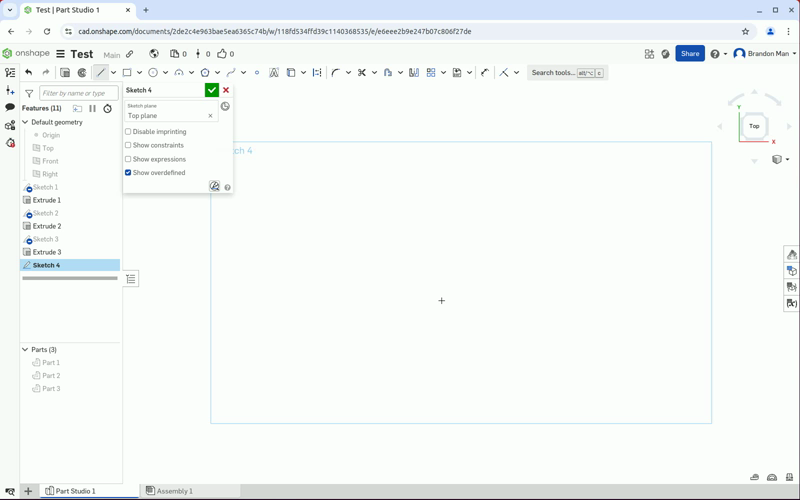
key_up(shift)
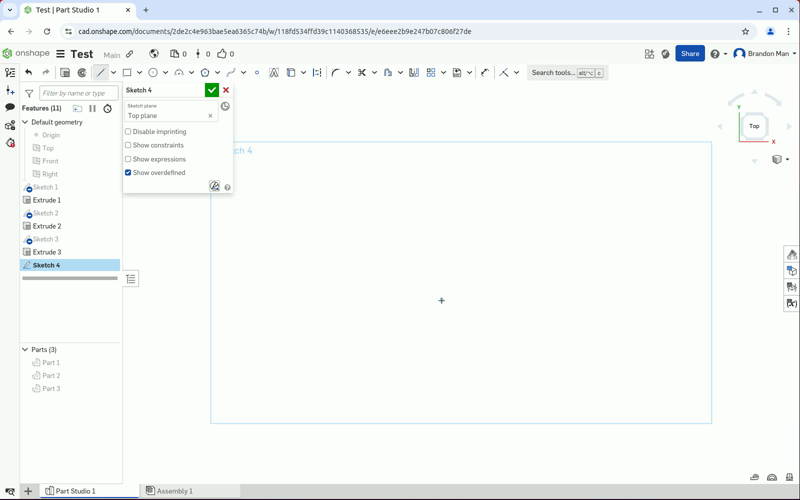
key_down(shift)
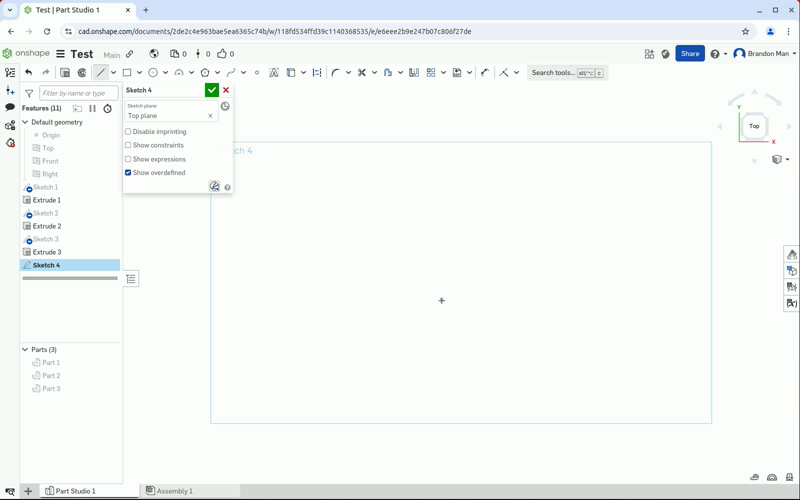
mouse_move(471, 300)
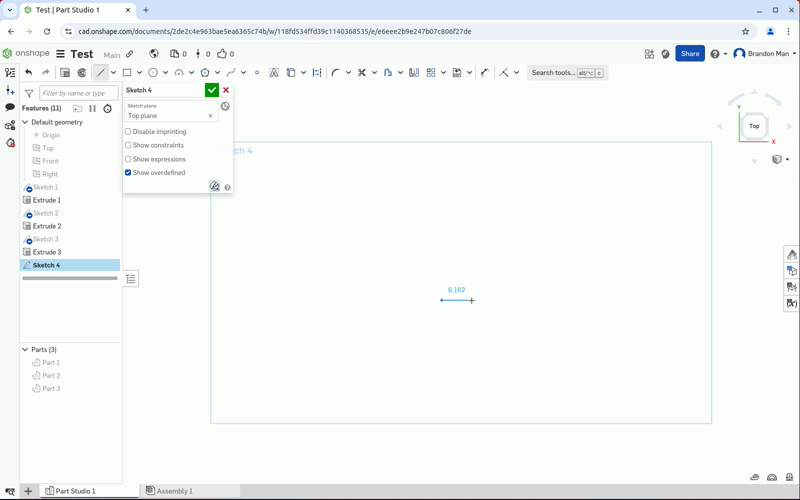
mouse_move(447, 301)
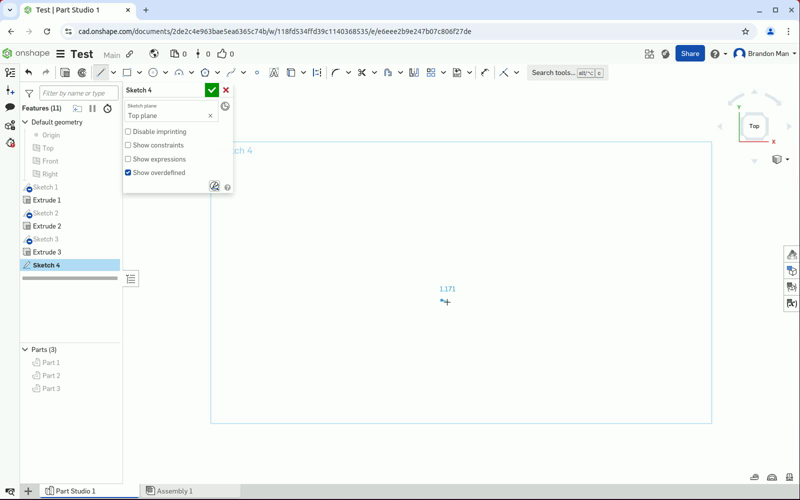
scroll(6)
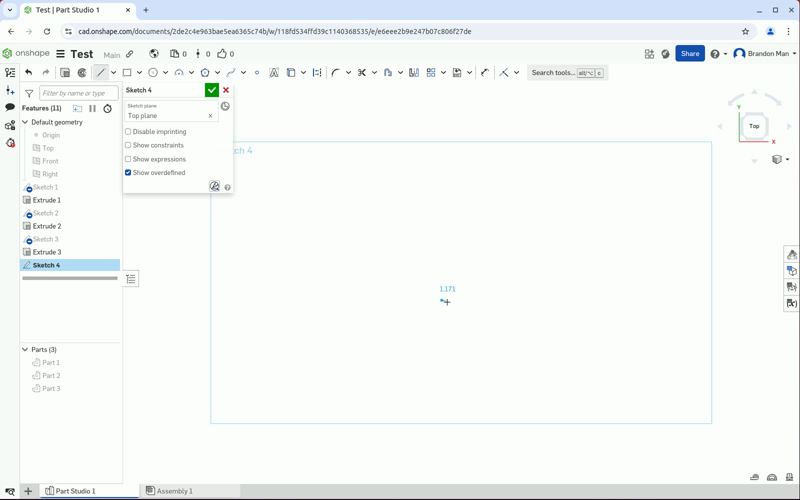
scroll(6)
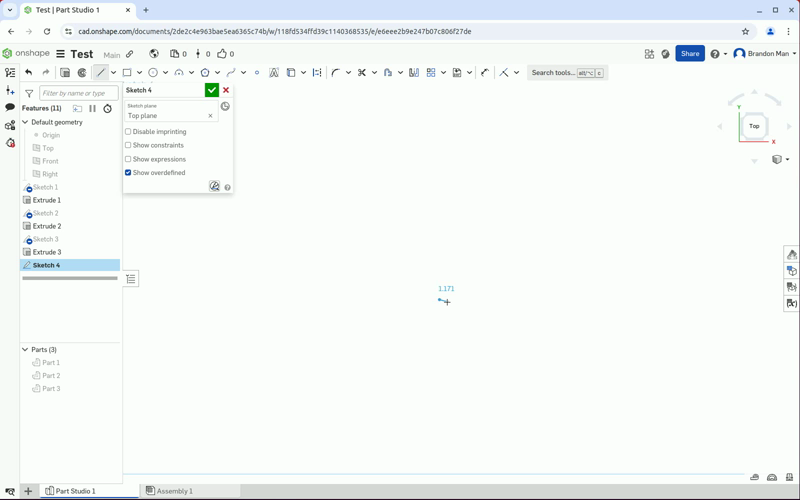
scroll(6)
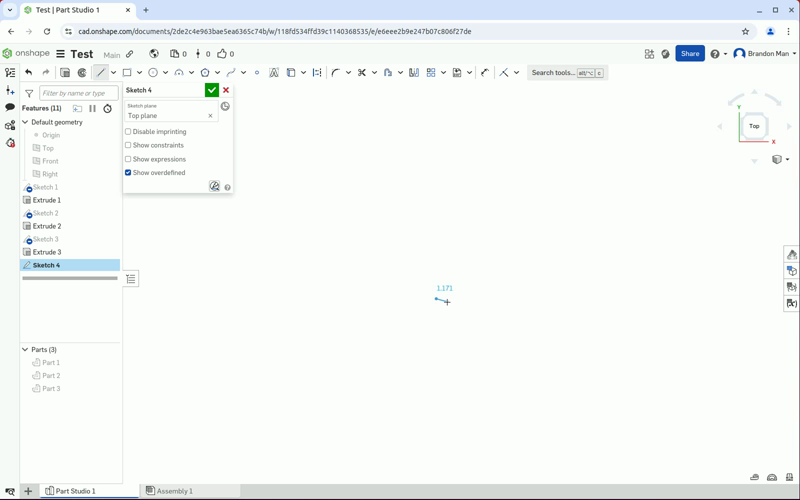
scroll(6)
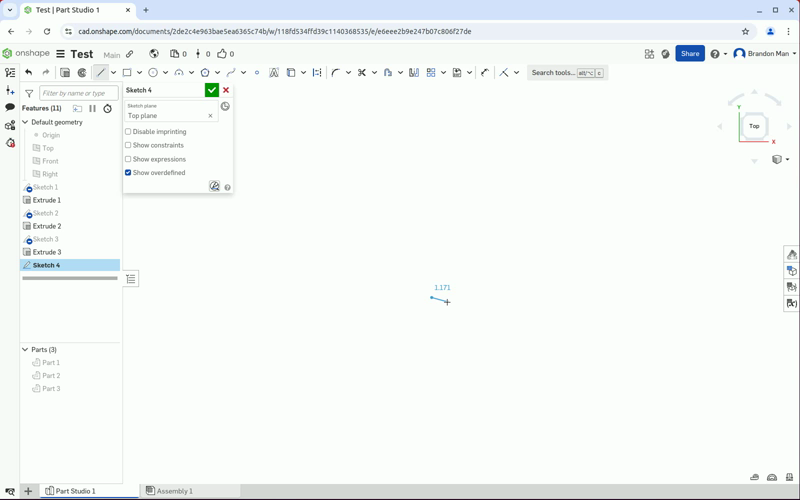
scroll(6)
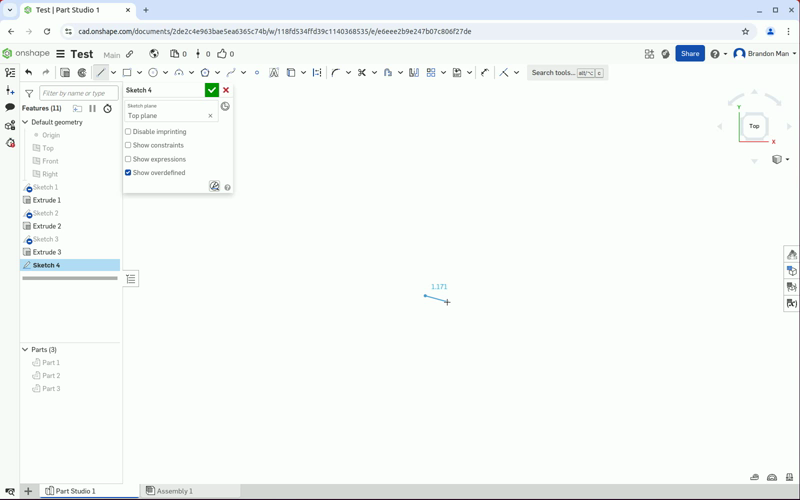
scroll(6)
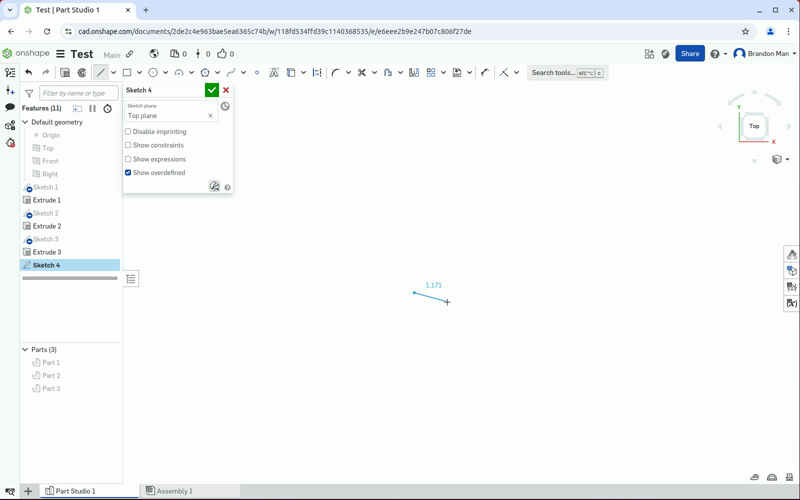
scroll(6)
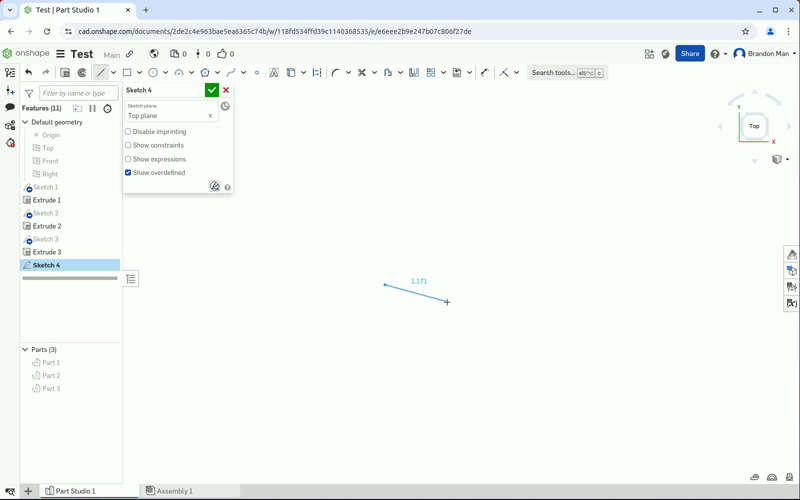
click(447, 301)
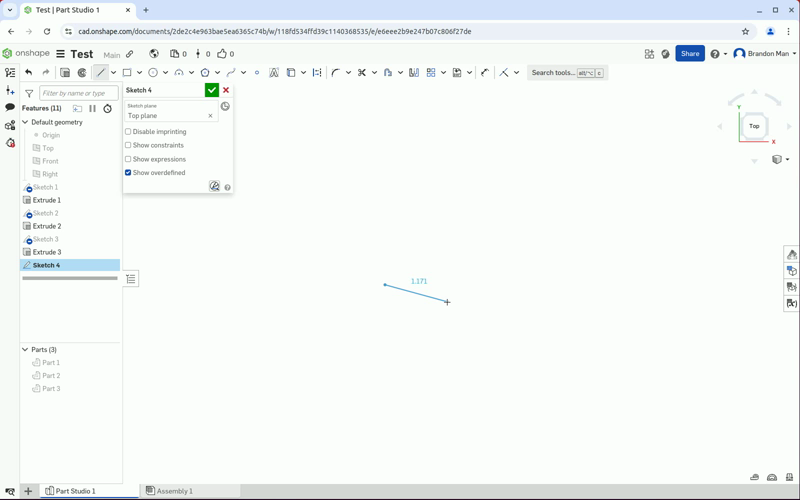
scroll(-6)
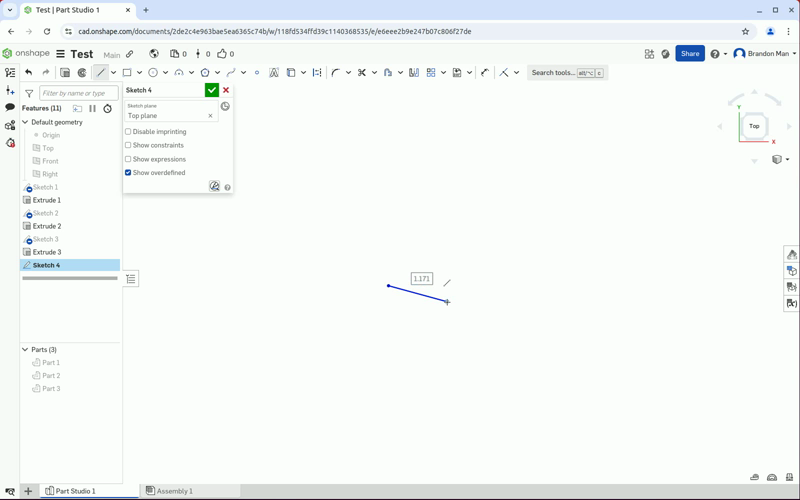
scroll(-6)
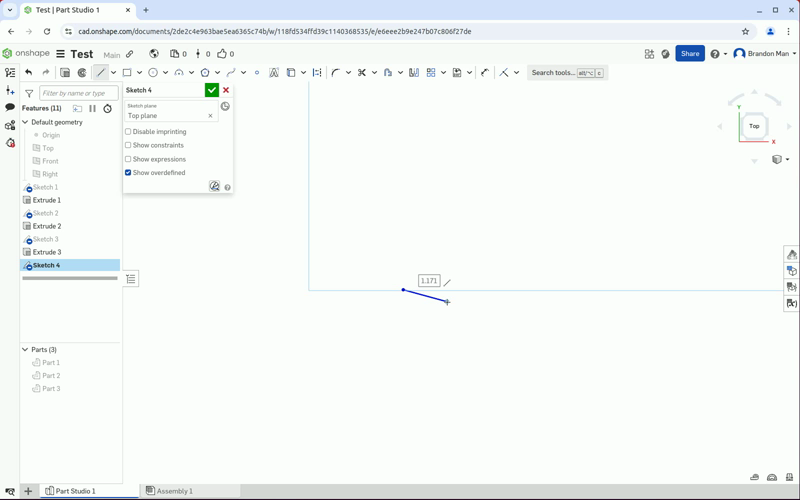
scroll(-6)
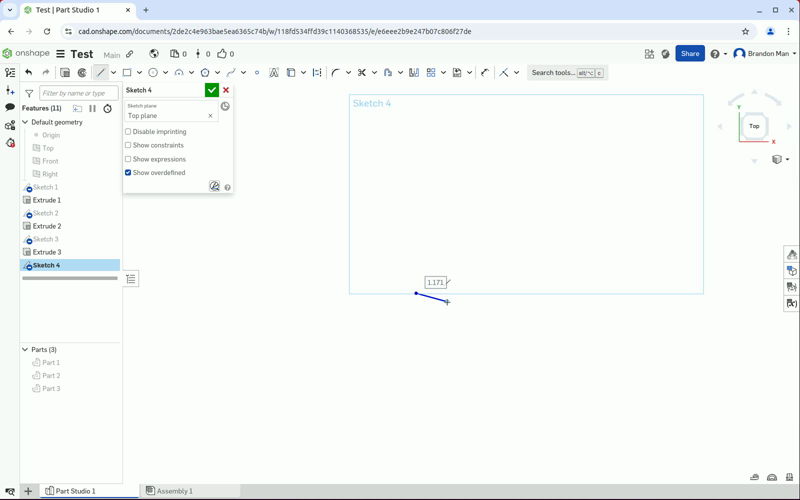
scroll(-6)
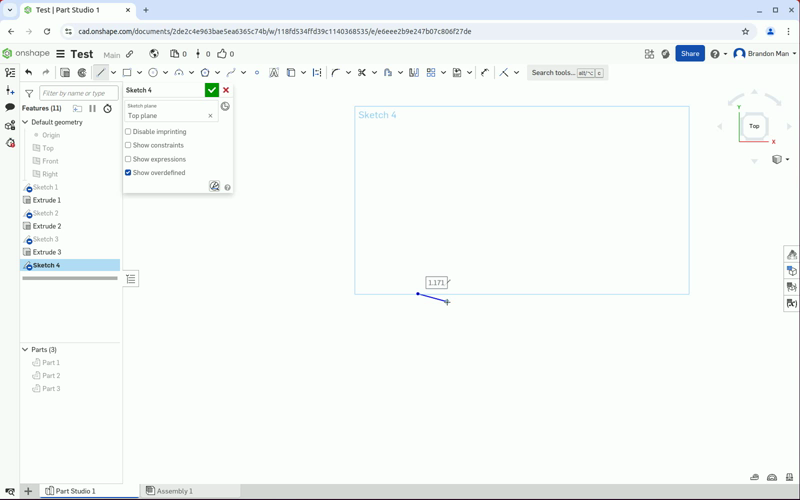
scroll(-6)
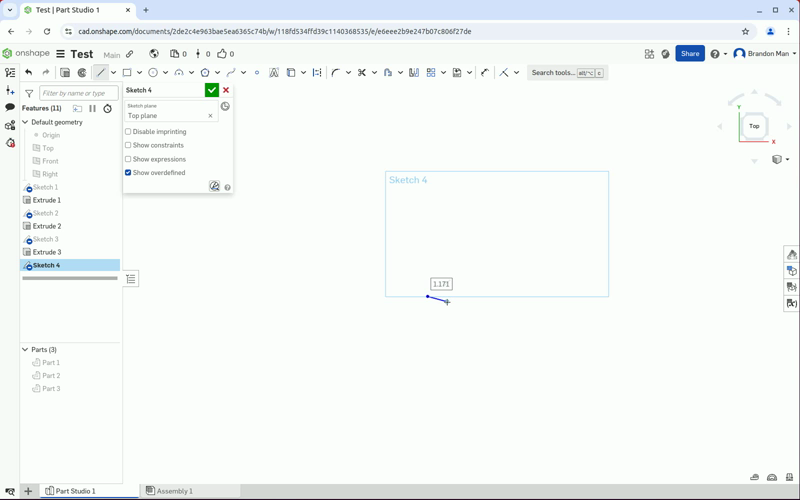
scroll(-6)
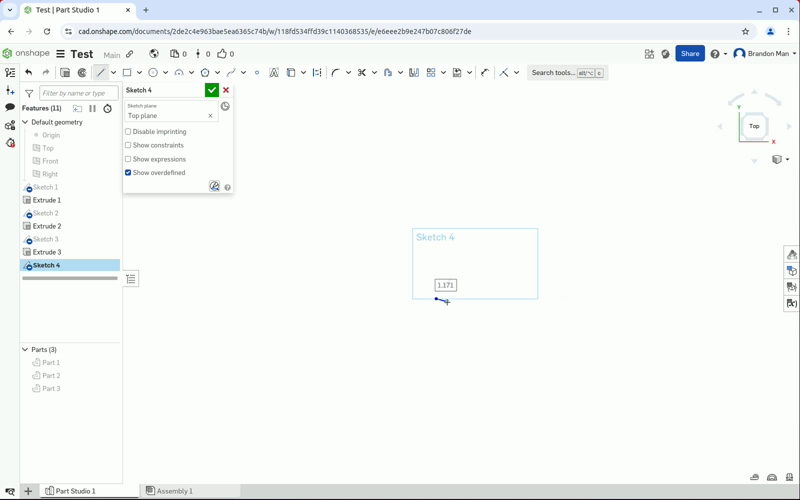
scroll(-6)
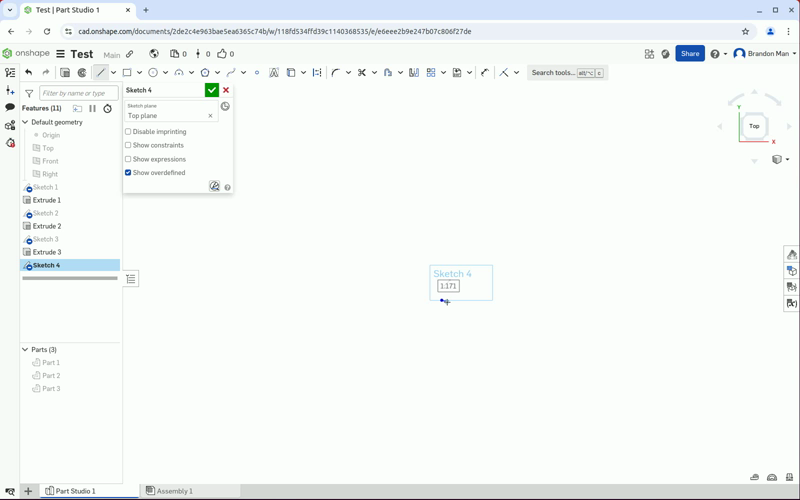
key_up(shift)
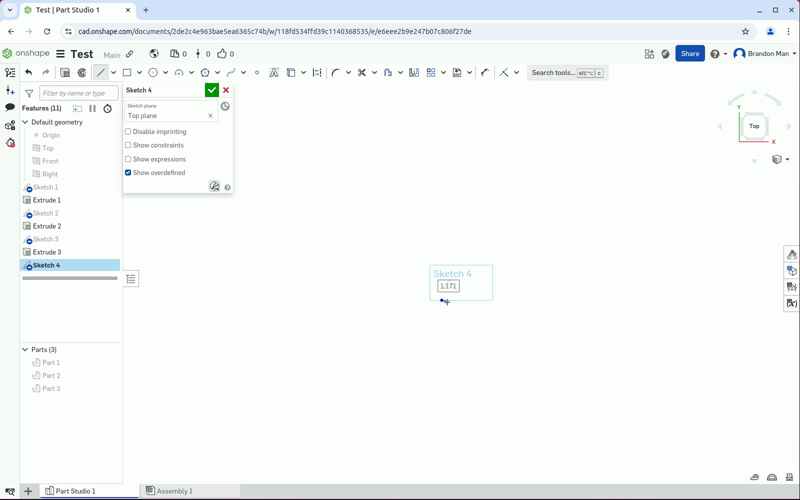
key_down(shift)
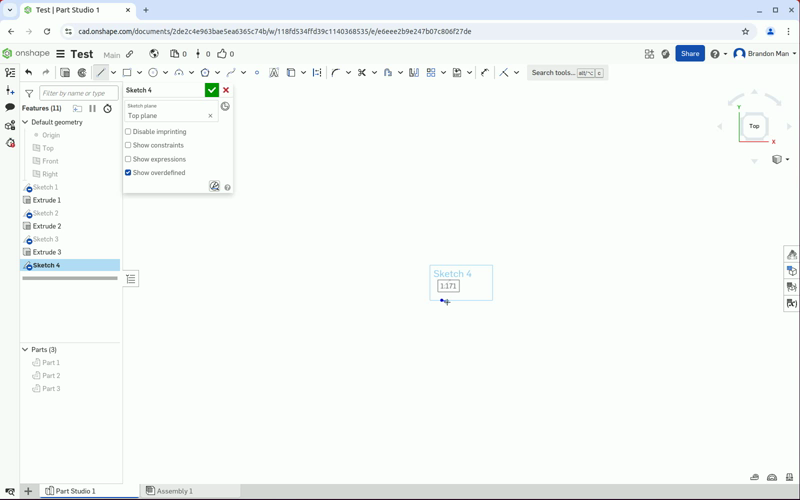
mouse_move(477, 301)
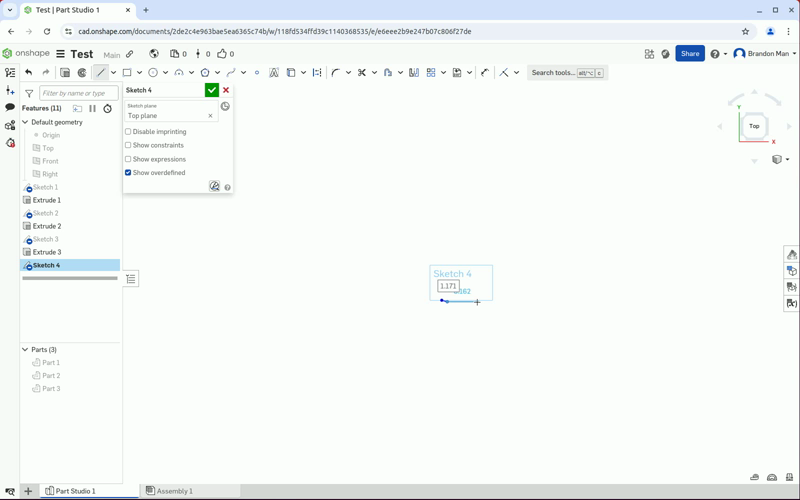
mouse_move(444, 291)
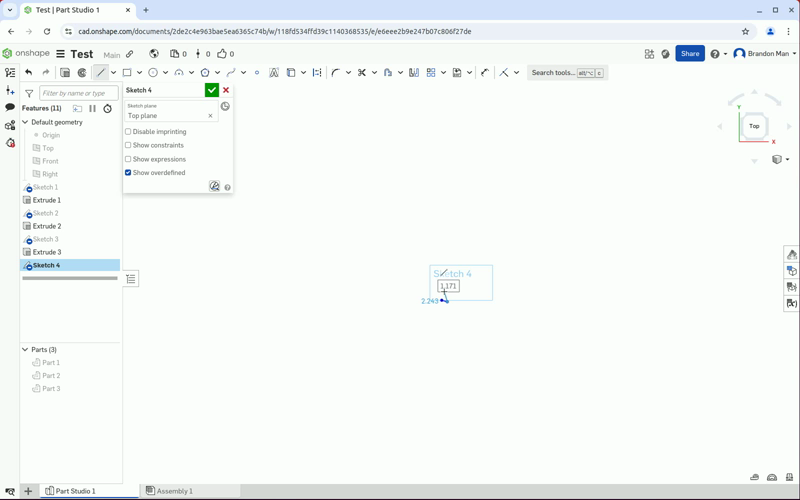
click(444, 291)
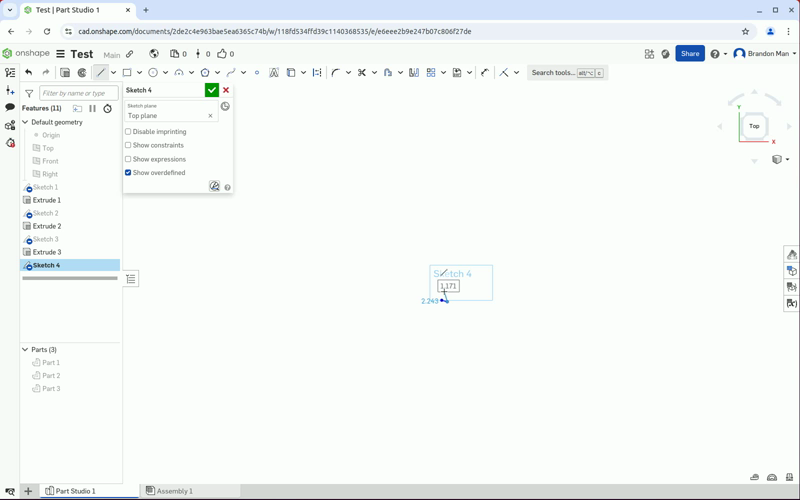
key_up(shift)
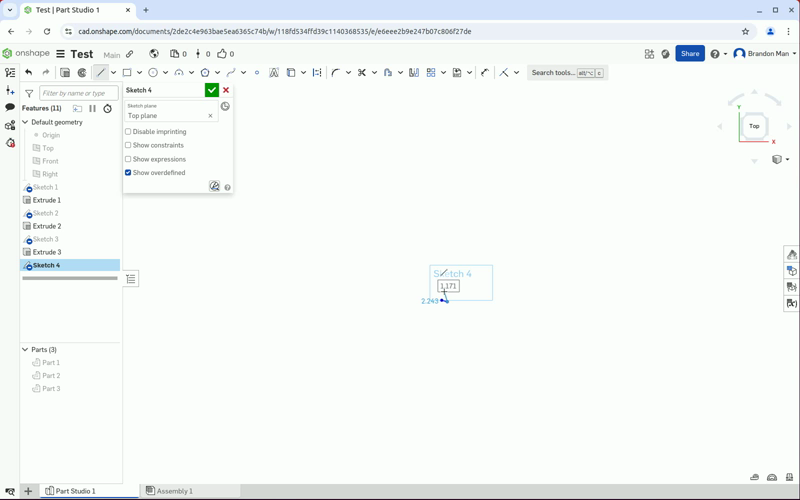
mouse_move(474, 291)
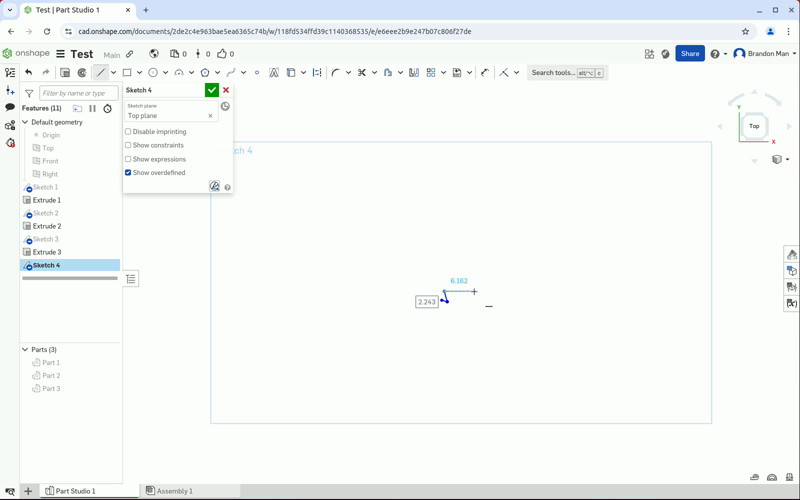
key_down(shift)
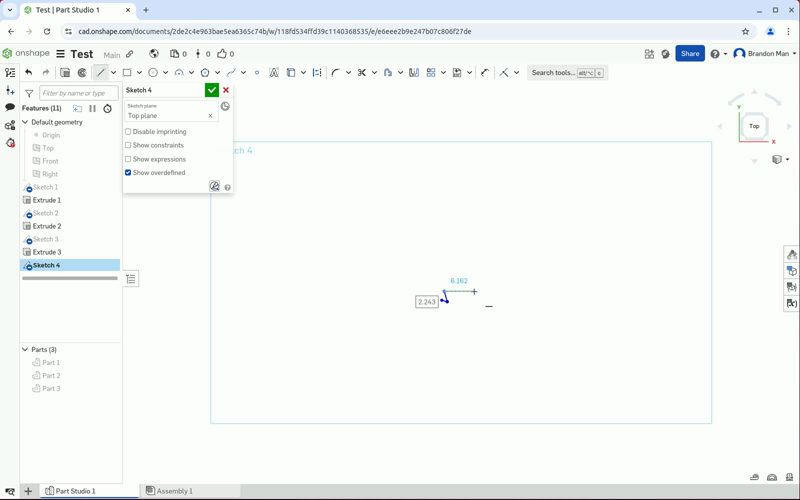
mouse_move(441, 300)
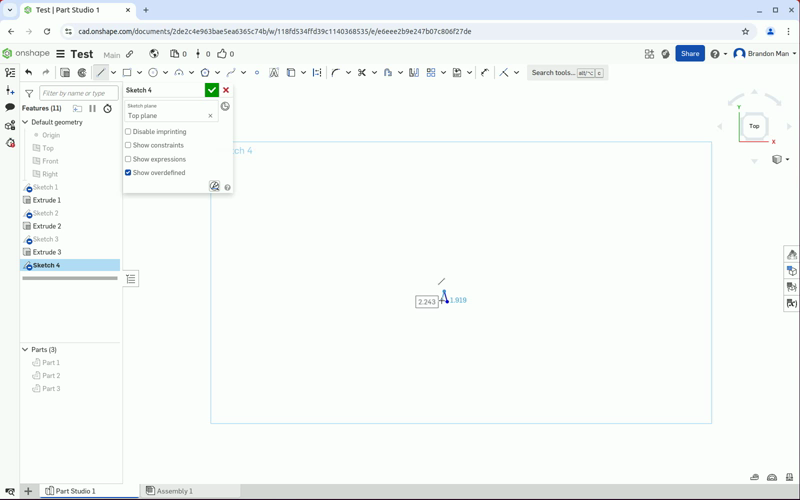
key_up(shift)
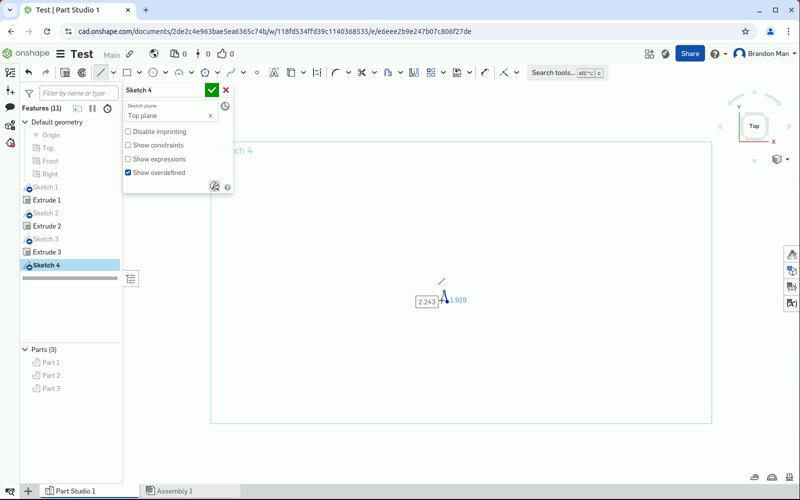
click(441, 300)
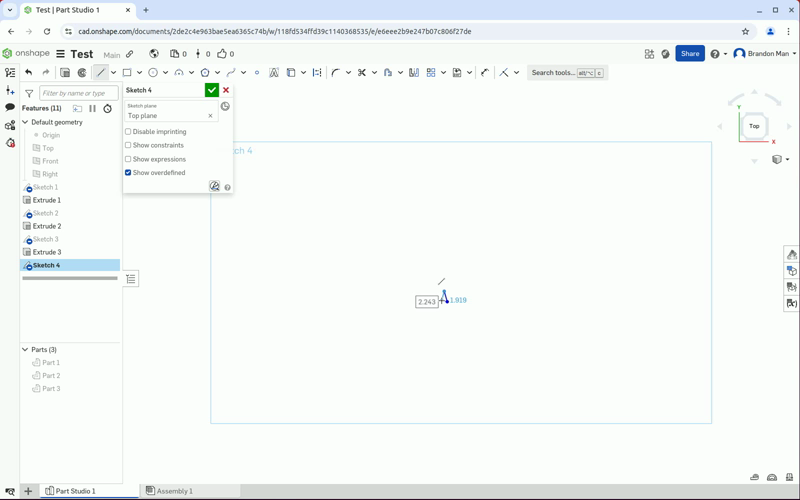
key(esc)
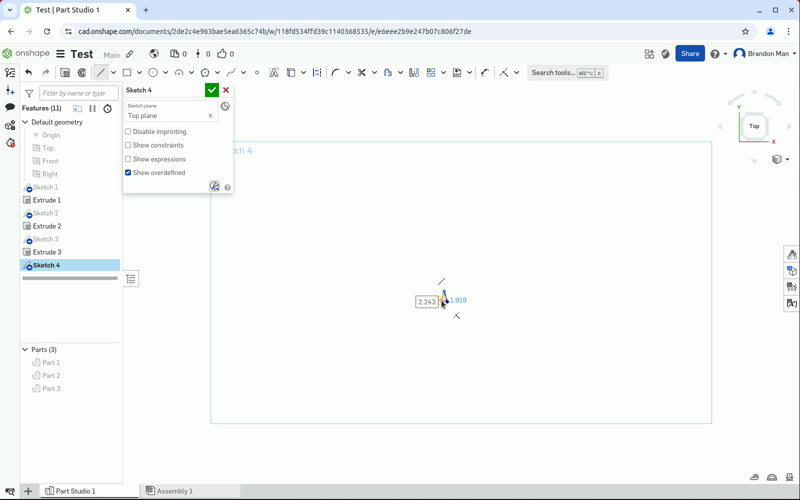
mouse_move(442, 300)
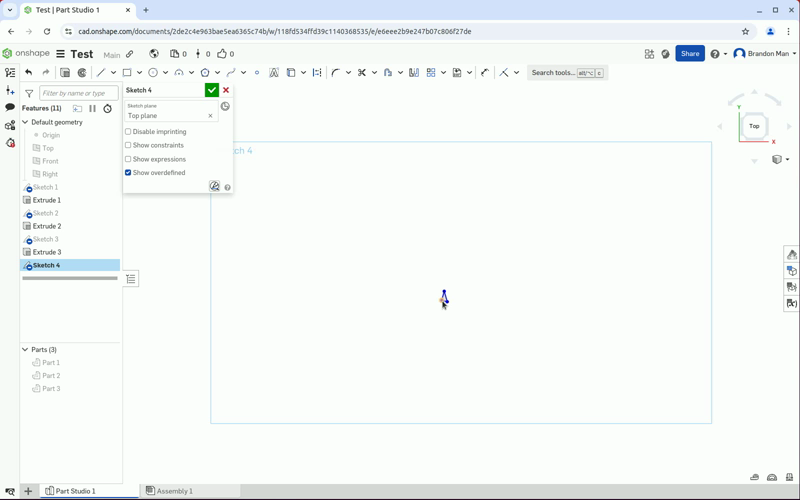
scroll(6)
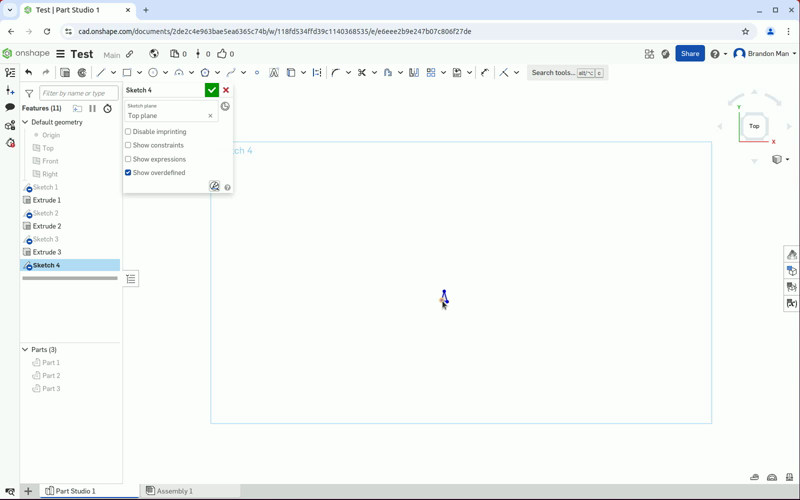
scroll(6)
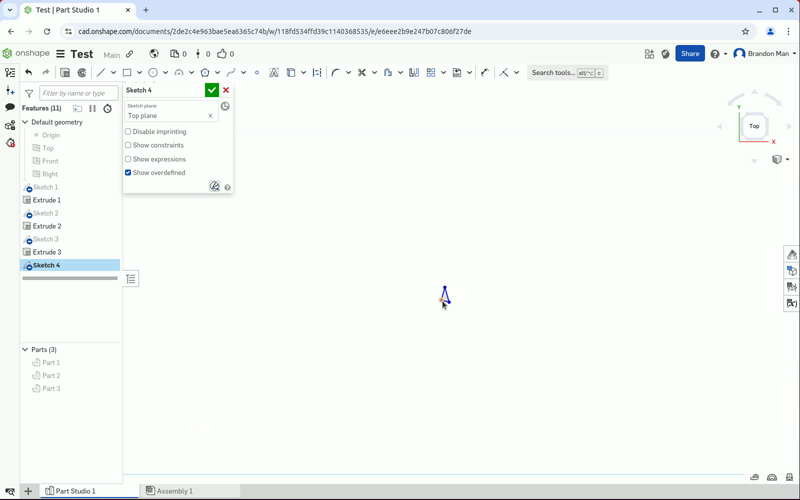
scroll(6)
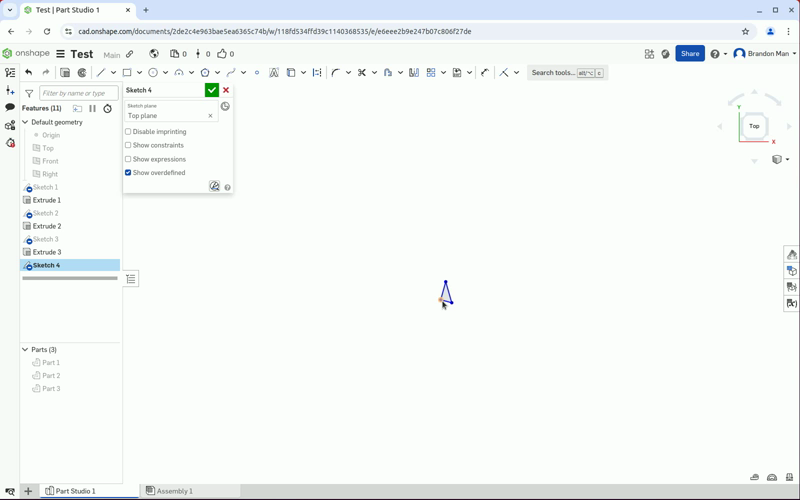
scroll(6)
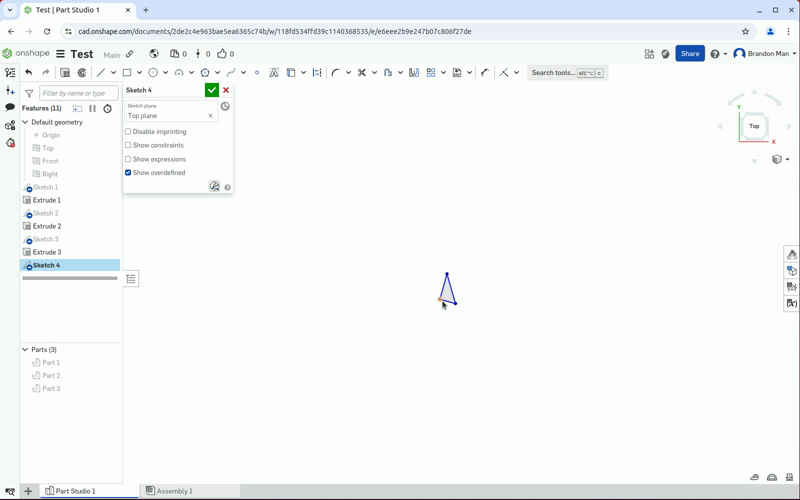
scroll(6)
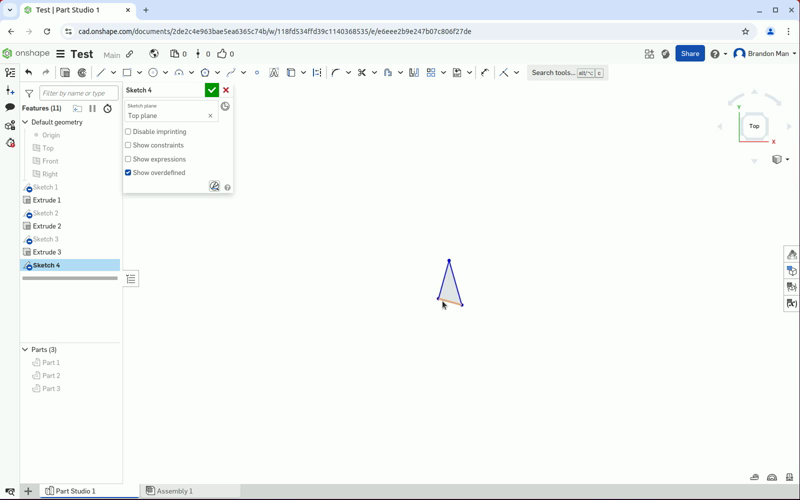
scroll(6)
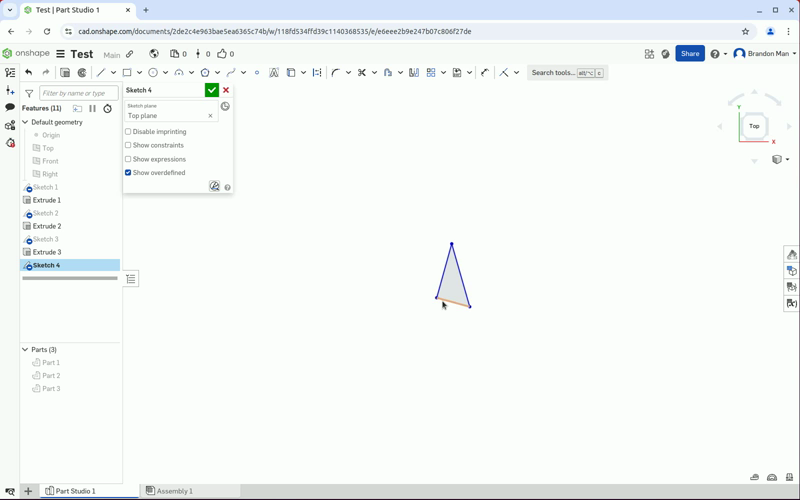
scroll(6)
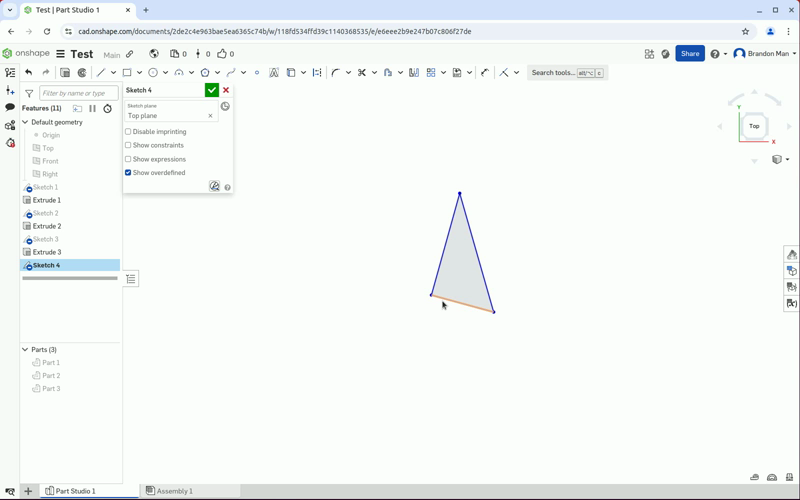
click(442, 300)
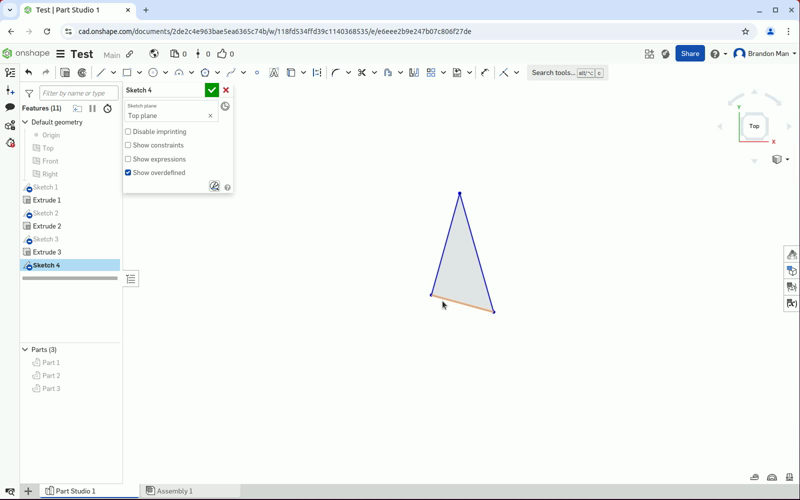
scroll(-6)
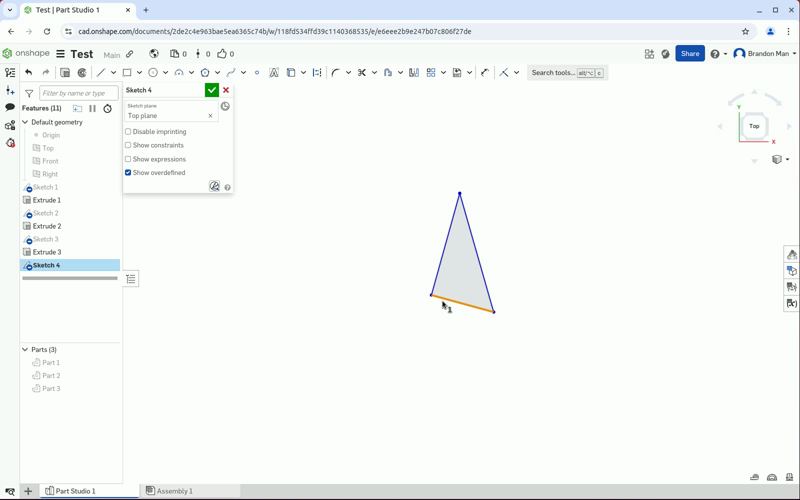
scroll(-6)
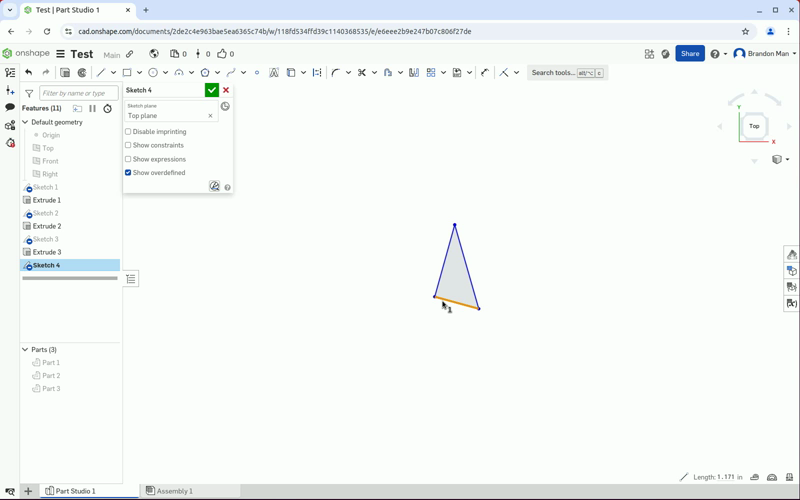
scroll(-6)
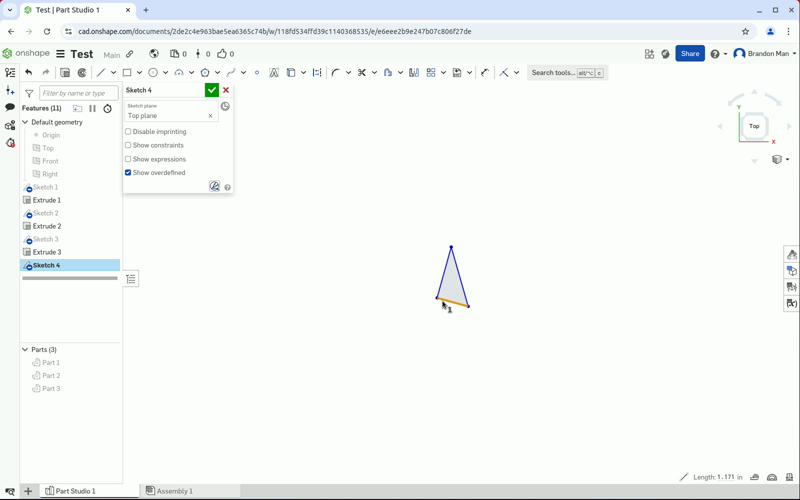
scroll(-6)
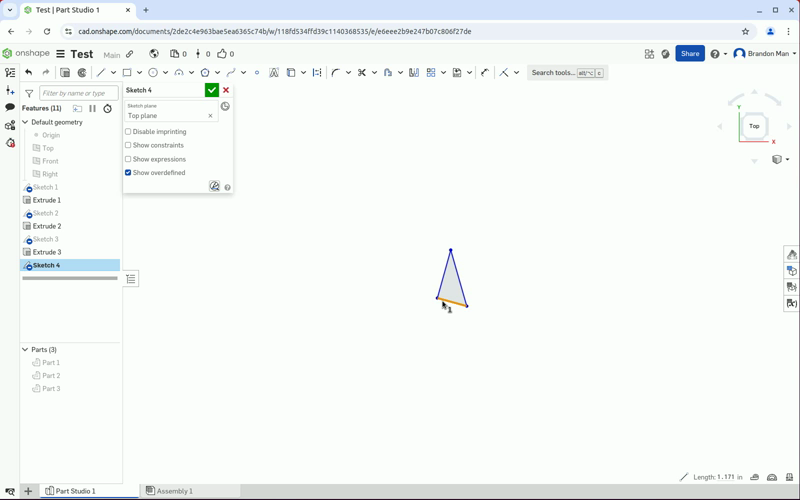
scroll(-6)
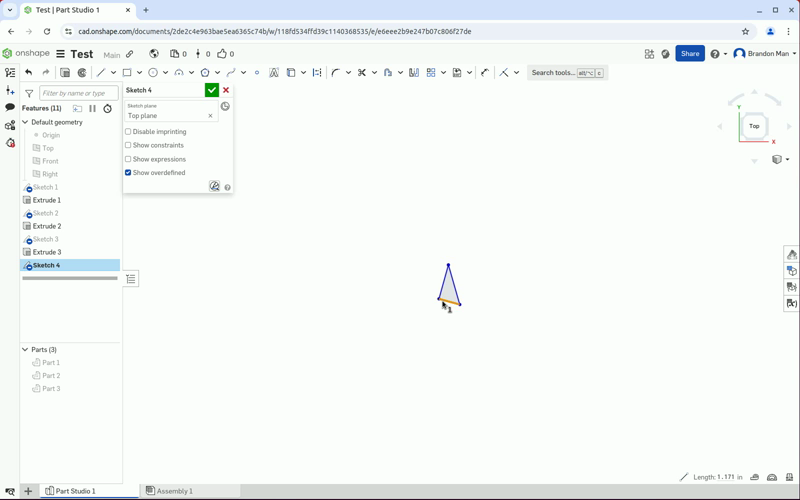
scroll(-6)
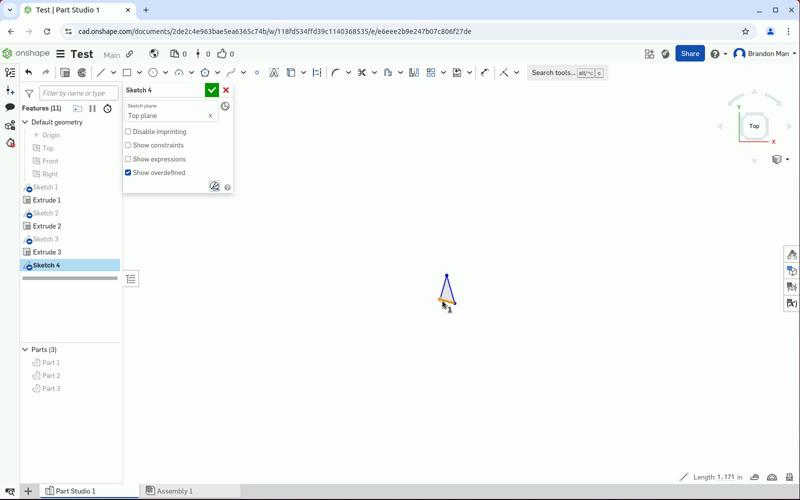
scroll(-6)
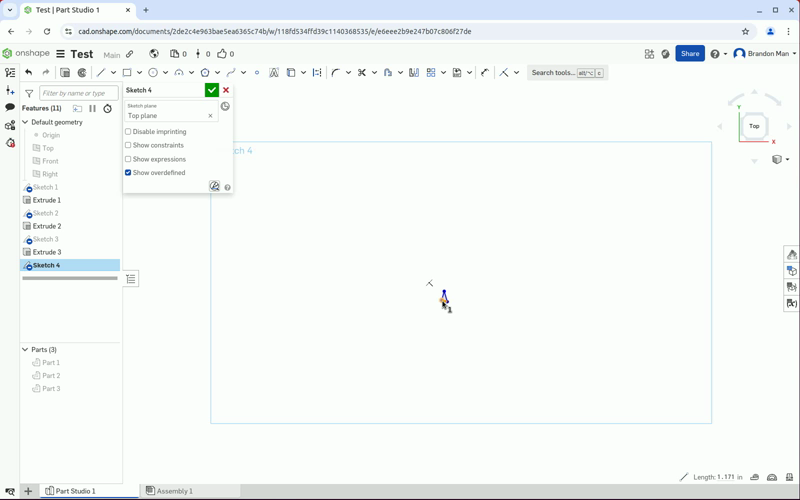
mouse_move(73, 352)
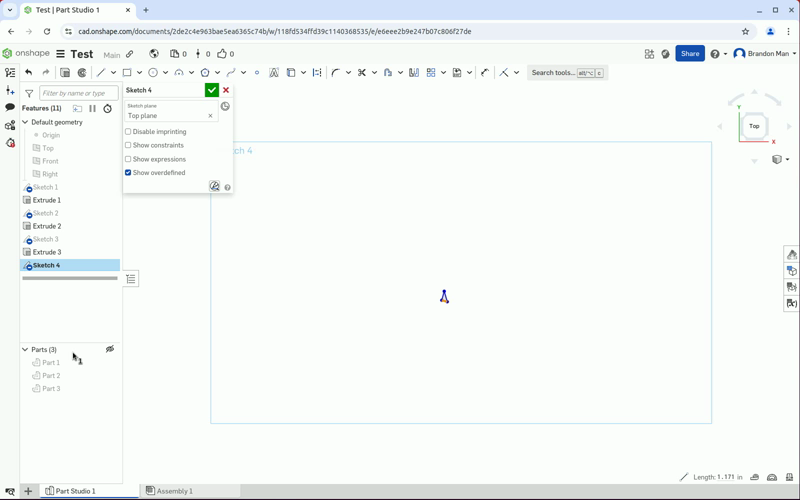
key(shift+y)
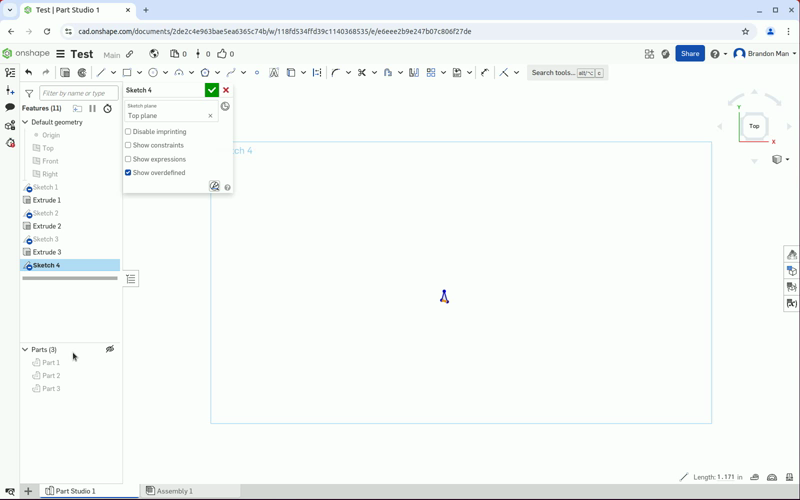
key(shift+e)
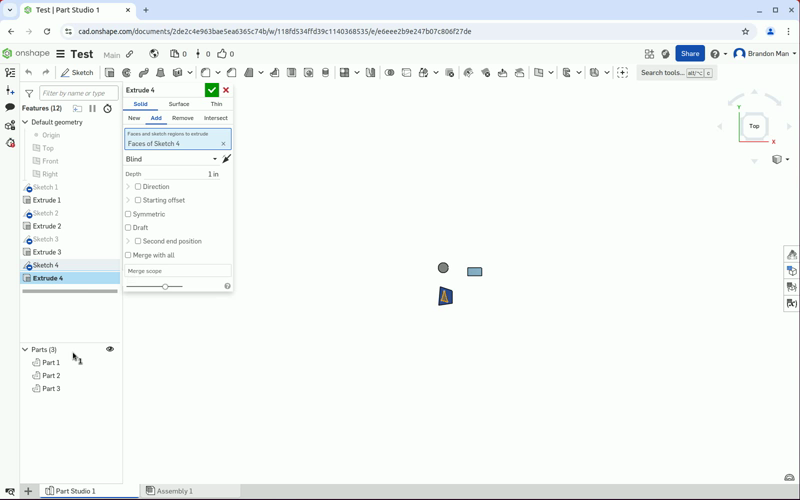
mouse_move(143, 106)
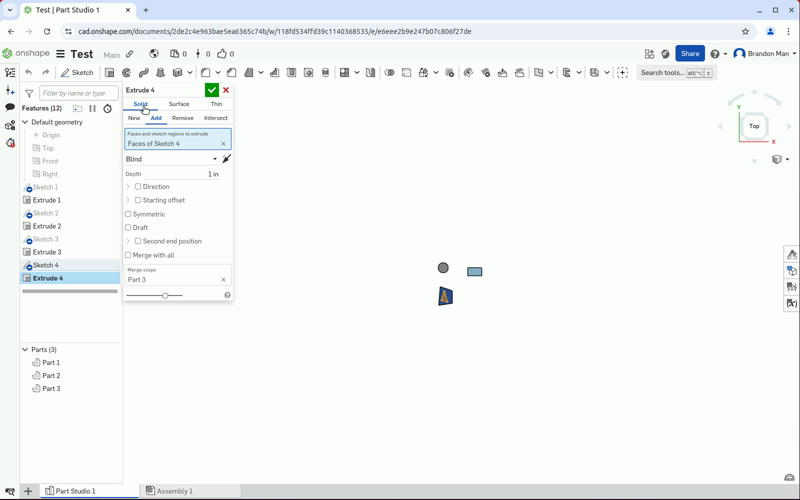
click(143, 106)
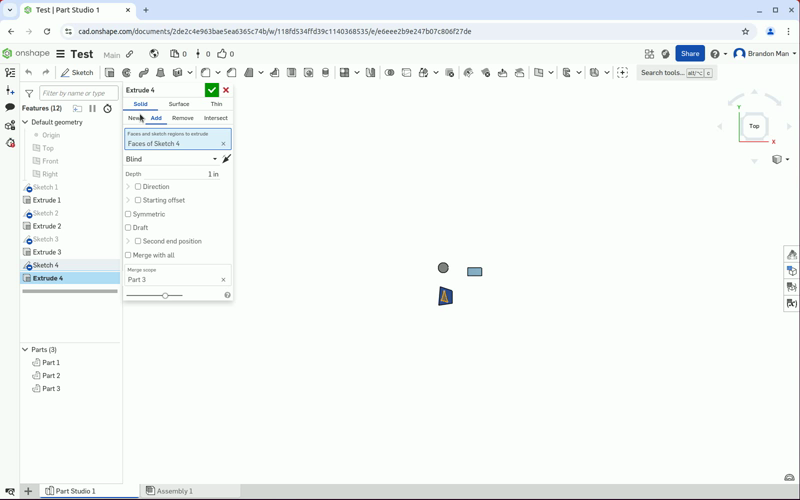
mouse_move(137, 120)
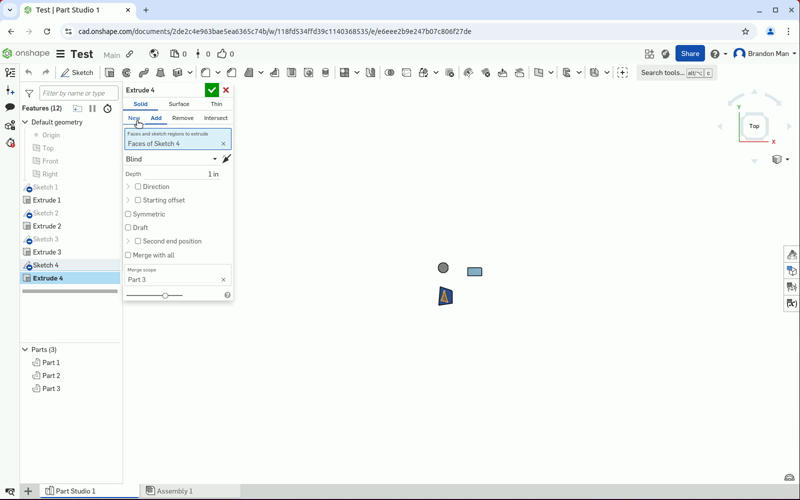
click(137, 120)
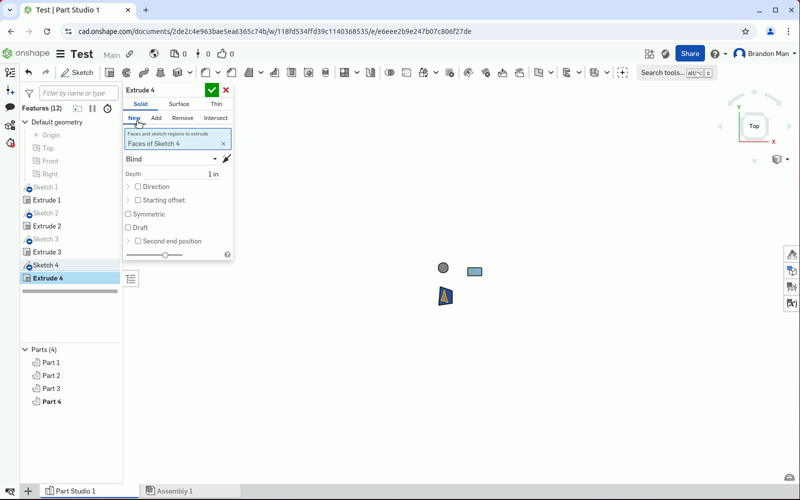
key(tab, 4)
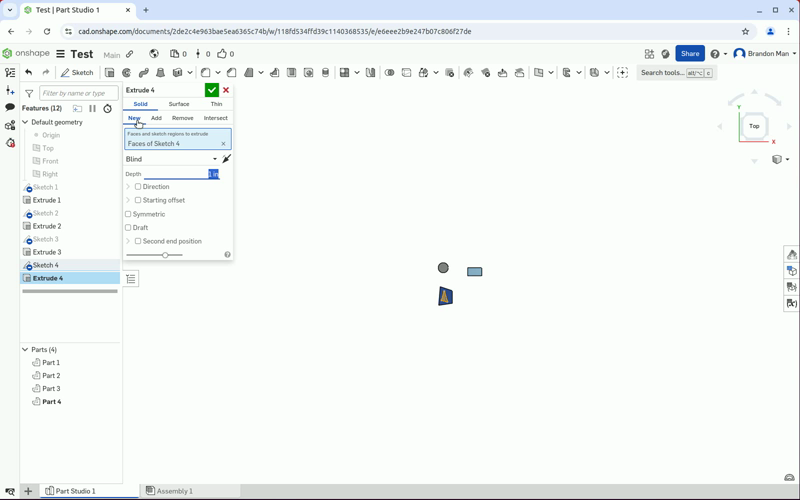
text(19.498)
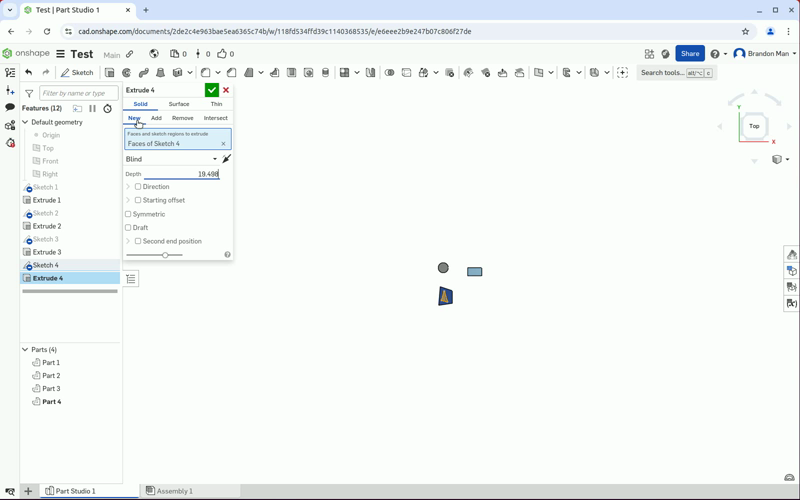
key(enter)
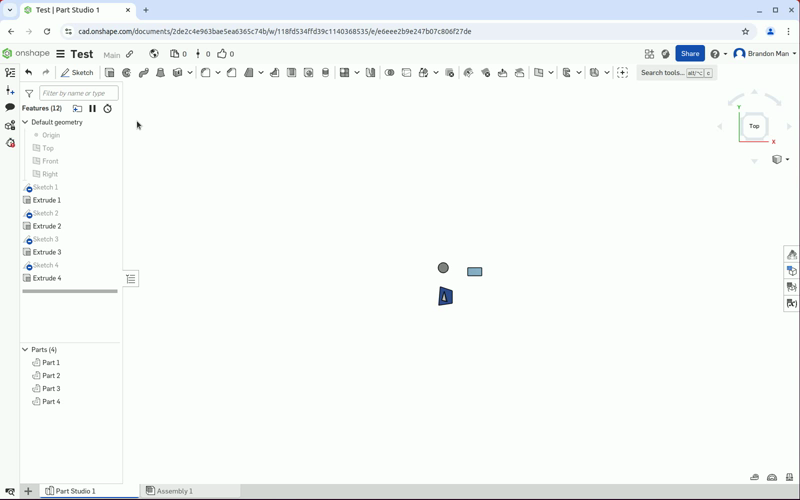
key(shift+h)
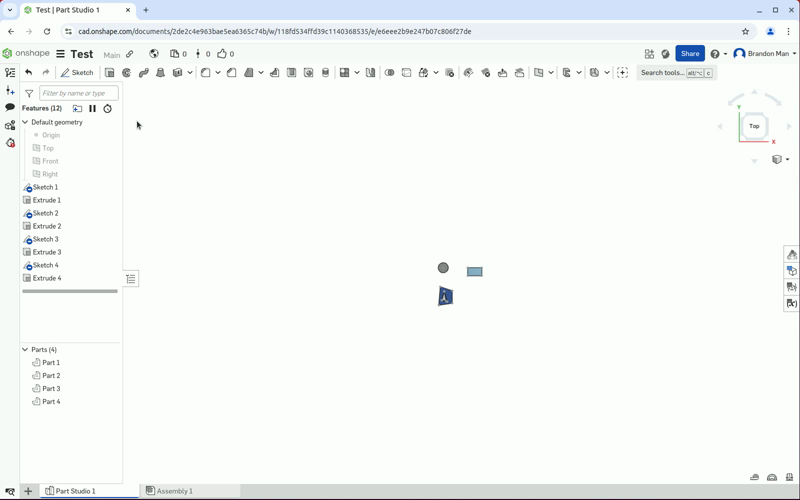
key(shift+h)
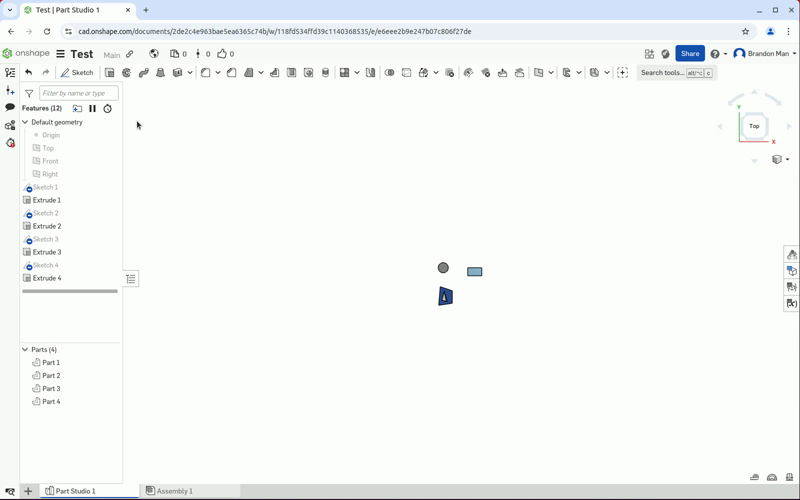
mouse_move(73, 189)
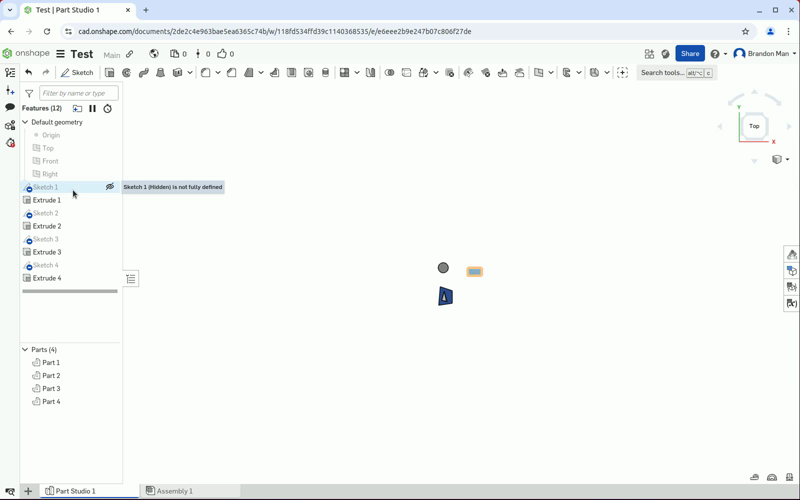
click(73, 189)
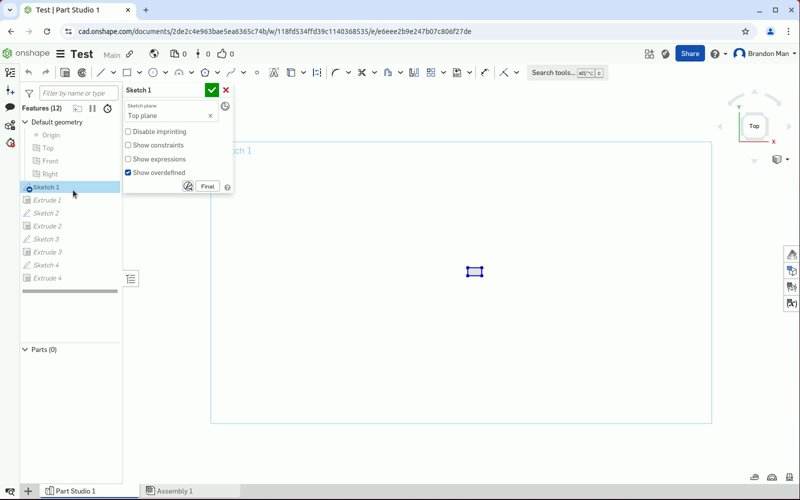
mouse_move(229, 92)
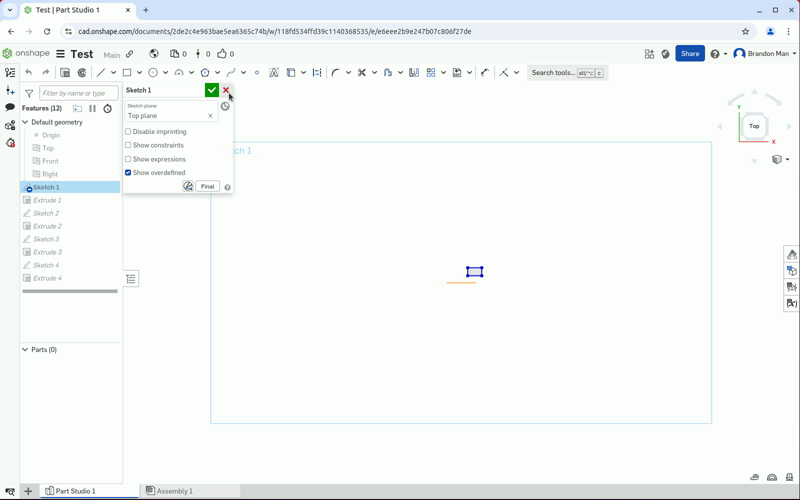
click(229, 92)
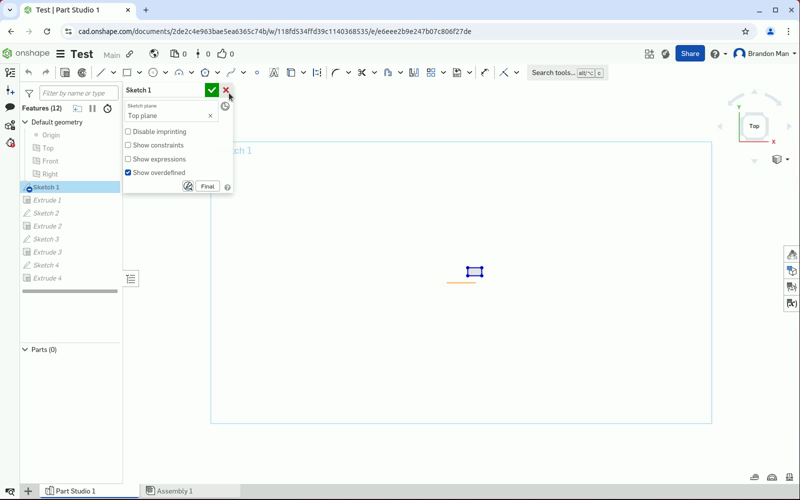
key(shift+s)
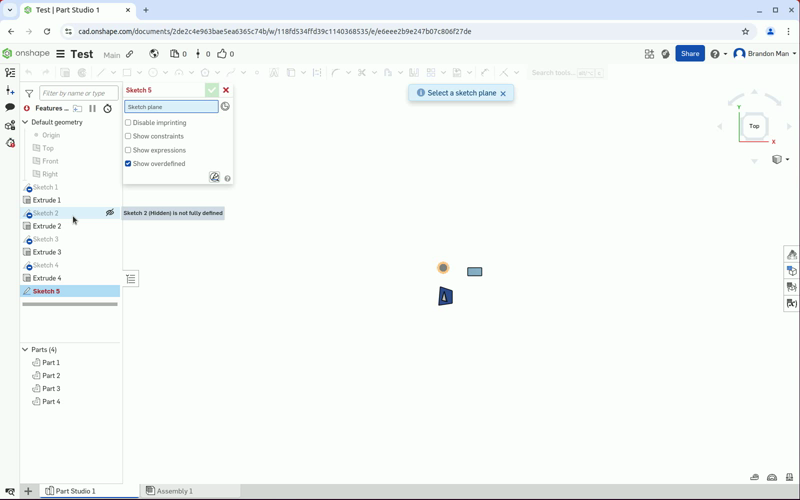
scroll(3)
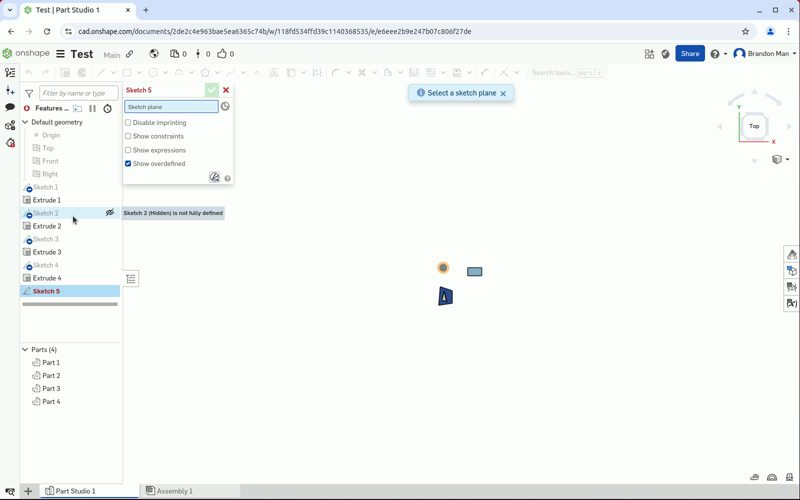
mouse_move(73, 150)
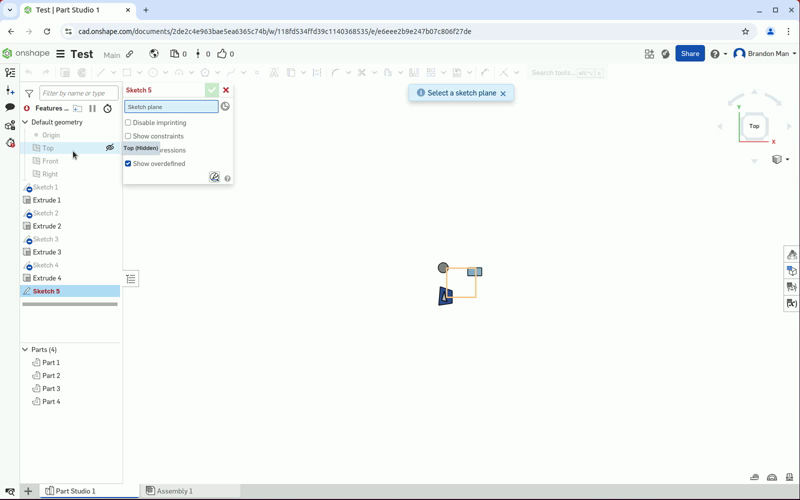
click(73, 150)
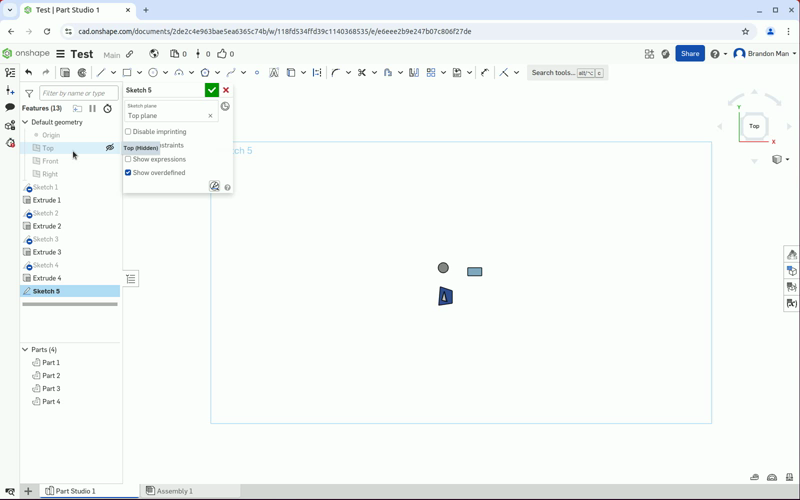
mouse_move(73, 352)
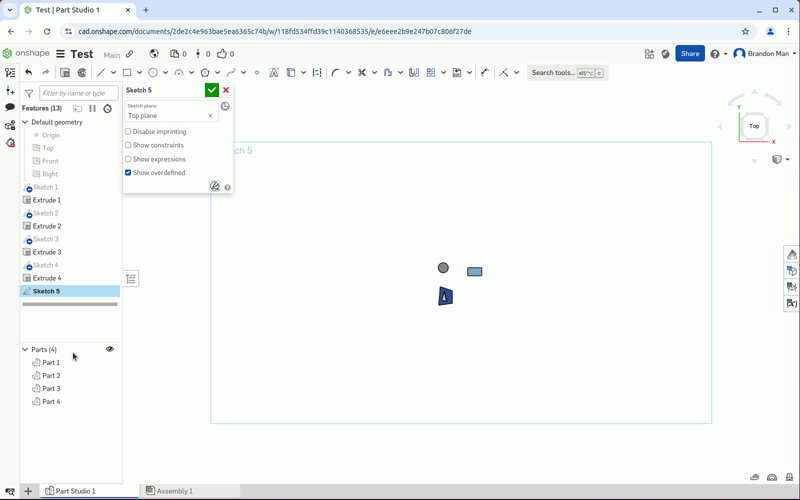
key(y)
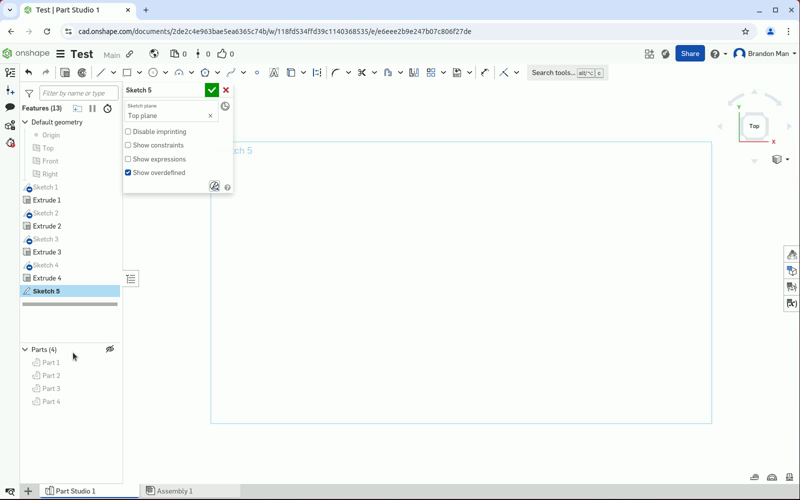
key(l)
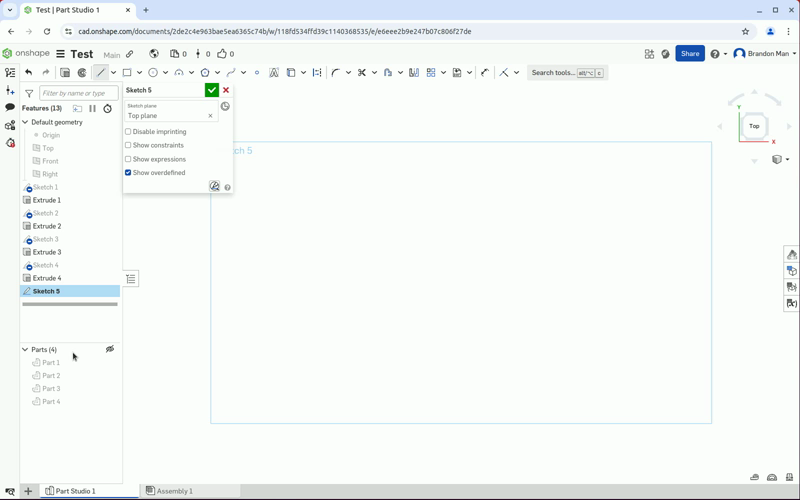
key_down(shift)
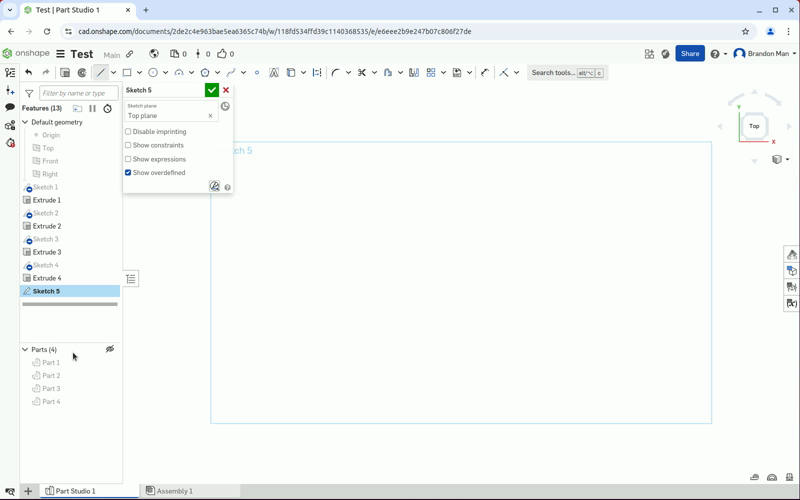
mouse_move(441, 300)
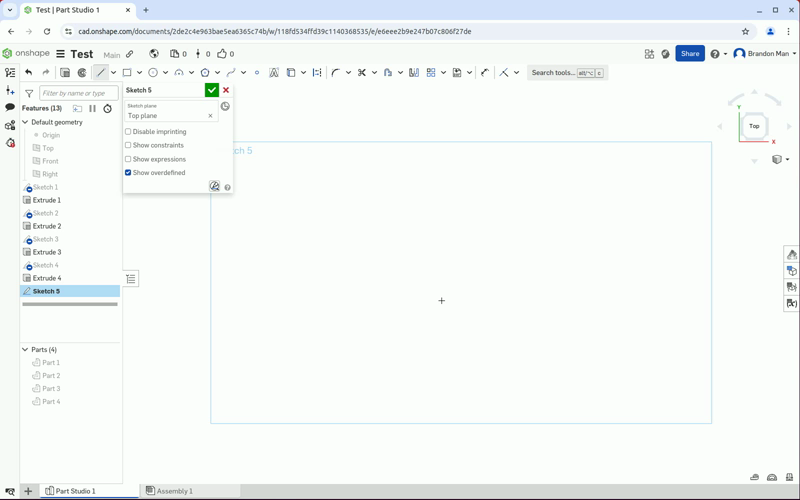
click(441, 300)
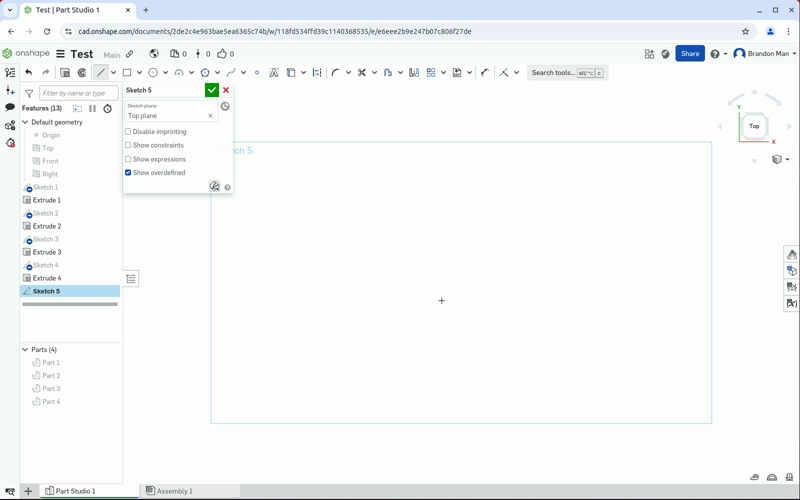
key_up(shift)
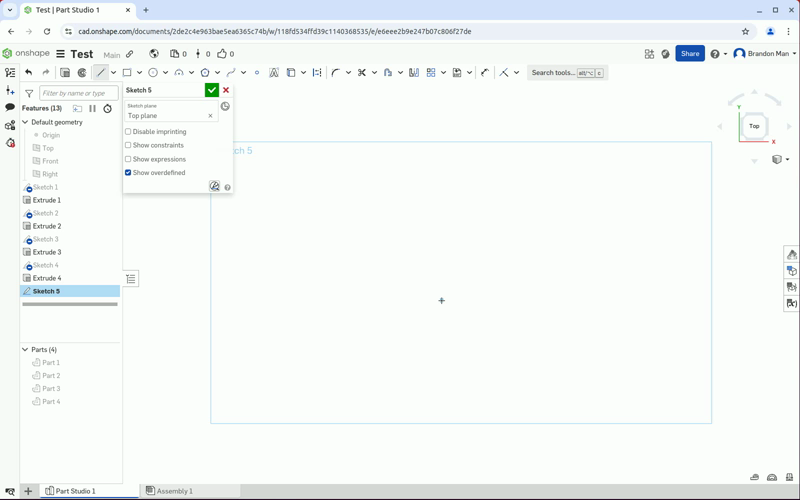
key_down(shift)
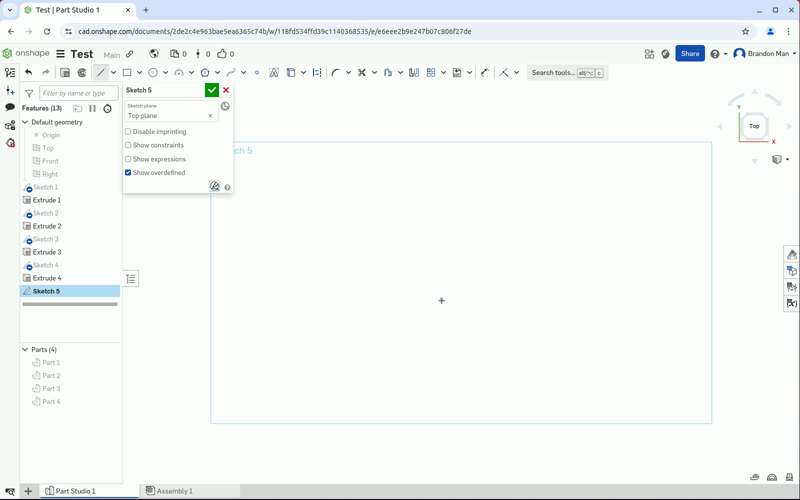
mouse_move(471, 300)
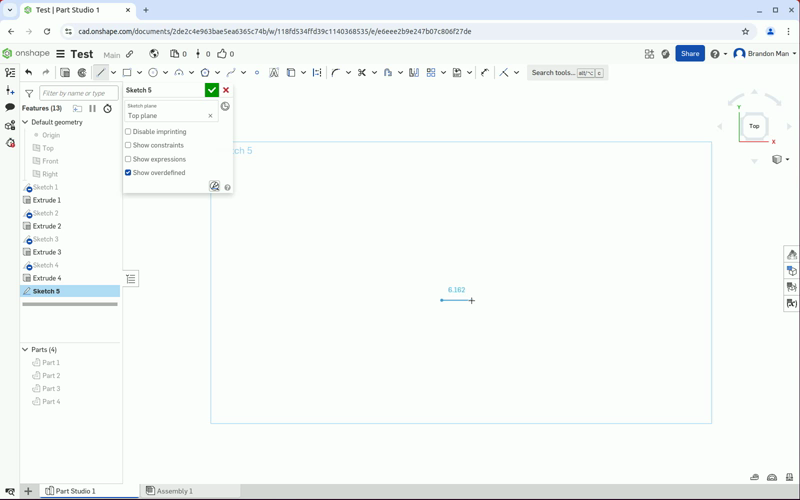
mouse_move(447, 301)
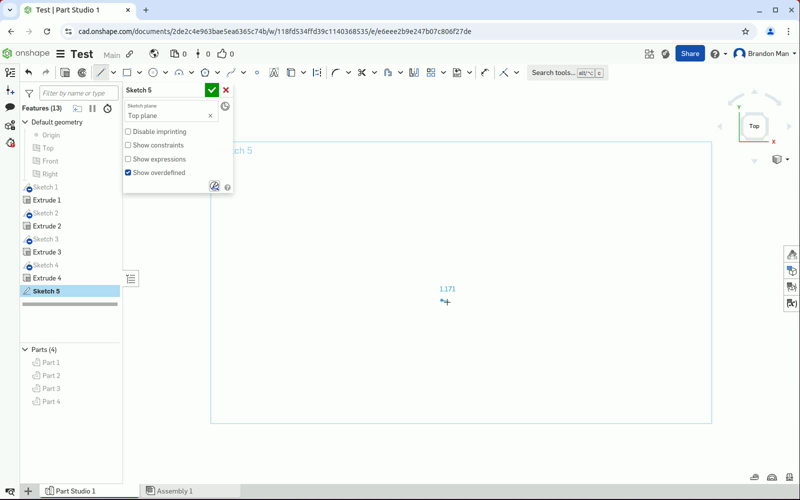
scroll(6)
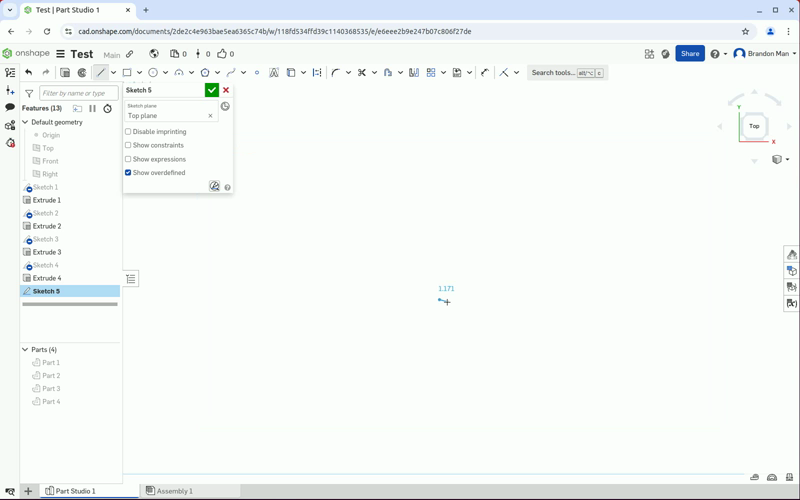
scroll(6)
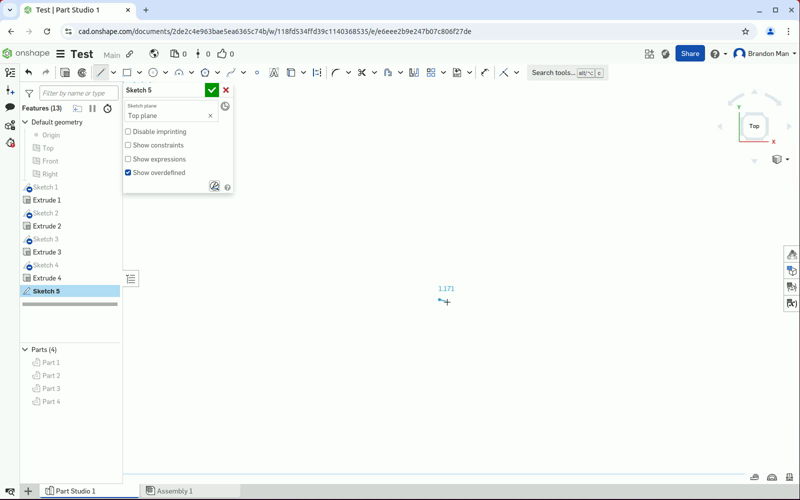
scroll(6)
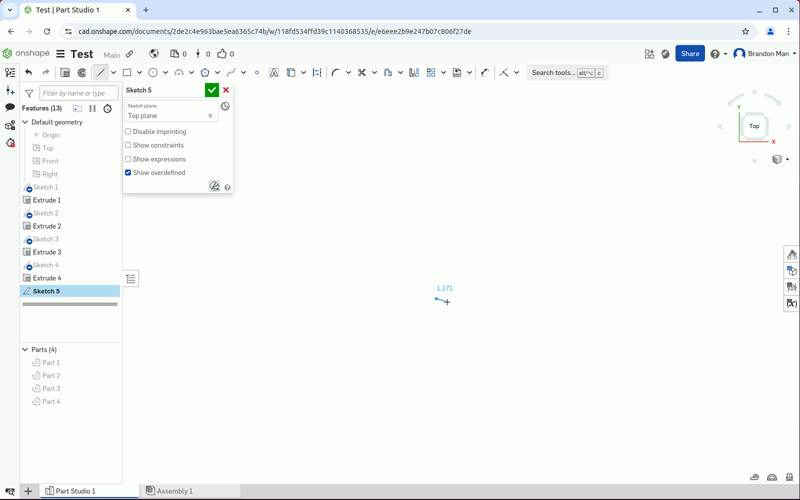
scroll(6)
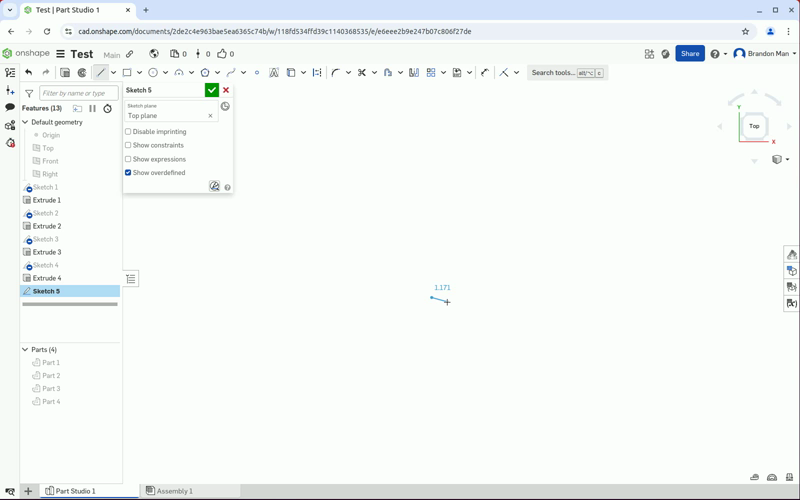
scroll(6)
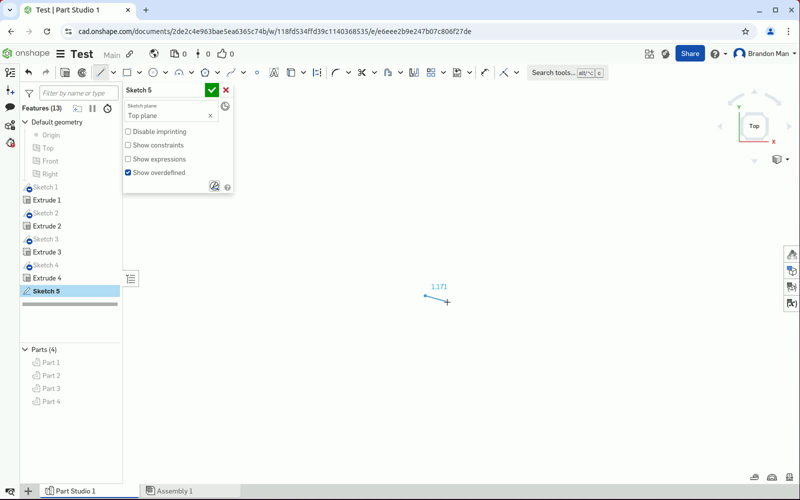
scroll(6)
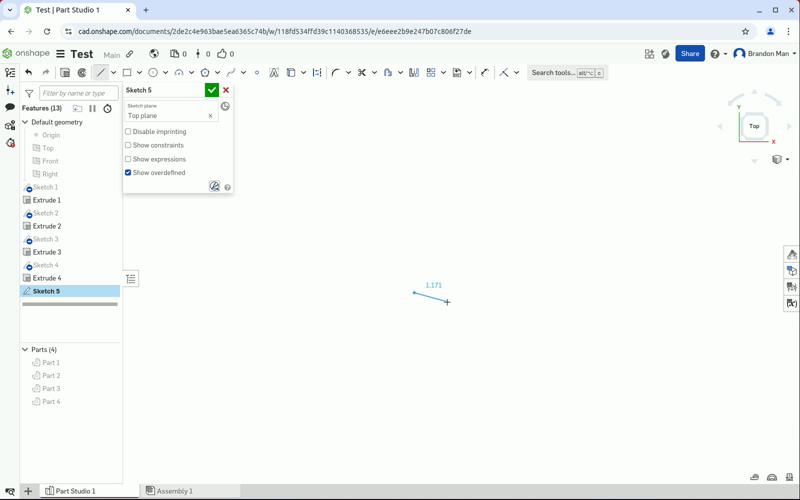
scroll(6)
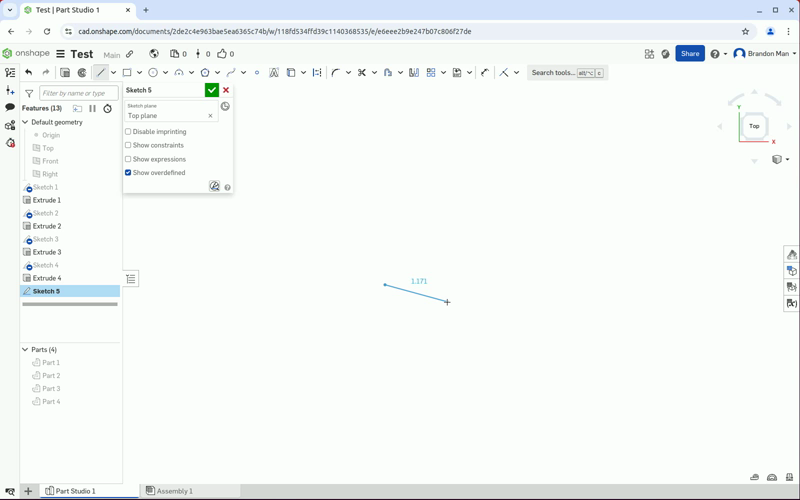
click(447, 301)
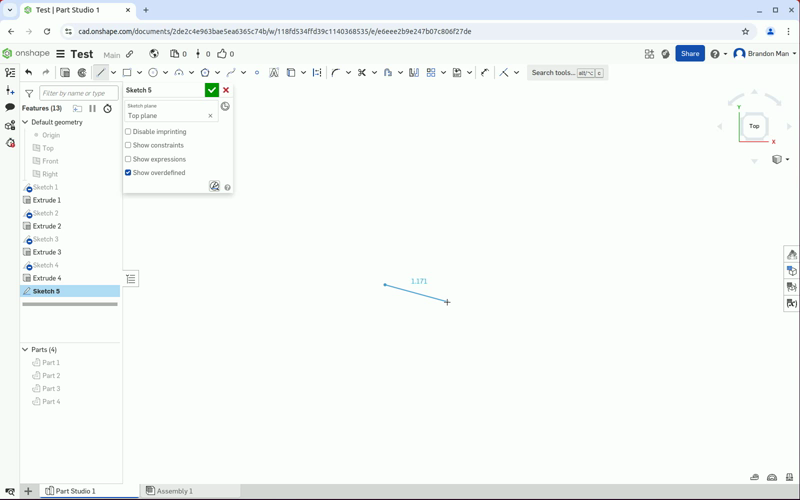
scroll(-6)
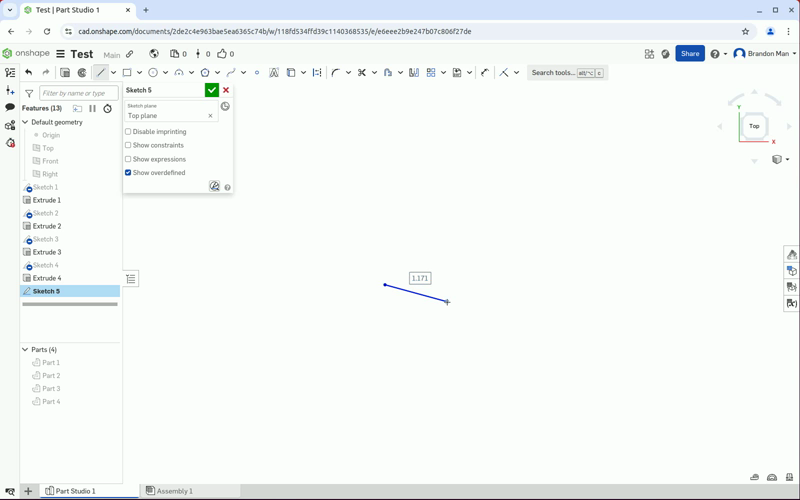
scroll(-6)
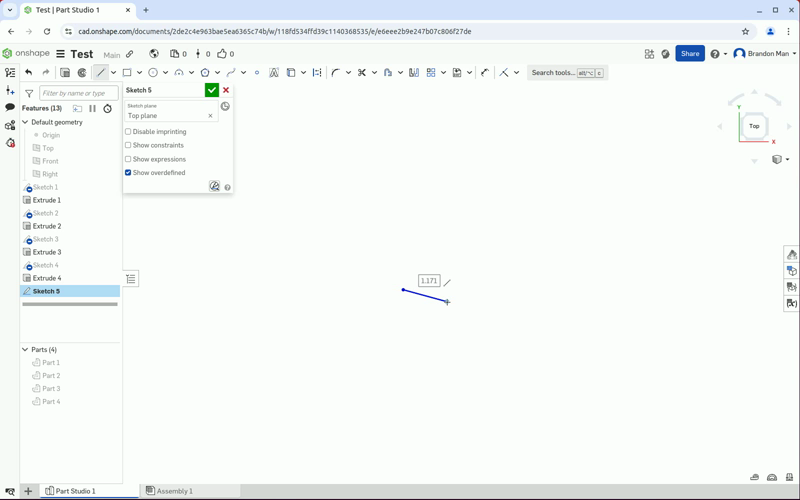
scroll(-6)
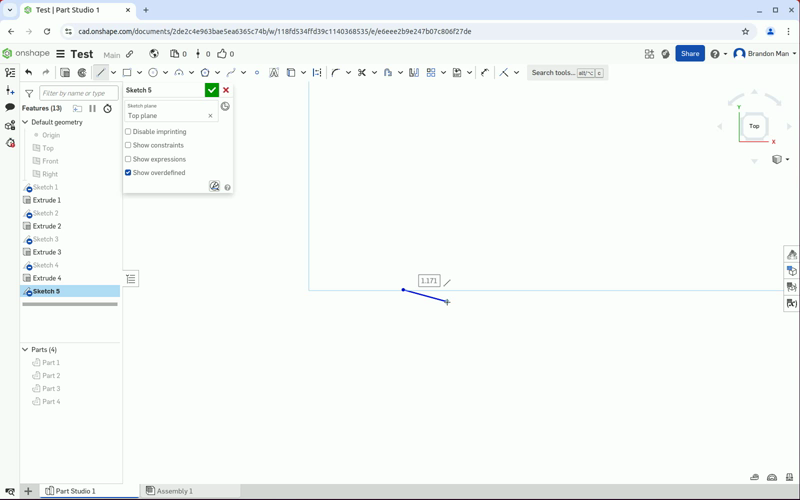
scroll(-6)
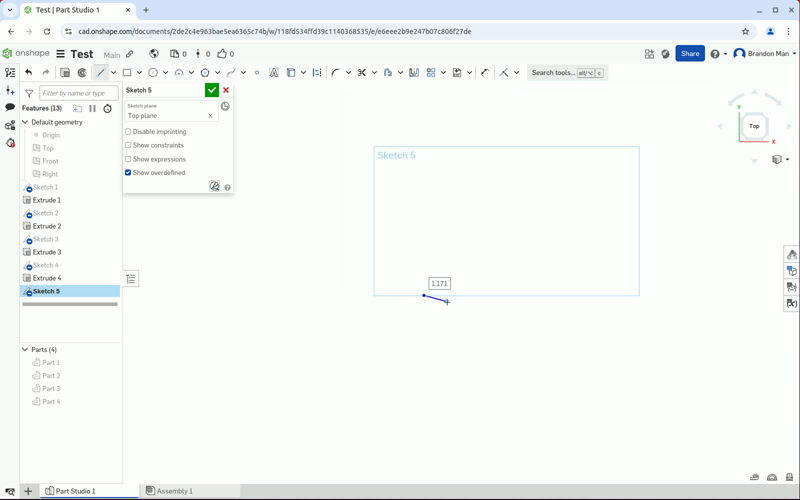
scroll(-6)
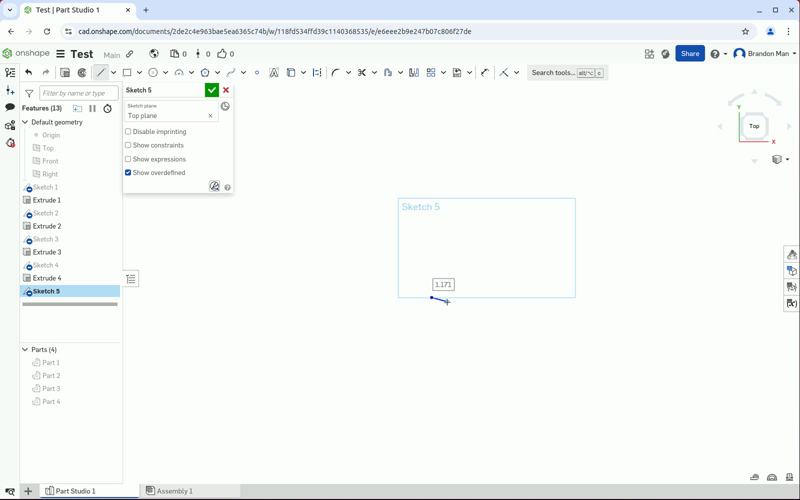
scroll(-6)
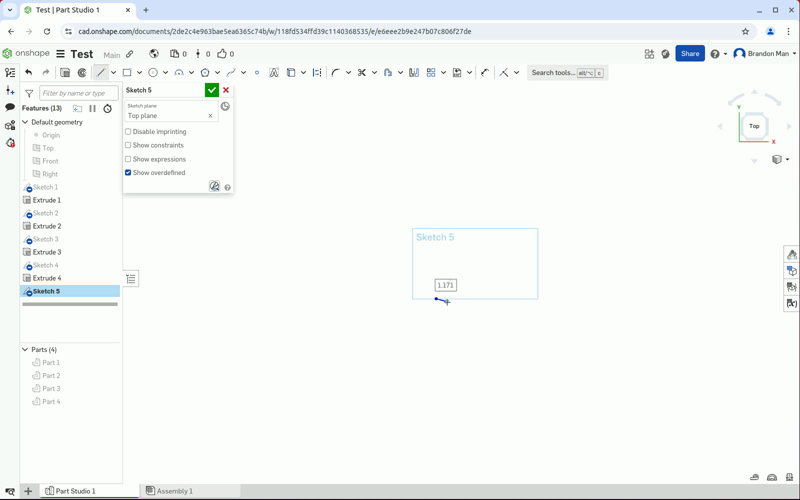
scroll(-6)
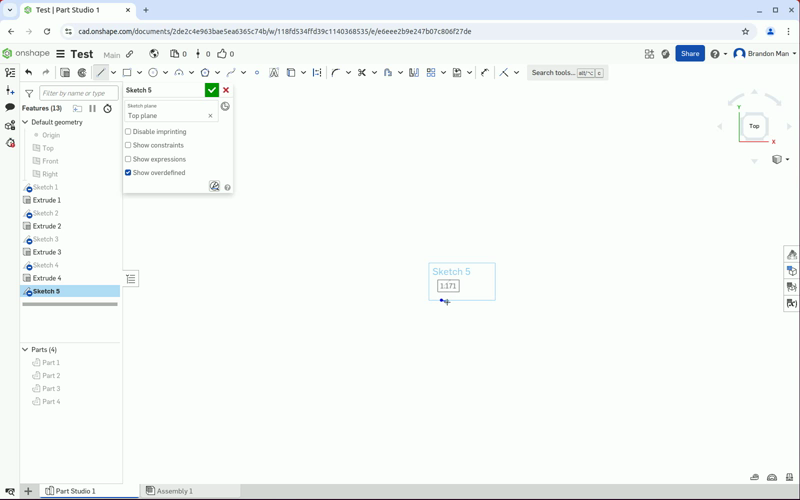
key_up(shift)
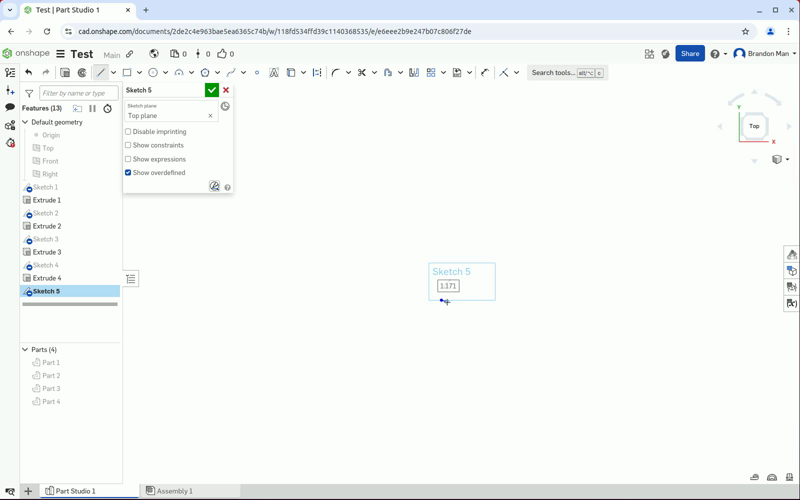
key_down(shift)
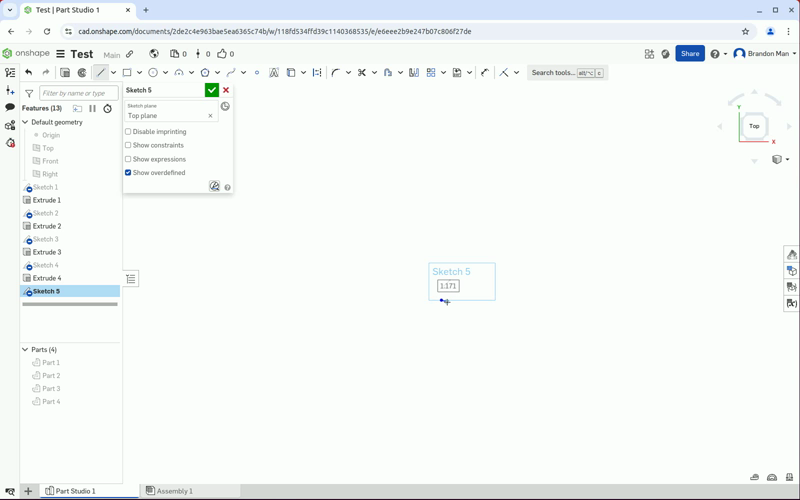
mouse_move(477, 301)
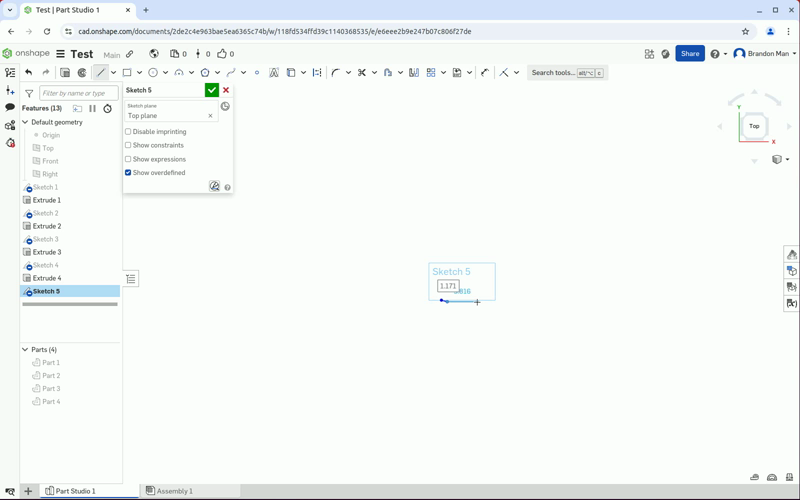
mouse_move(444, 291)
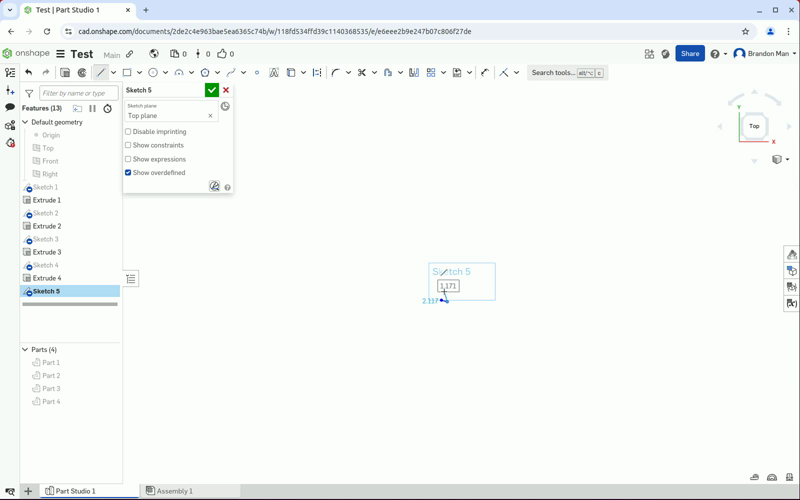
click(444, 291)
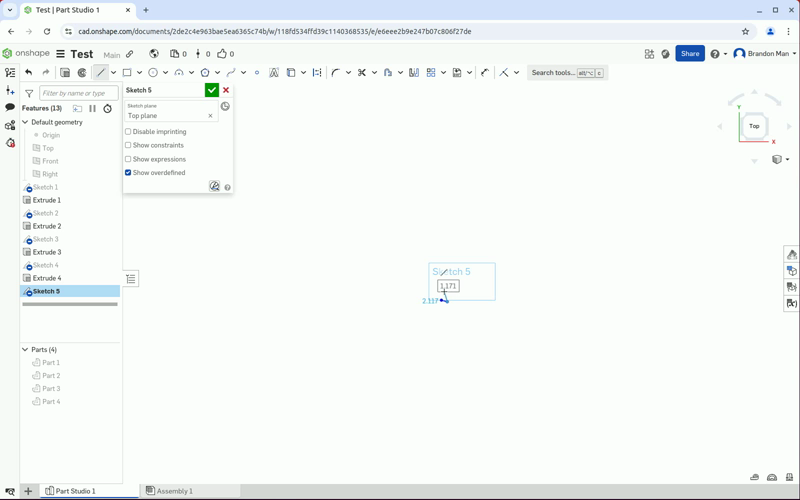
key_up(shift)
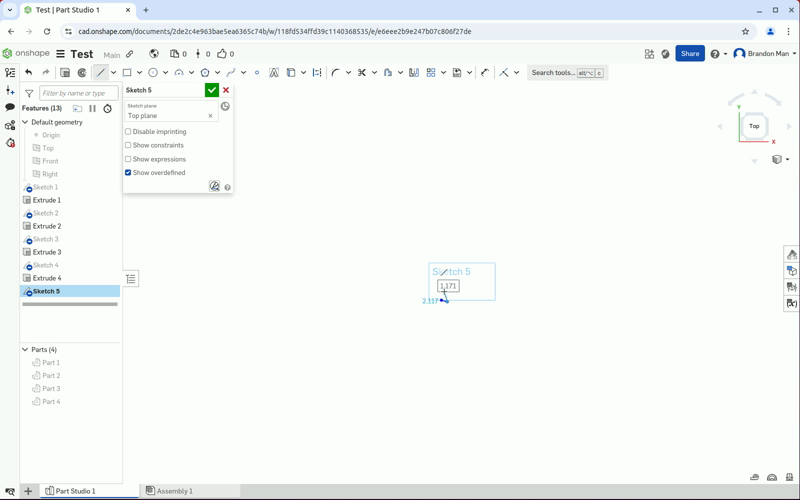
mouse_move(474, 291)
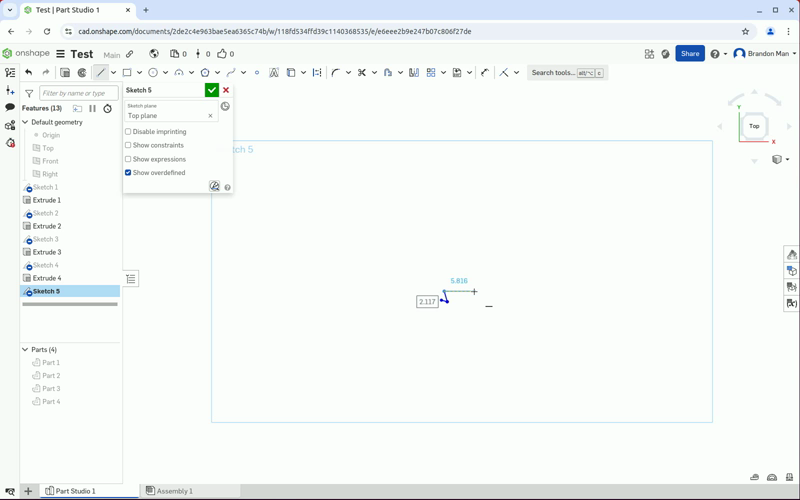
key_down(shift)
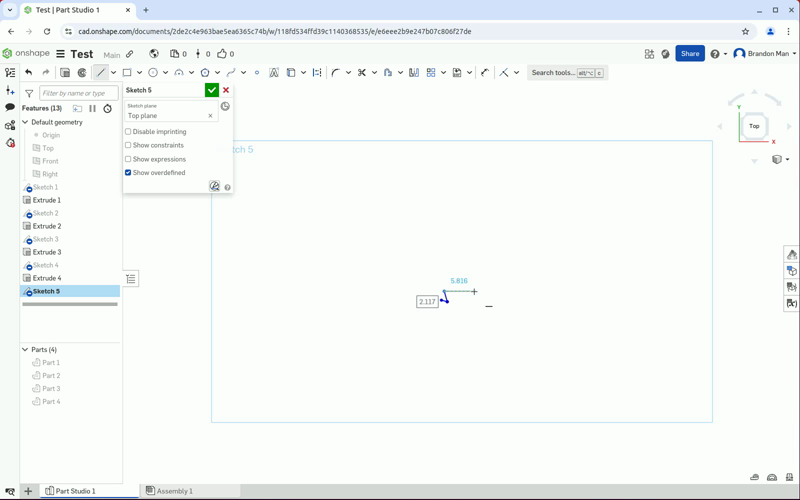
mouse_move(441, 300)
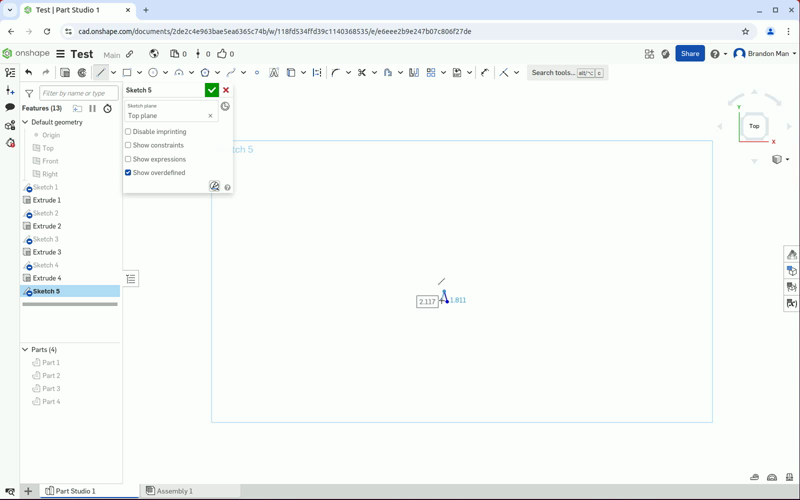
key_up(shift)
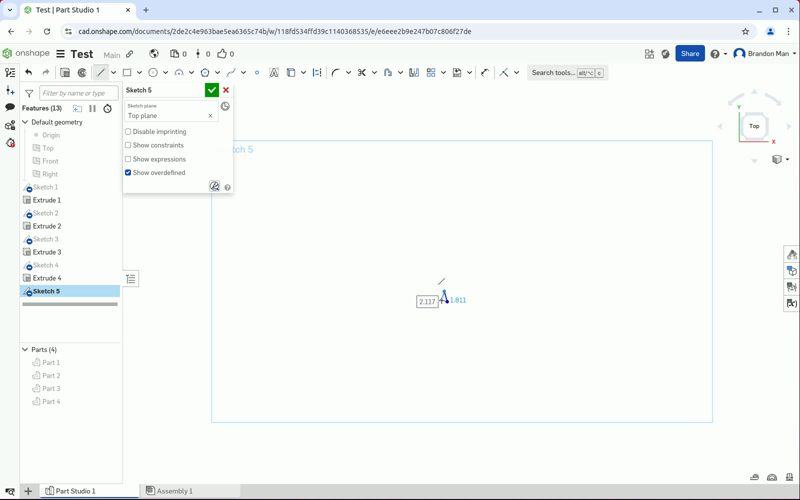
click(441, 300)
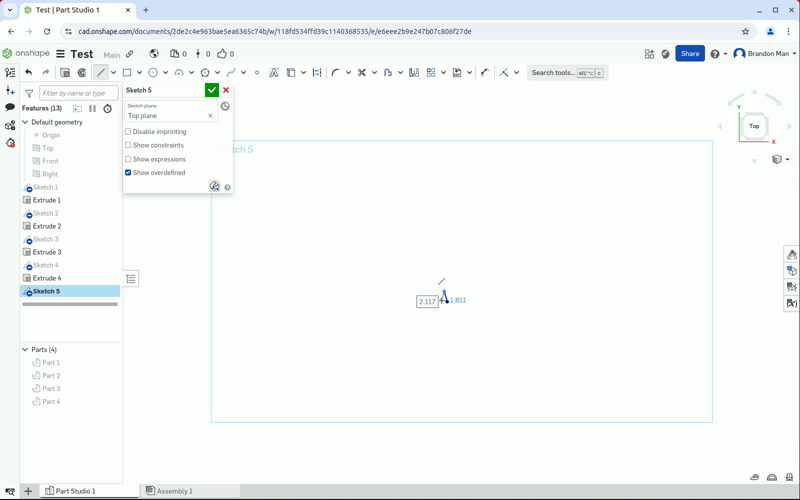
key(esc)
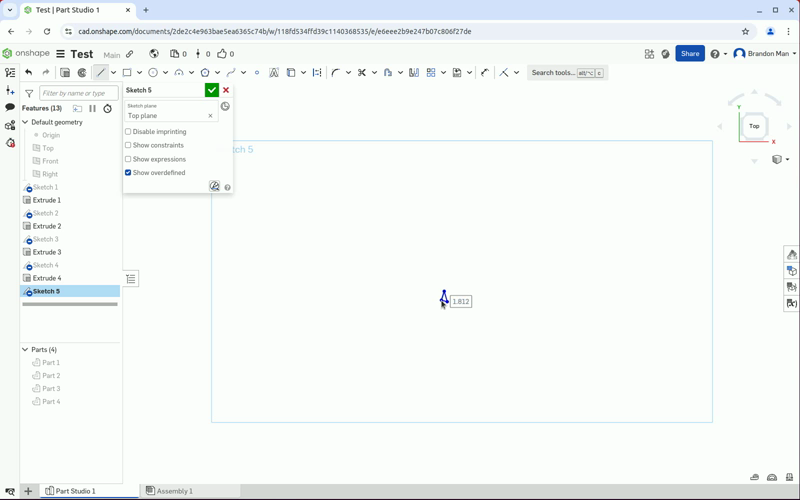
mouse_move(445, 299)
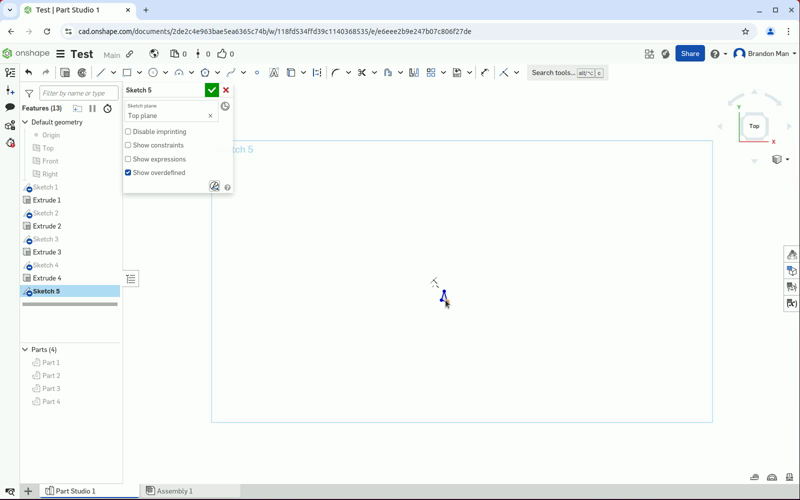
scroll(6)
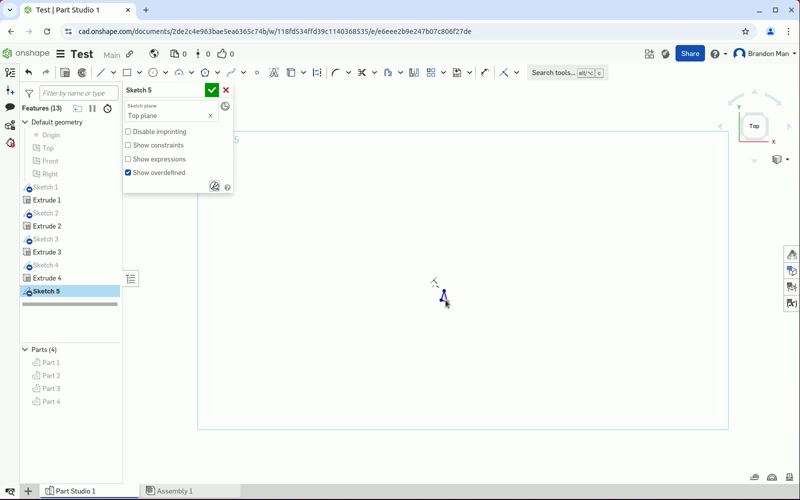
scroll(6)
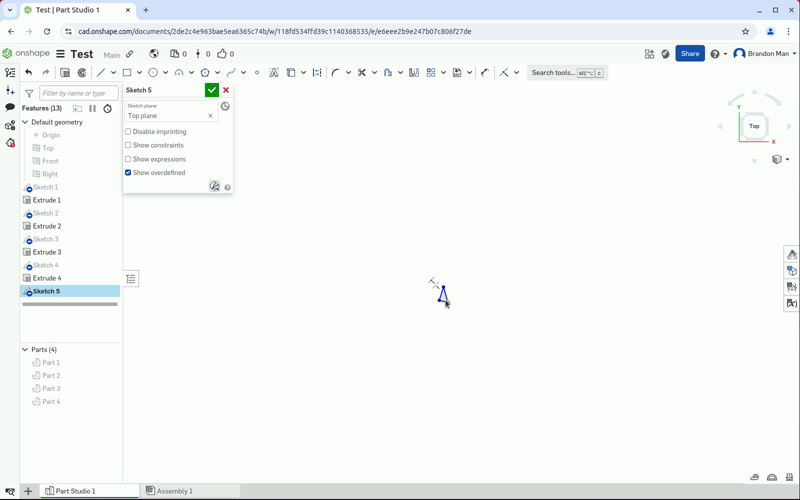
scroll(6)
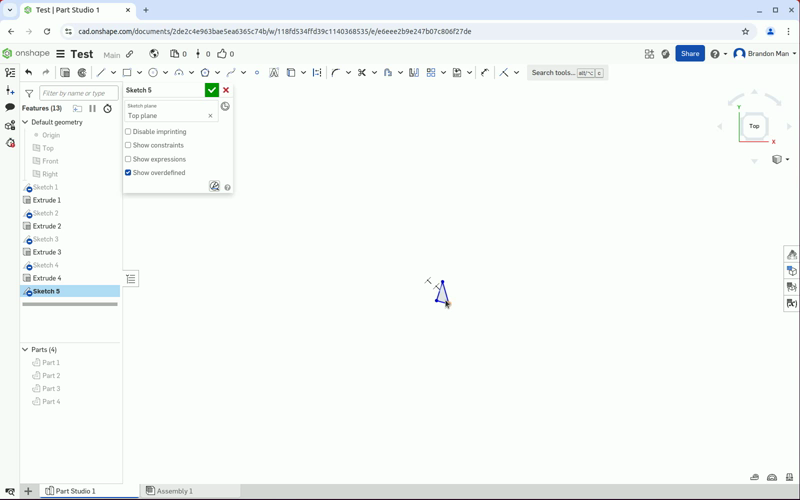
scroll(6)
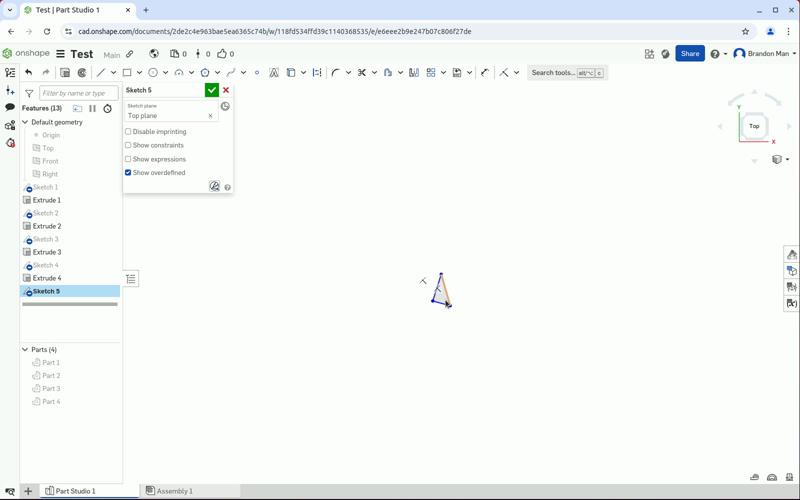
scroll(6)
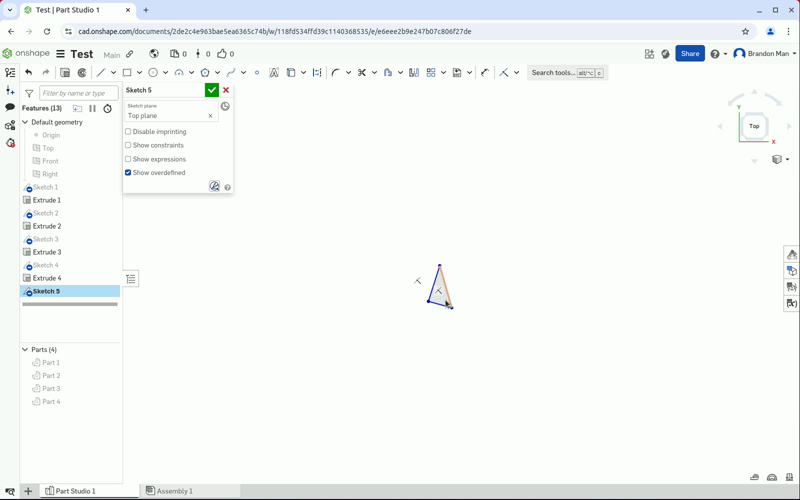
scroll(6)
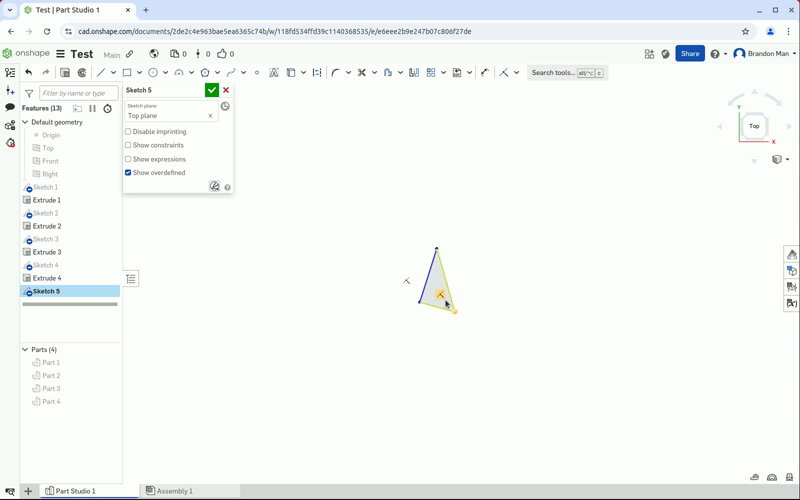
scroll(6)
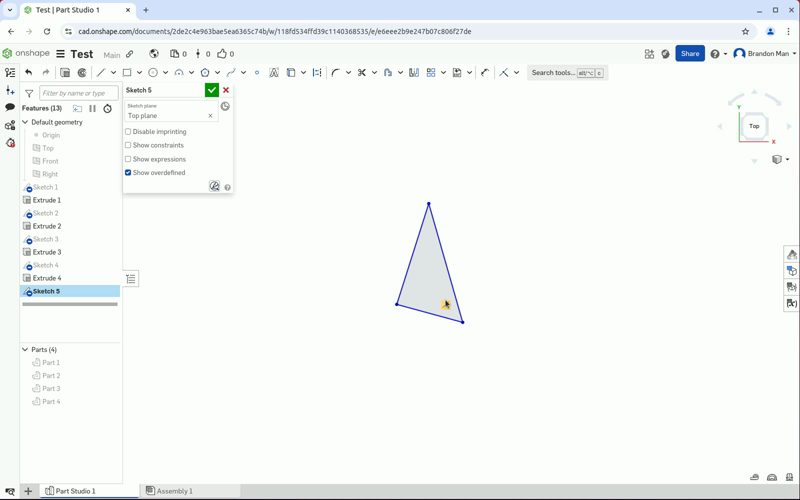
click(445, 299)
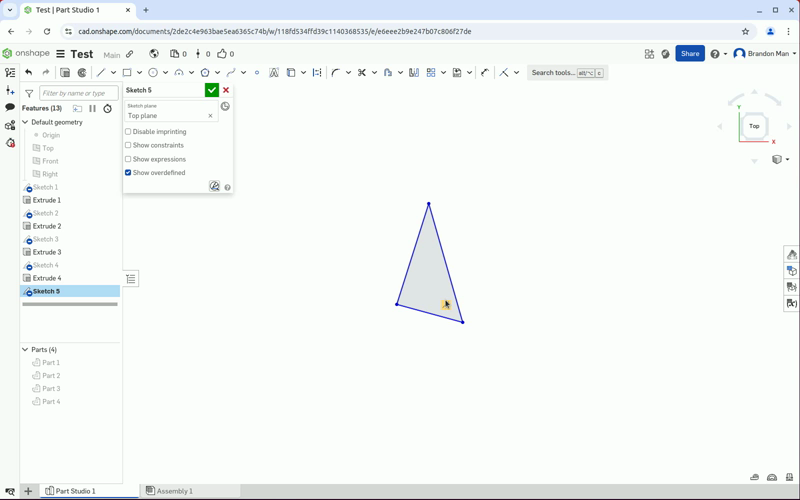
scroll(-6)
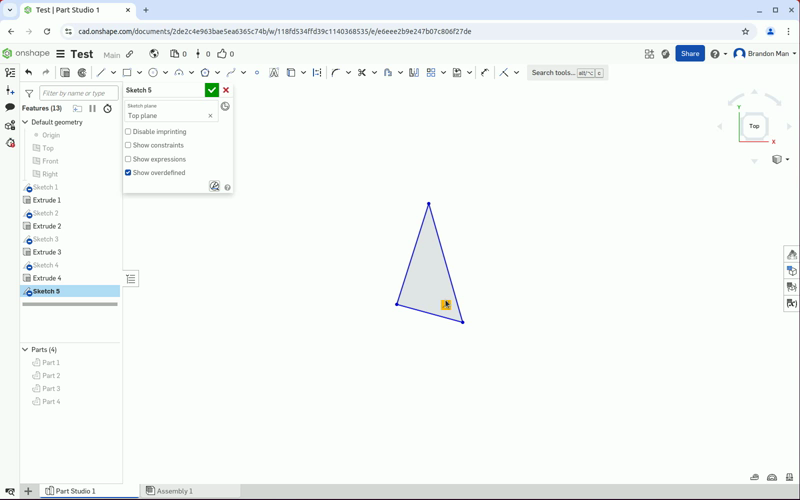
scroll(-6)
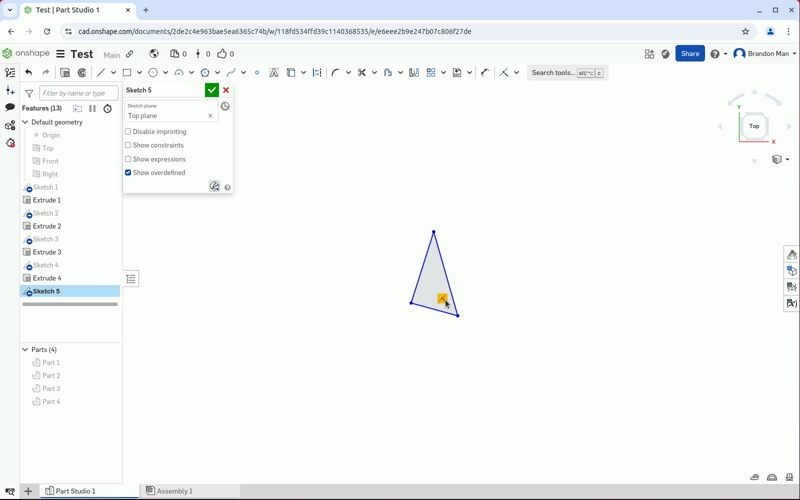
scroll(-6)
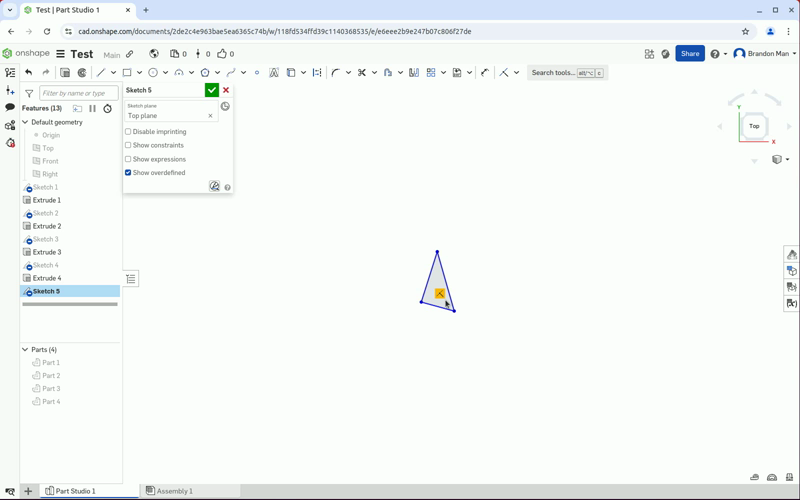
scroll(-6)
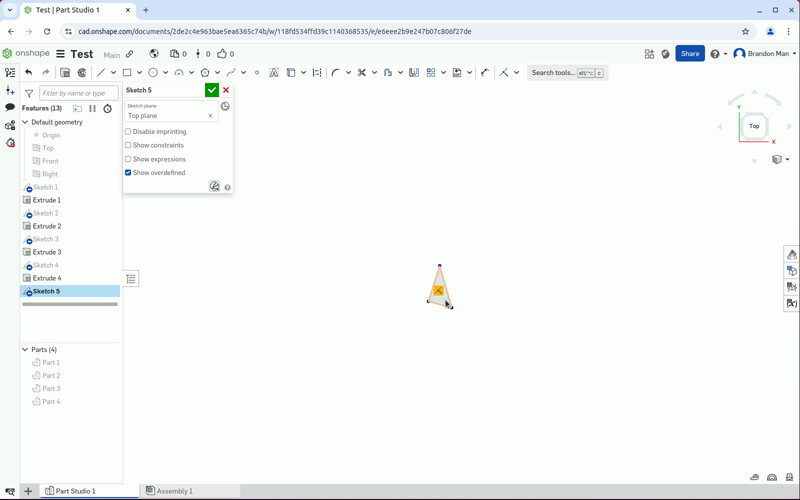
scroll(-6)
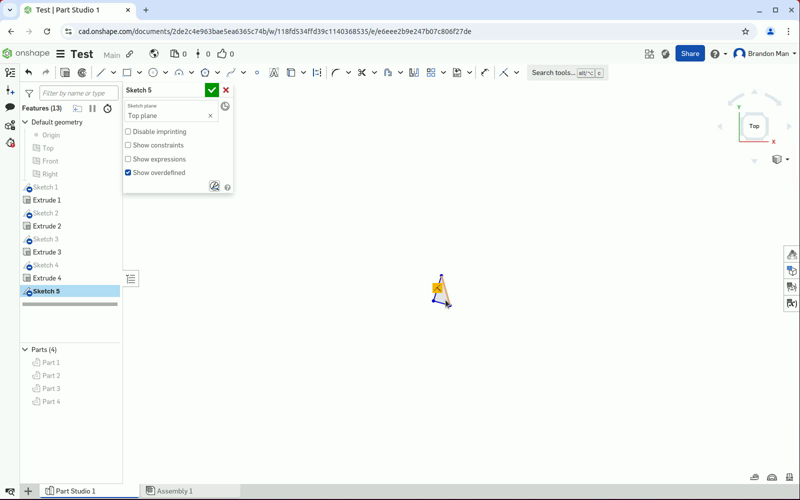
scroll(-6)
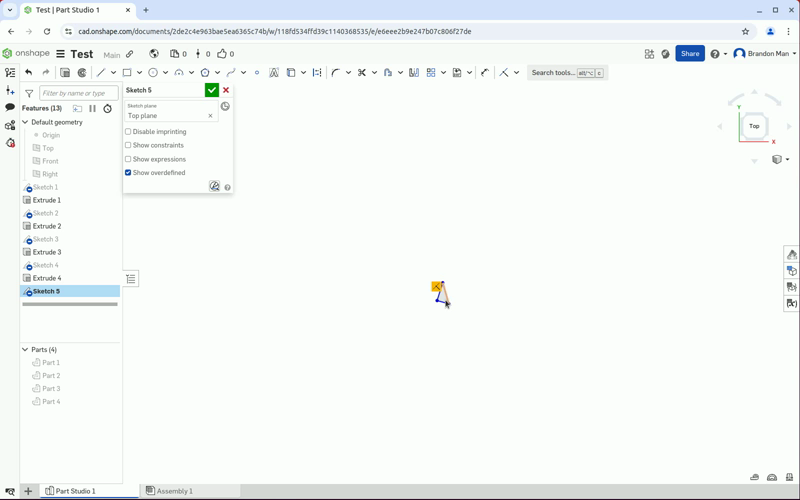
scroll(-6)
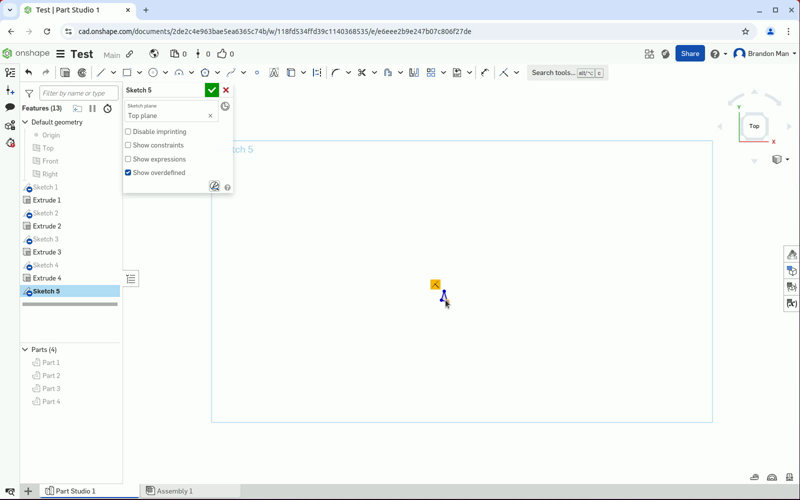
mouse_move(73, 352)
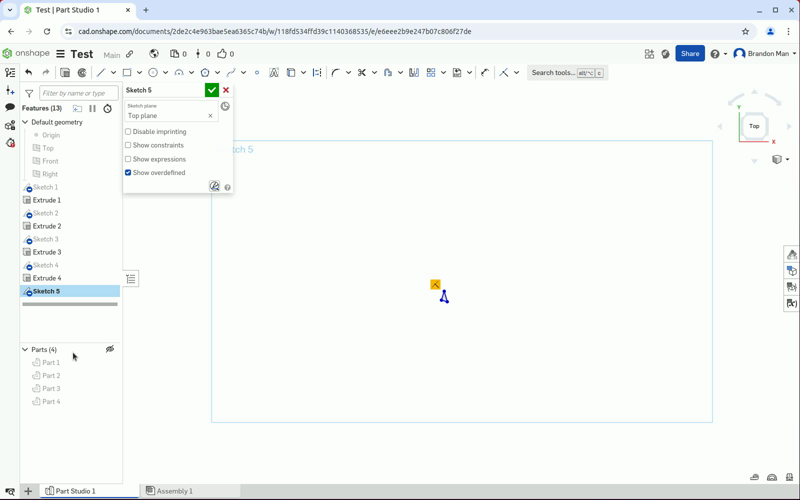
key(shift+y)
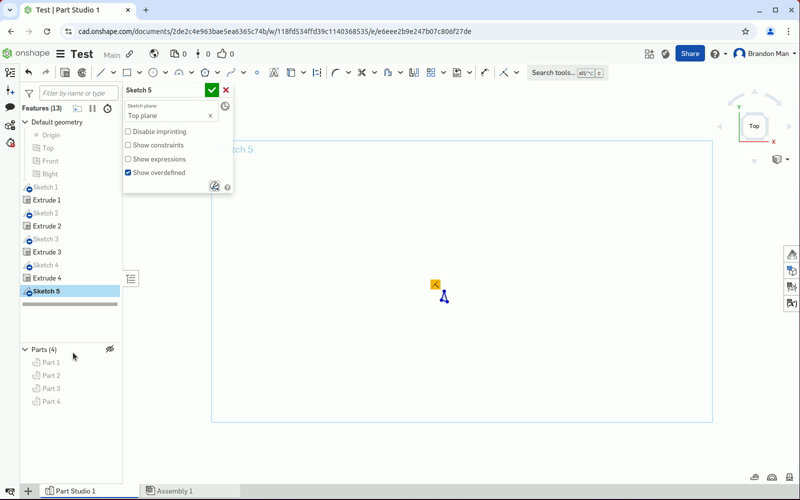
key(shift+e)
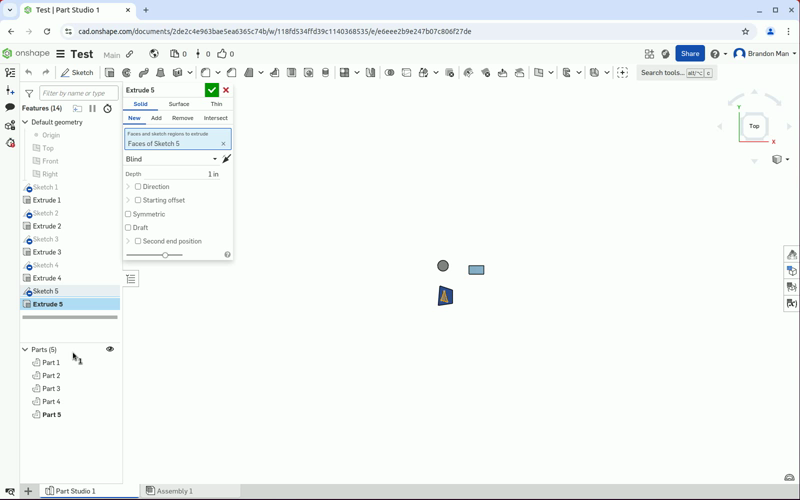
mouse_move(143, 106)
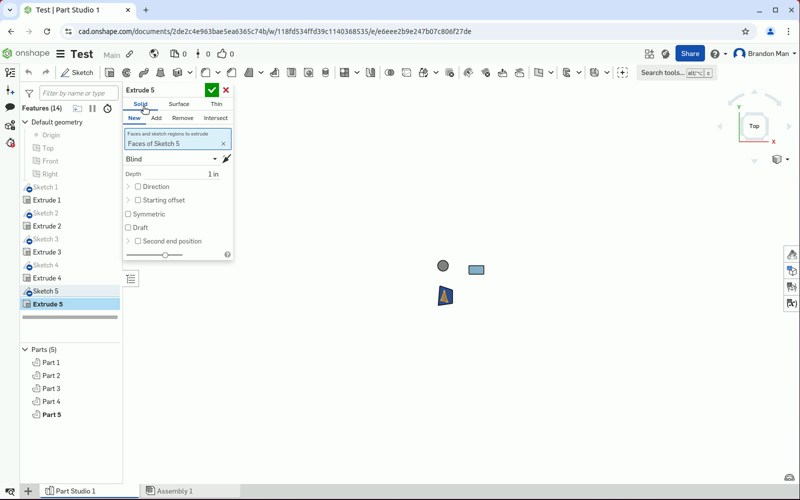
click(143, 106)
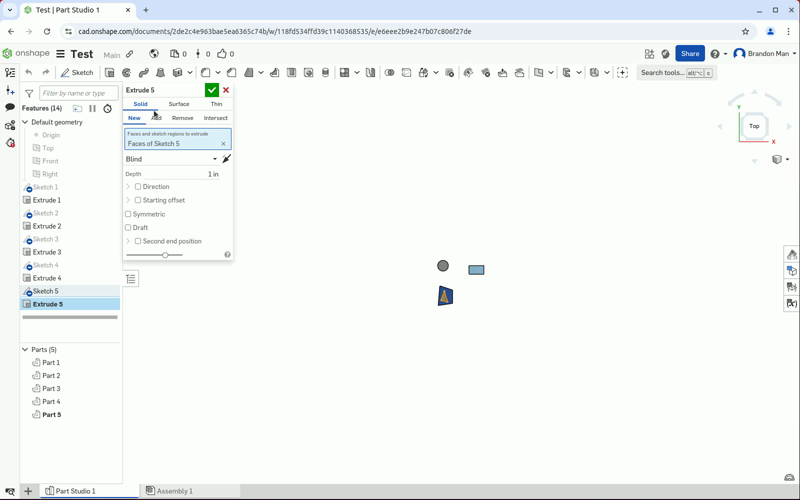
mouse_move(186, 120)
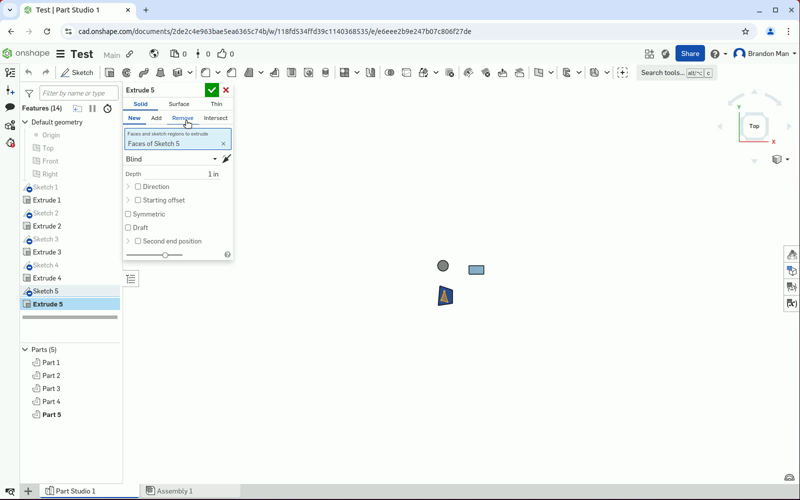
click(186, 120)
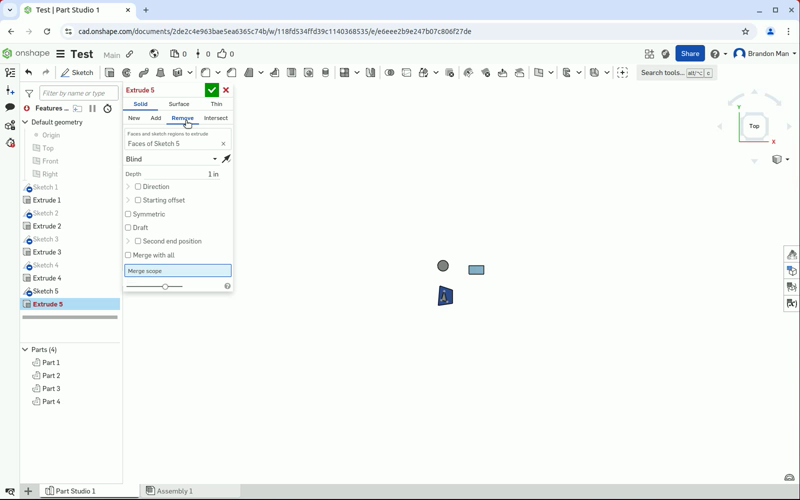
key(tab, 4)
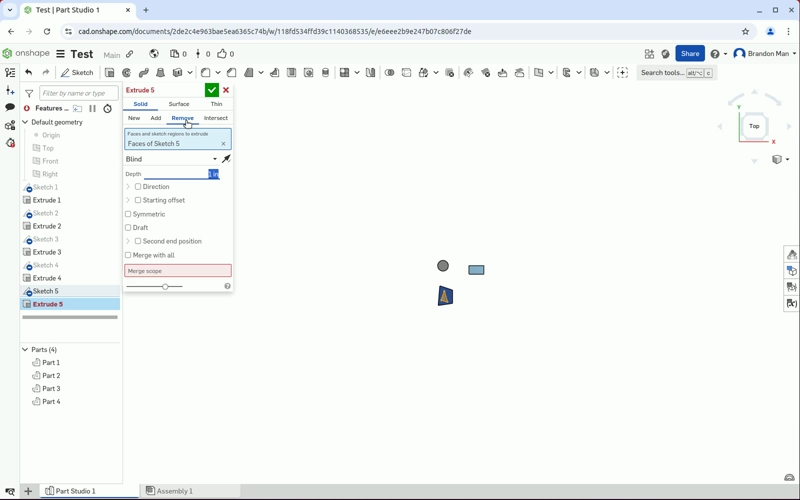
text(-8.184)
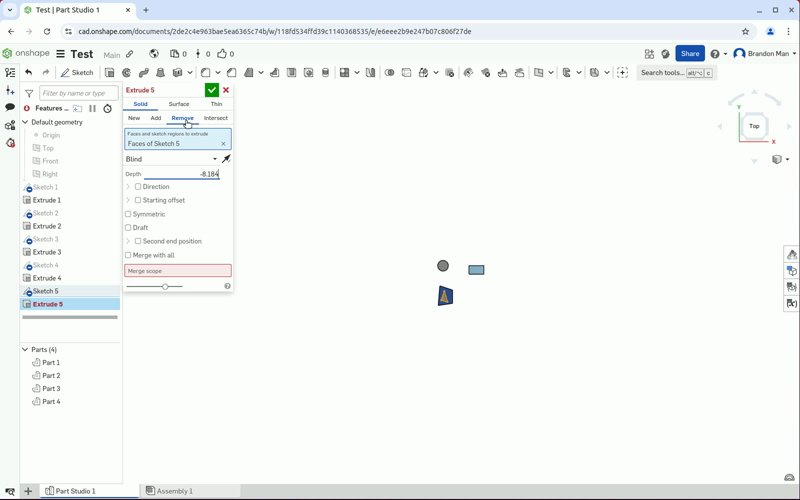
key(tab, 6)
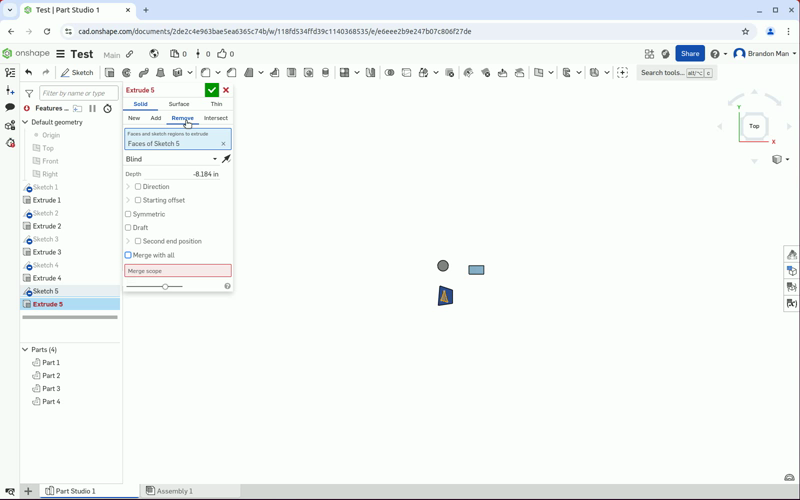
key(space)
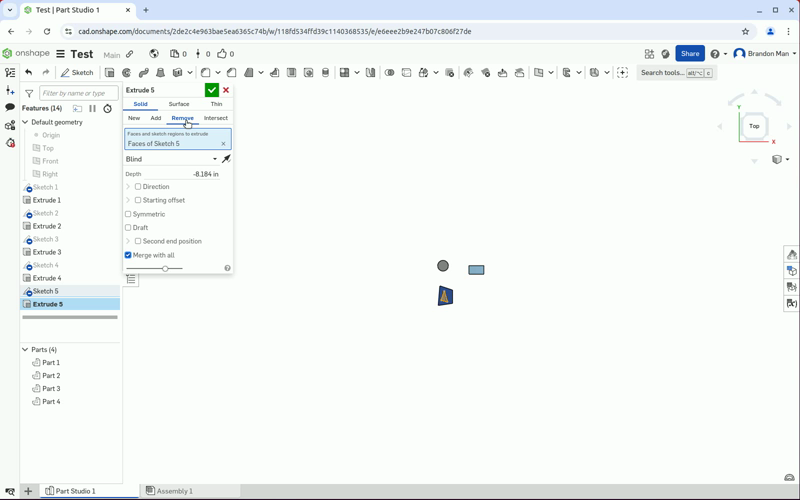
key(enter)
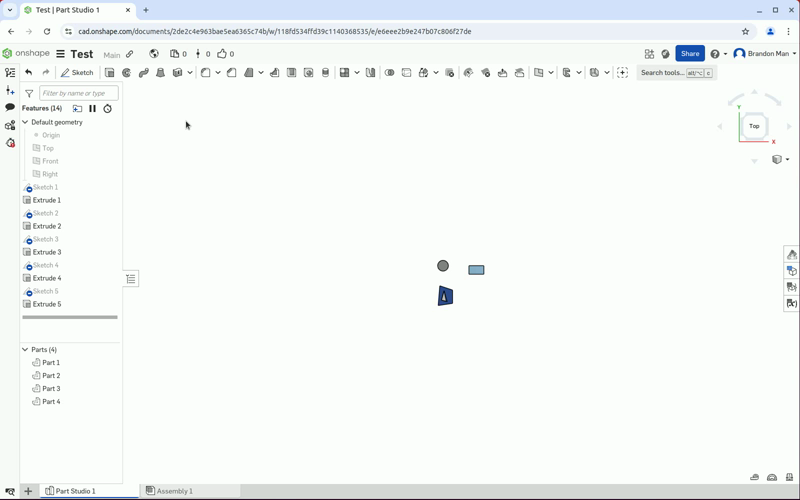
key(shift+h)
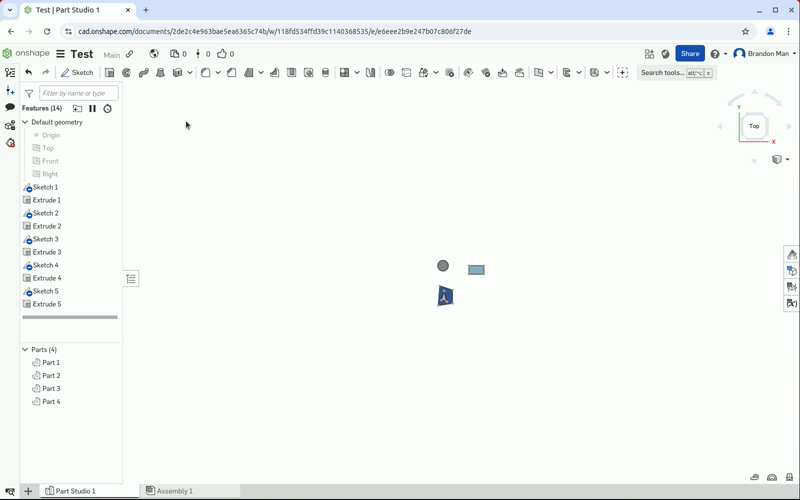
key(shift+h)
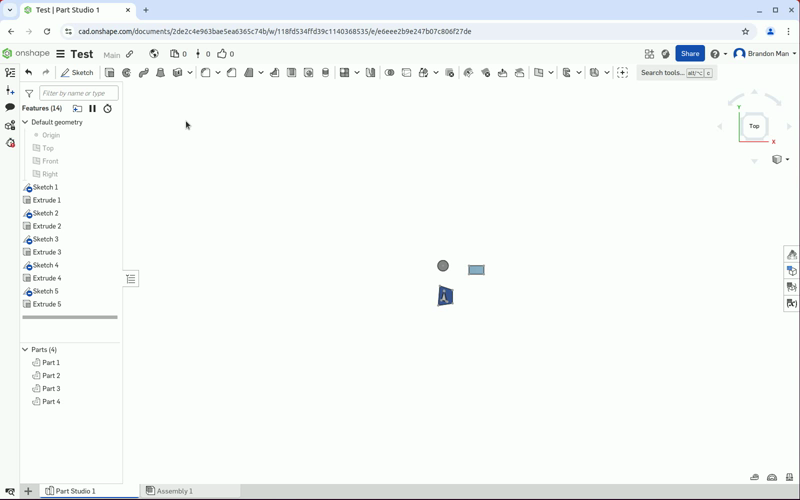
key(shift+7)
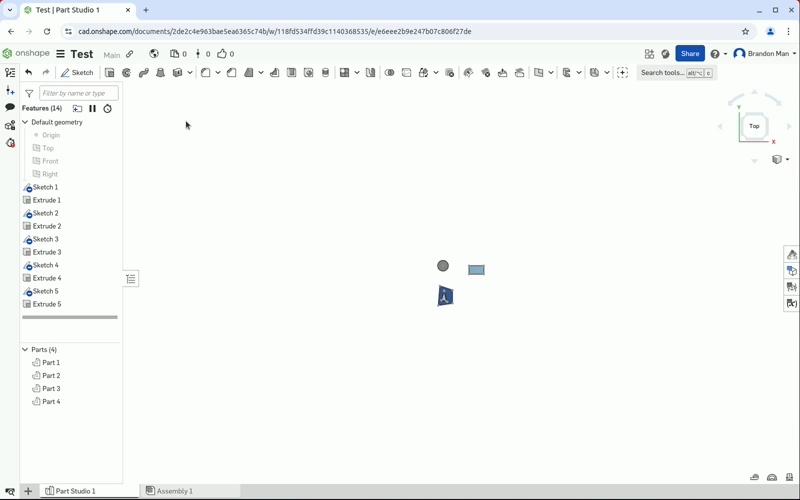
key(up, 3)
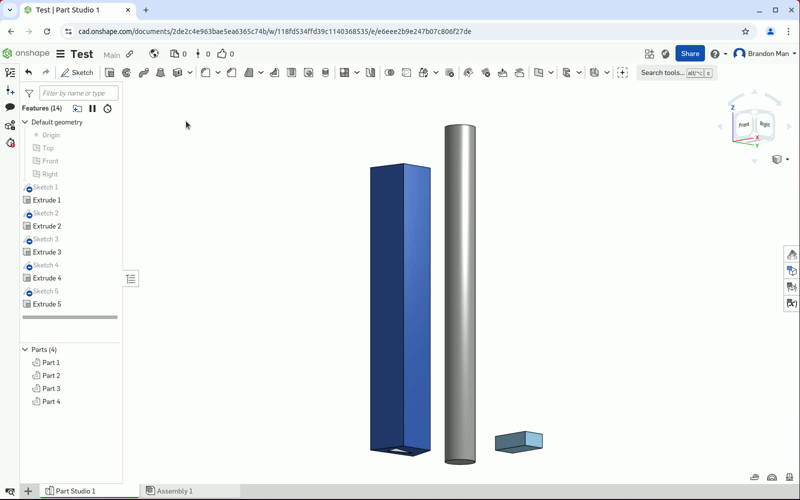
key(left, 3)
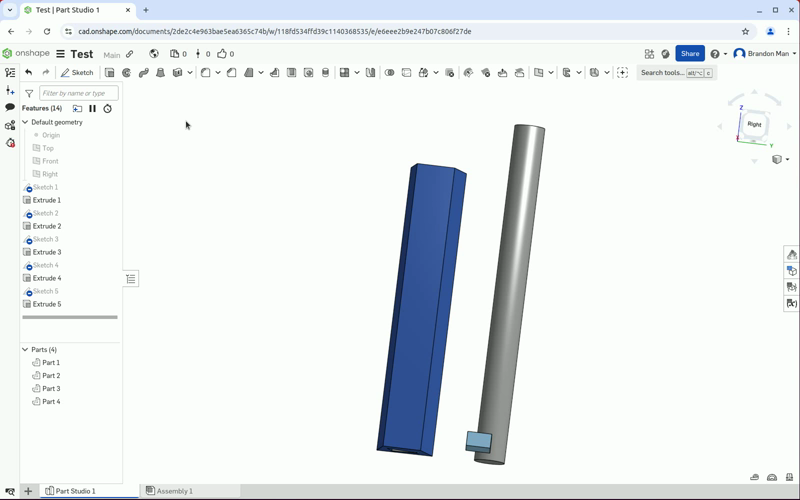
key(right, 3)
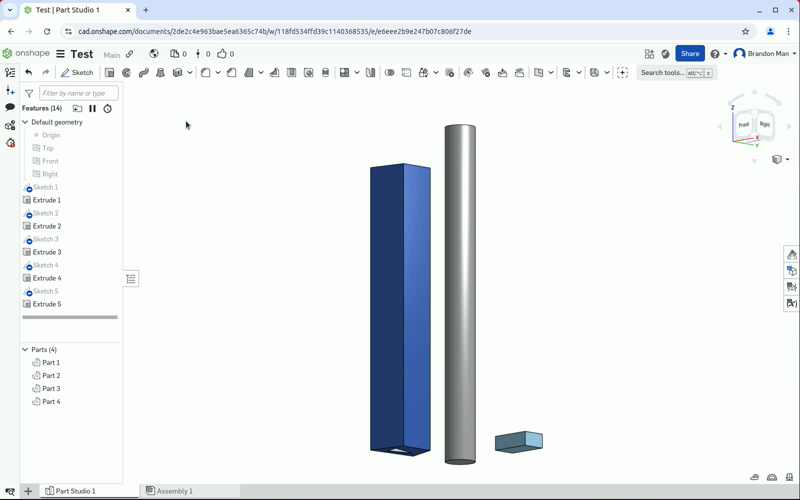
key(down, 3)
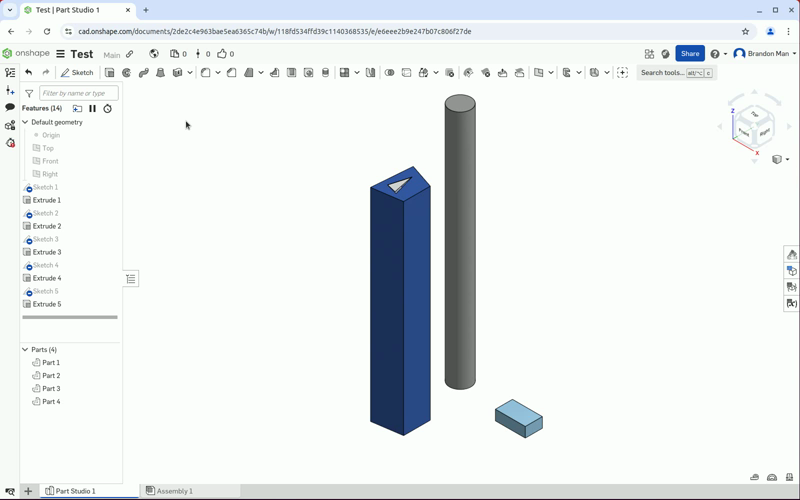
mouse_move(73, 189)
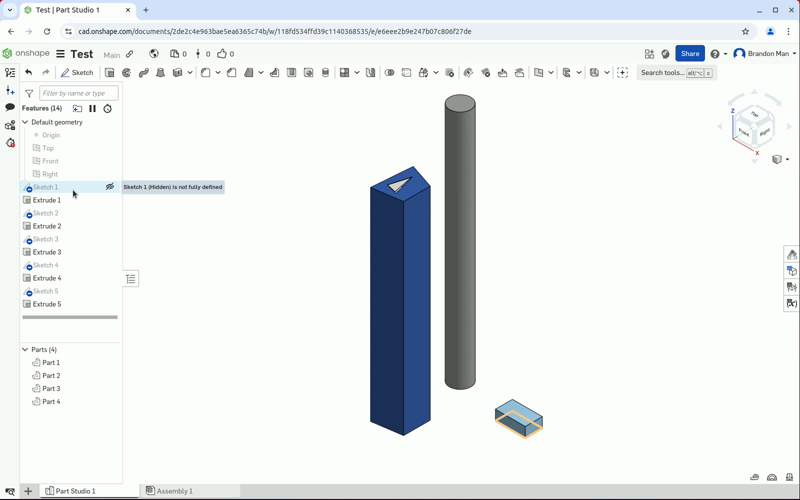
click(73, 189)